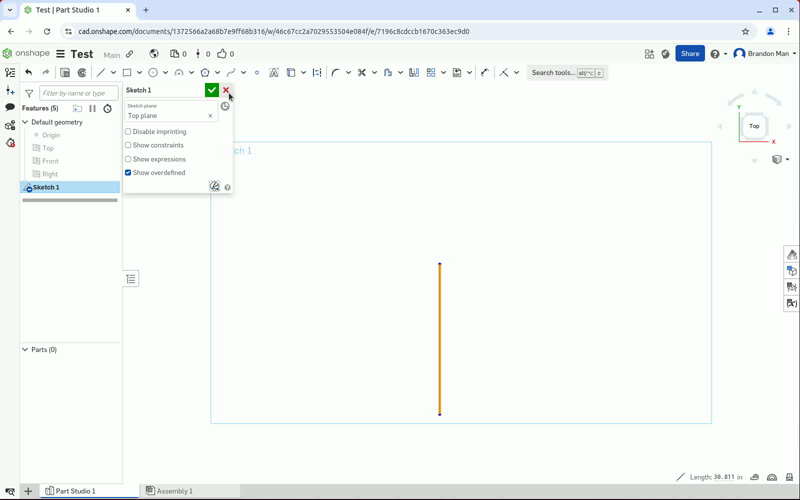
key(shift+h)
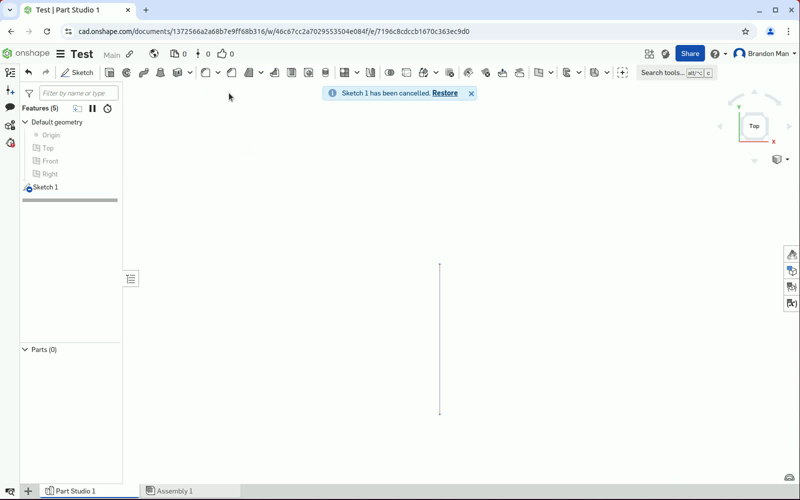
key(shift+s)
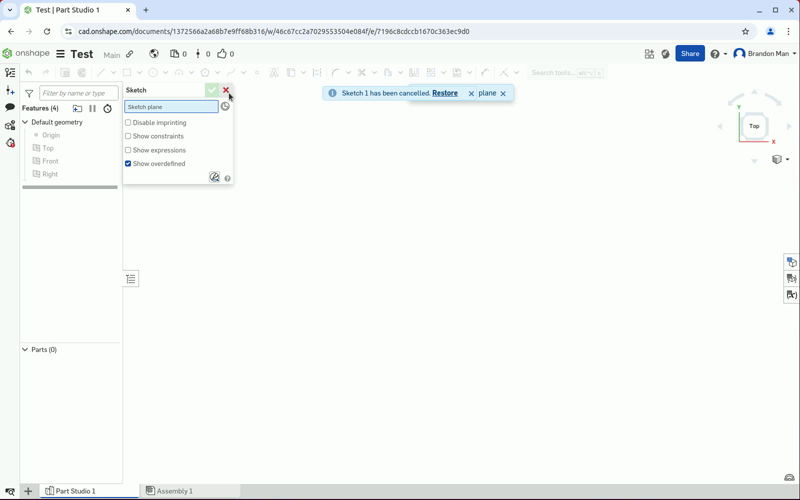
mouse_move(73, 150)
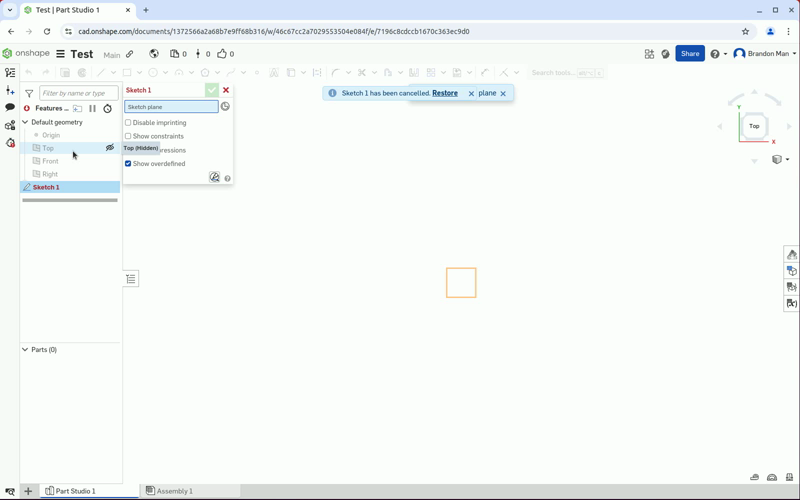
click(73, 150)
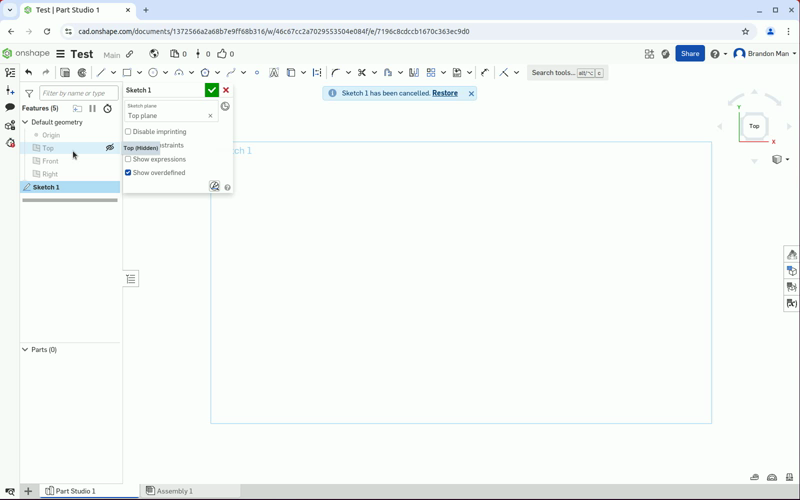
mouse_move(73, 352)
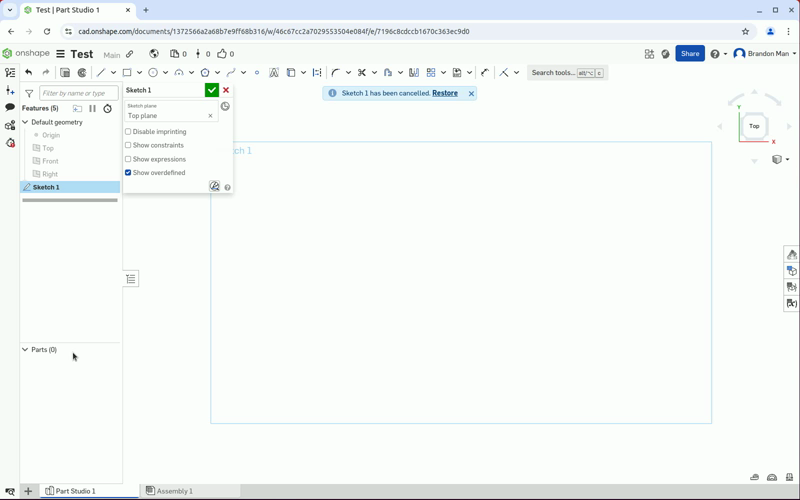
key(y)
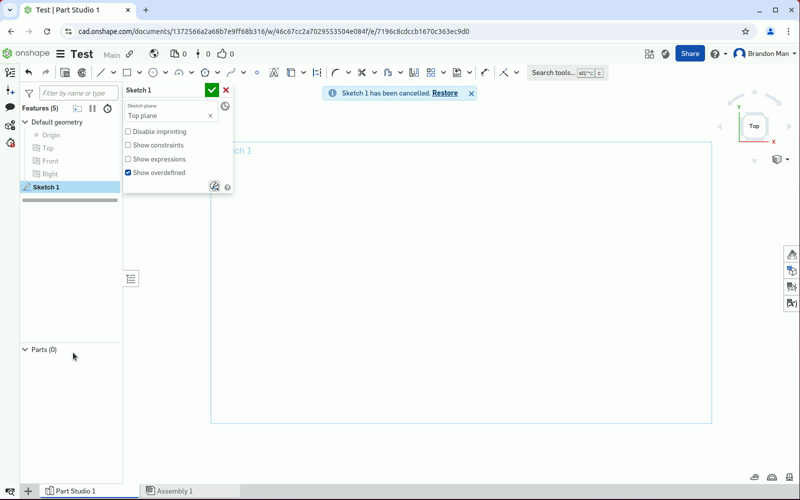
key(l)
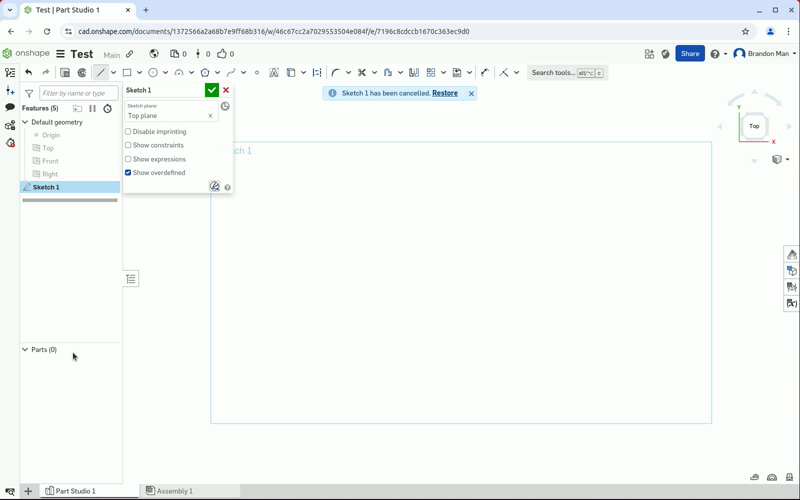
key_down(shift)
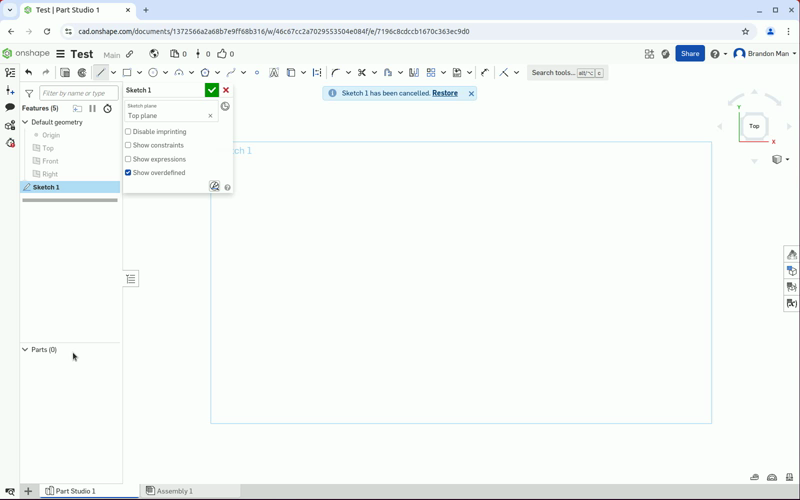
mouse_move(431, 298)
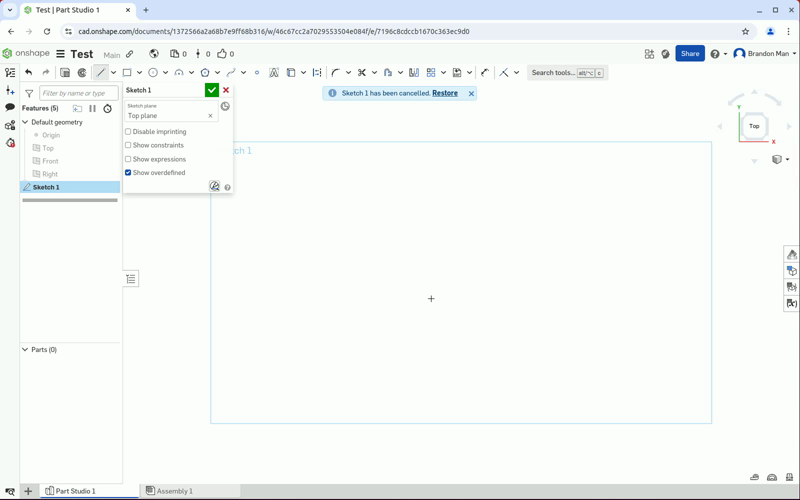
click(431, 298)
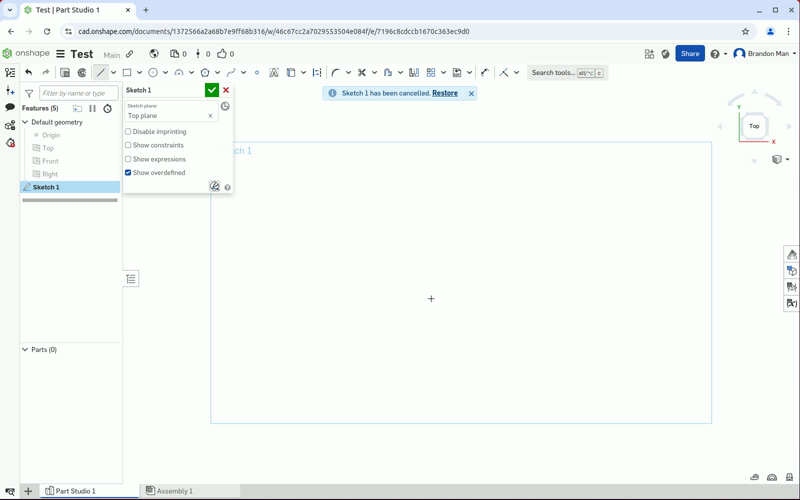
key_up(shift)
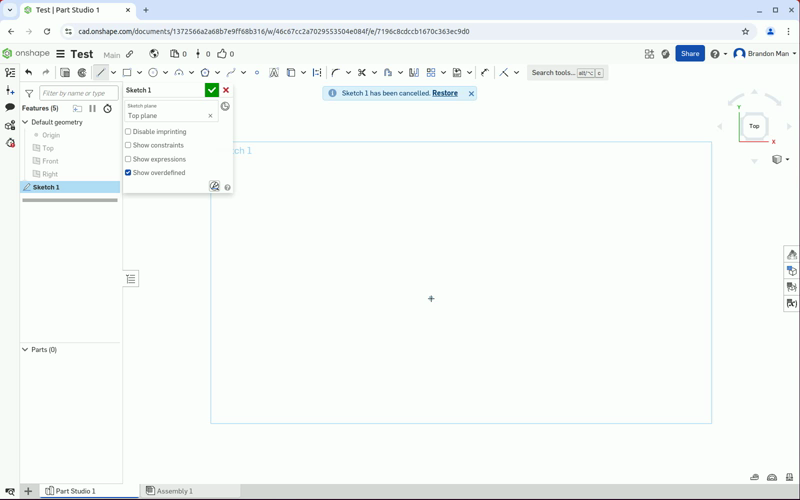
key_down(shift)
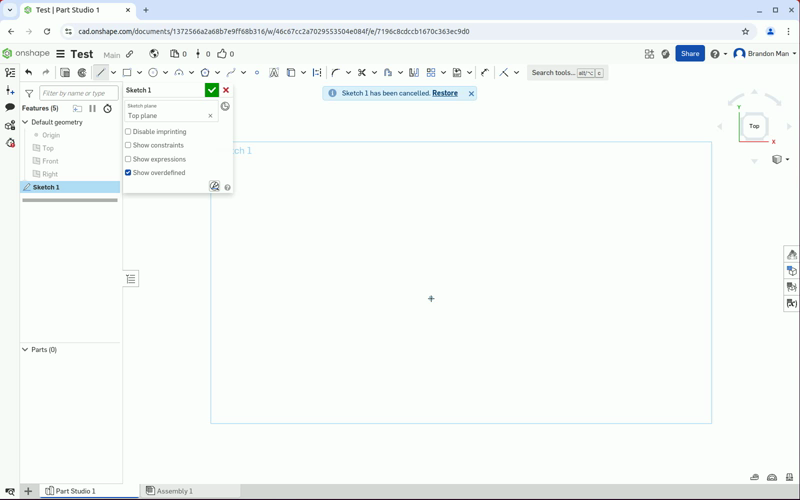
mouse_move(461, 298)
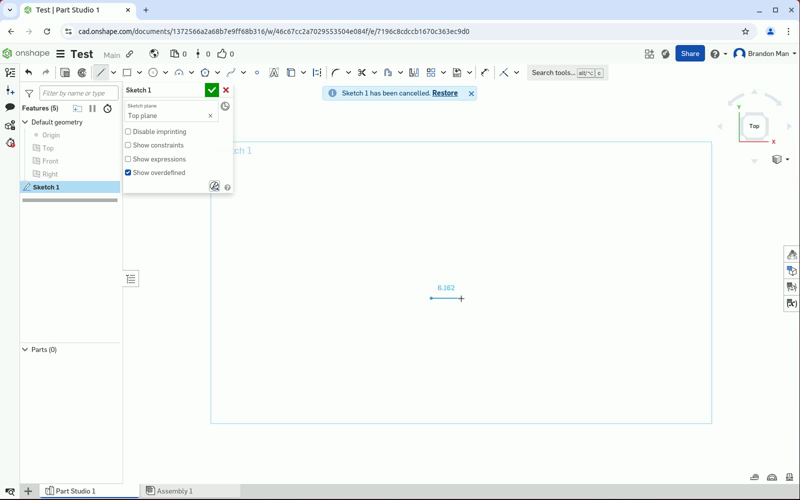
mouse_move(490, 298)
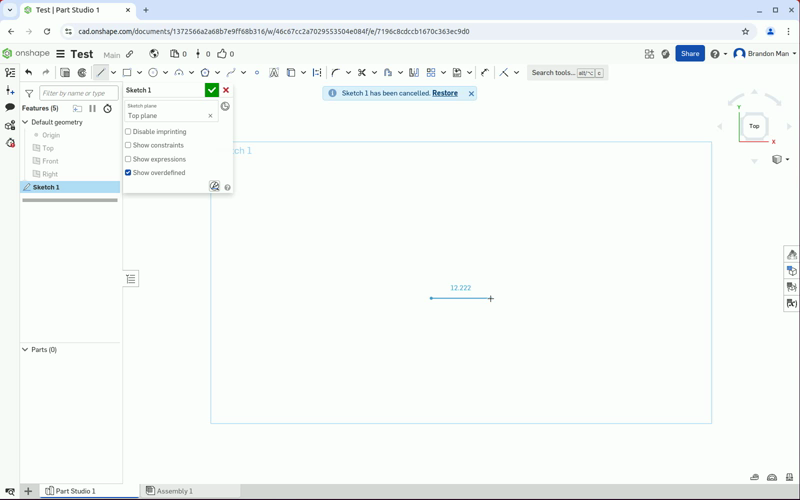
click(490, 298)
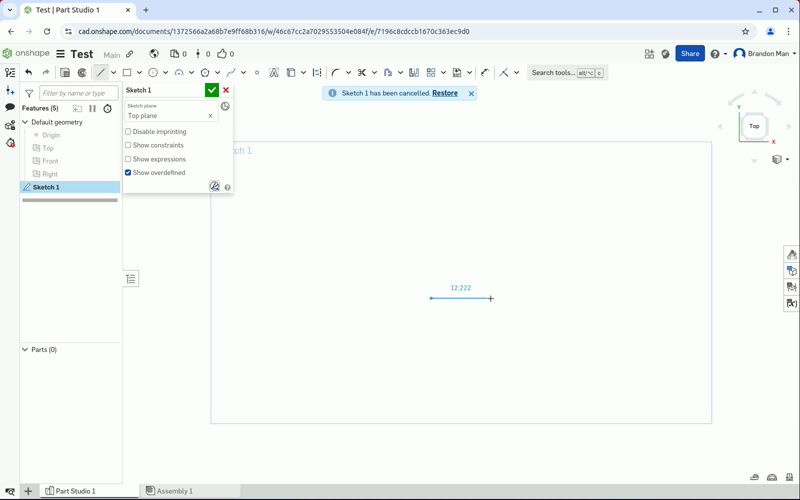
key_up(shift)
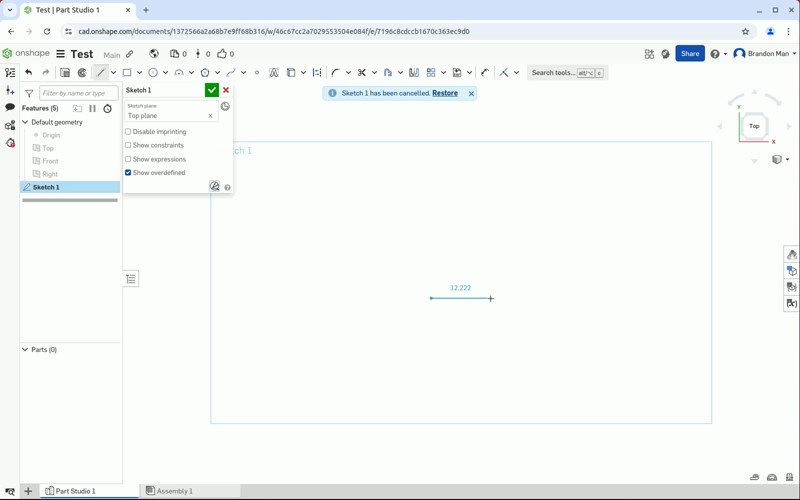
key_down(shift)
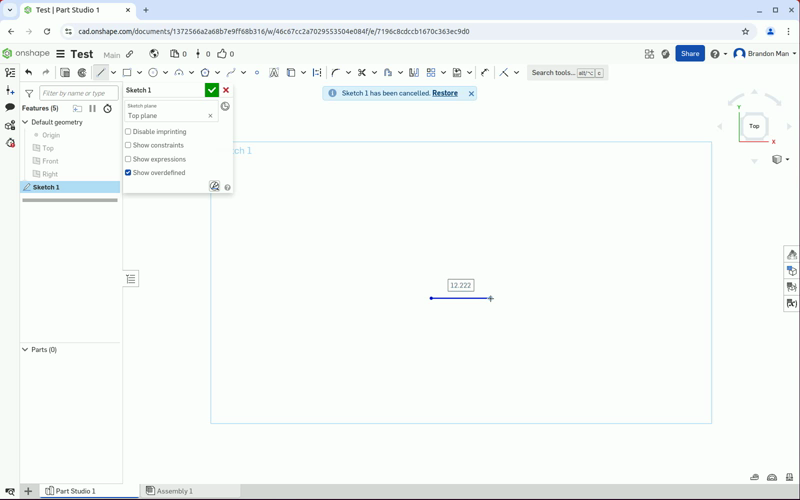
mouse_move(520, 298)
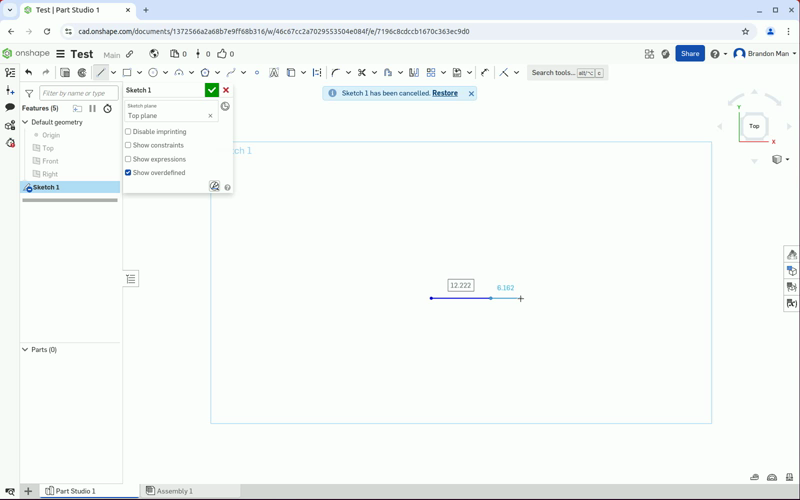
mouse_move(490, 266)
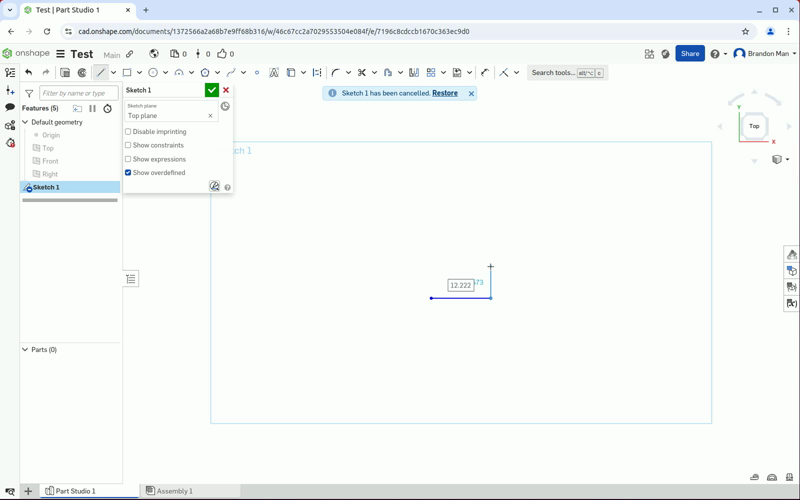
click(490, 266)
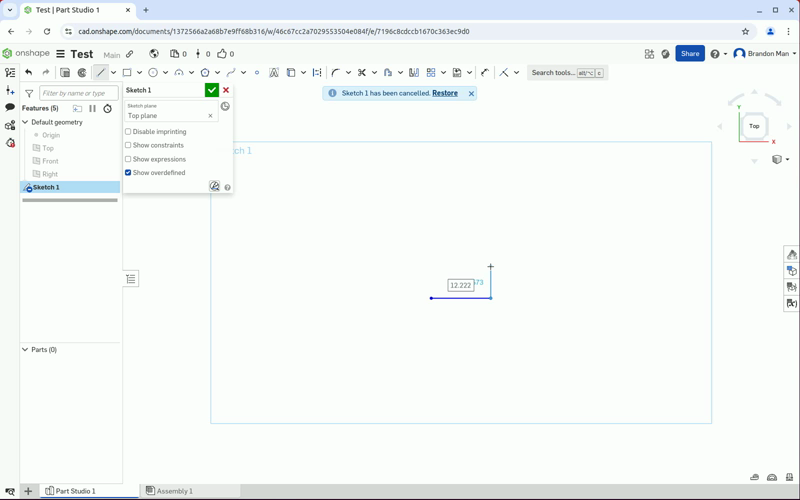
key_up(shift)
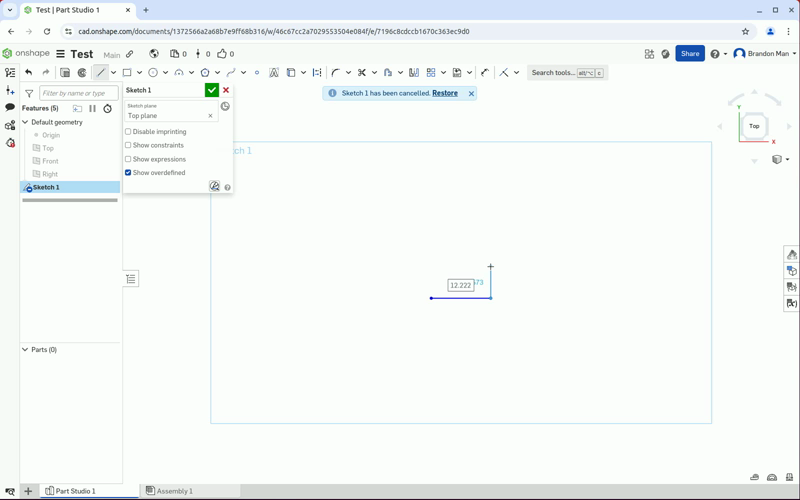
key_down(shift)
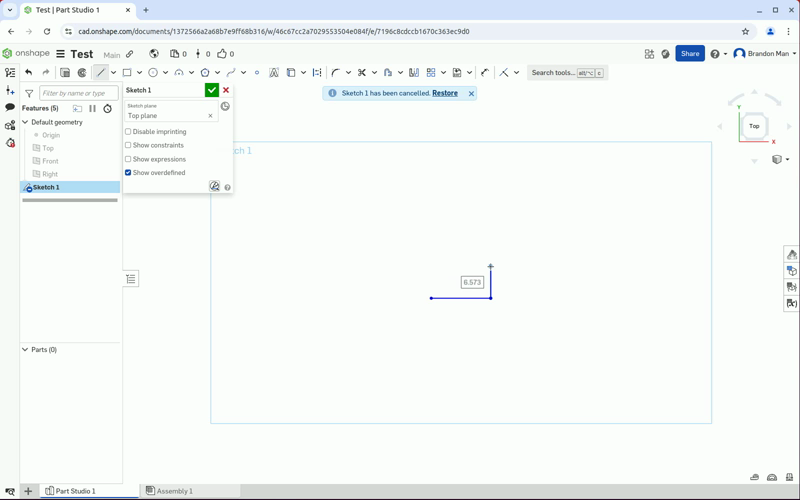
mouse_move(520, 266)
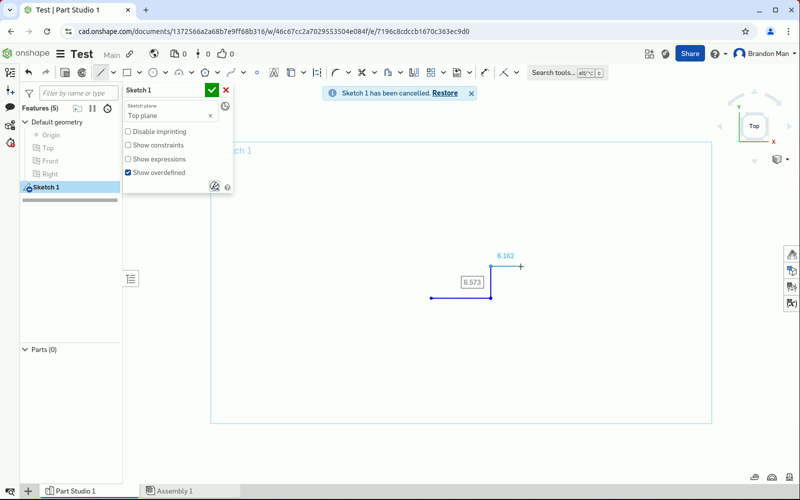
mouse_move(431, 266)
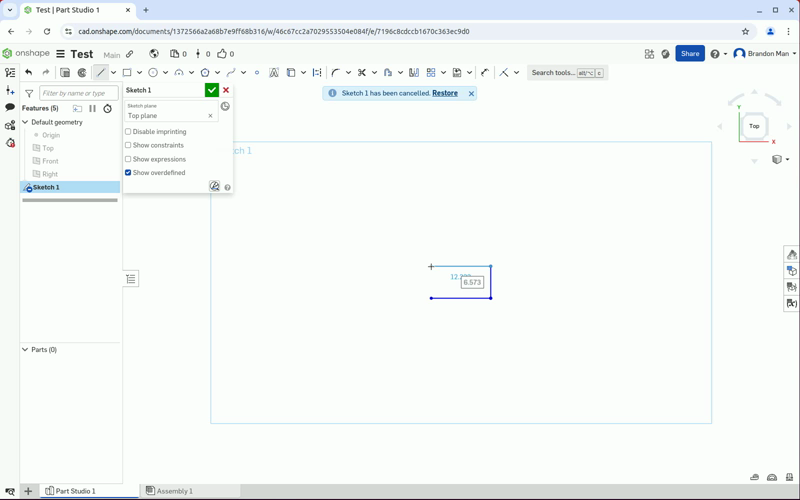
click(431, 266)
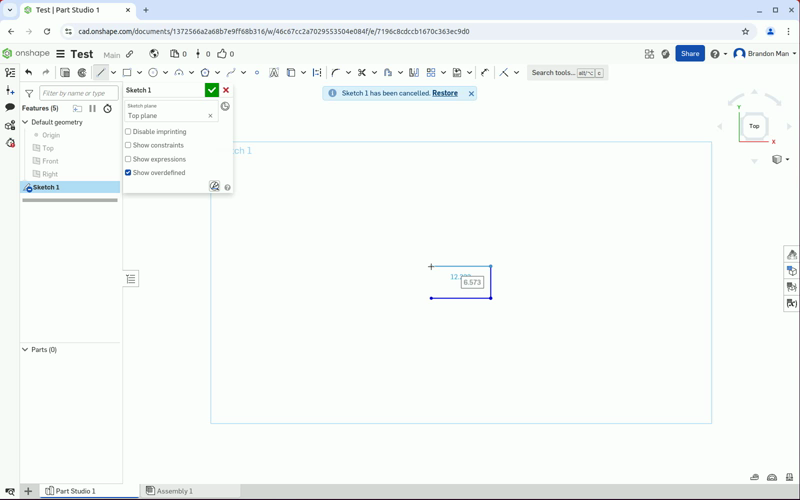
key_up(shift)
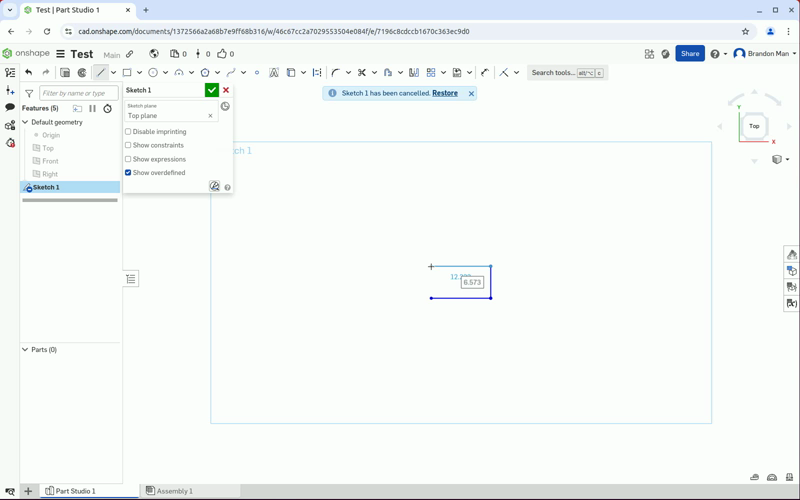
mouse_move(461, 266)
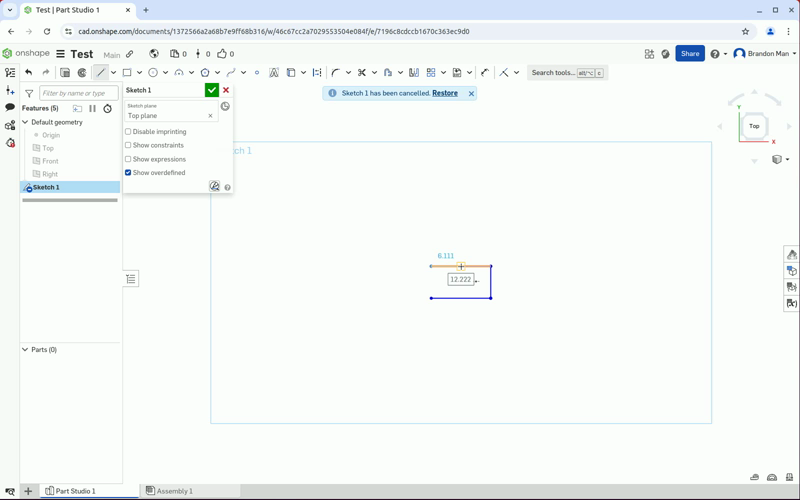
key_down(shift)
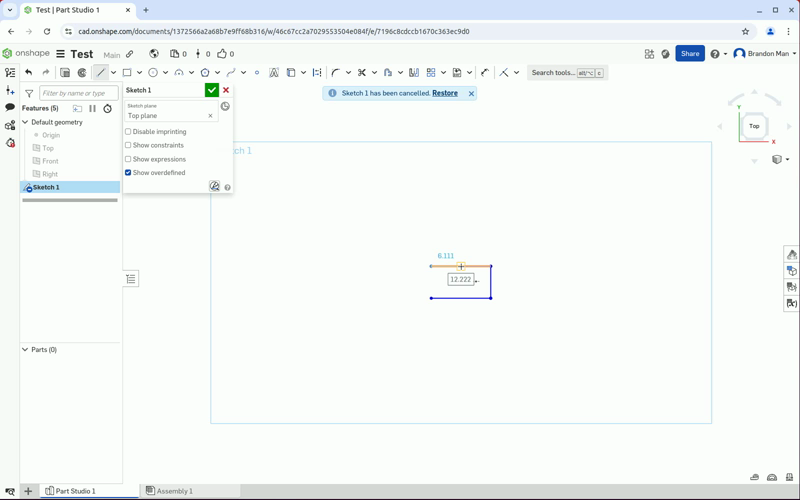
mouse_move(431, 298)
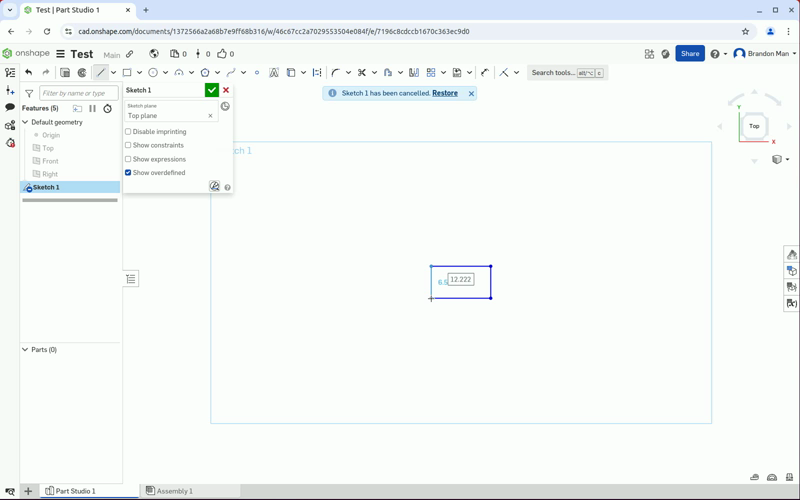
key_up(shift)
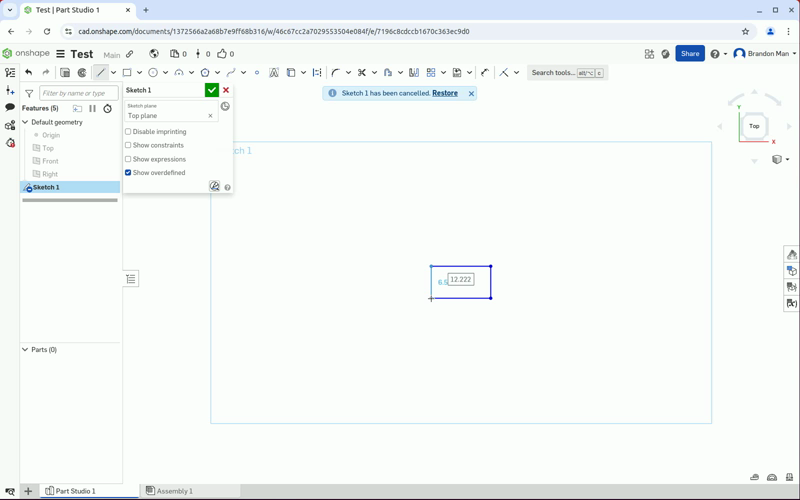
click(431, 298)
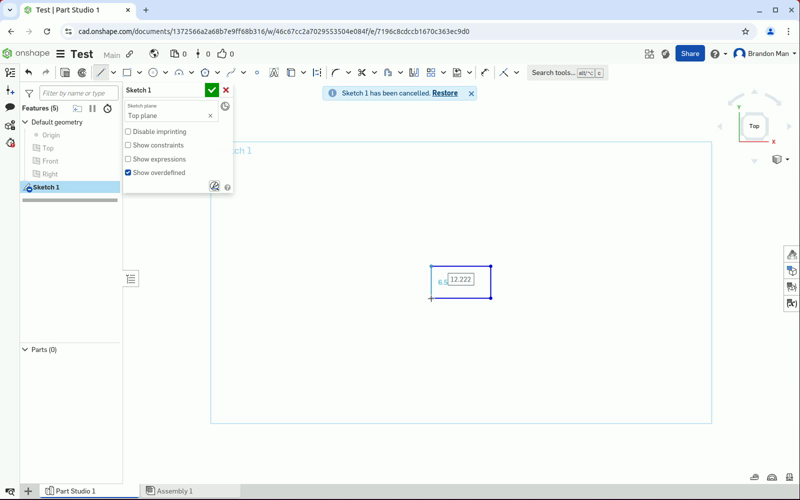
key(esc)
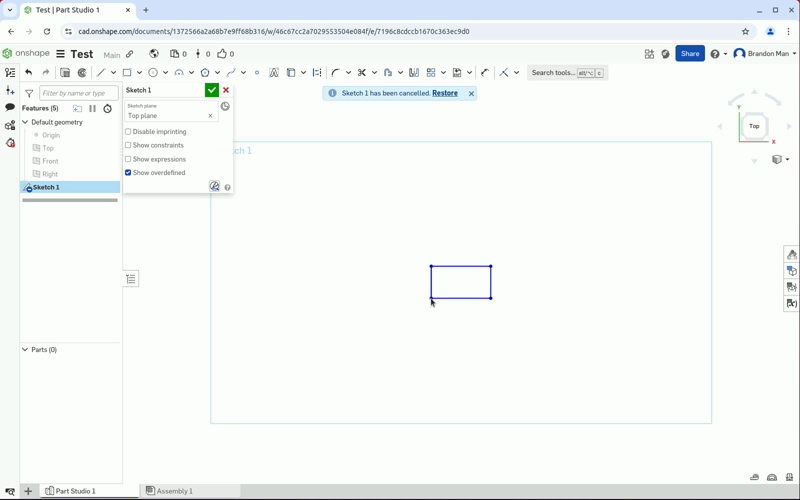
key(l)
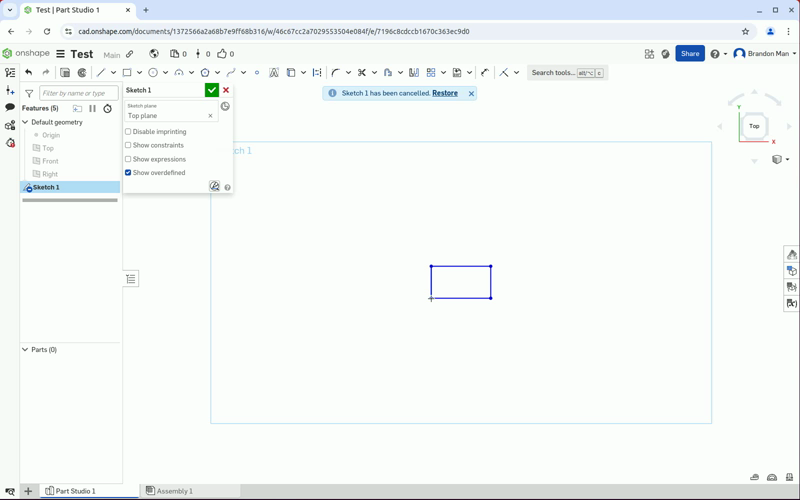
key_down(shift)
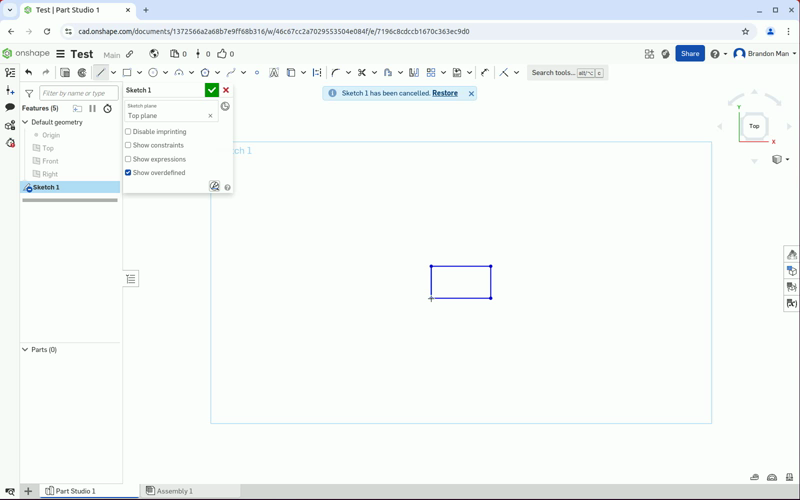
mouse_move(438, 292)
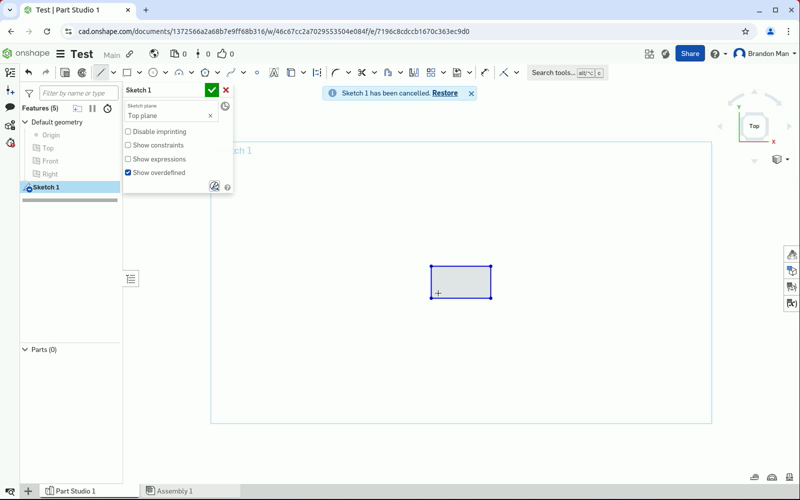
click(438, 292)
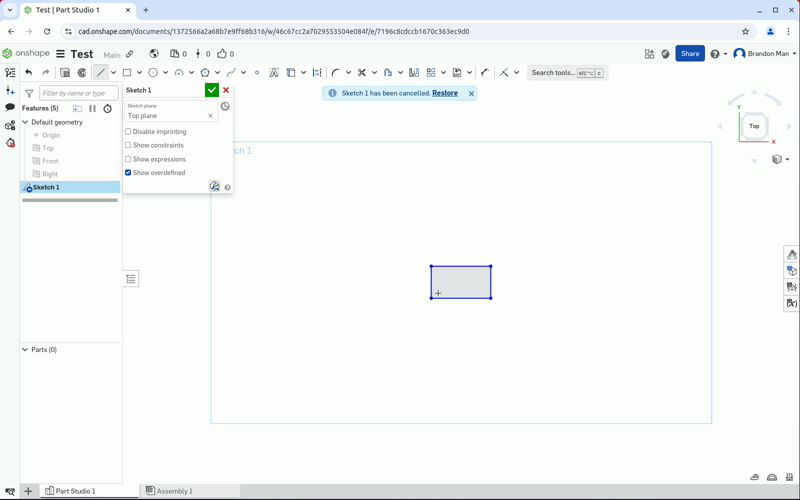
key_up(shift)
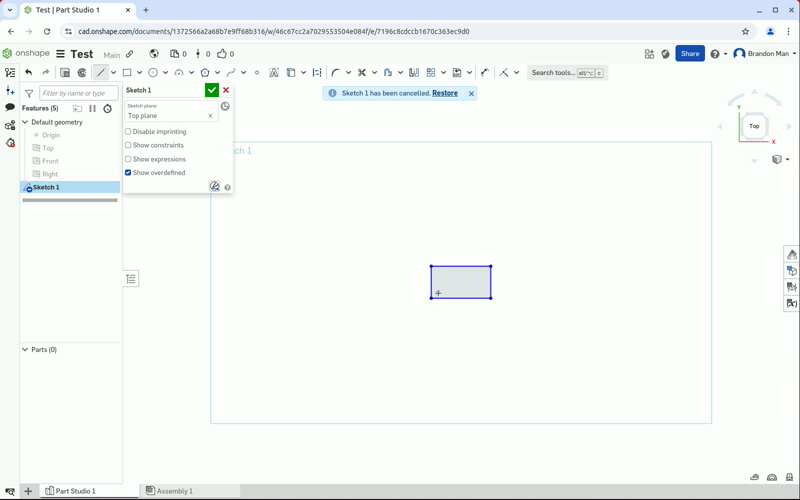
key_down(shift)
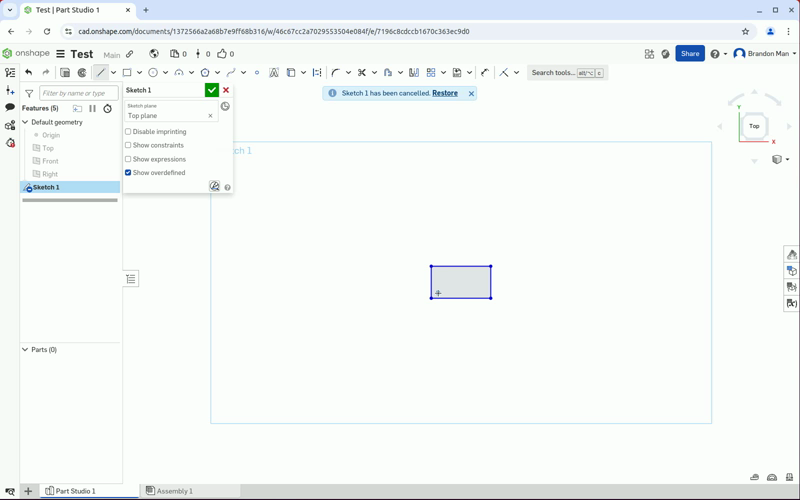
mouse_move(468, 292)
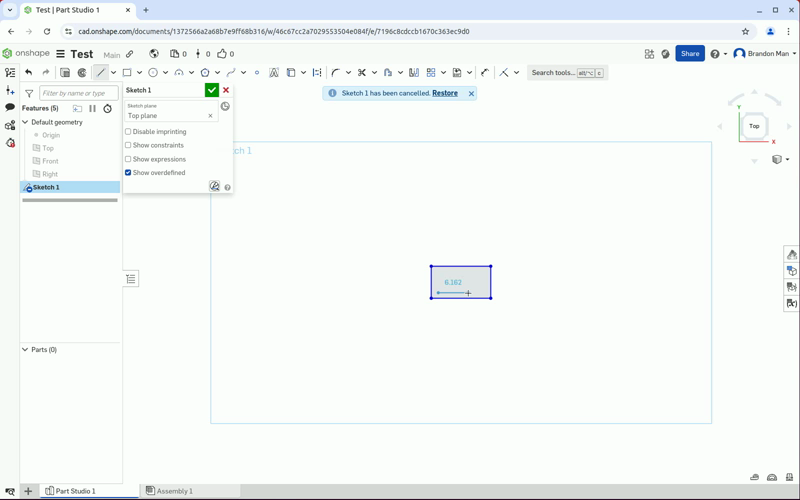
mouse_move(483, 292)
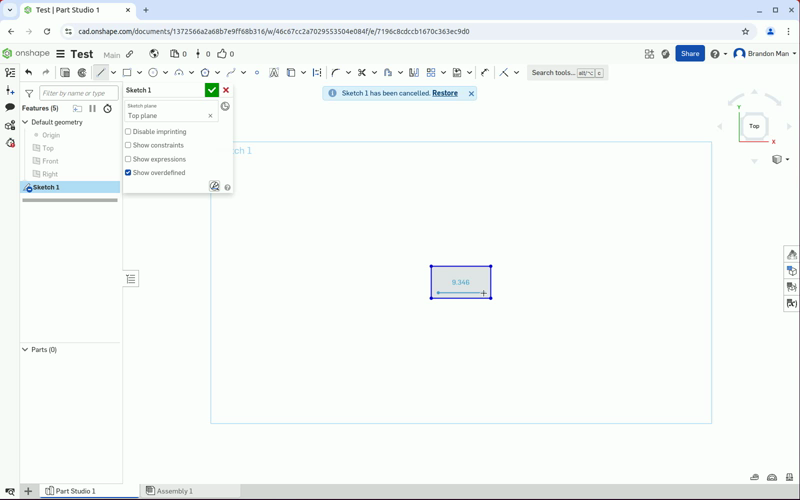
click(483, 292)
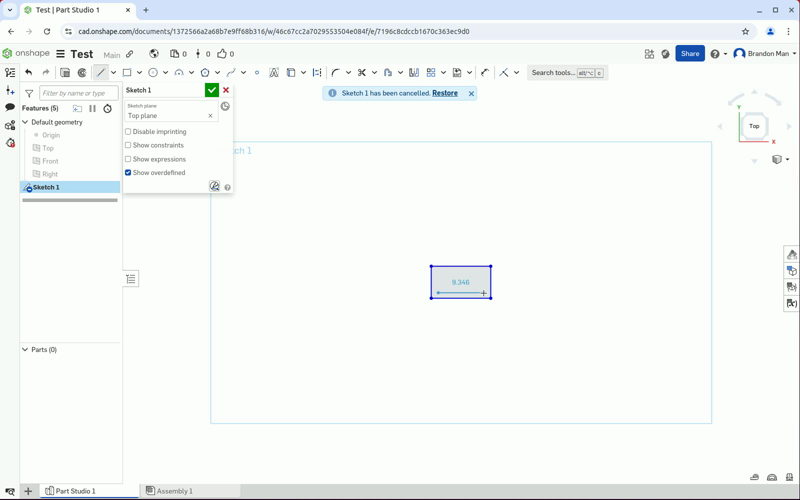
key_up(shift)
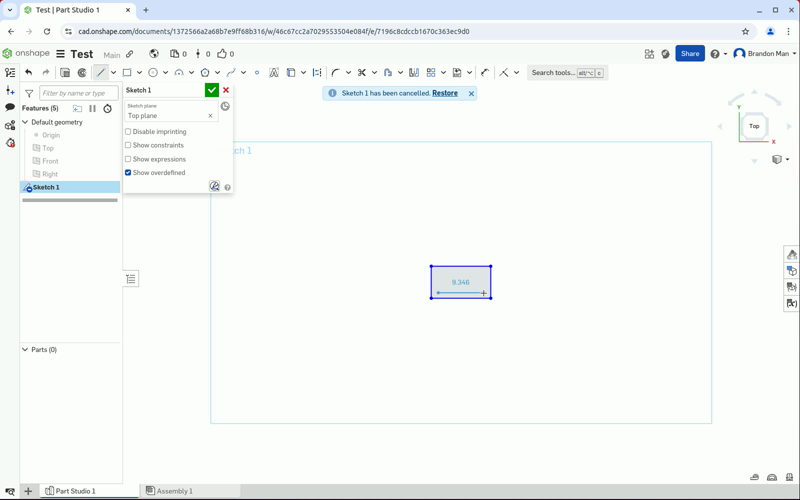
key_down(shift)
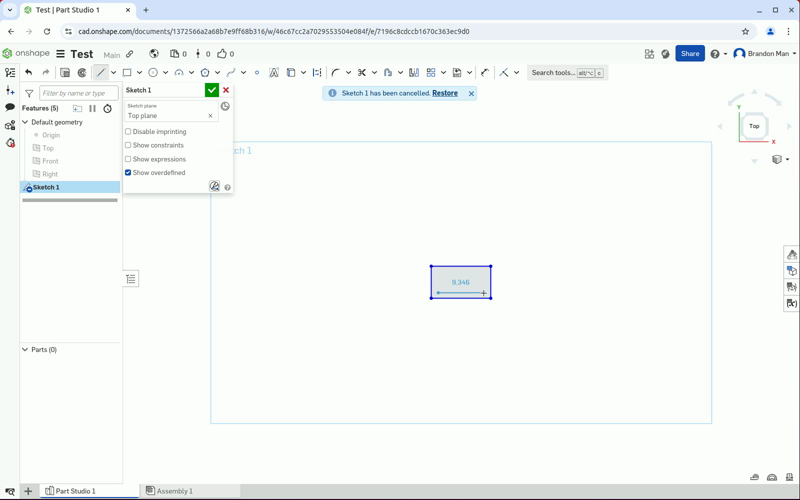
mouse_move(513, 292)
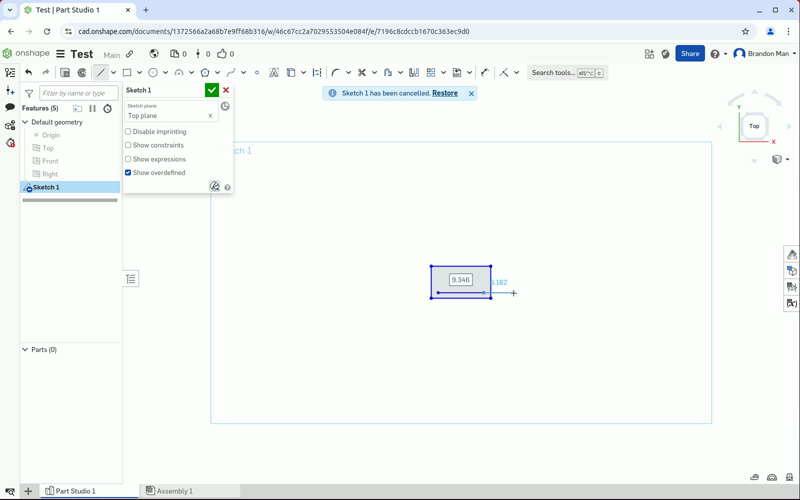
mouse_move(483, 272)
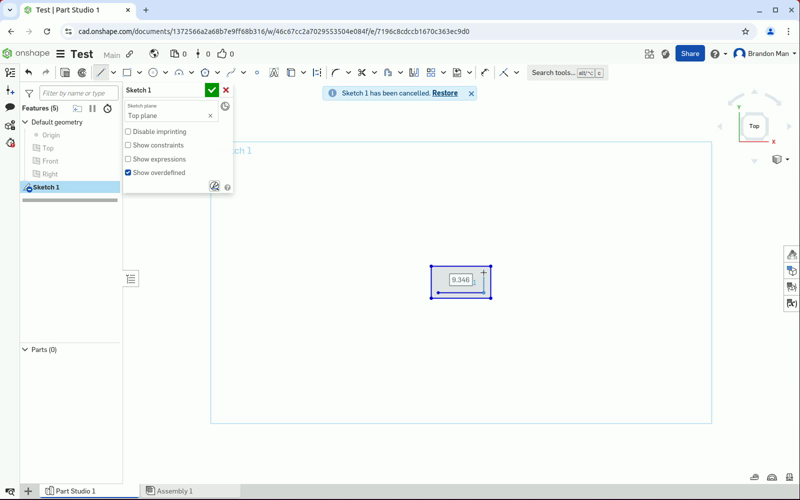
click(483, 272)
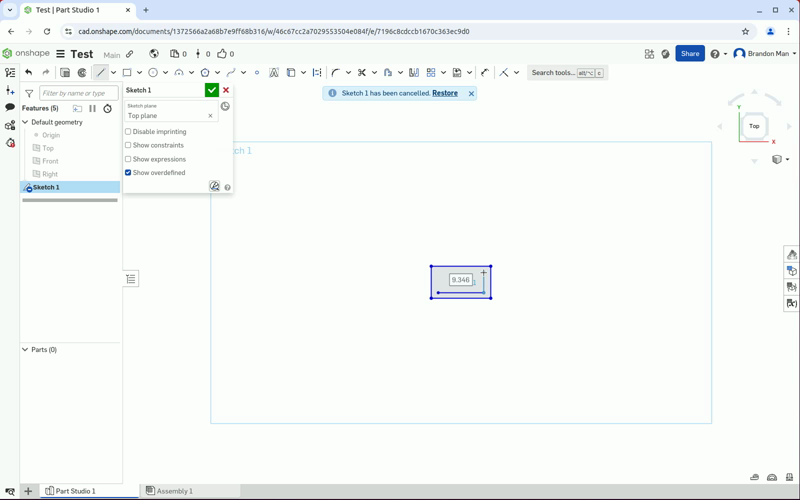
key_up(shift)
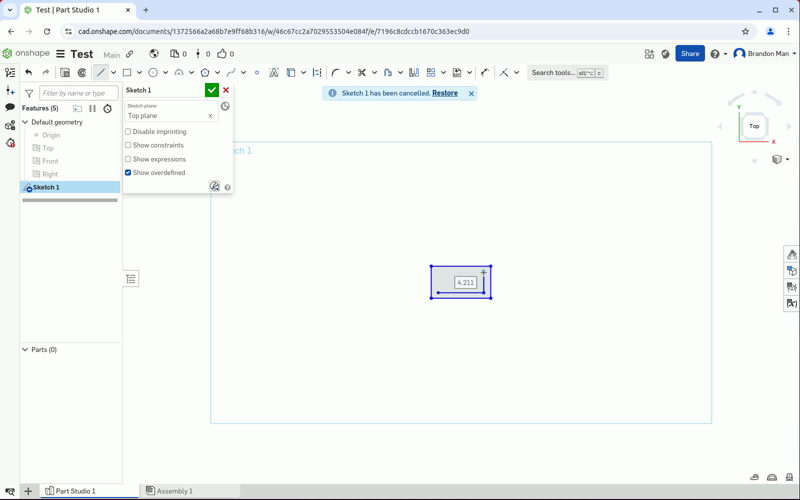
key_down(shift)
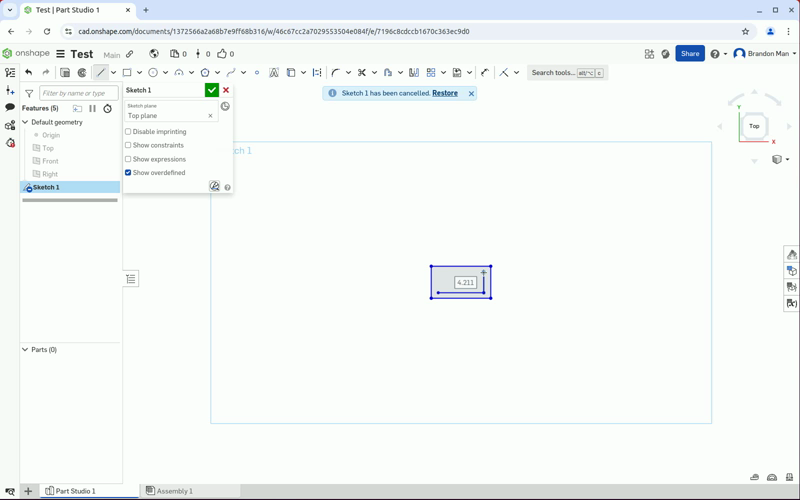
mouse_move(513, 272)
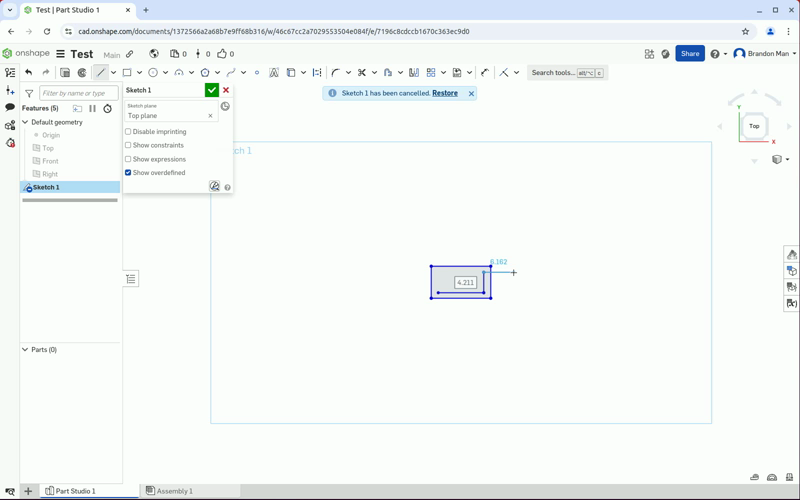
mouse_move(438, 272)
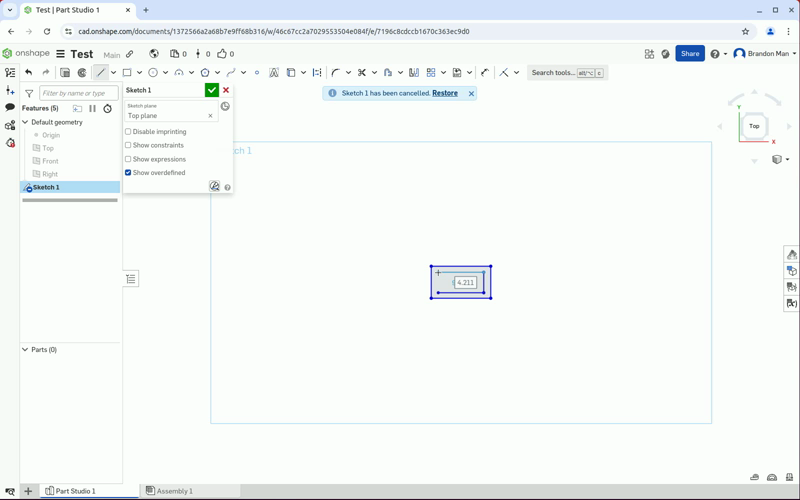
click(438, 272)
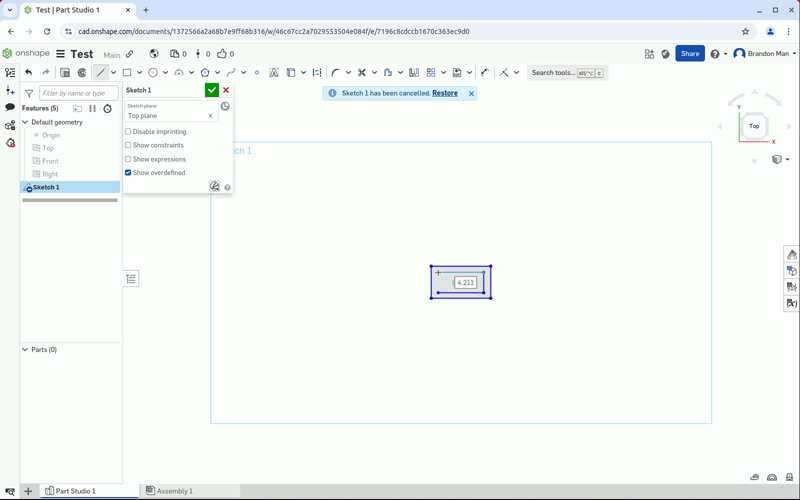
key_up(shift)
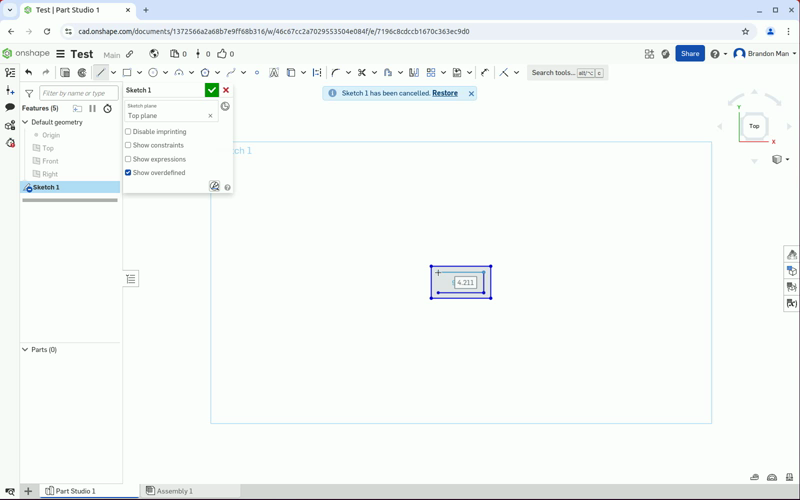
mouse_move(468, 272)
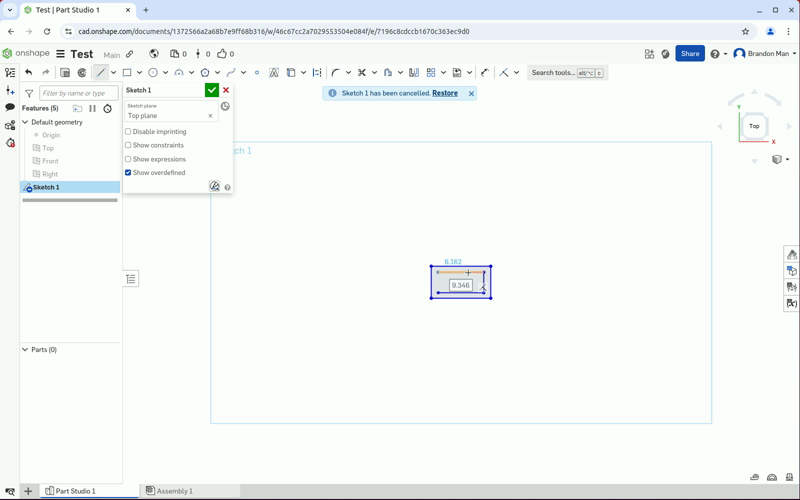
key_down(shift)
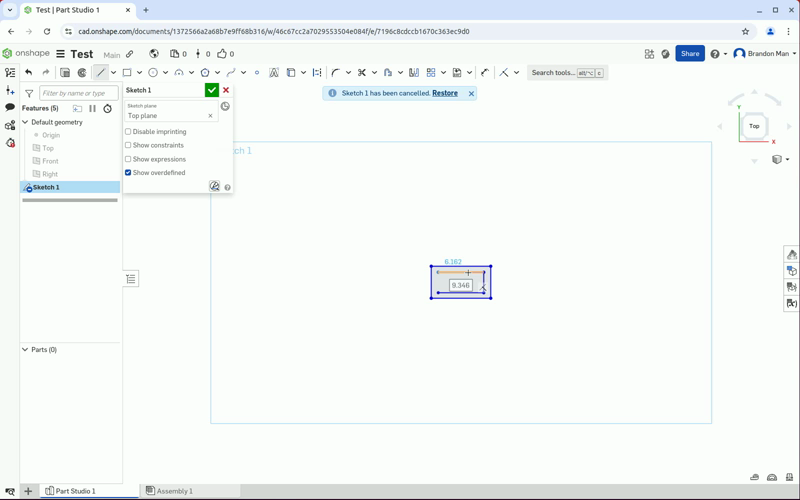
mouse_move(438, 292)
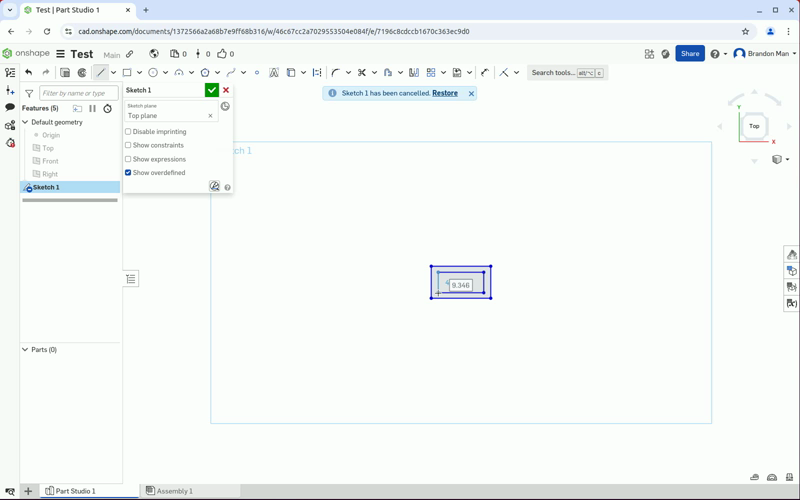
key_up(shift)
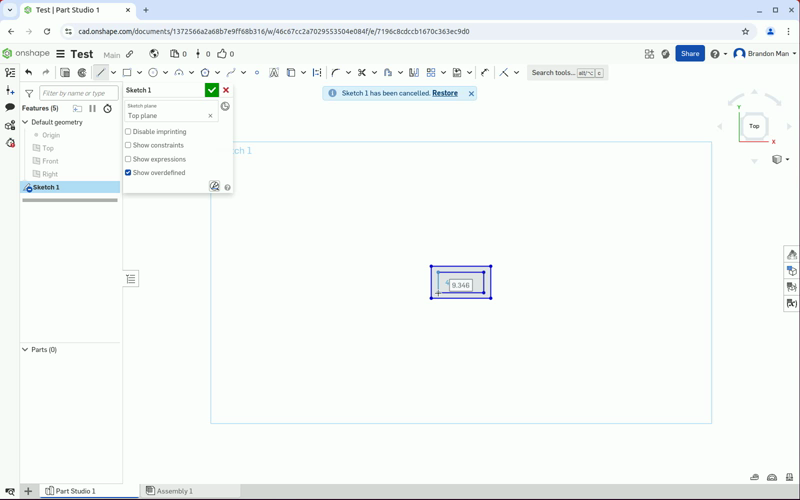
click(438, 292)
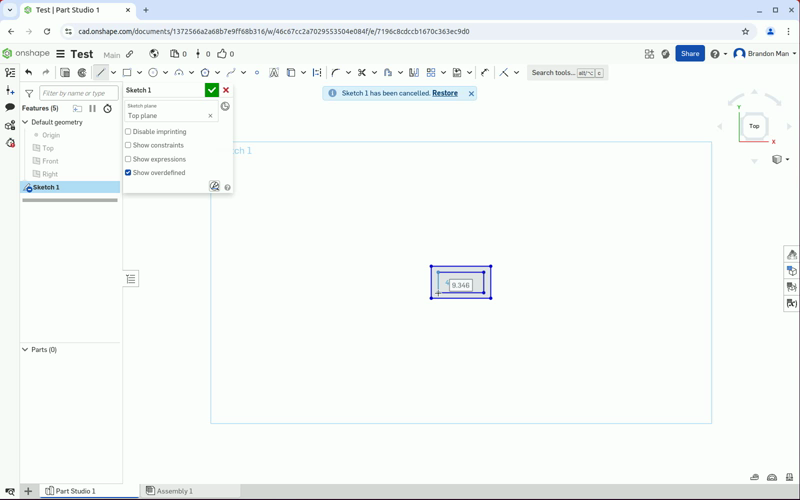
key(esc)
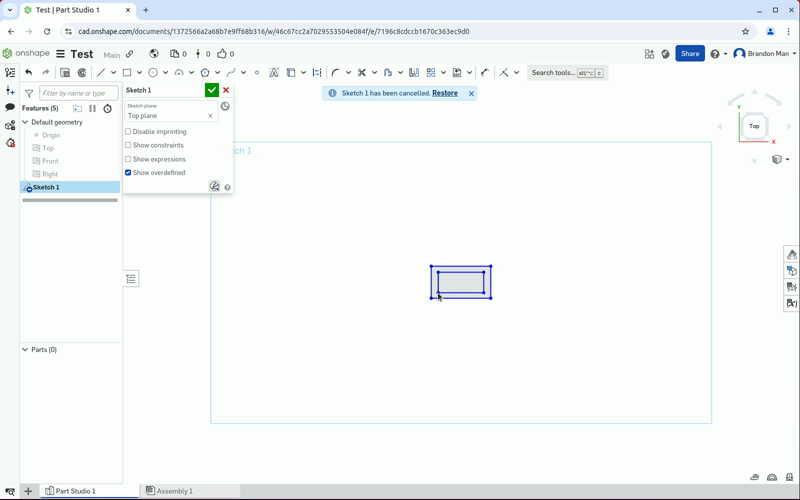
mouse_move(434, 277)
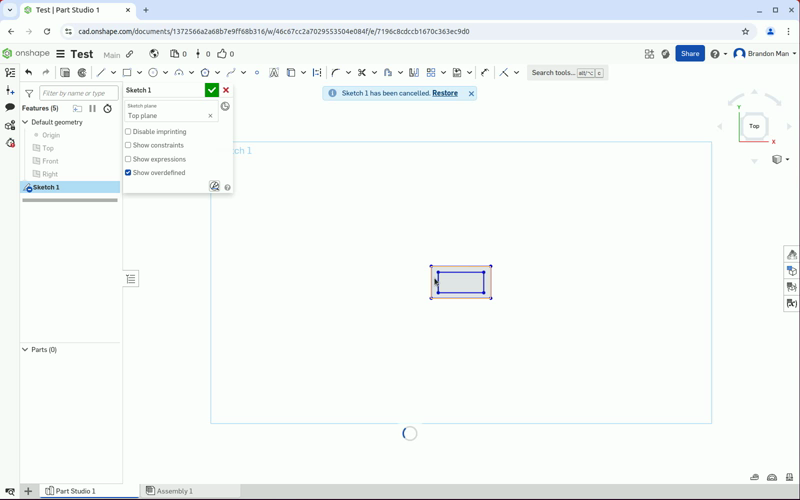
scroll(6)
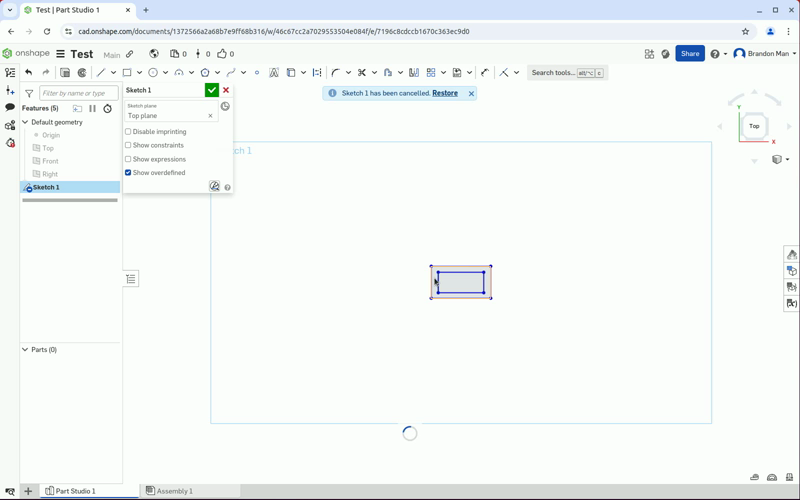
scroll(6)
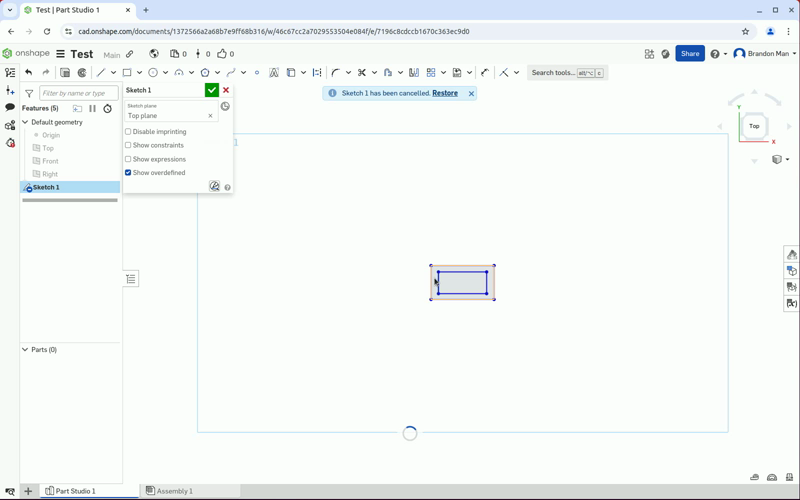
scroll(6)
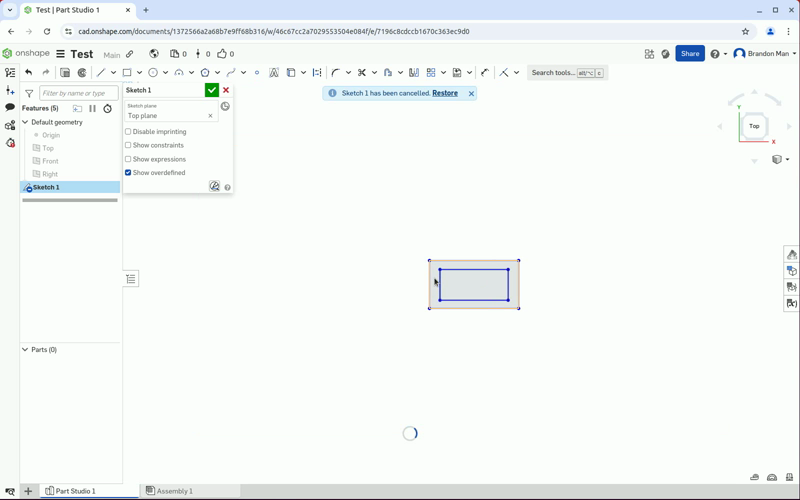
scroll(6)
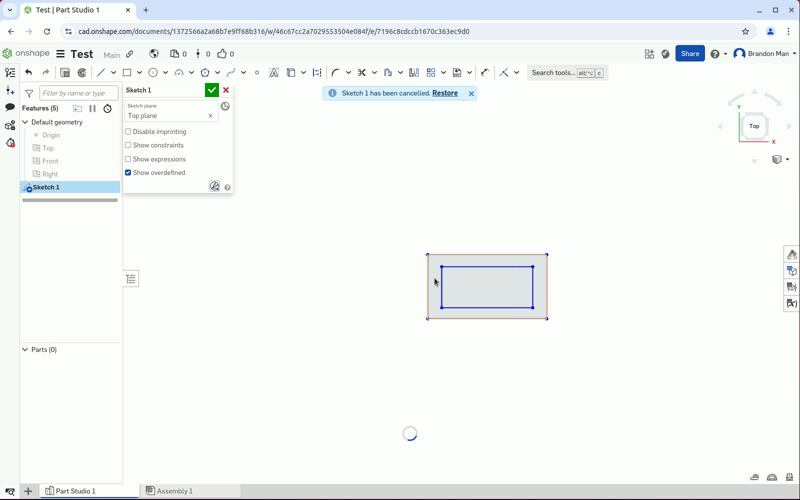
scroll(6)
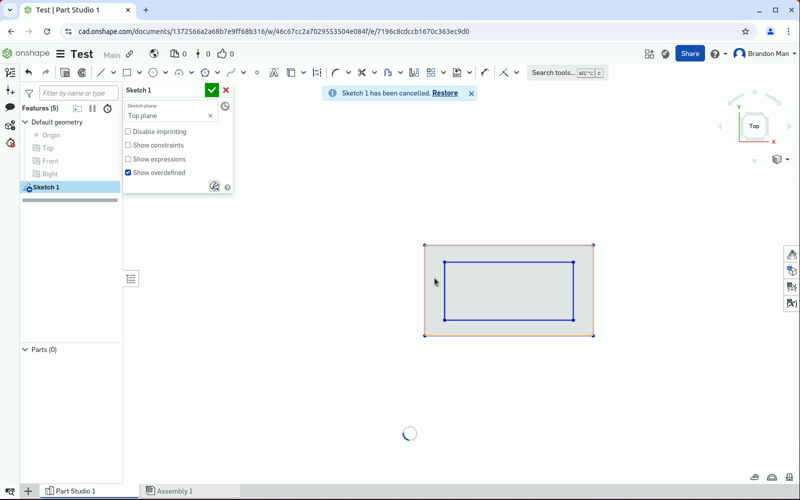
scroll(6)
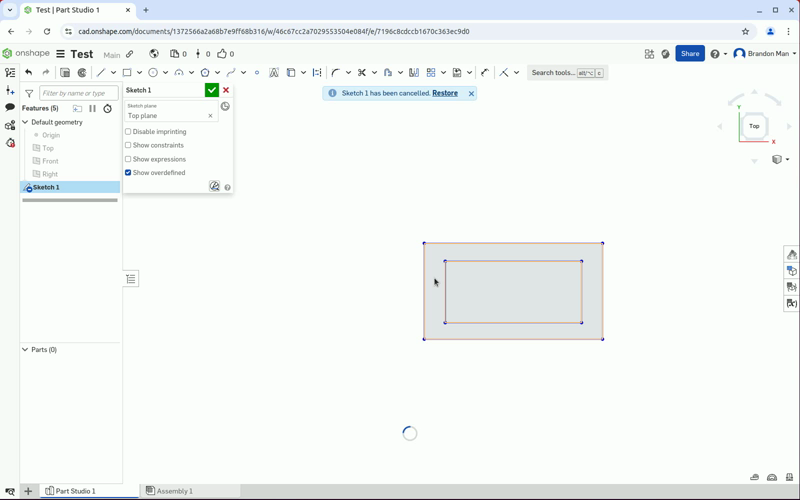
scroll(6)
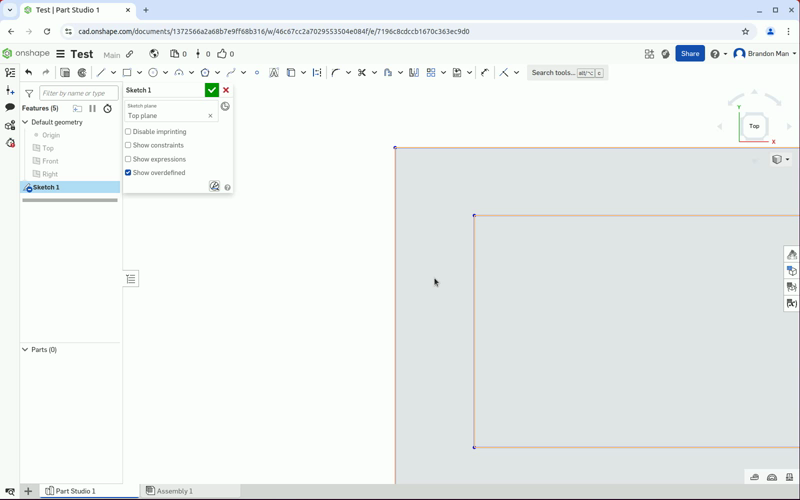
click(434, 277)
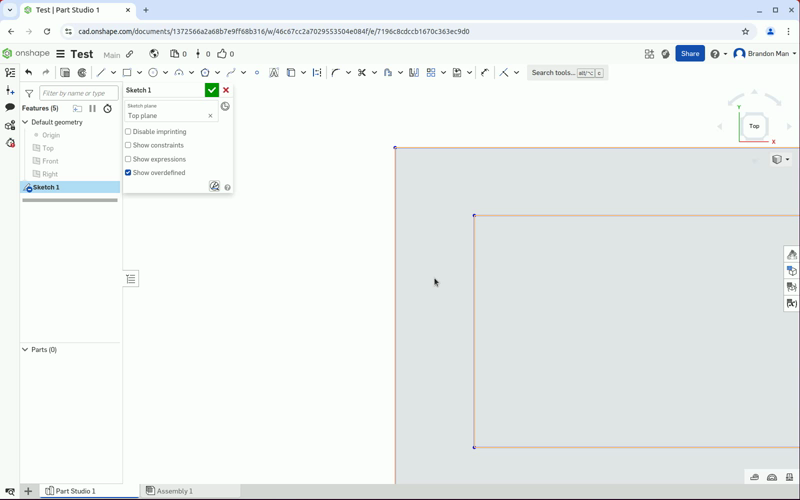
scroll(-6)
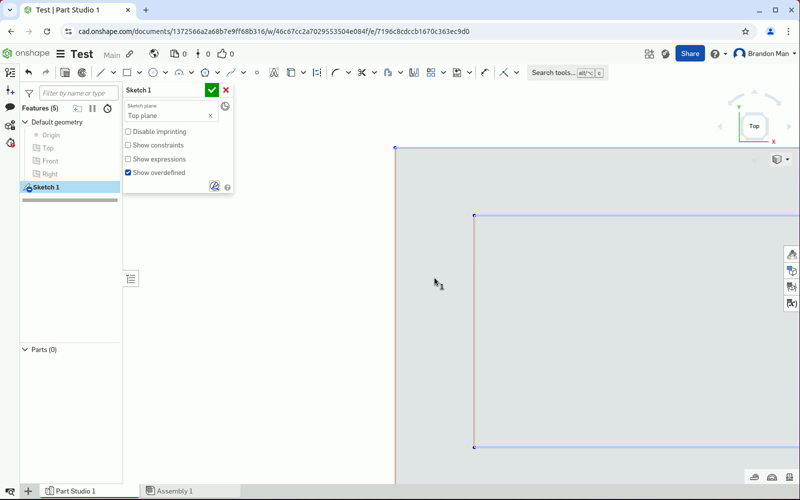
scroll(-6)
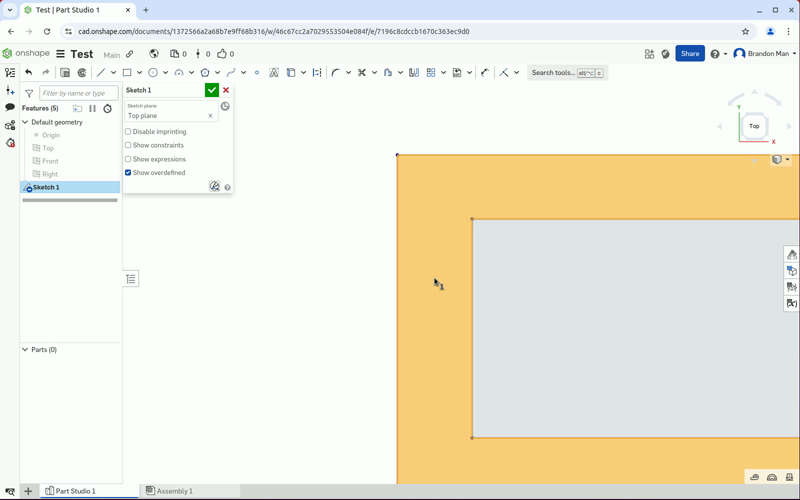
scroll(-6)
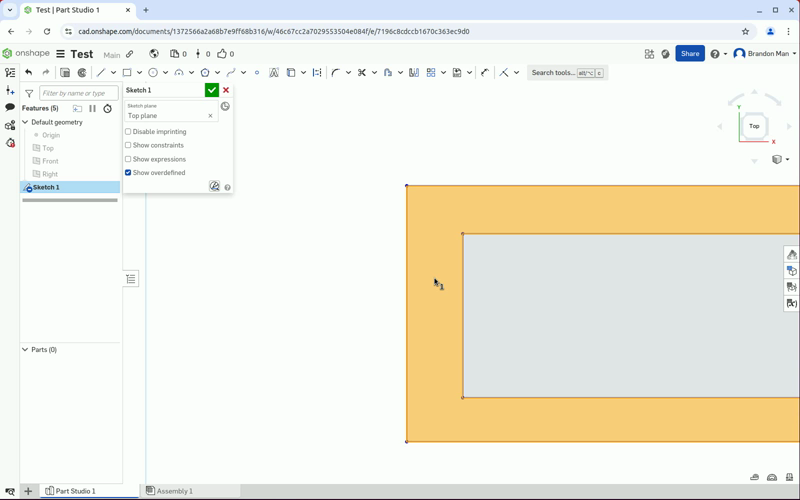
scroll(-6)
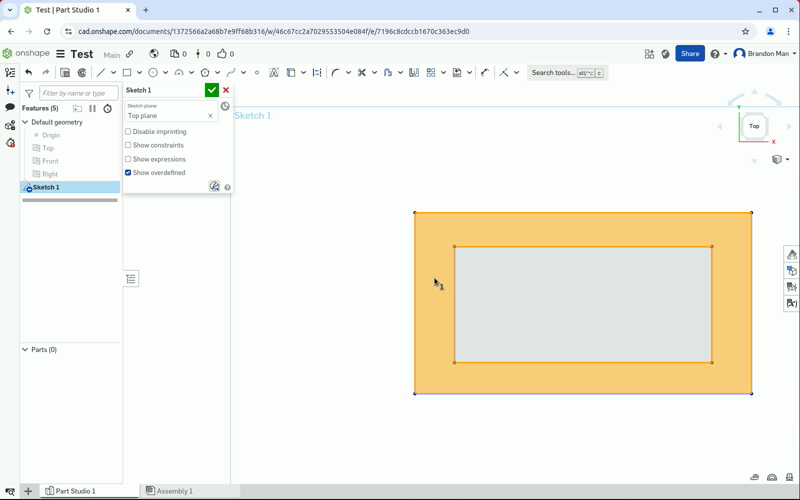
scroll(-6)
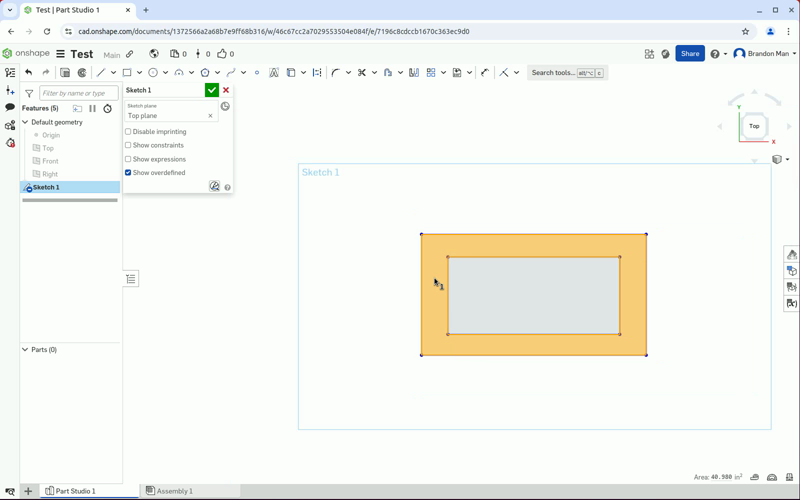
scroll(-6)
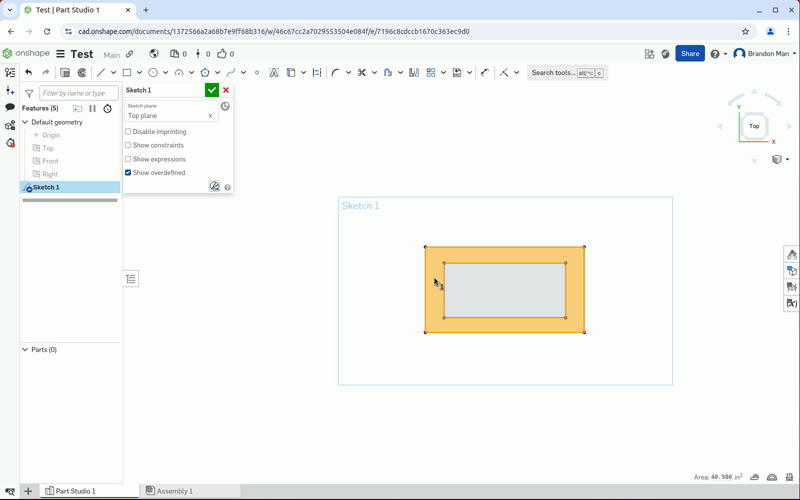
scroll(-6)
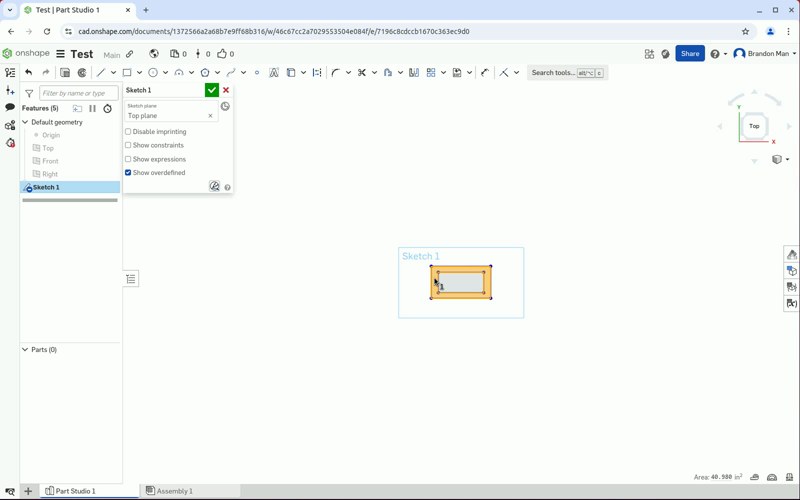
mouse_move(73, 352)
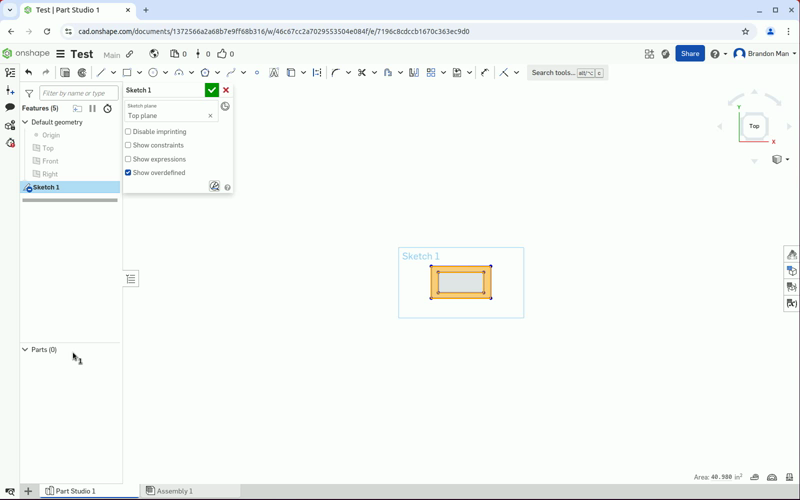
key(shift+y)
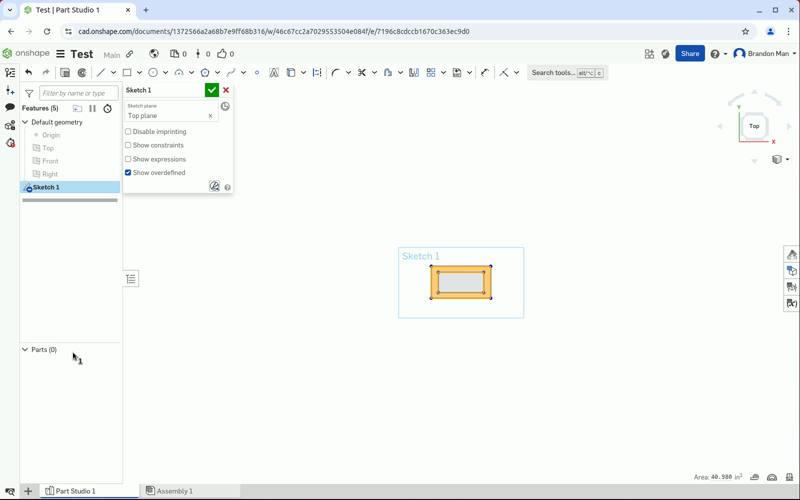
key(shift+e)
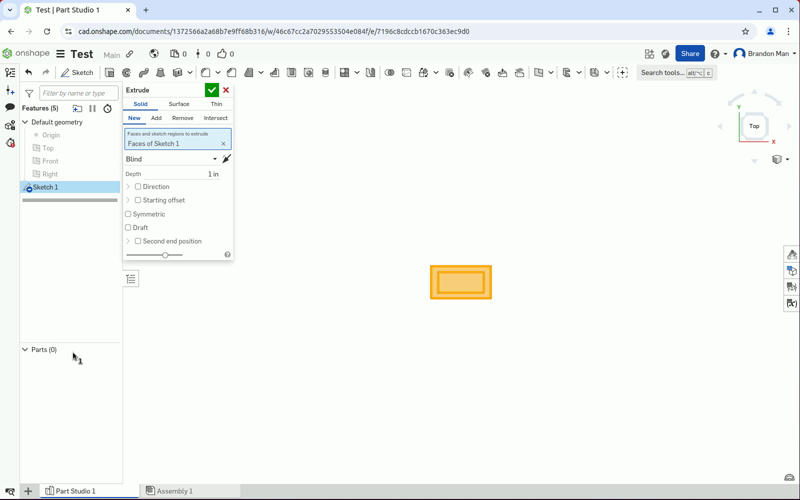
mouse_move(143, 106)
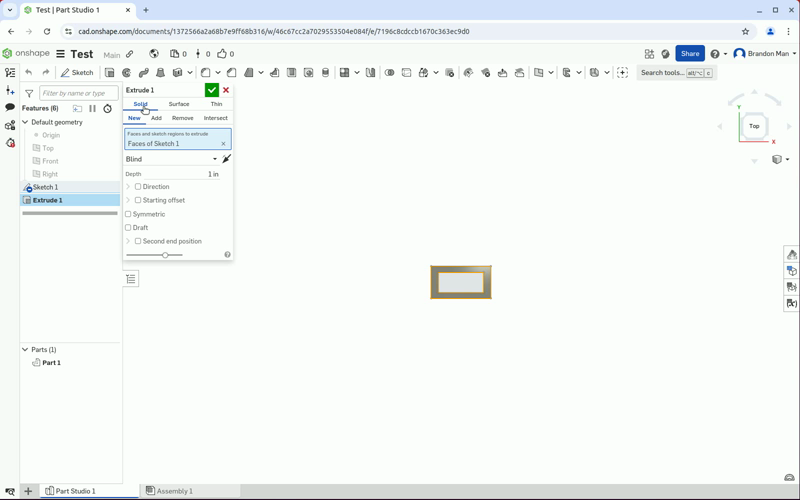
click(143, 106)
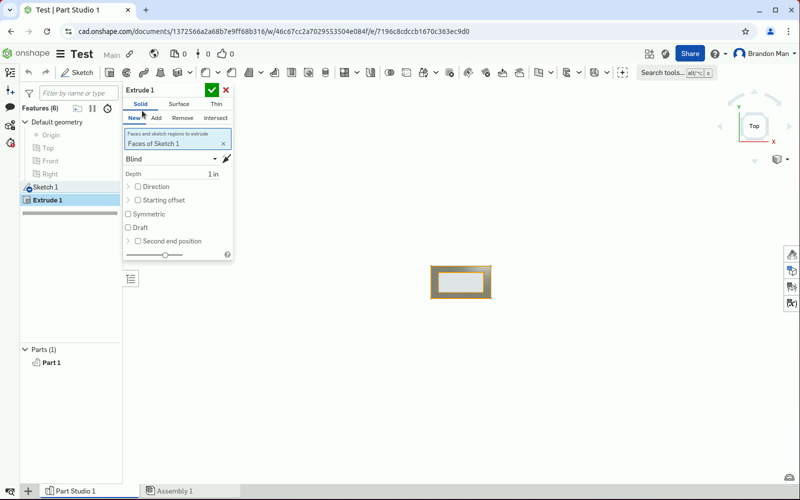
mouse_move(137, 120)
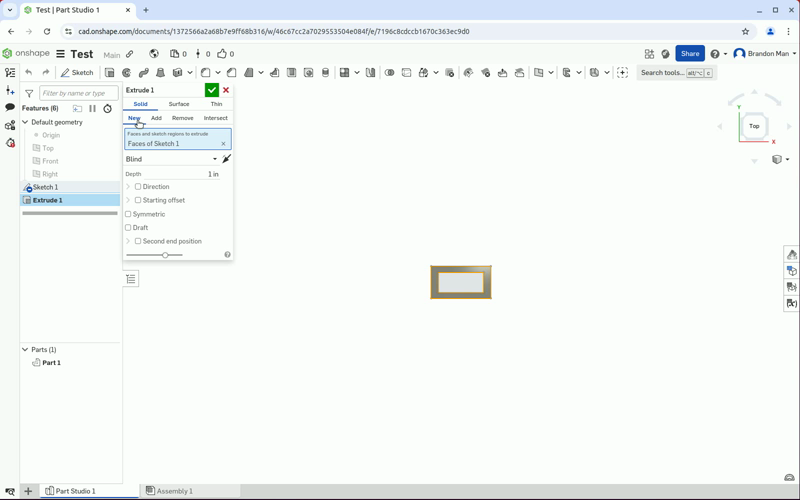
click(137, 120)
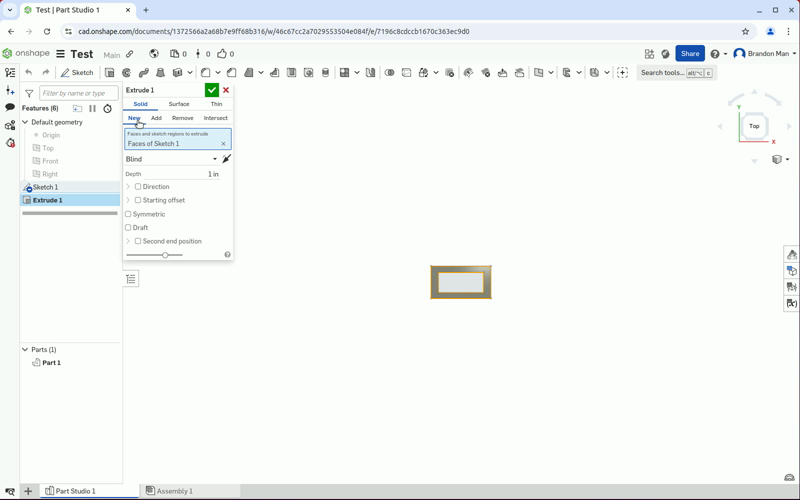
key(tab, 4)
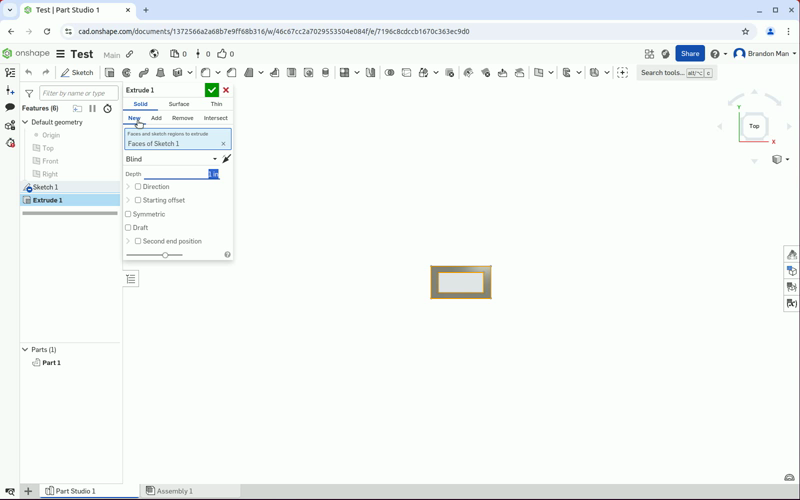
text(18.535)
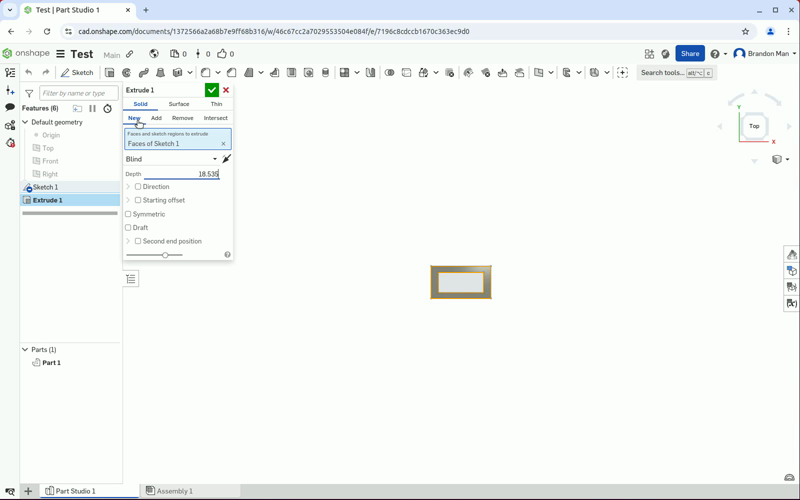
key(enter)
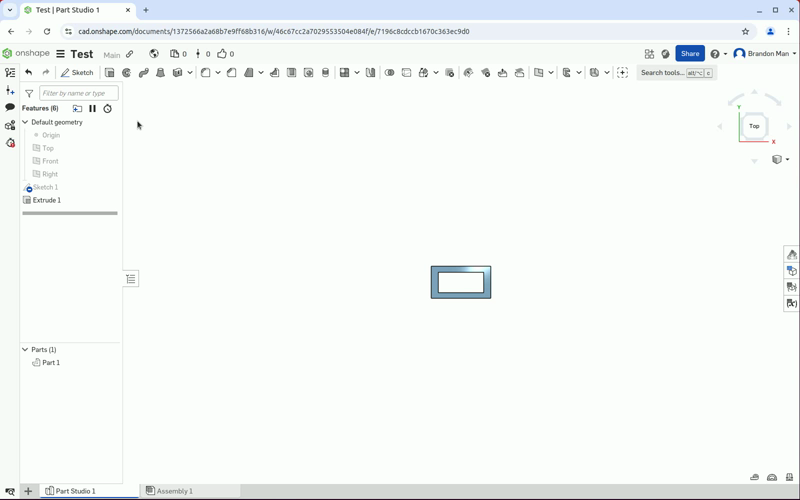
key(shift+h)
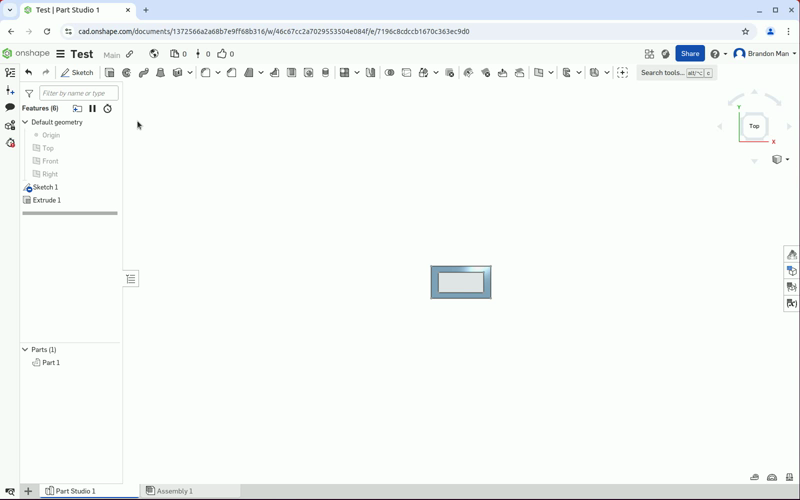
key(shift+h)
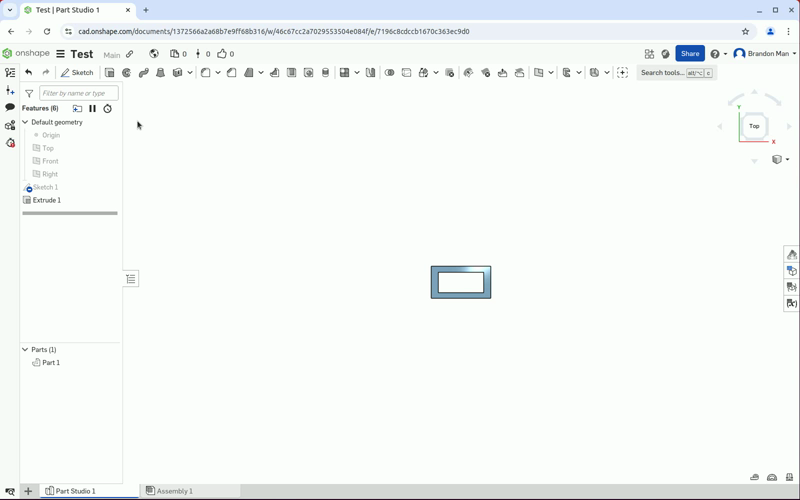
mouse_move(73, 189)
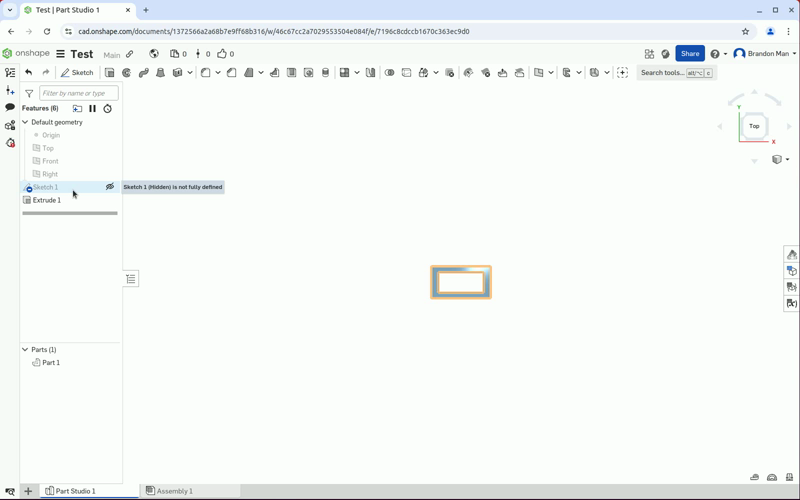
click(73, 189)
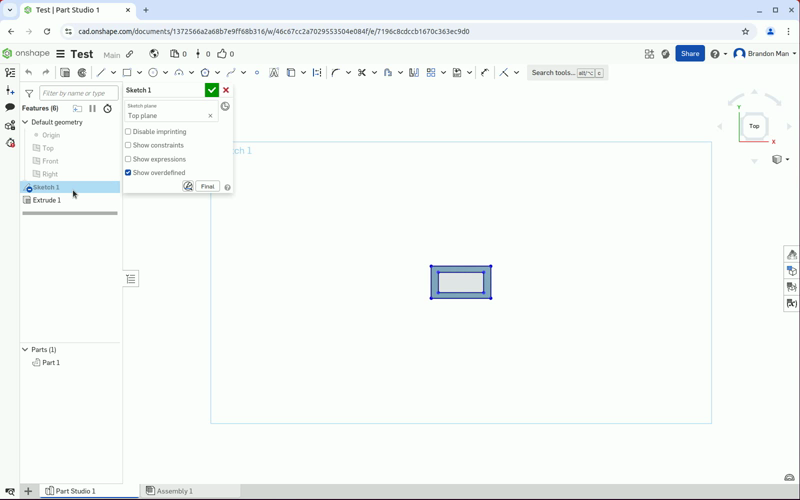
mouse_move(229, 92)
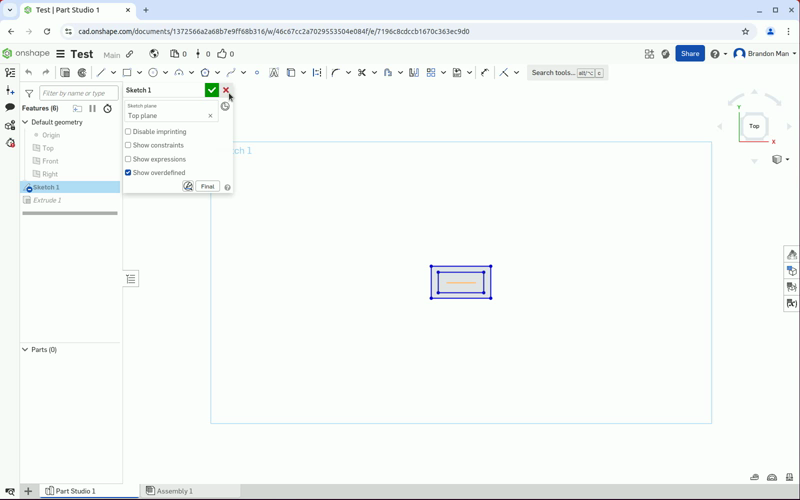
click(229, 92)
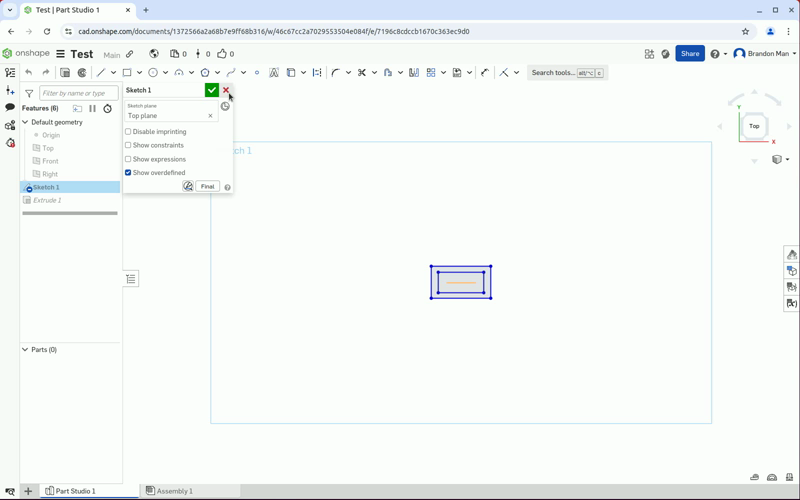
key(shift+s)
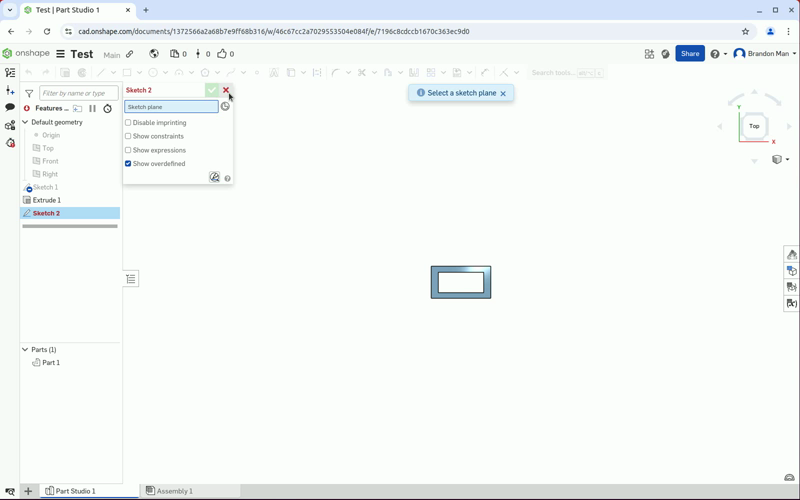
mouse_move(73, 150)
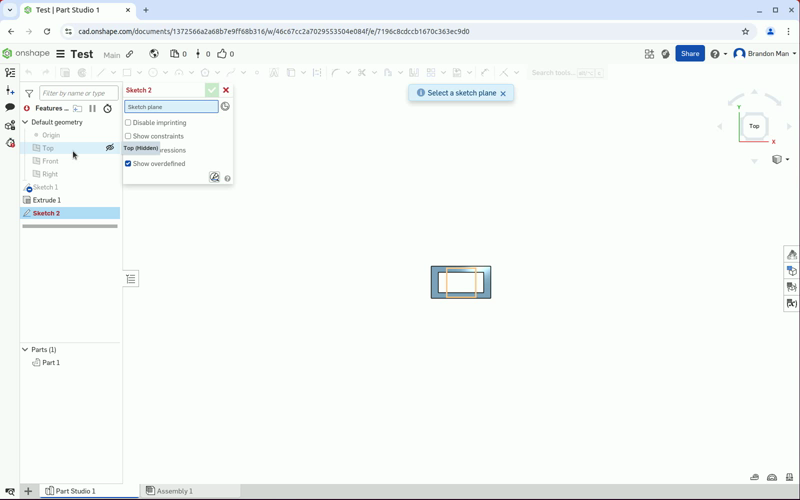
click(73, 150)
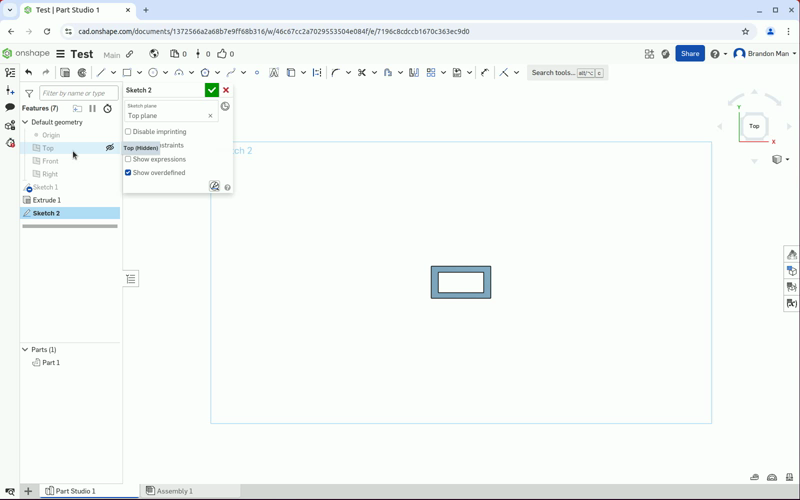
mouse_move(73, 352)
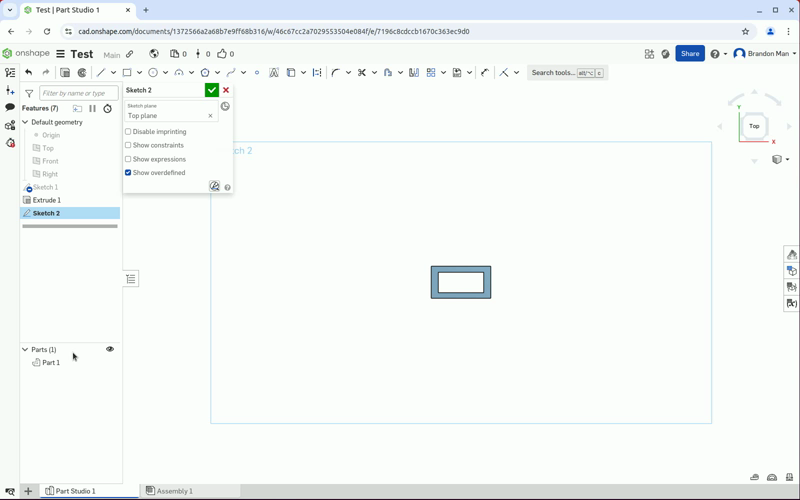
key(y)
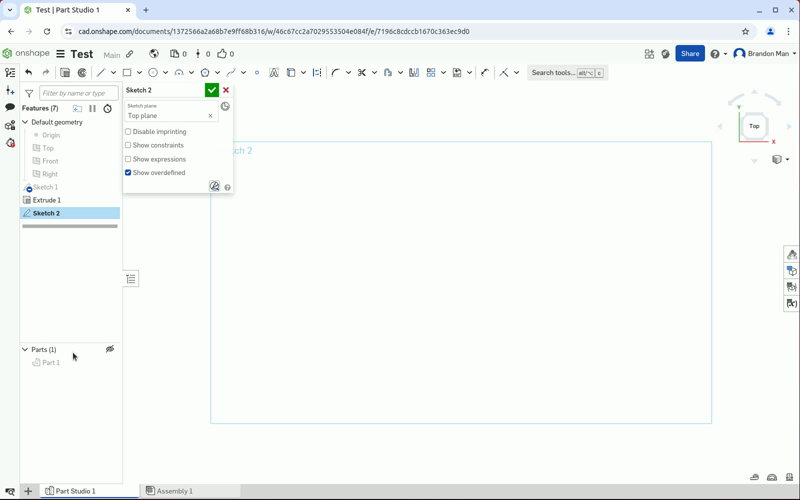
key(l)
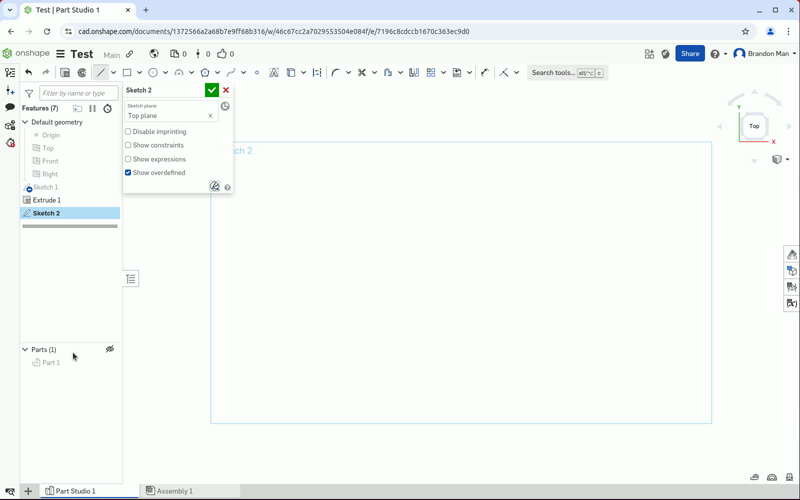
key_down(shift)
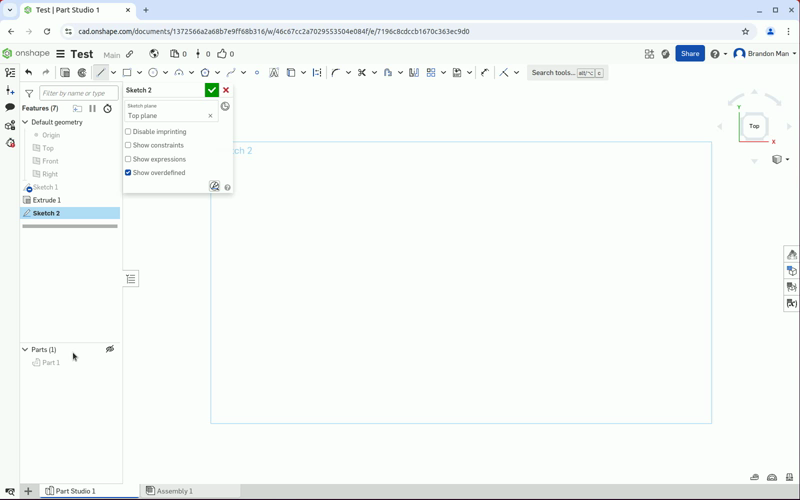
mouse_move(432, 272)
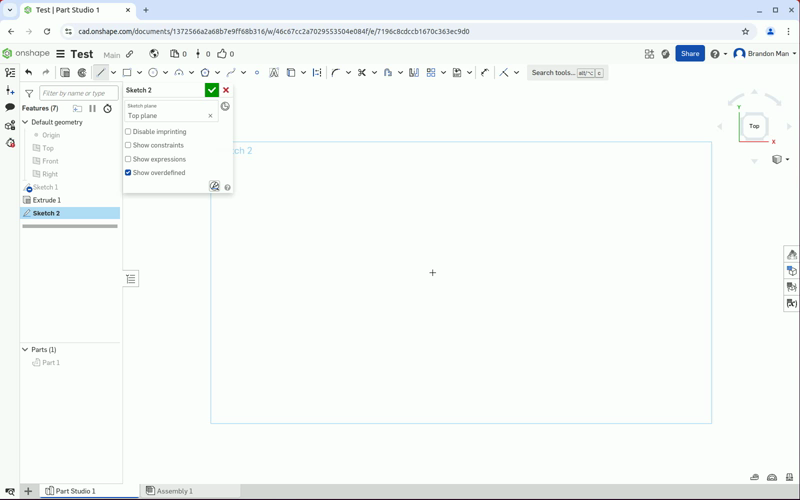
click(432, 272)
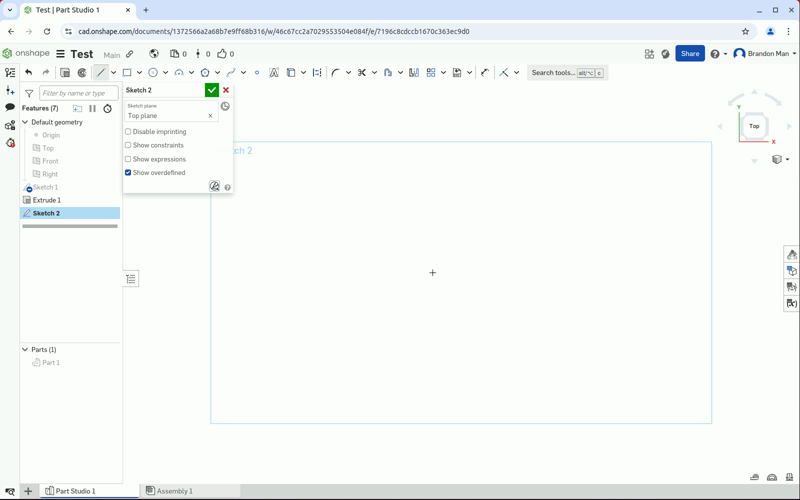
key_up(shift)
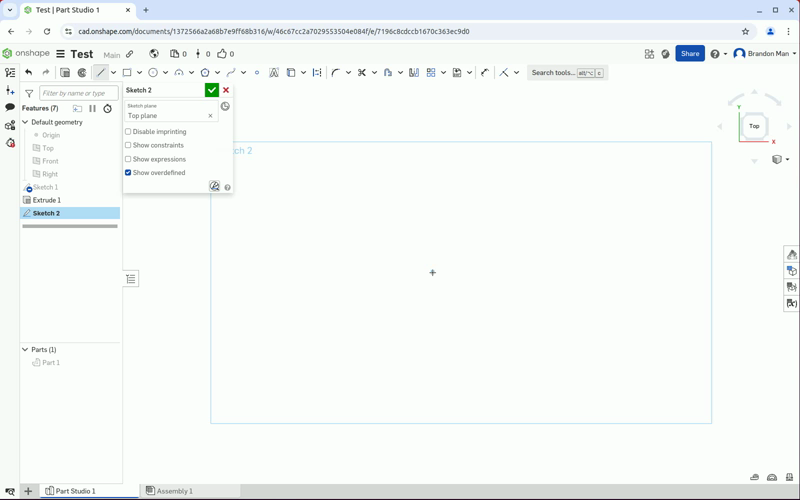
key_down(shift)
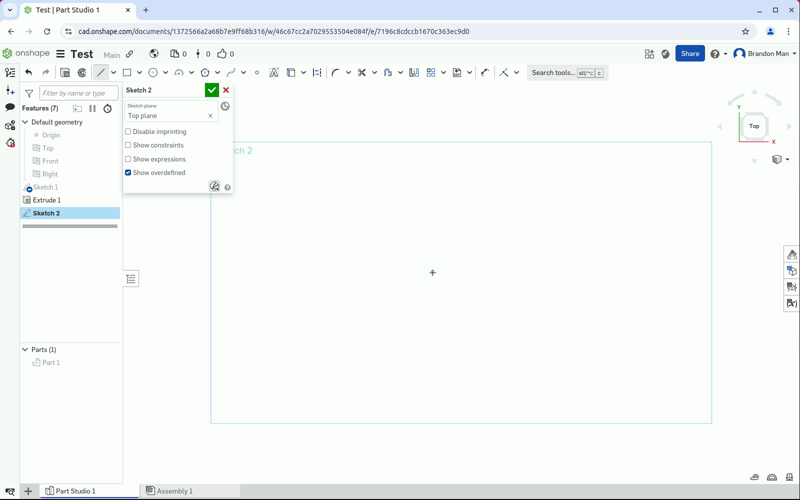
mouse_move(462, 272)
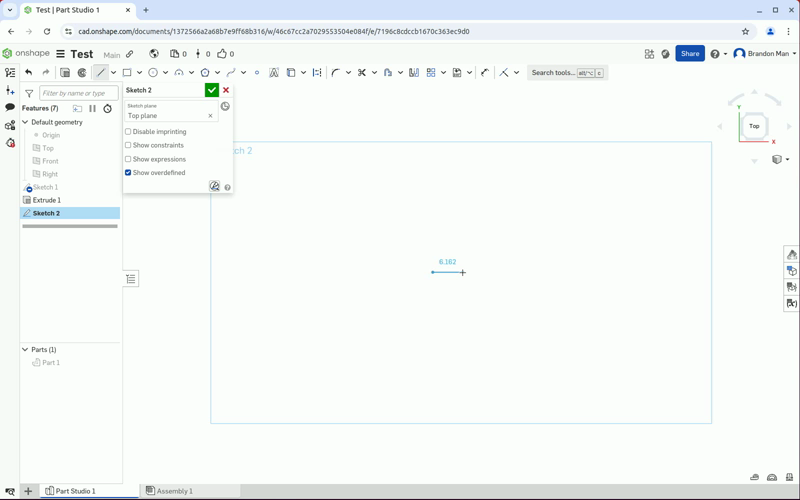
mouse_move(438, 272)
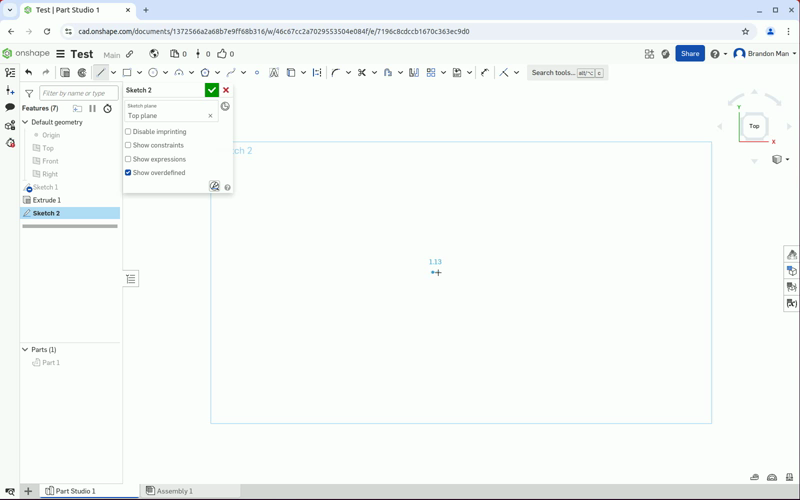
scroll(6)
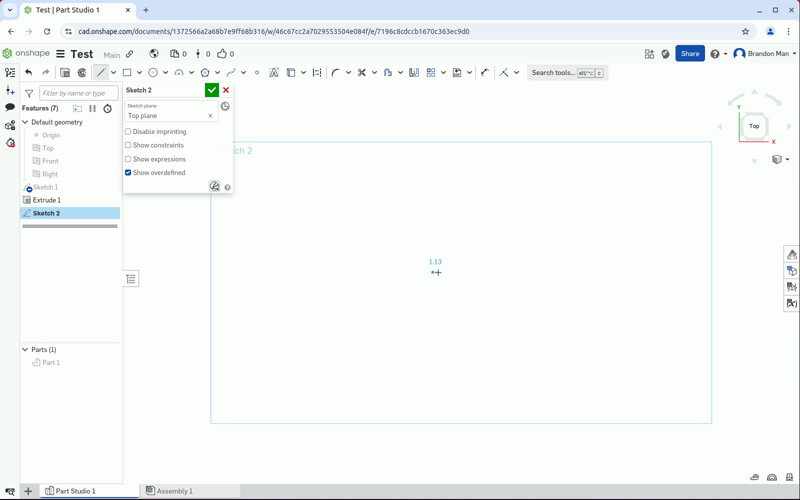
scroll(6)
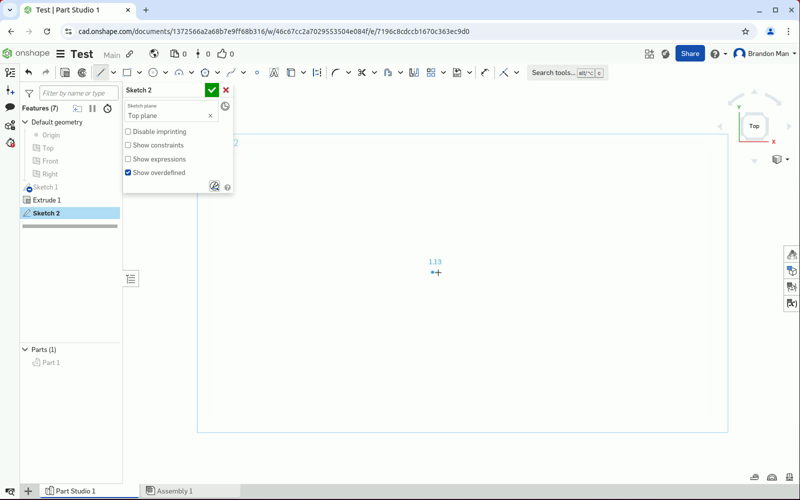
scroll(6)
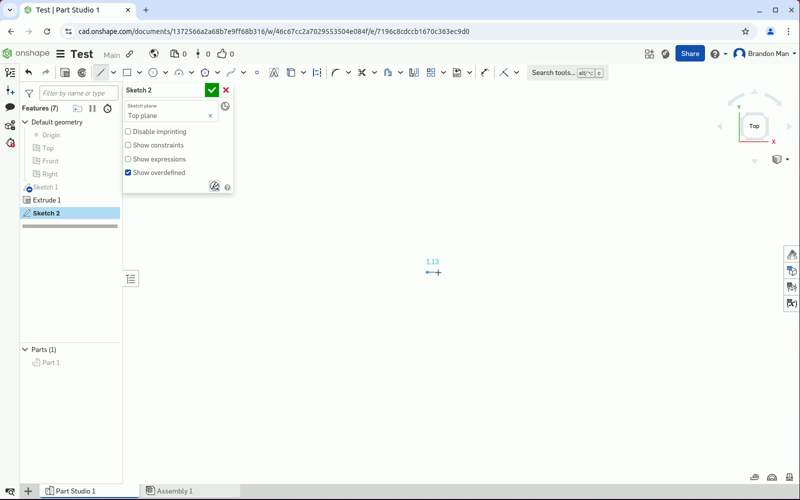
scroll(6)
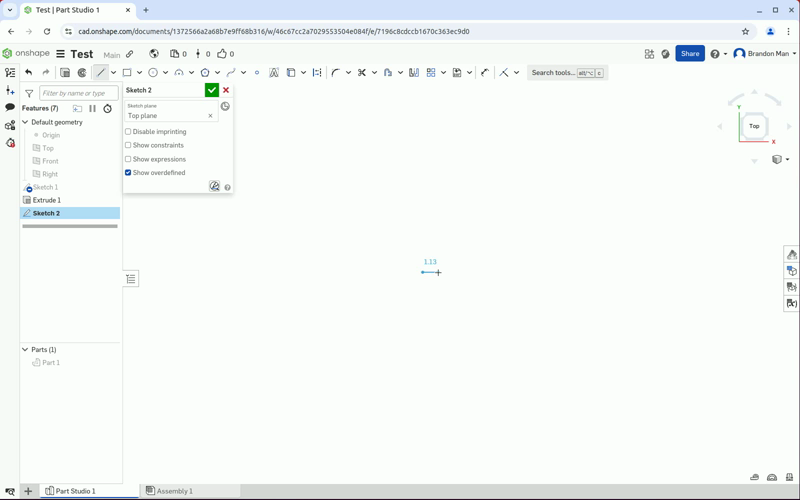
scroll(6)
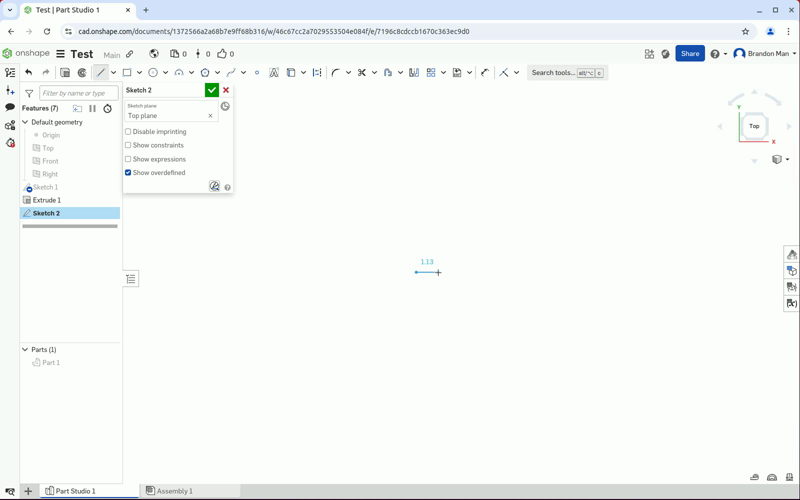
scroll(6)
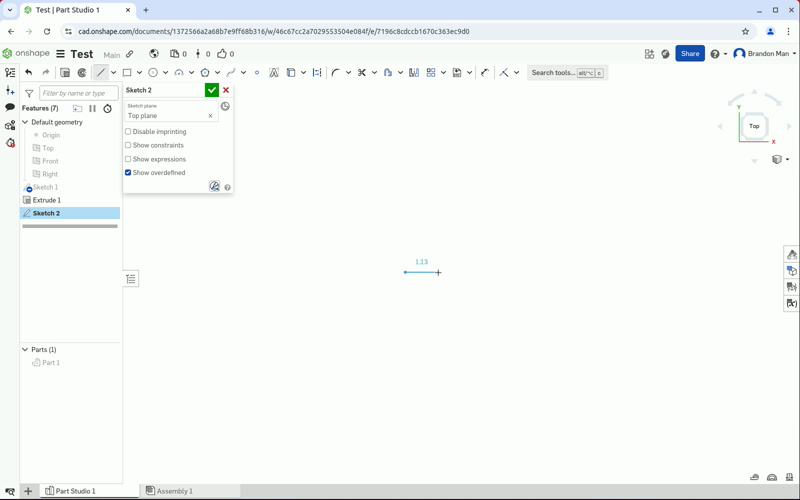
scroll(6)
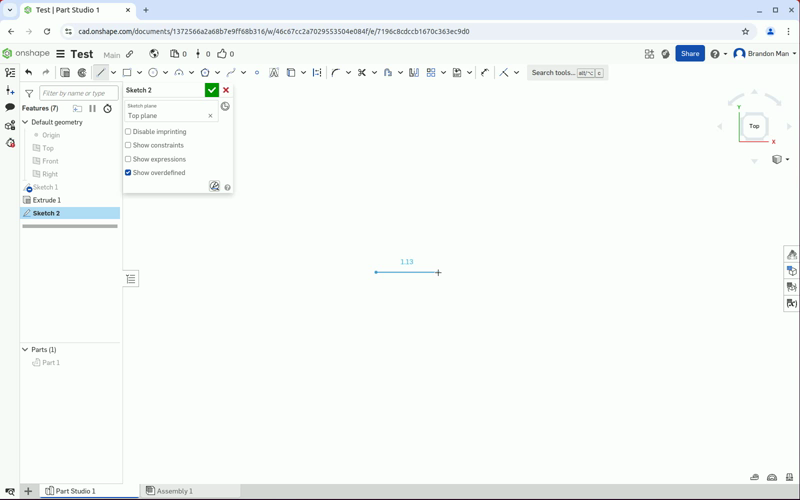
click(438, 272)
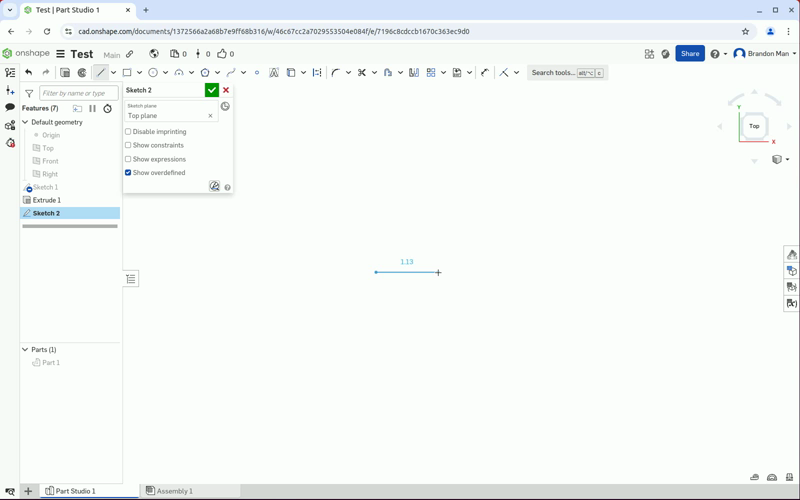
scroll(-6)
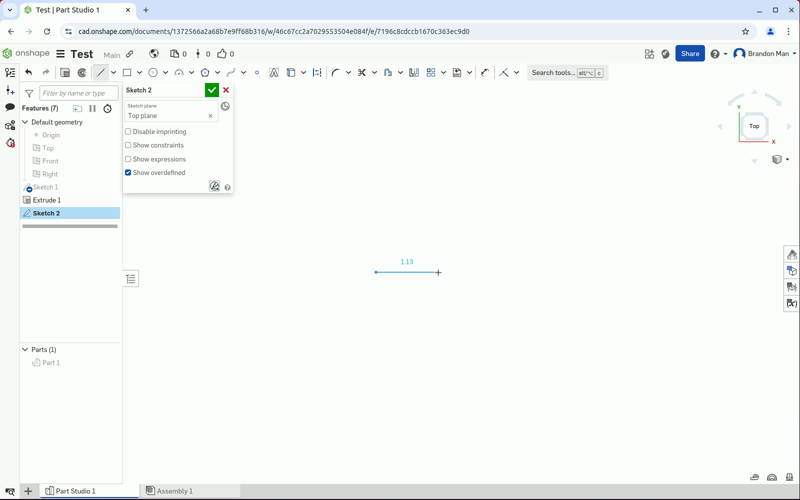
scroll(-6)
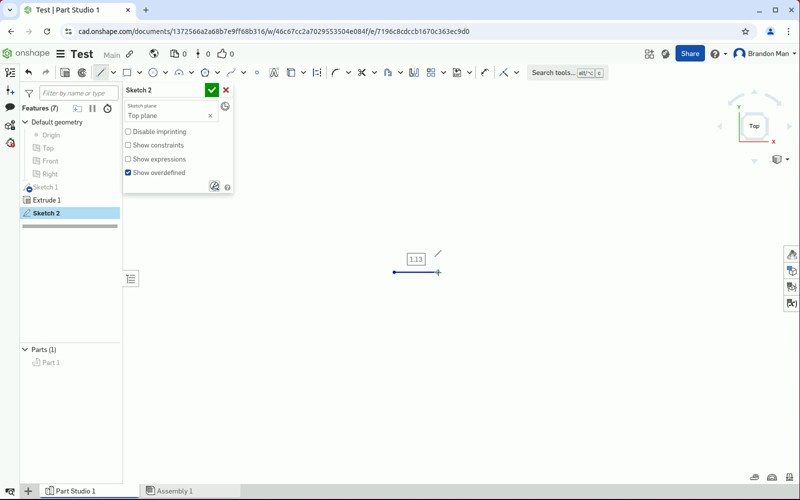
scroll(-6)
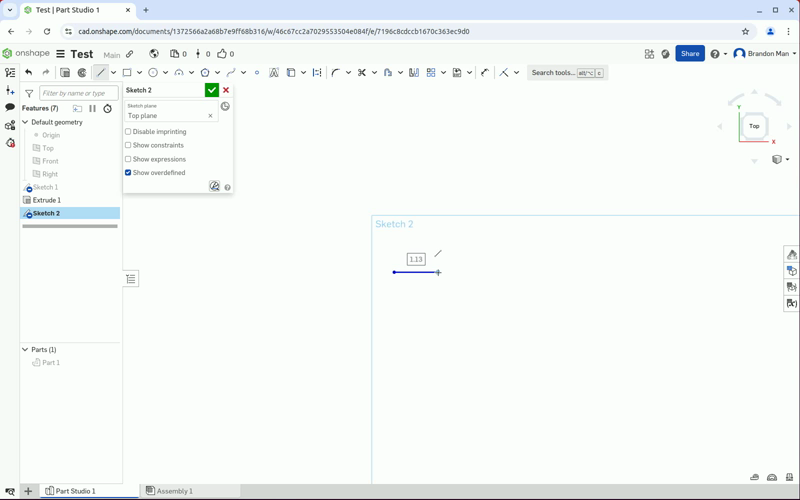
scroll(-6)
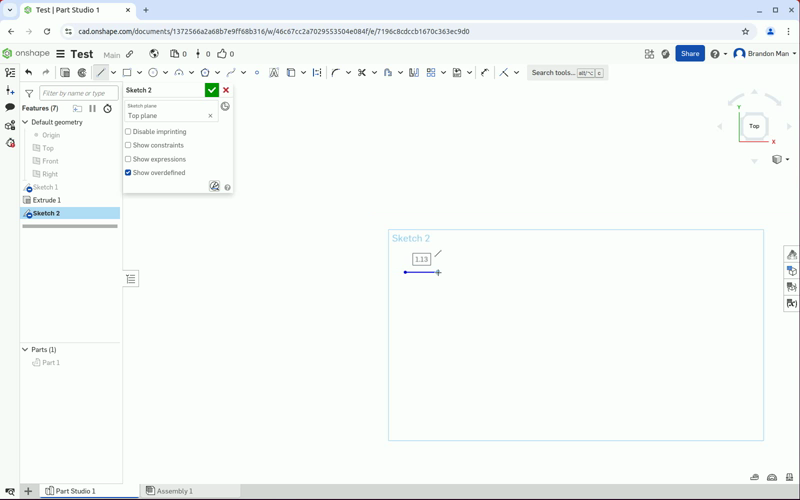
scroll(-6)
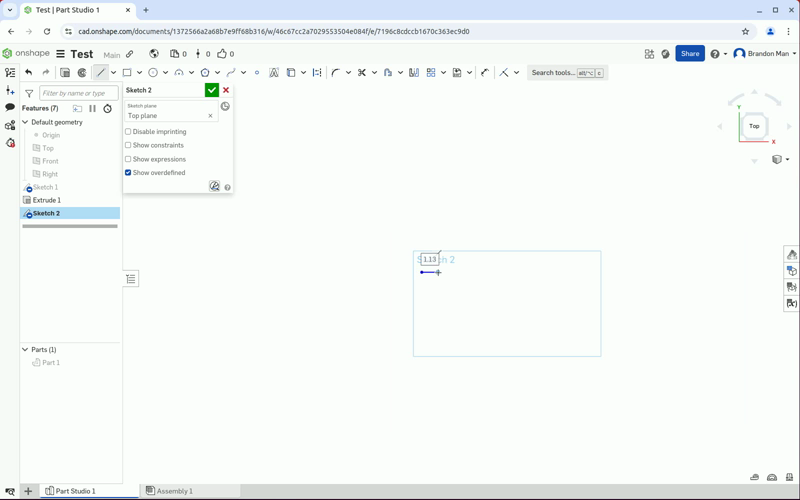
scroll(-6)
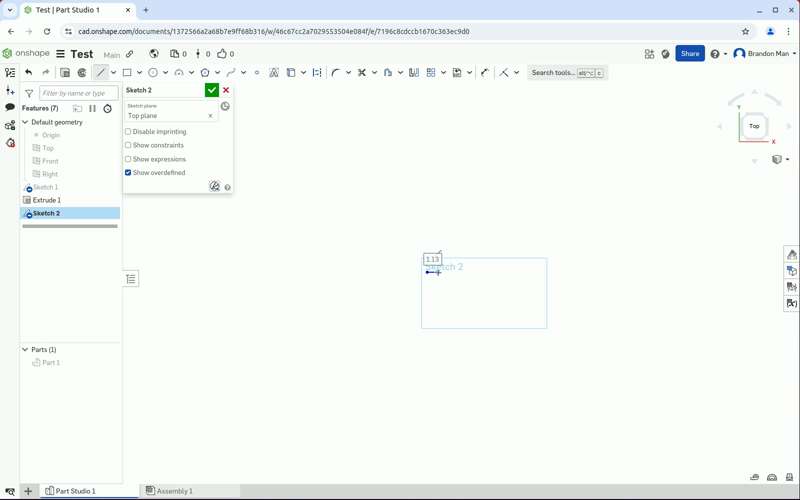
scroll(-6)
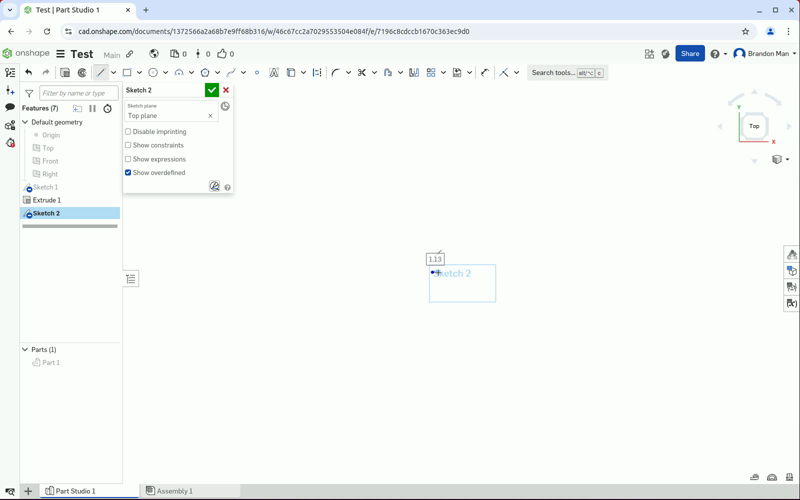
key_up(shift)
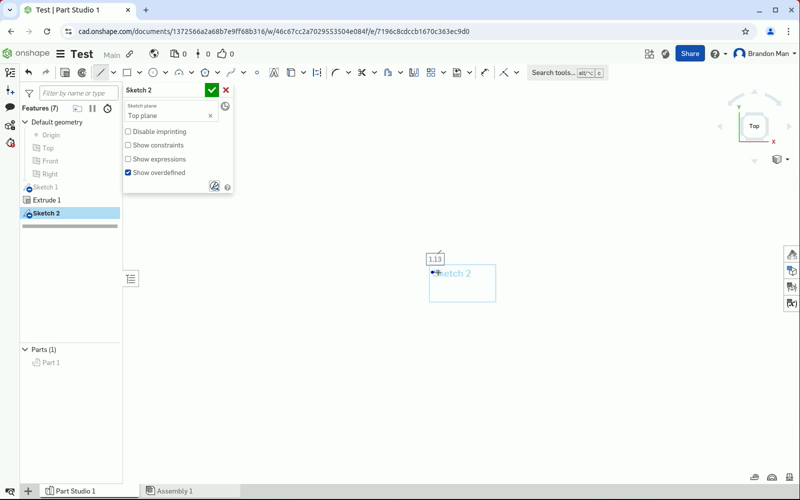
key_down(shift)
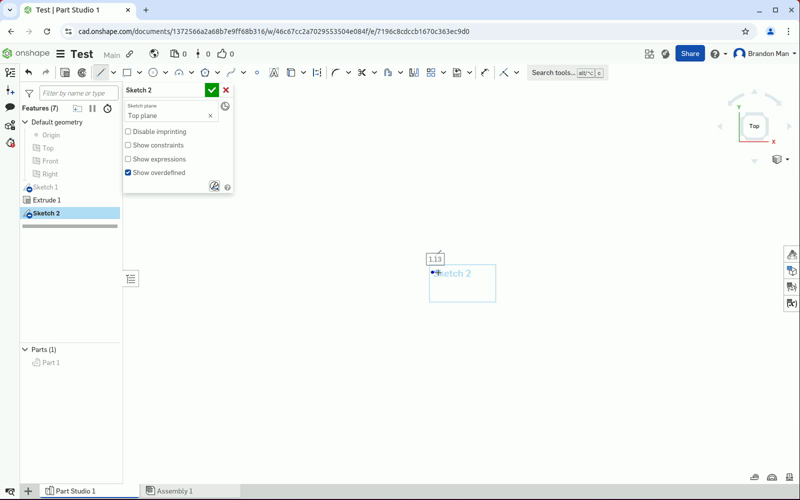
mouse_move(468, 272)
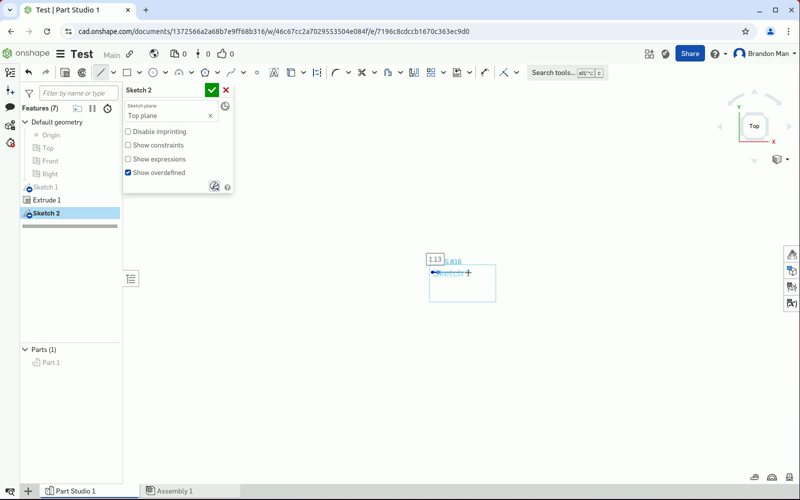
mouse_move(438, 268)
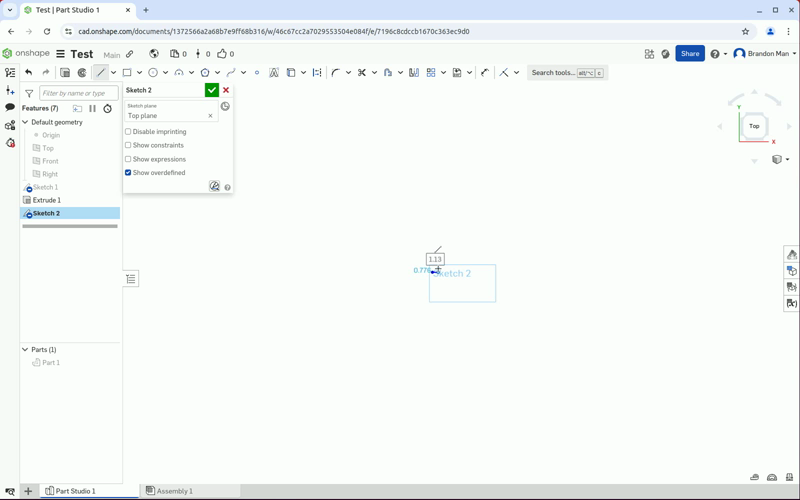
scroll(6)
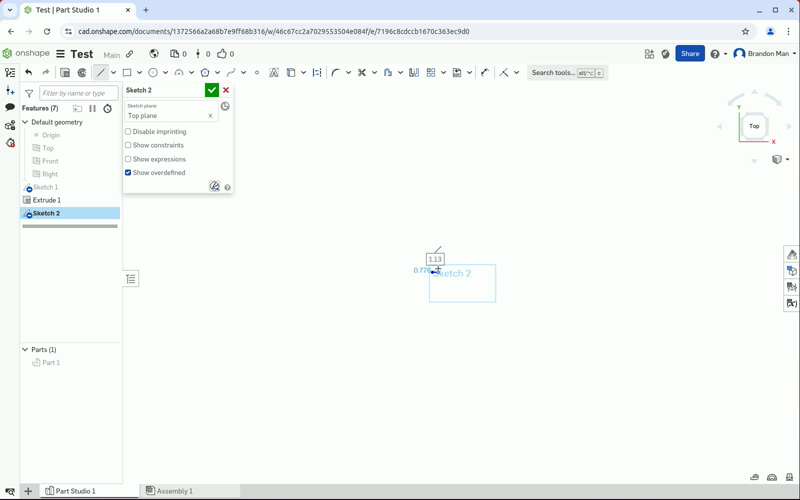
scroll(6)
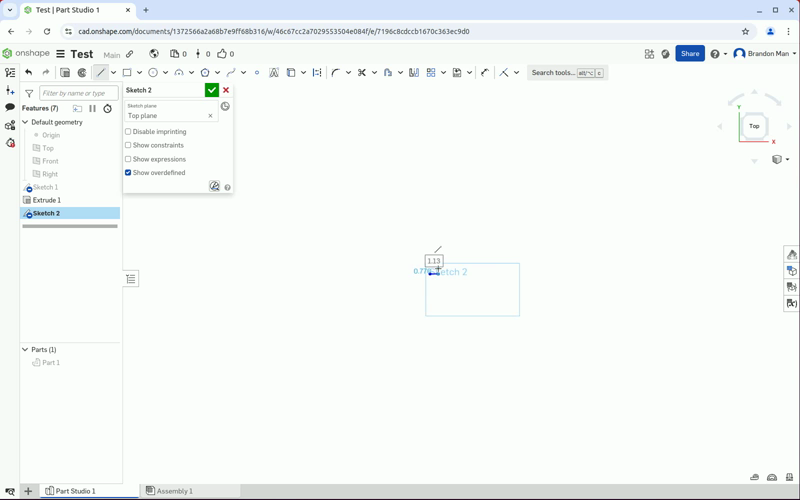
scroll(6)
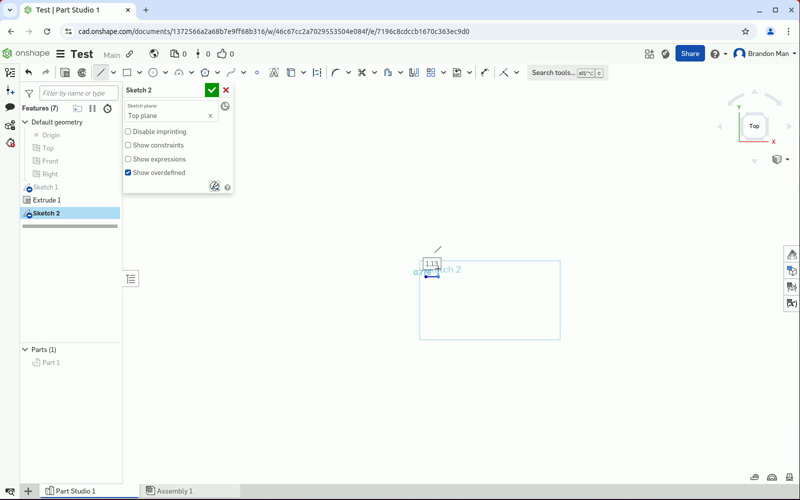
scroll(6)
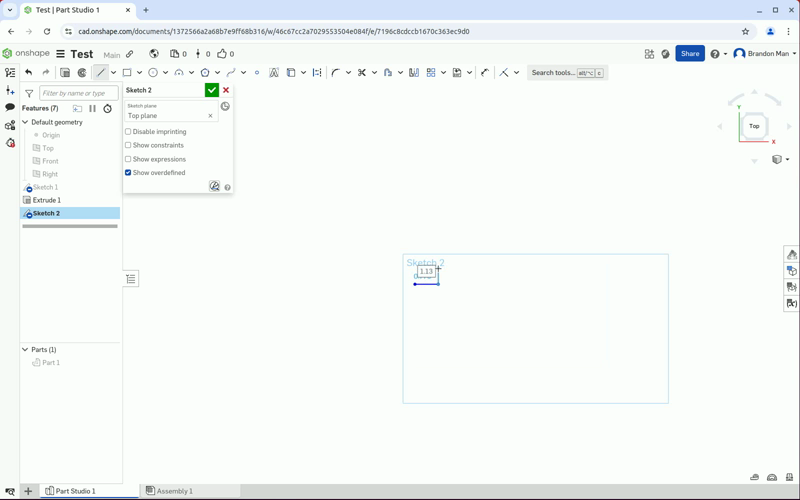
scroll(6)
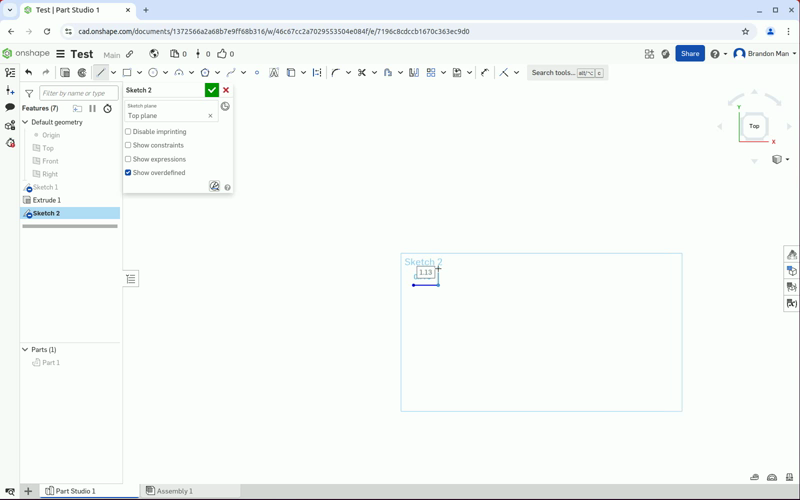
scroll(6)
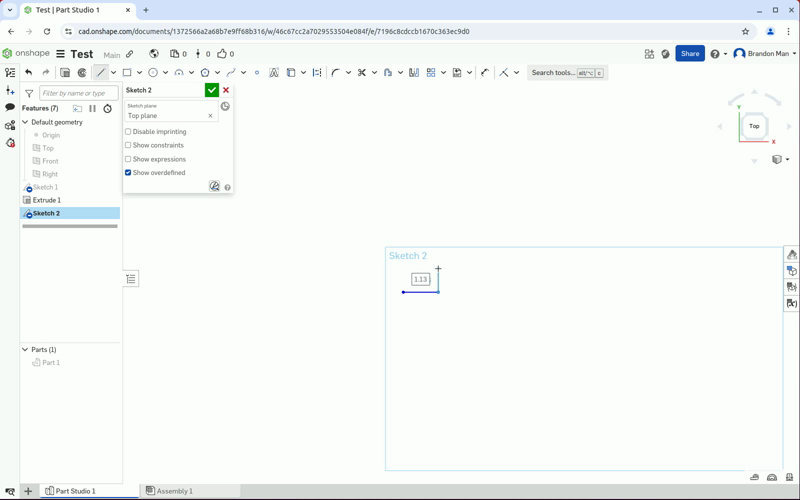
scroll(6)
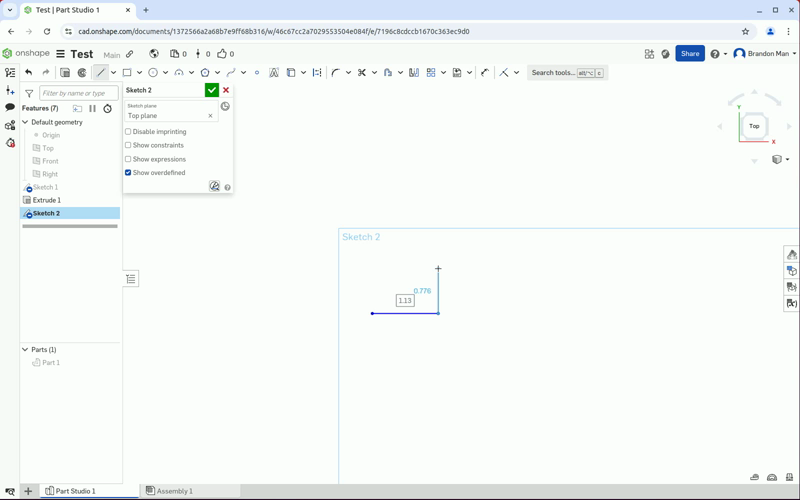
click(438, 268)
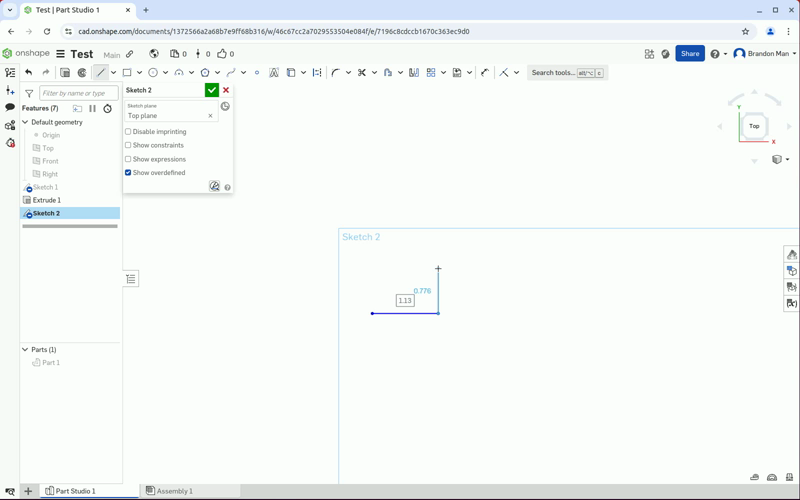
scroll(-6)
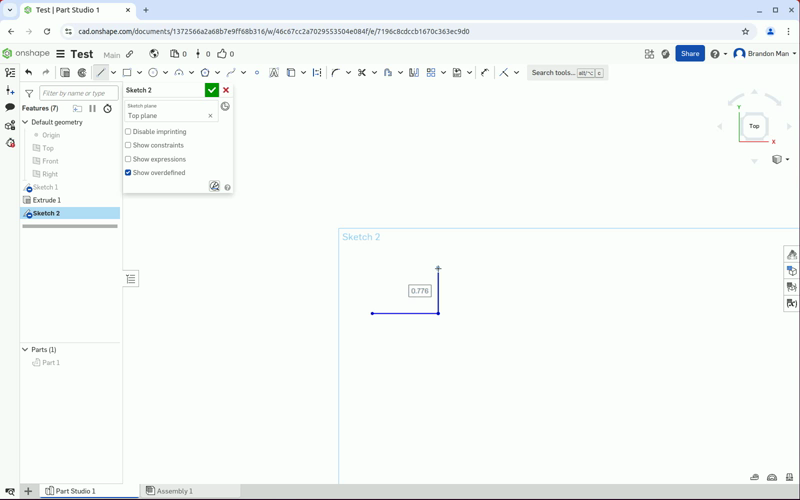
scroll(-6)
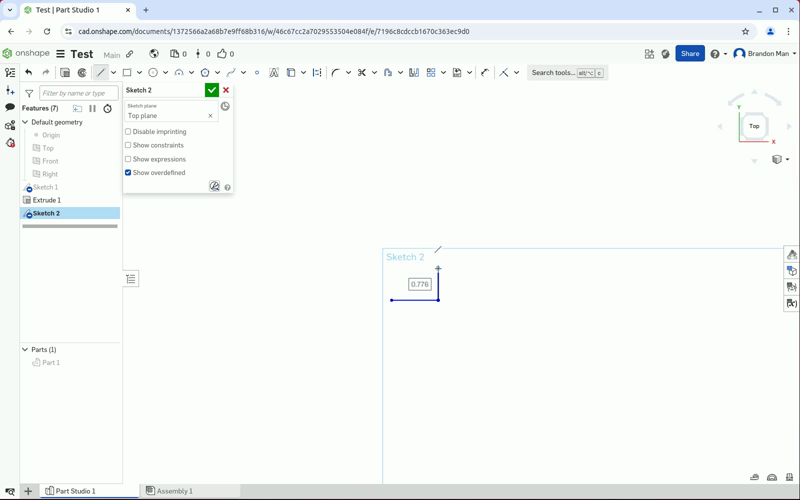
scroll(-6)
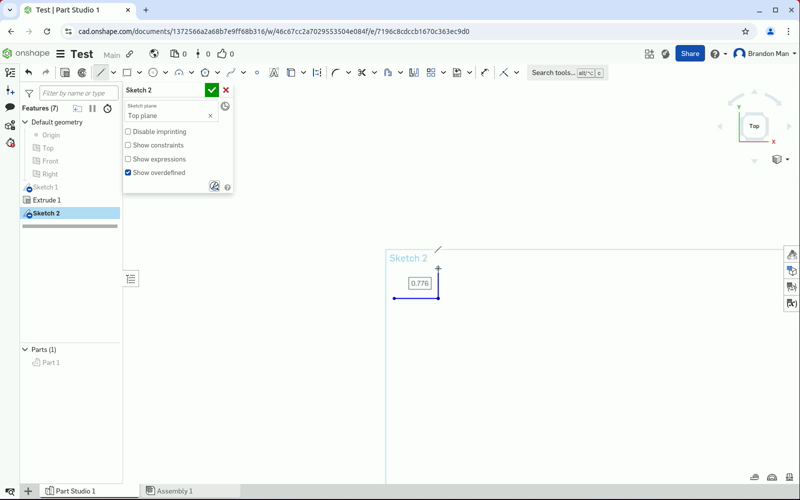
scroll(-6)
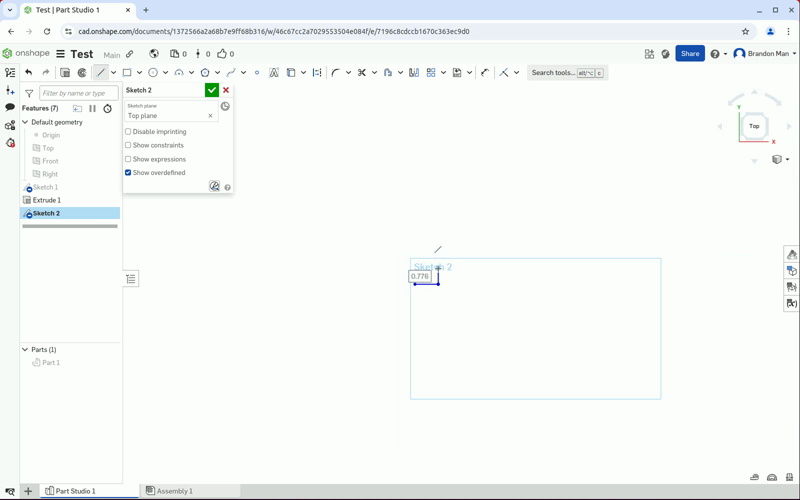
scroll(-6)
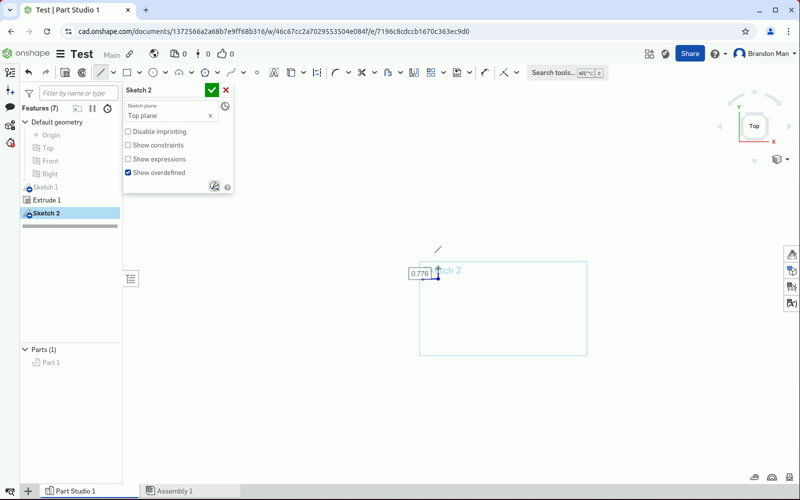
scroll(-6)
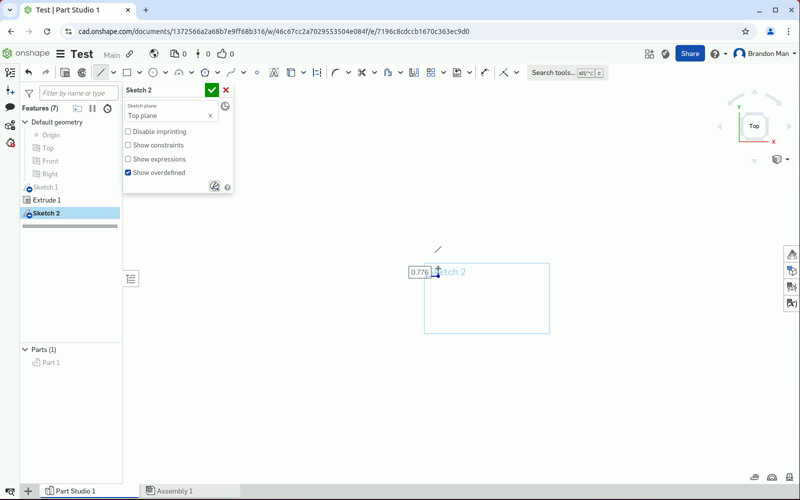
scroll(-6)
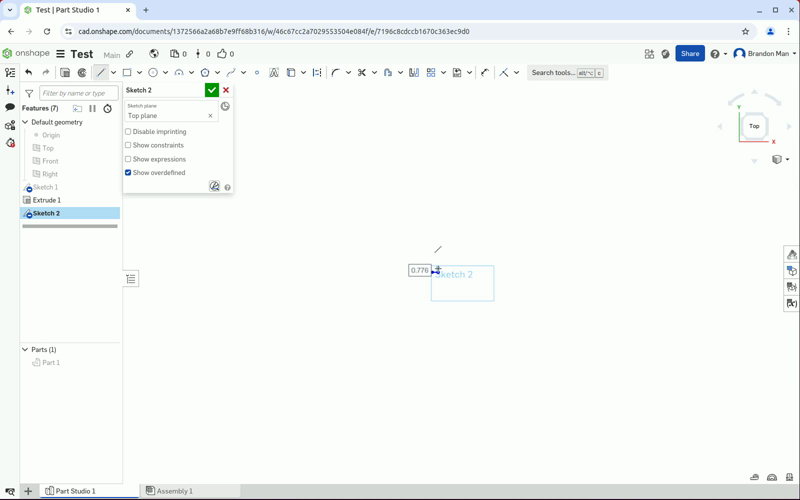
key_up(shift)
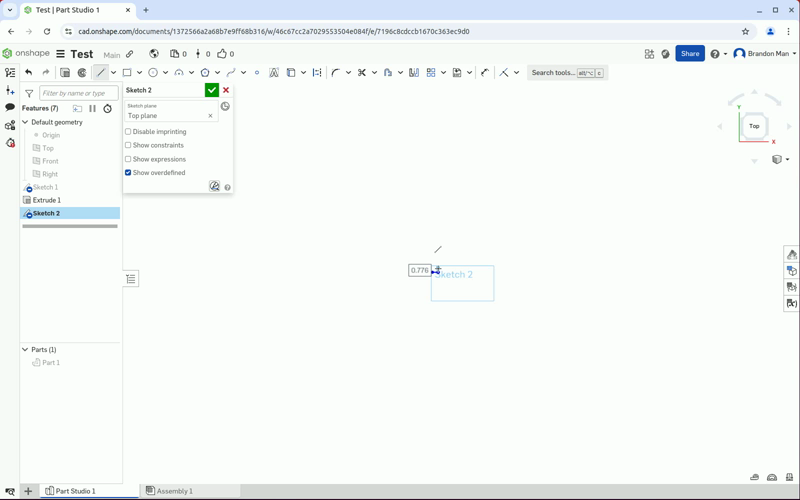
key_down(shift)
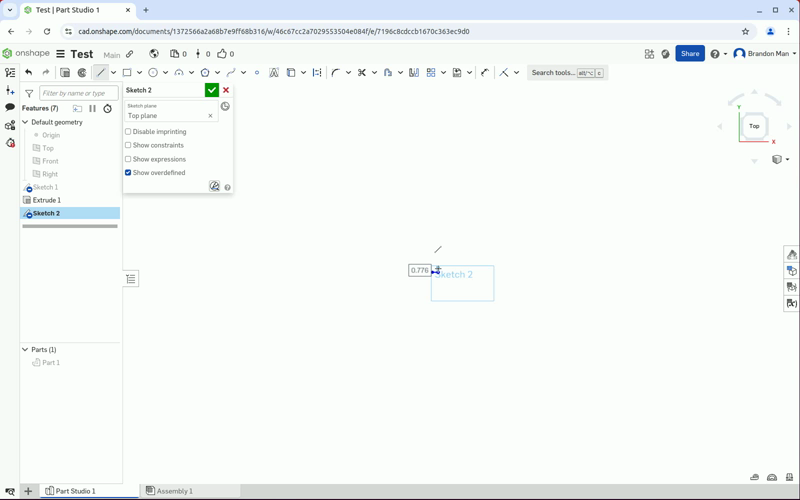
mouse_move(468, 268)
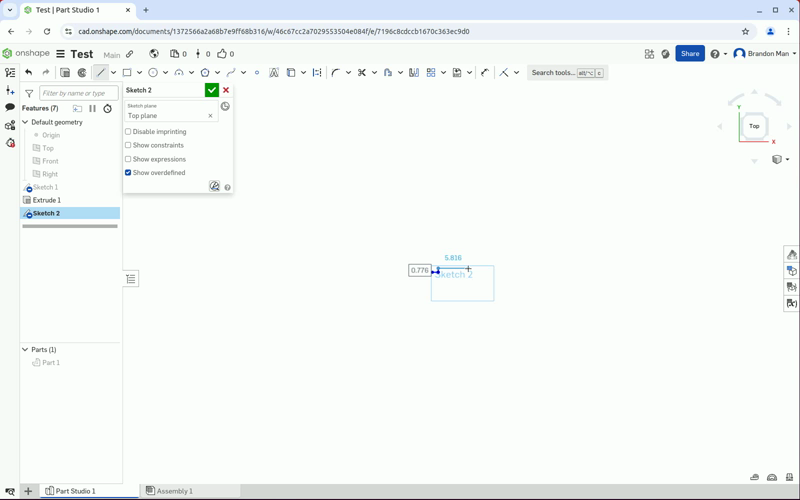
mouse_move(432, 268)
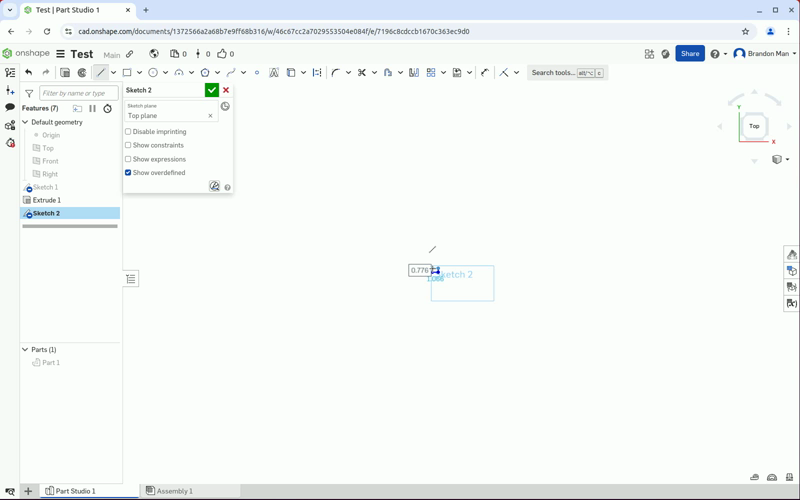
scroll(6)
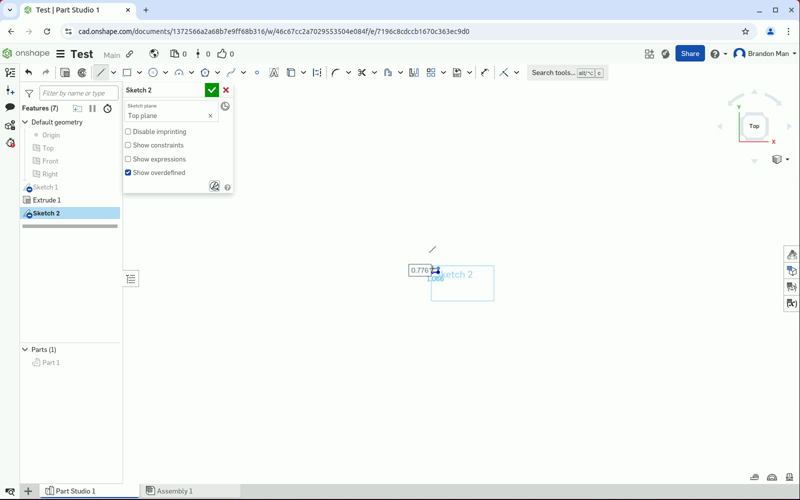
scroll(6)
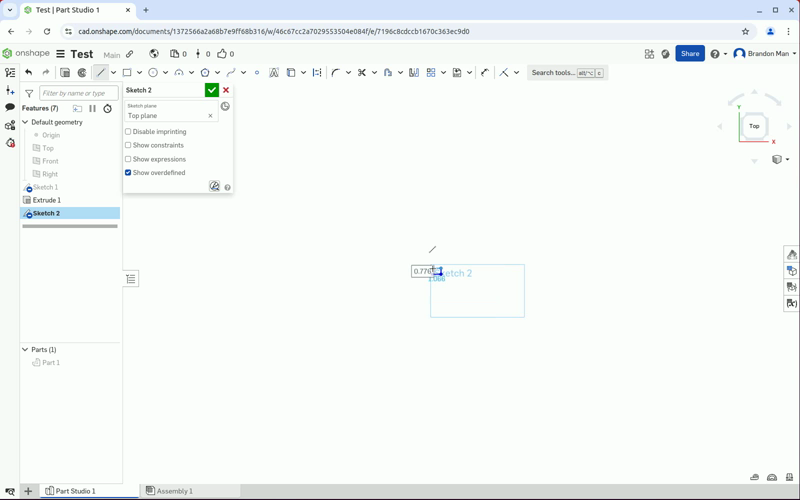
scroll(6)
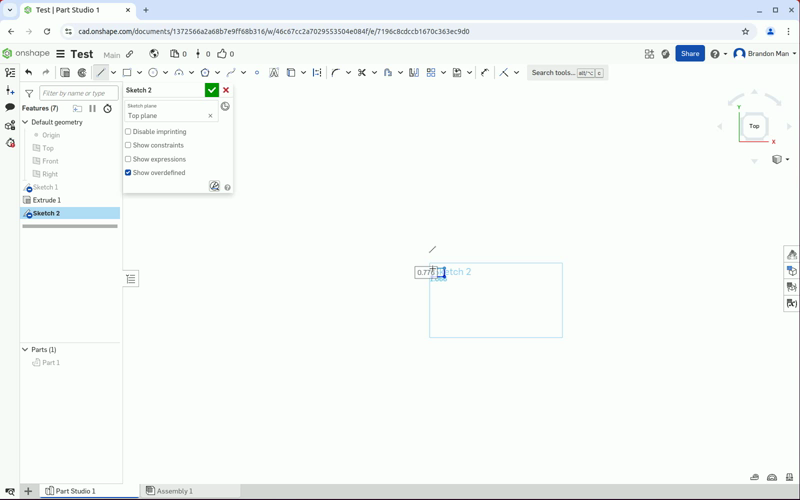
scroll(6)
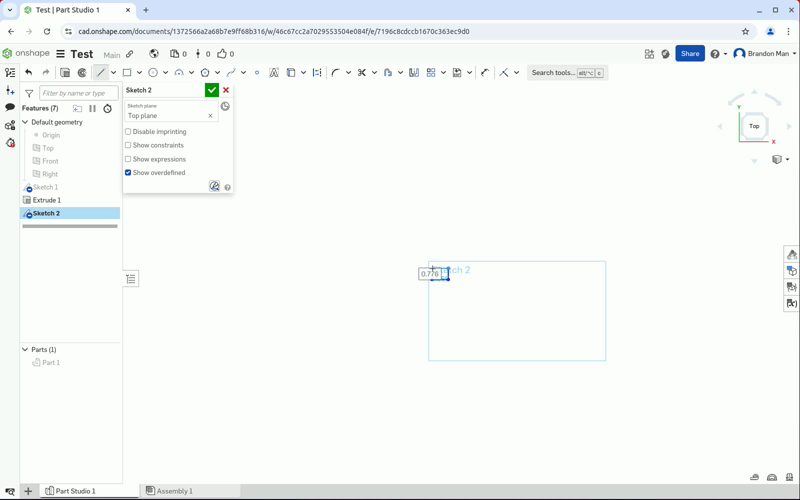
scroll(6)
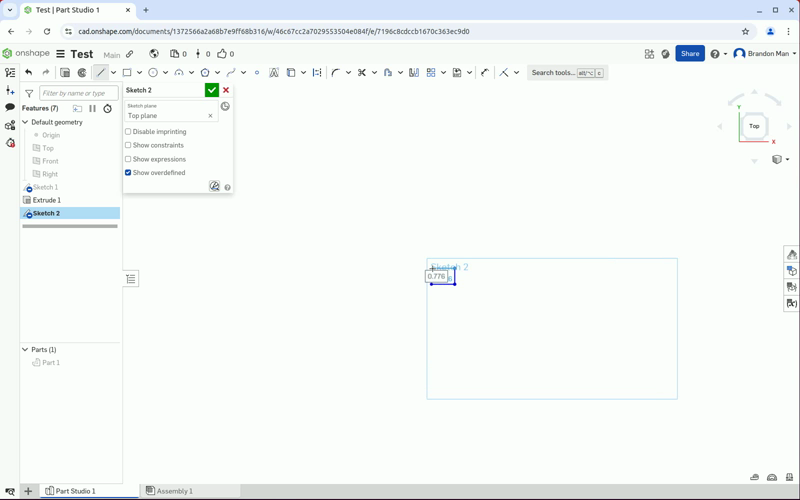
scroll(6)
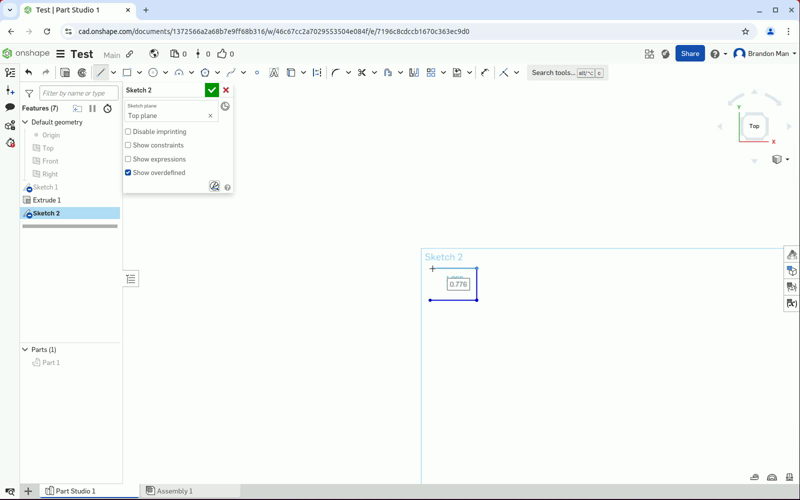
scroll(6)
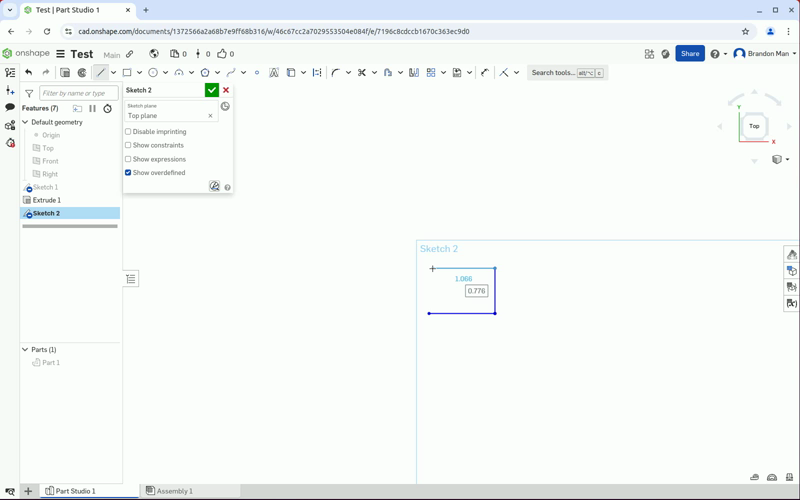
click(432, 268)
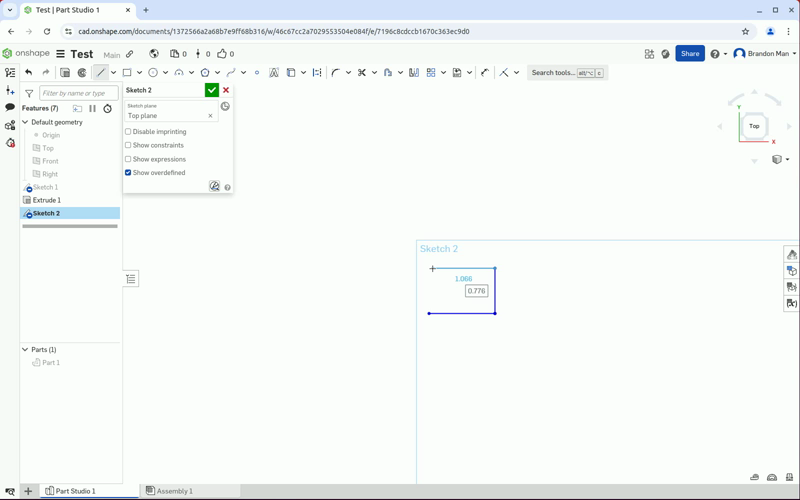
scroll(-6)
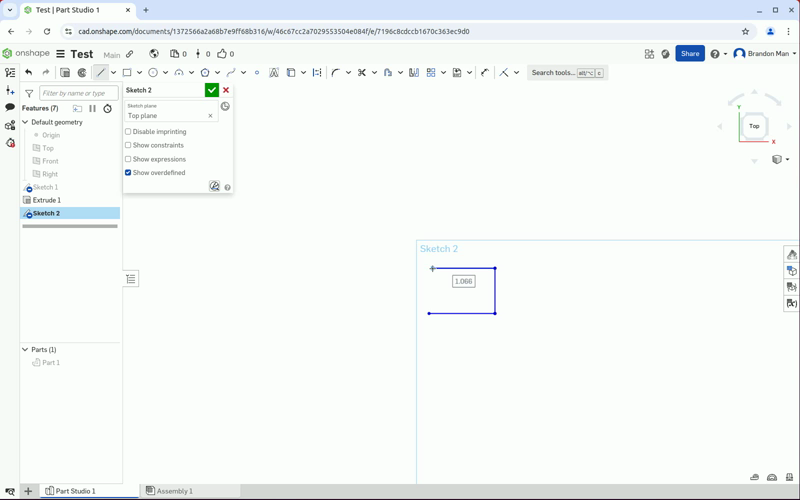
scroll(-6)
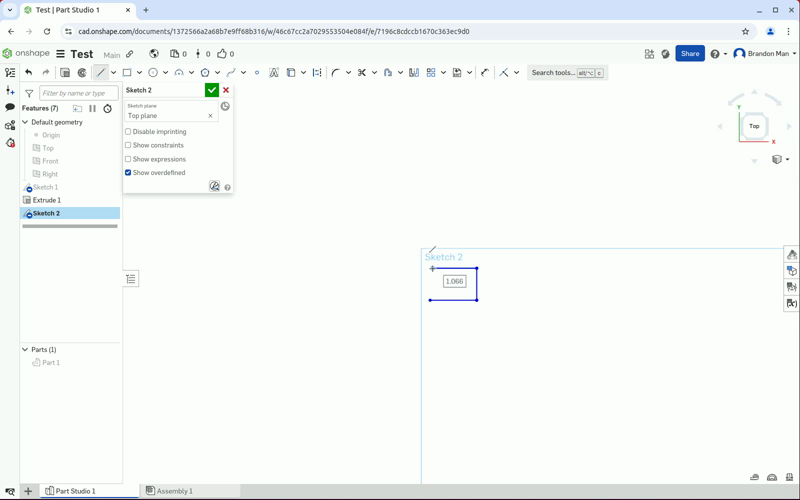
scroll(-6)
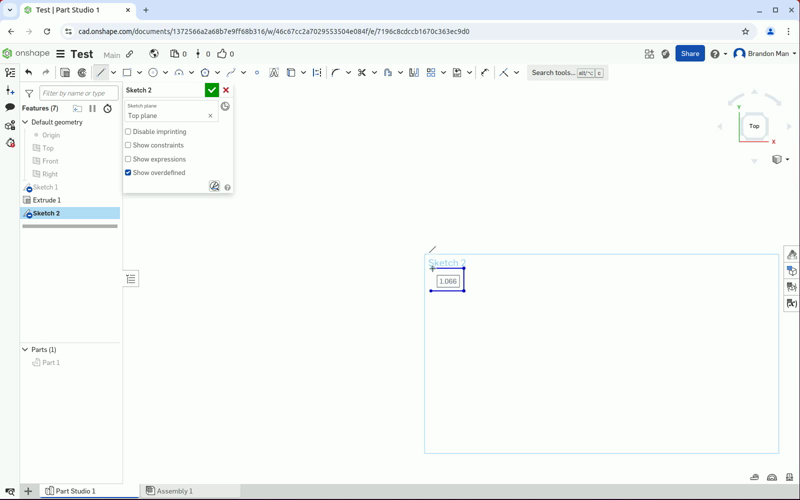
scroll(-6)
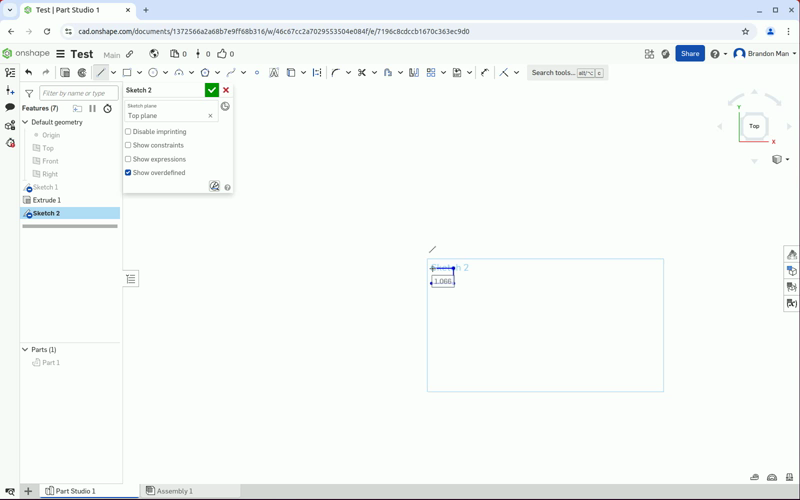
scroll(-6)
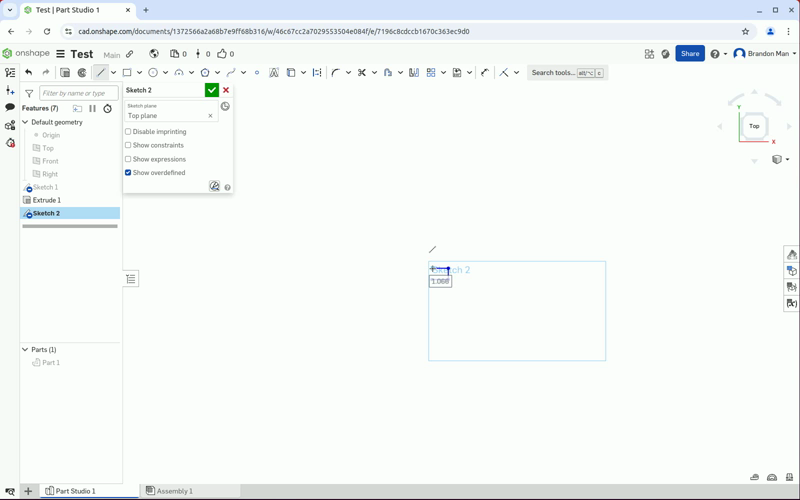
scroll(-6)
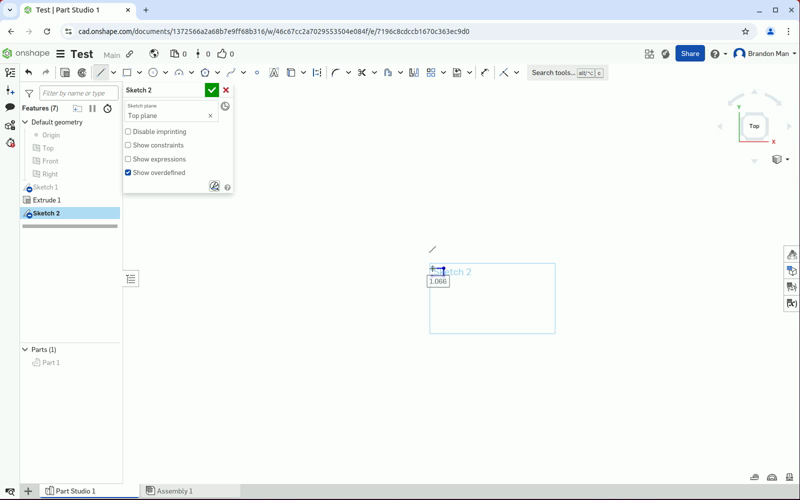
scroll(-6)
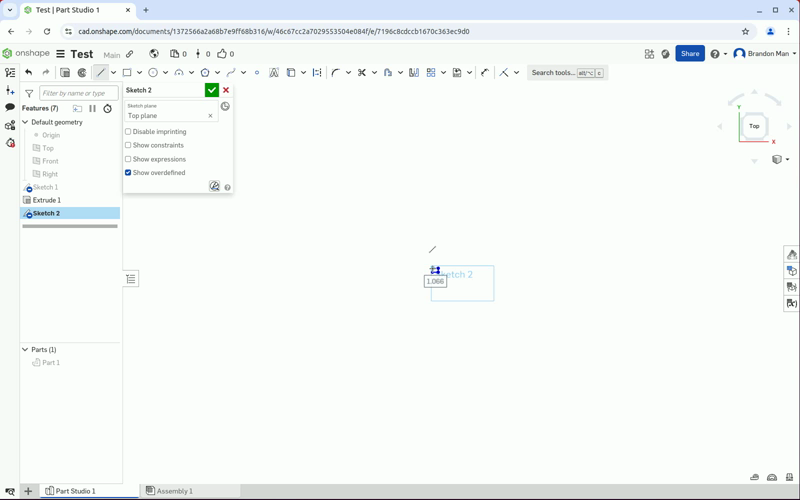
key_up(shift)
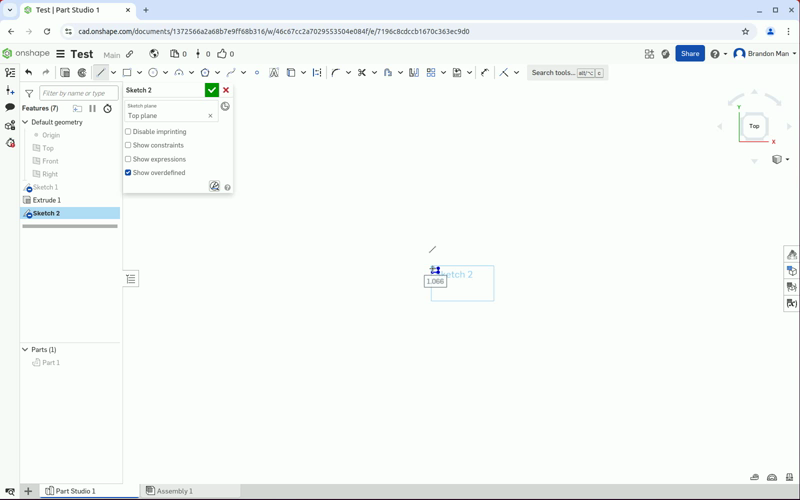
mouse_move(462, 268)
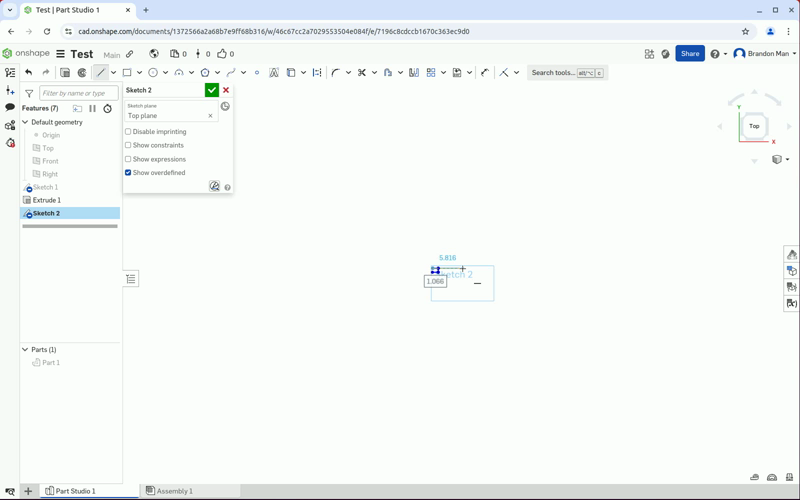
key_down(shift)
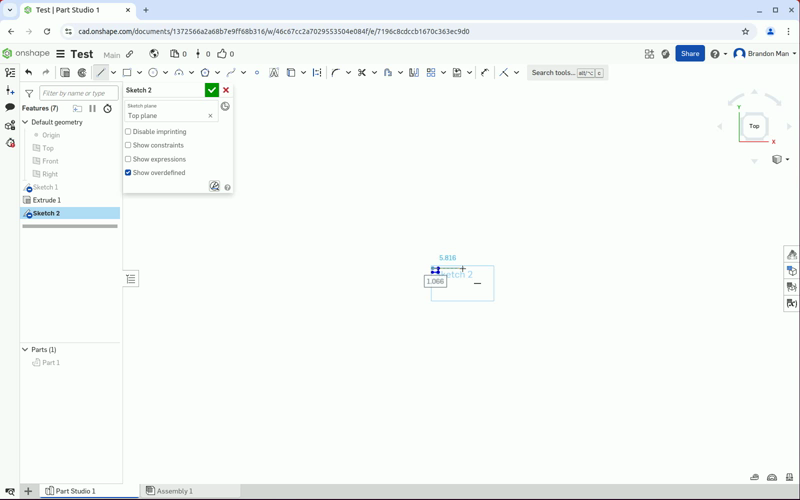
mouse_move(432, 272)
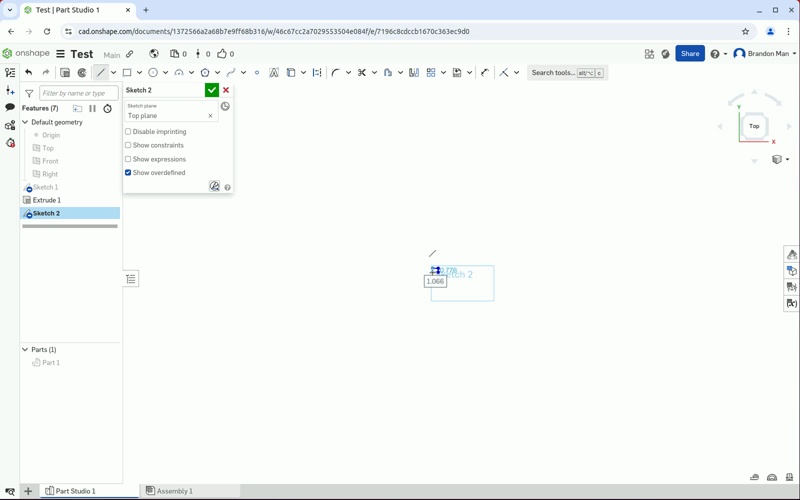
scroll(6)
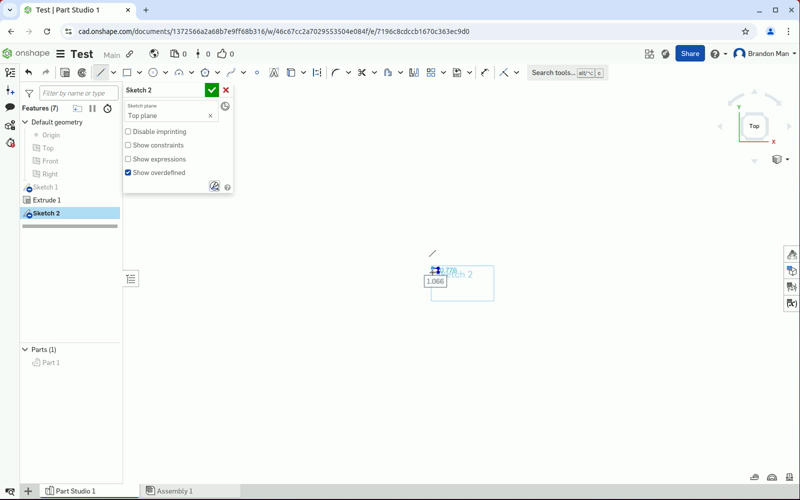
scroll(6)
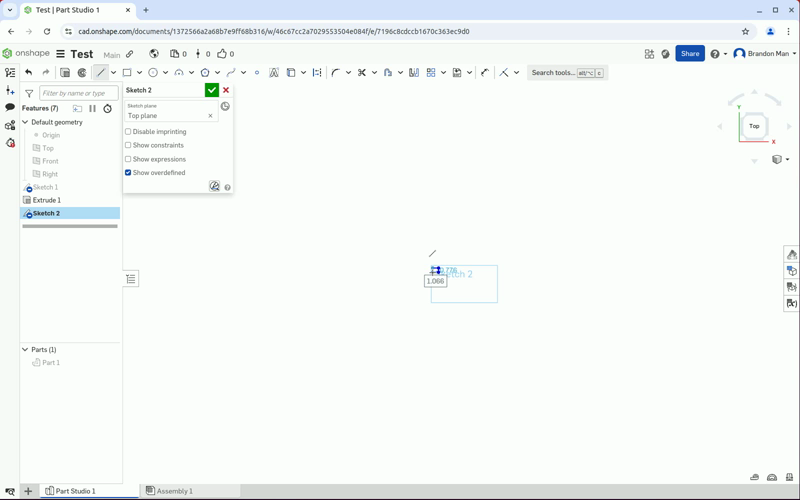
scroll(6)
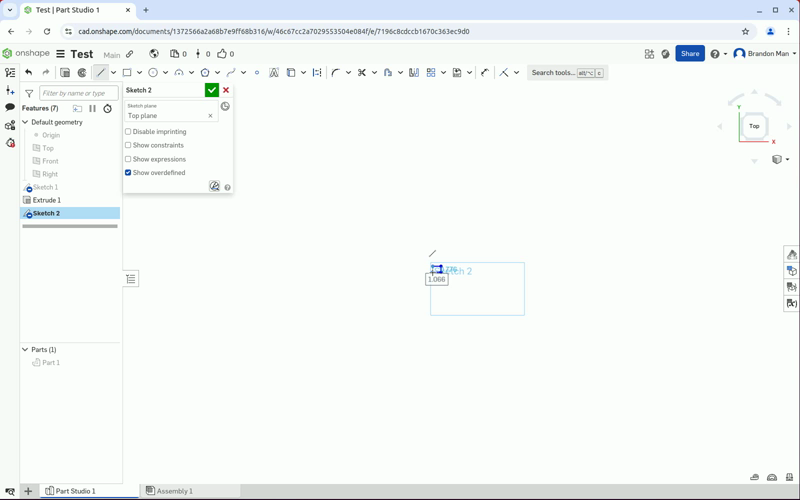
scroll(6)
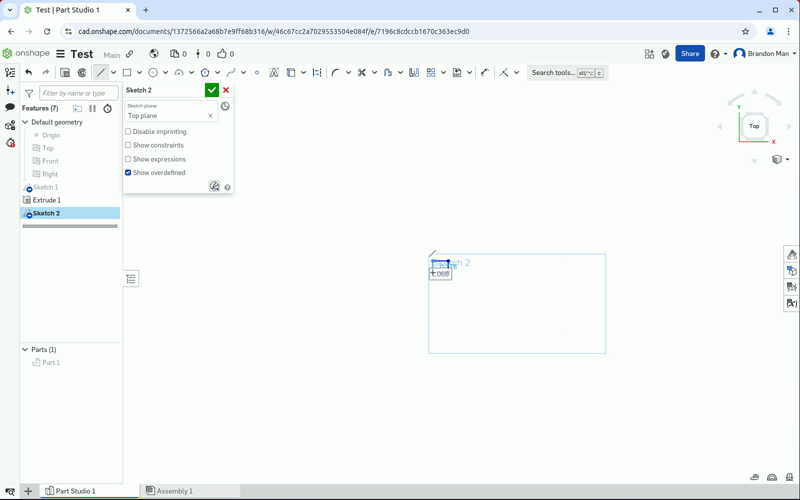
scroll(6)
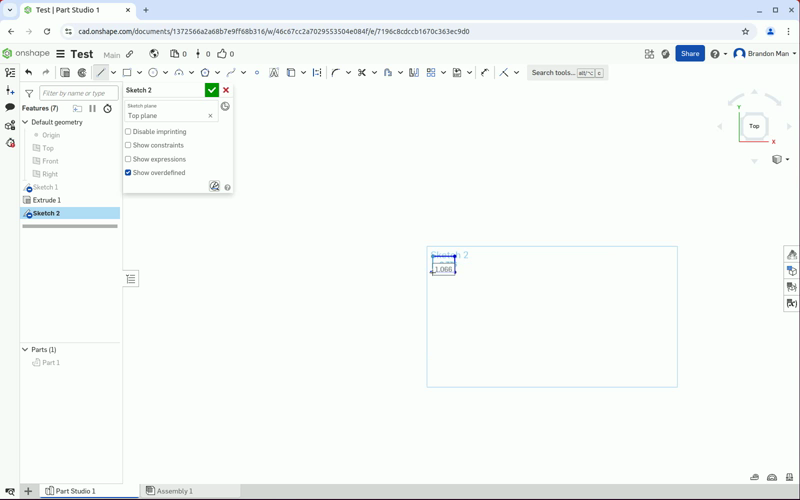
scroll(6)
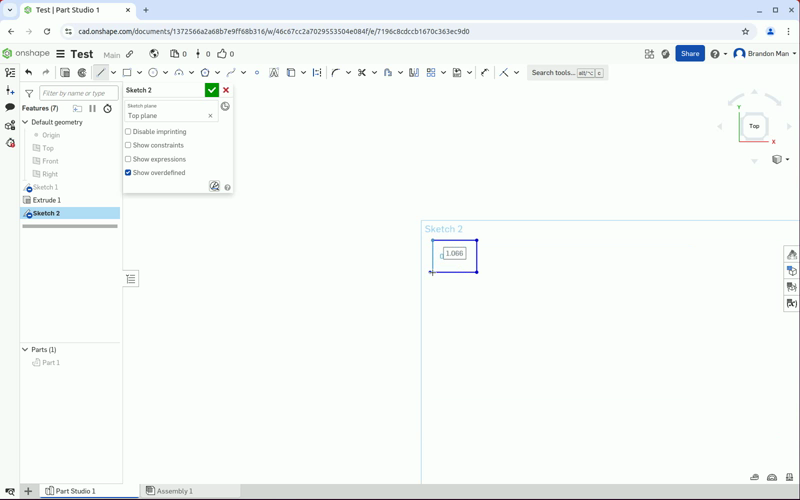
scroll(6)
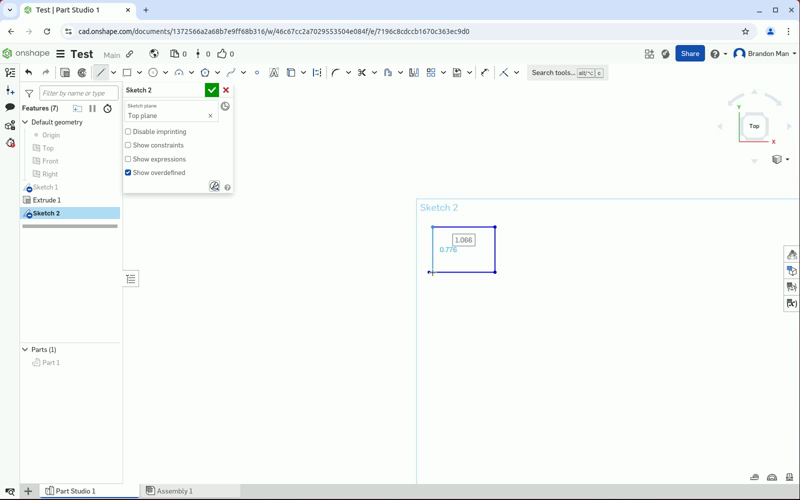
key_up(shift)
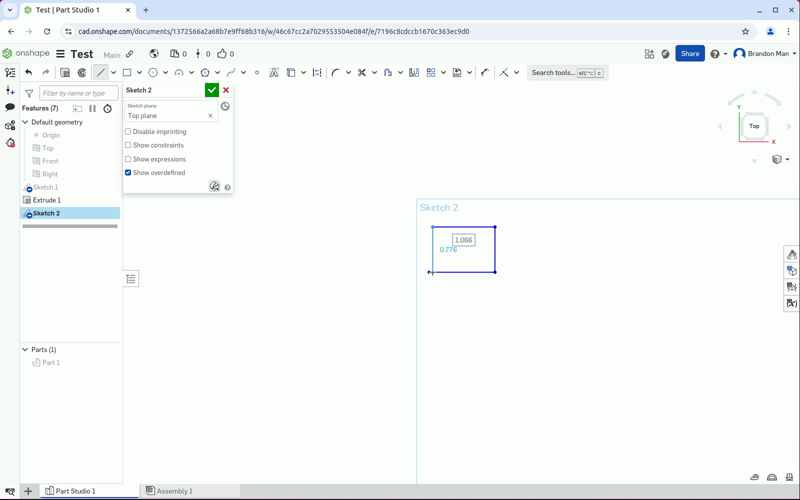
click(432, 272)
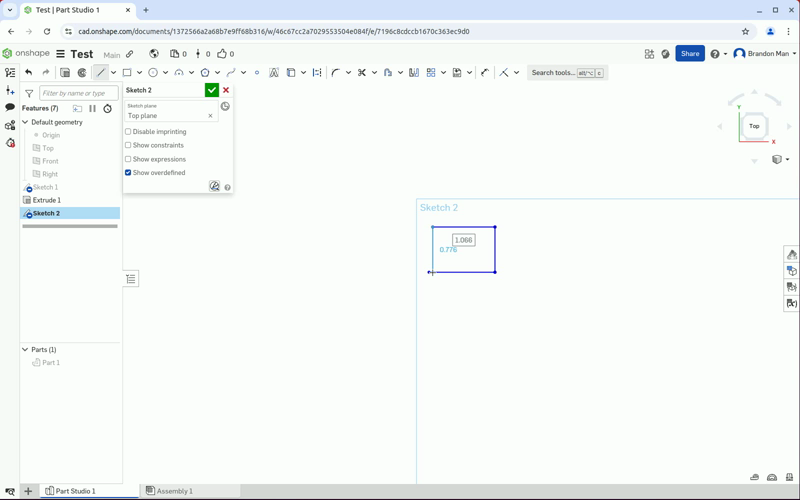
scroll(-6)
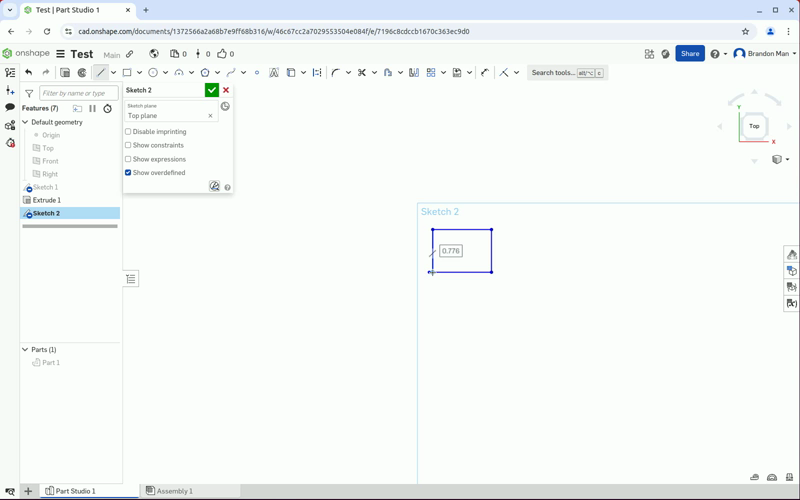
scroll(-6)
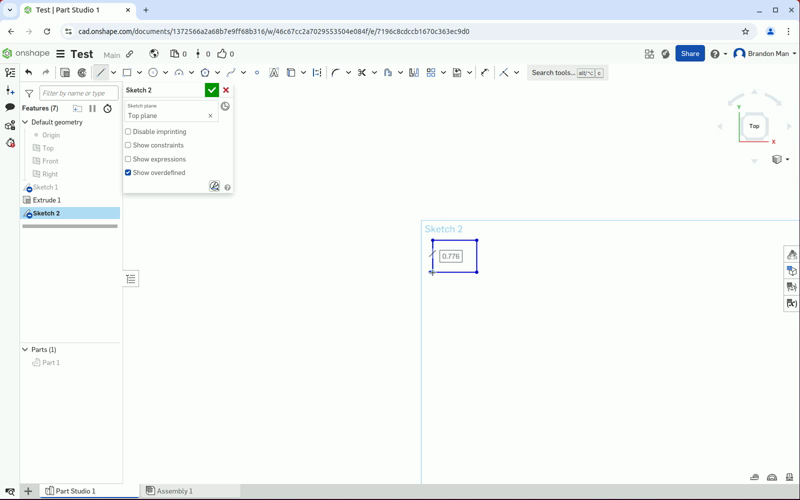
scroll(-6)
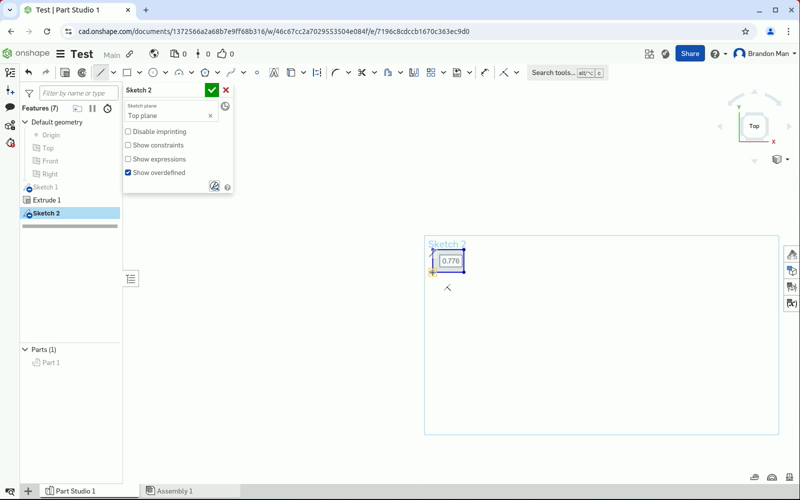
scroll(-6)
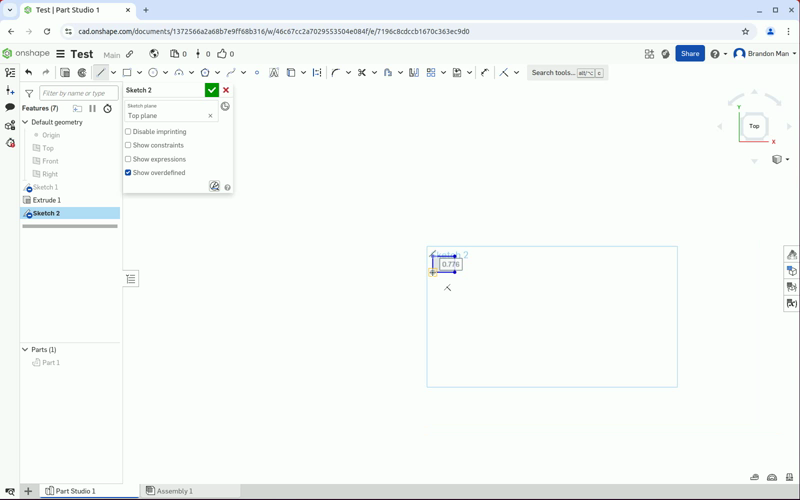
scroll(-6)
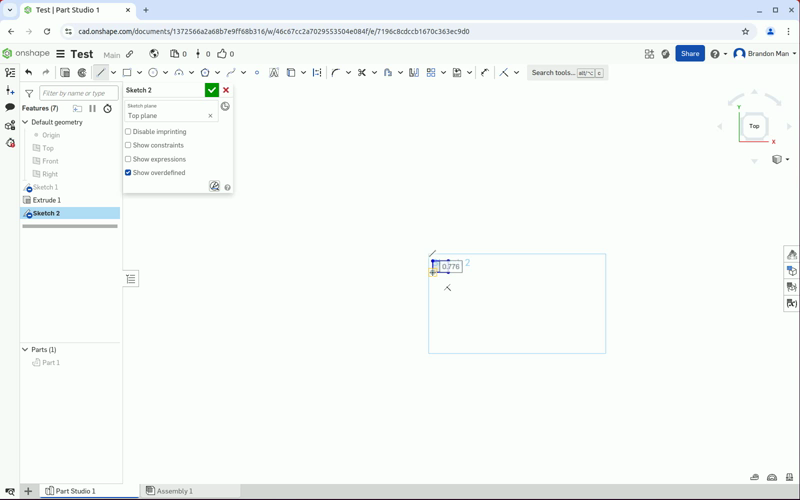
scroll(-6)
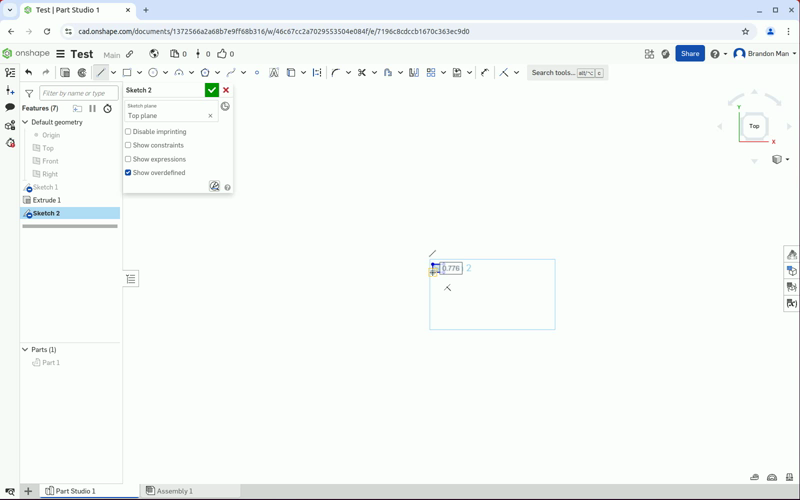
scroll(-6)
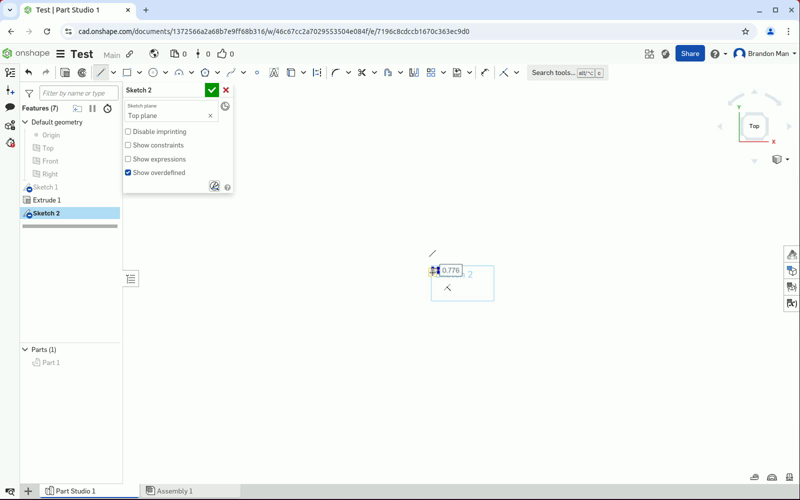
key(esc)
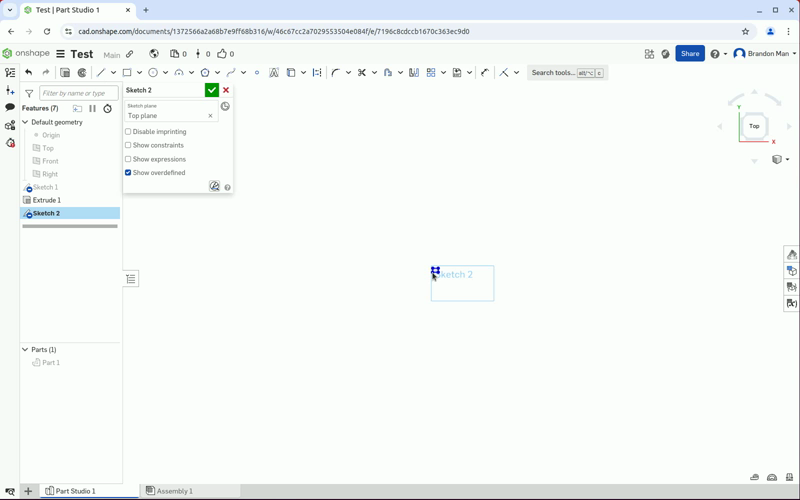
mouse_move(436, 271)
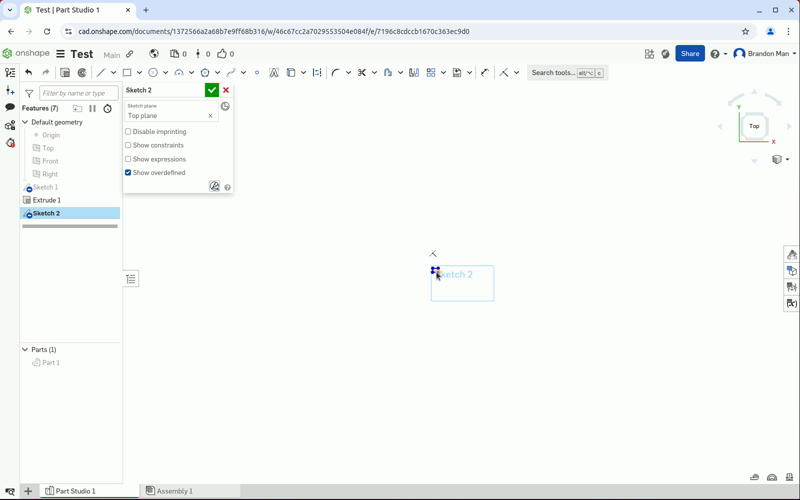
scroll(6)
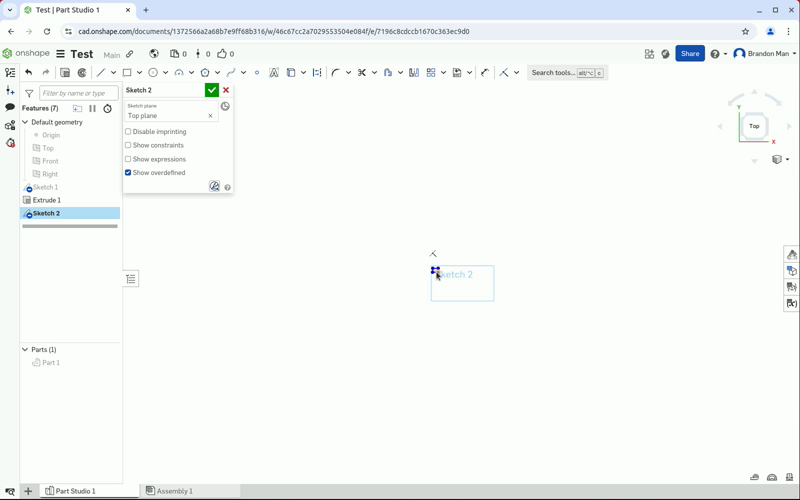
scroll(6)
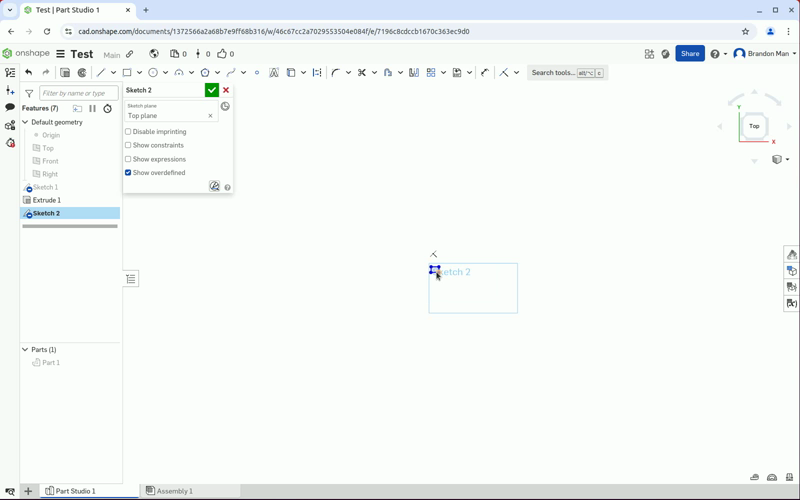
scroll(6)
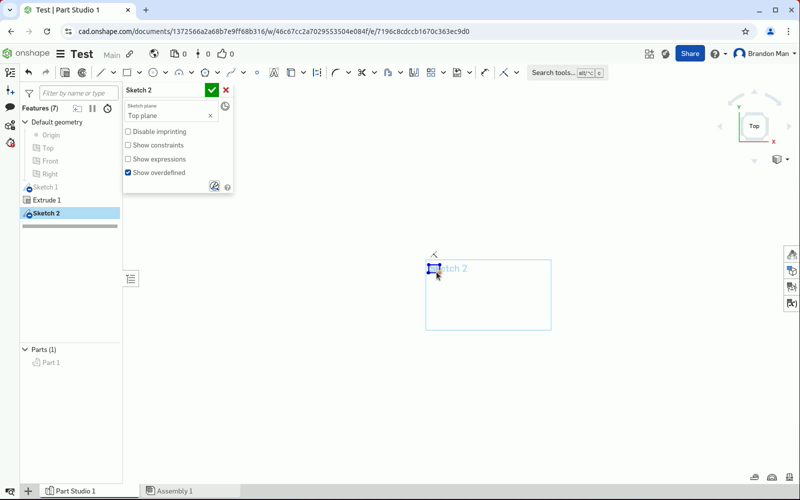
scroll(6)
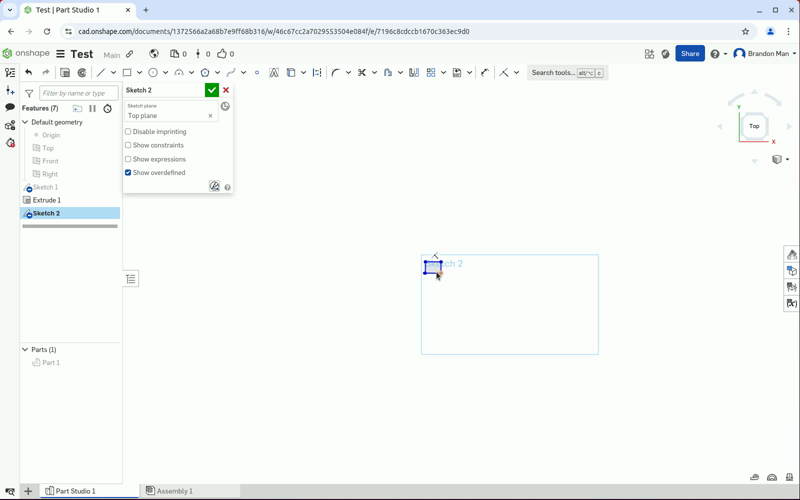
scroll(6)
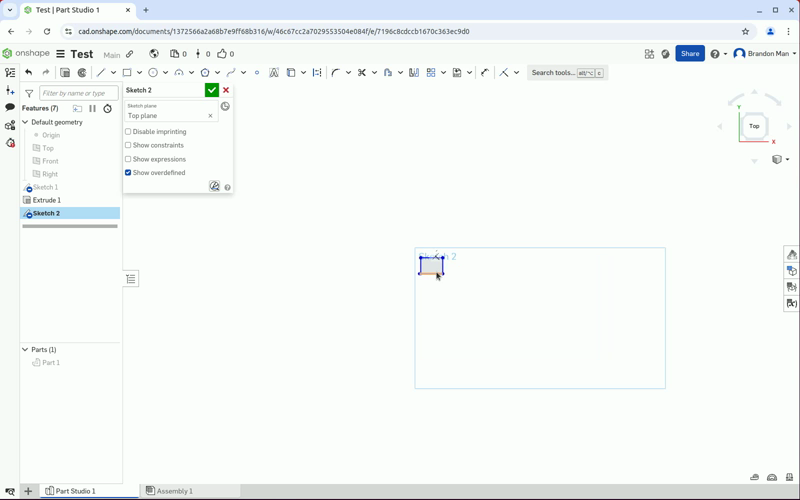
scroll(6)
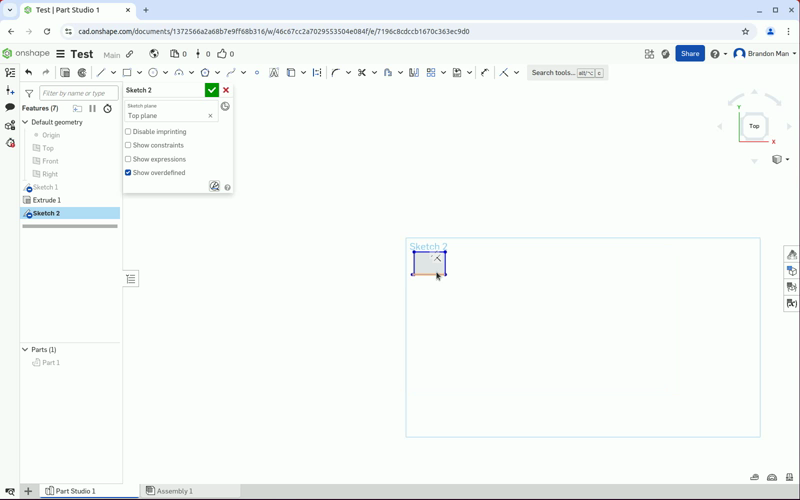
scroll(6)
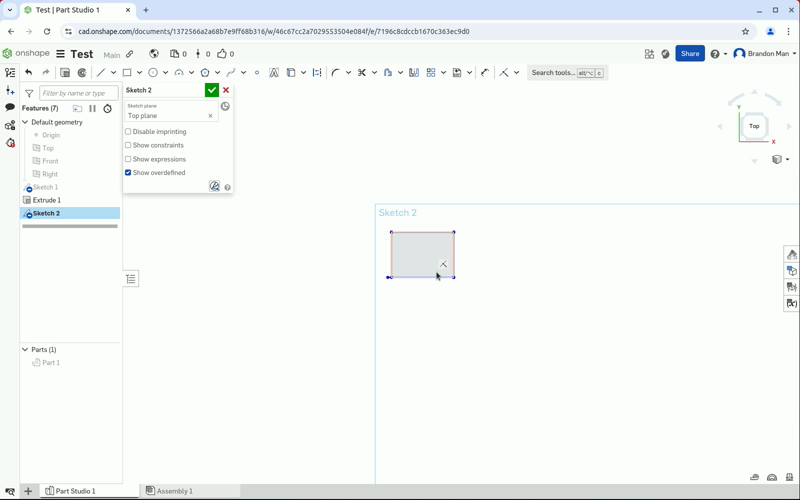
click(436, 271)
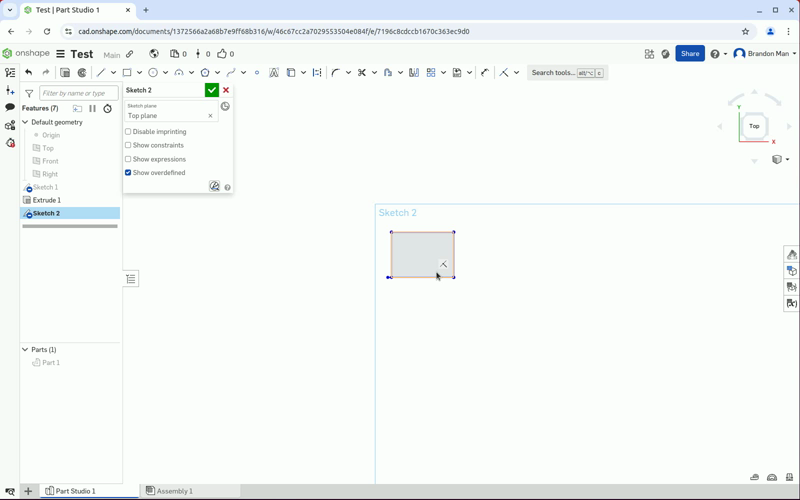
scroll(-6)
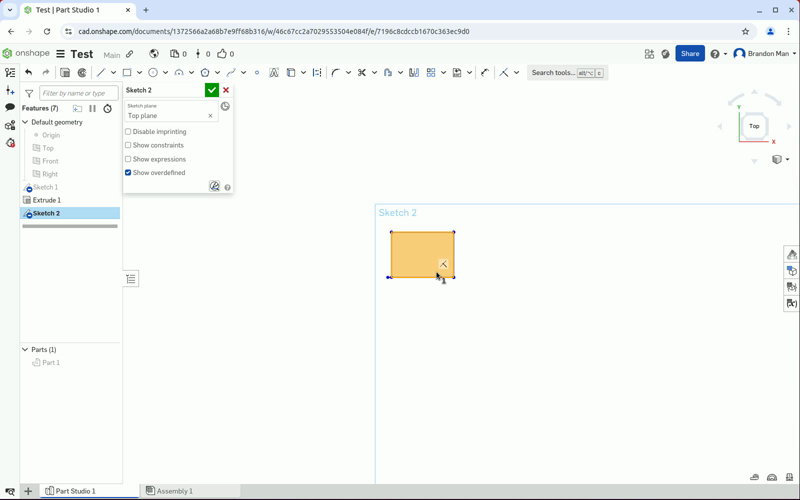
scroll(-6)
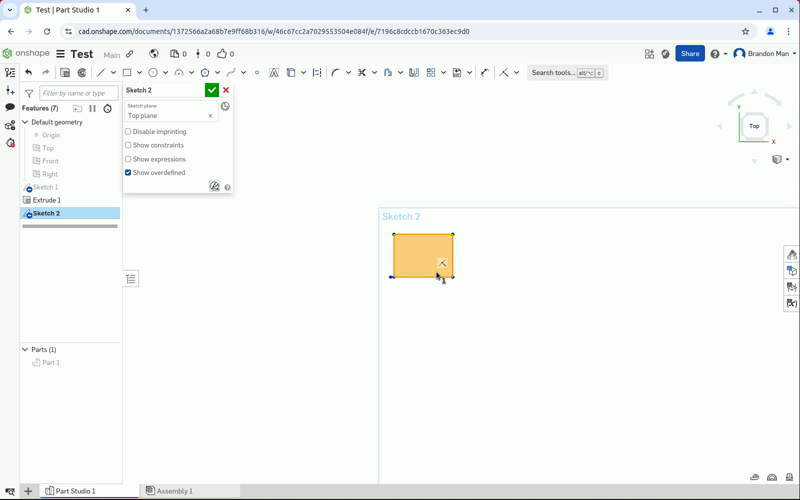
scroll(-6)
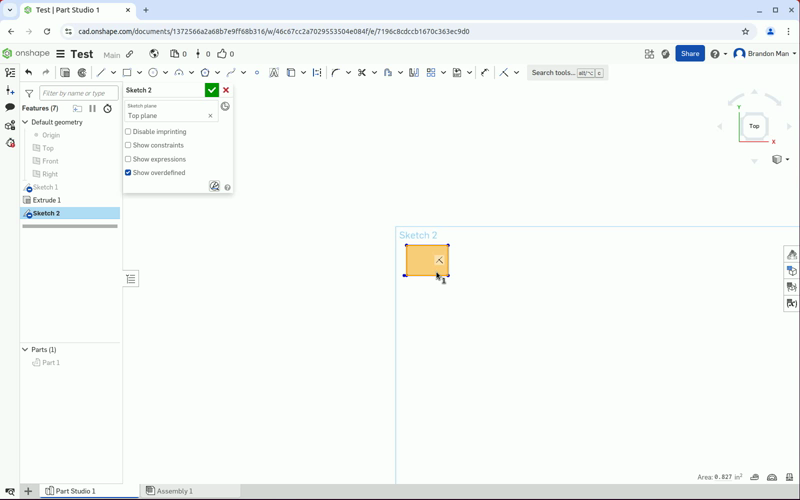
scroll(-6)
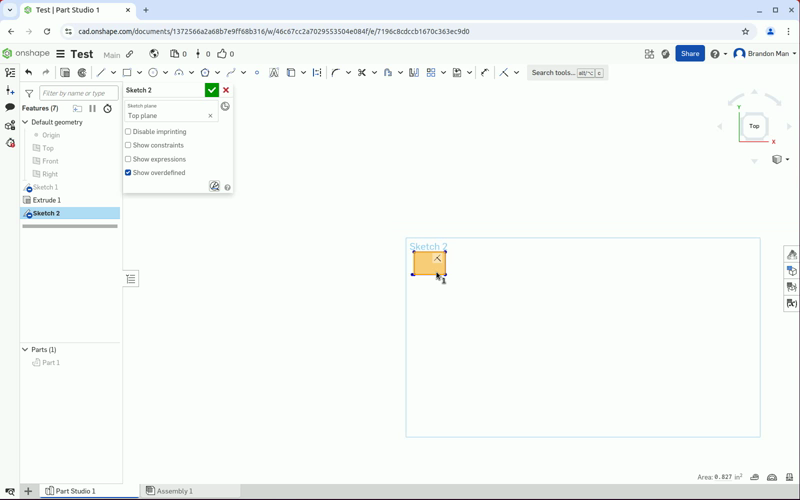
scroll(-6)
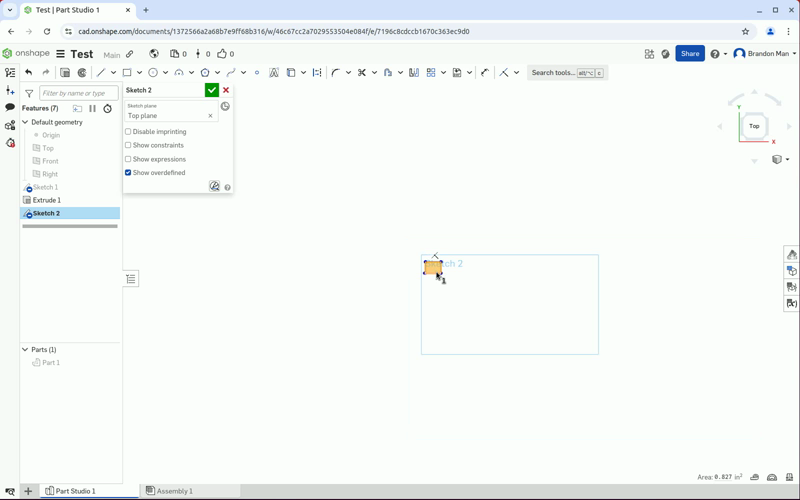
scroll(-6)
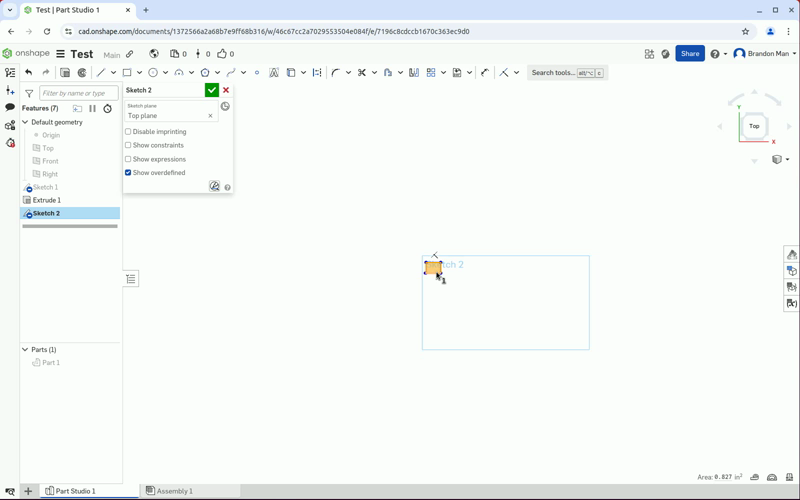
scroll(-6)
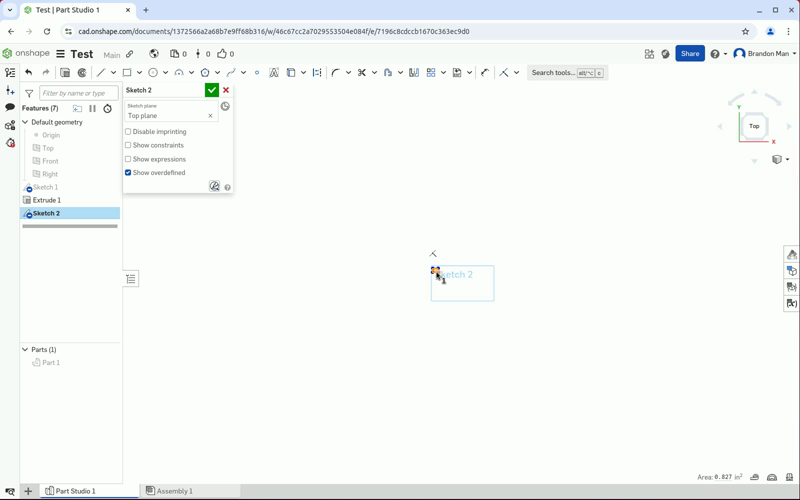
mouse_move(73, 352)
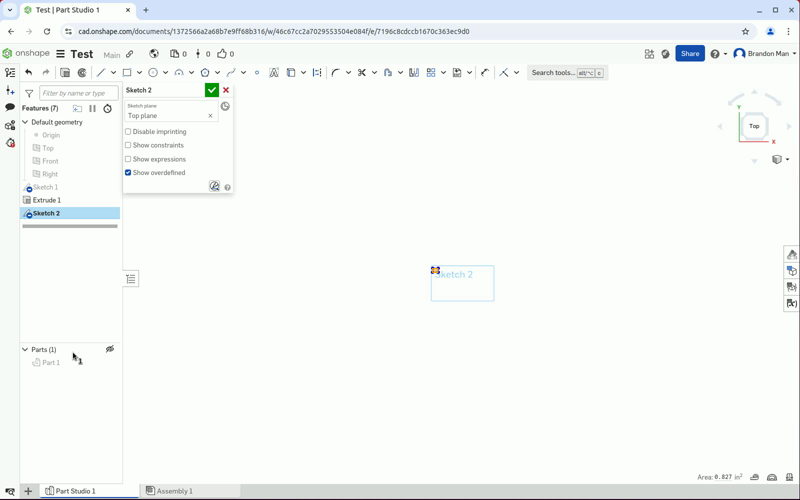
key(shift+y)
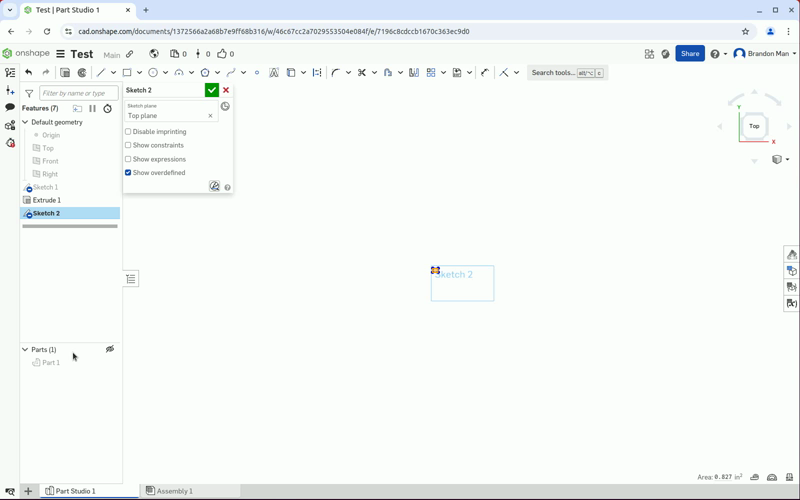
key(shift+e)
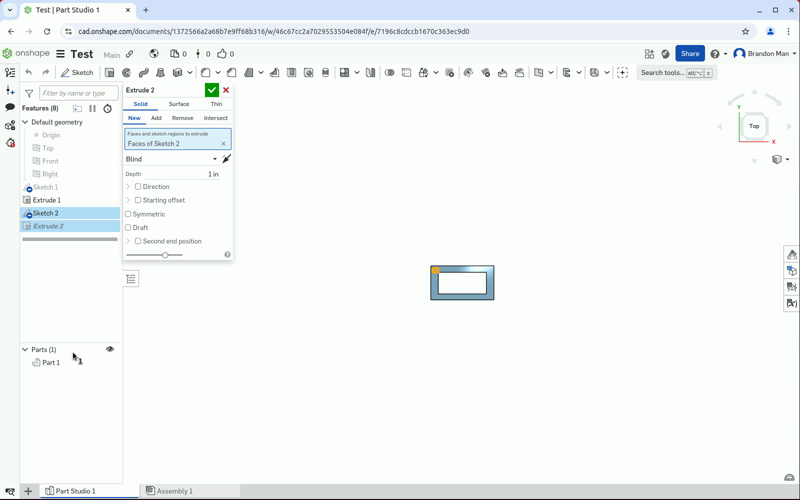
mouse_move(143, 106)
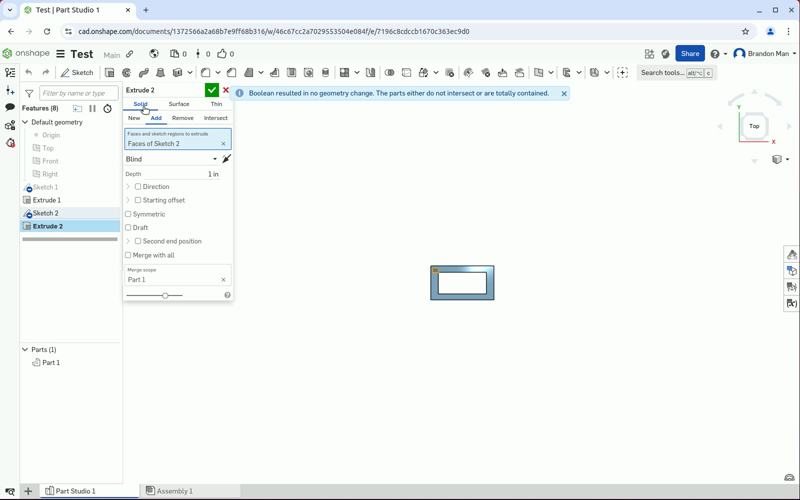
click(143, 106)
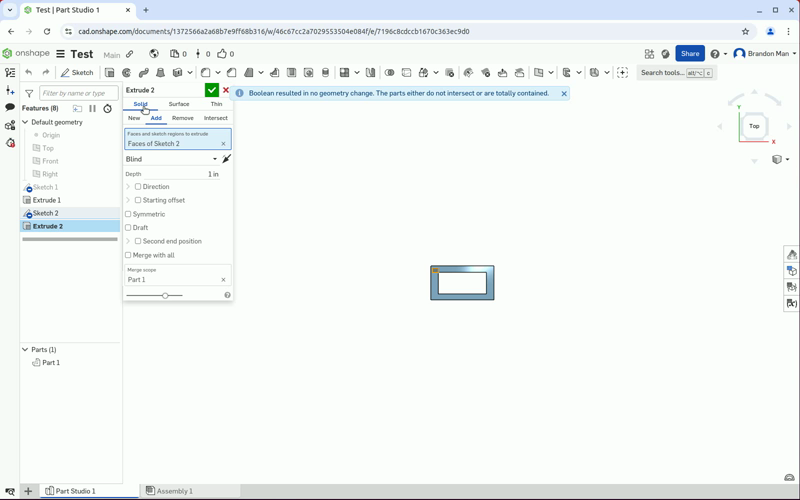
mouse_move(137, 120)
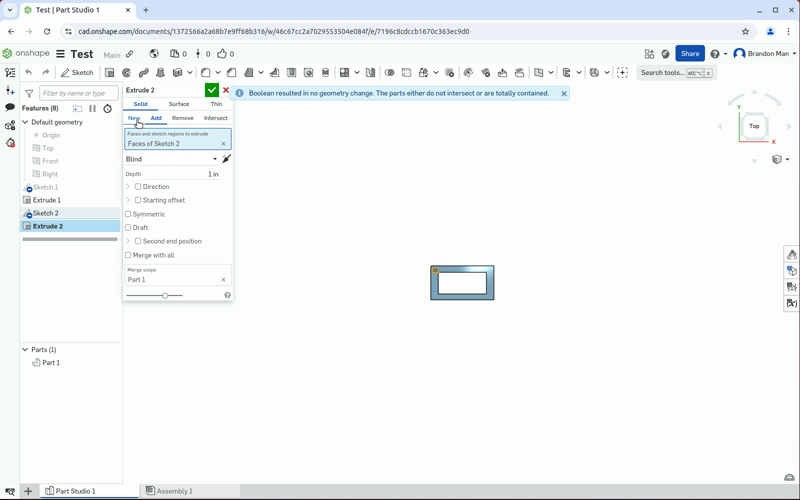
click(137, 120)
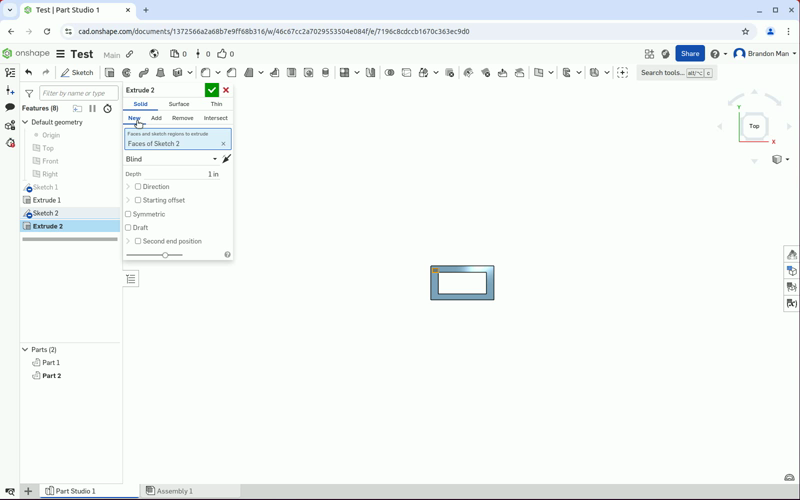
key(tab, 4)
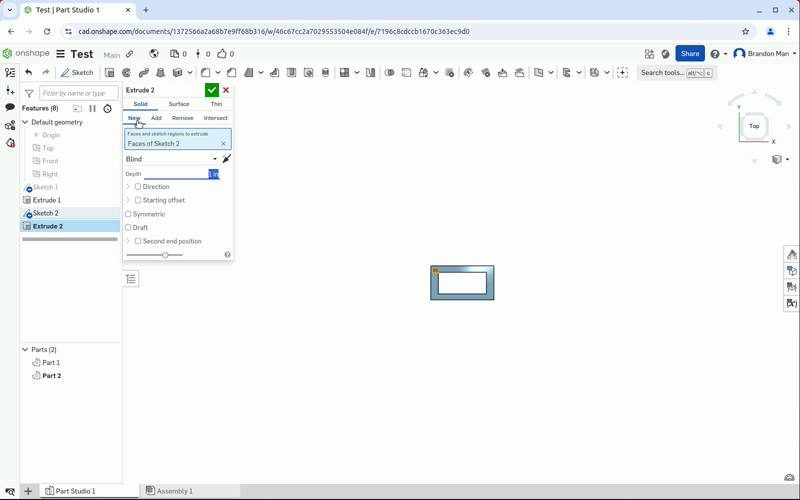
text(23.108)
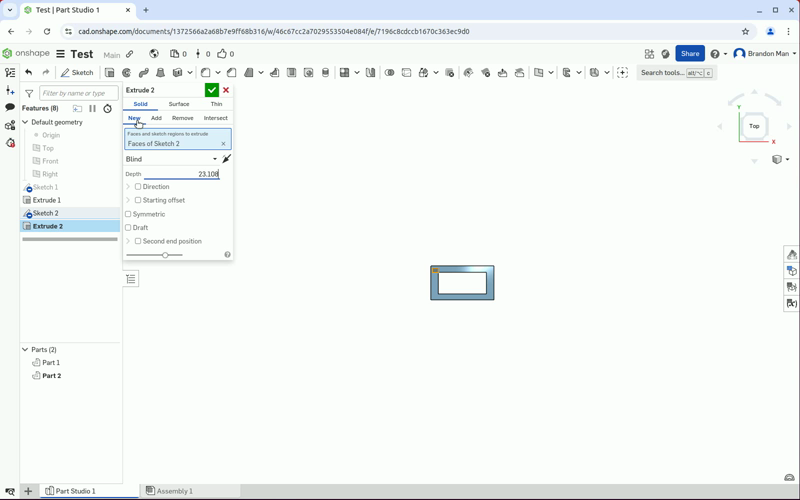
key(enter)
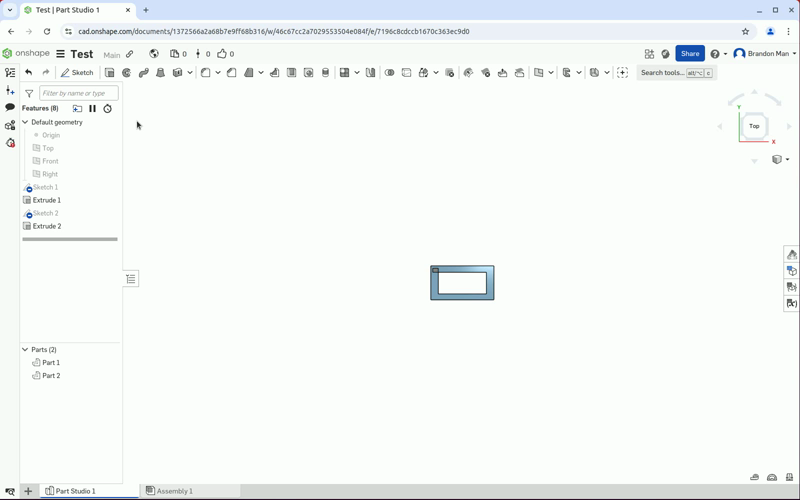
key(shift+h)
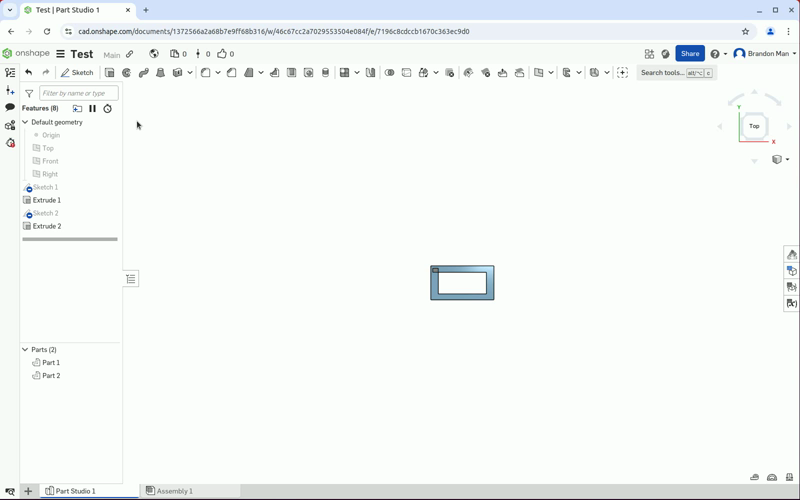
key(shift+h)
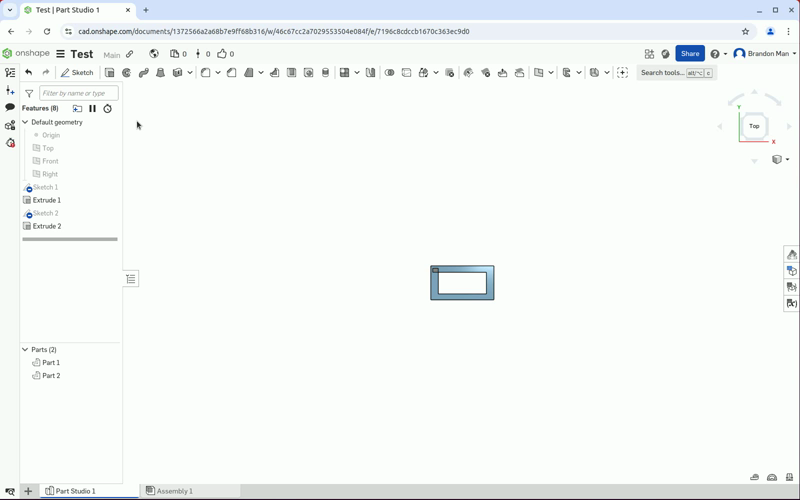
mouse_move(73, 189)
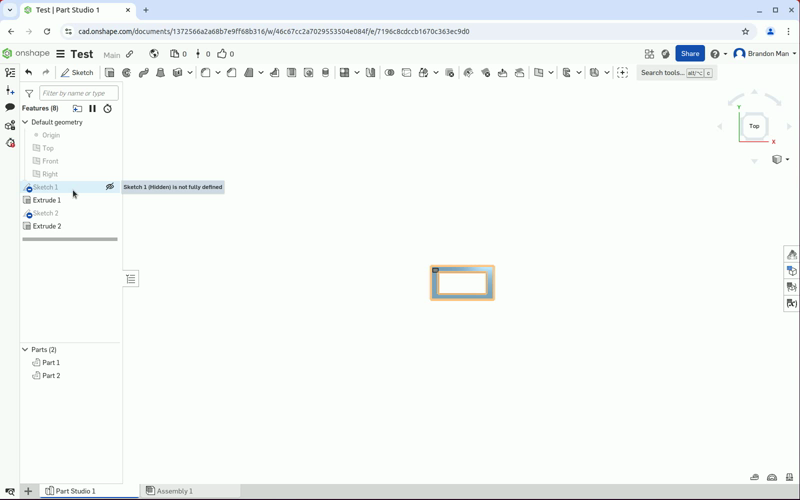
click(73, 189)
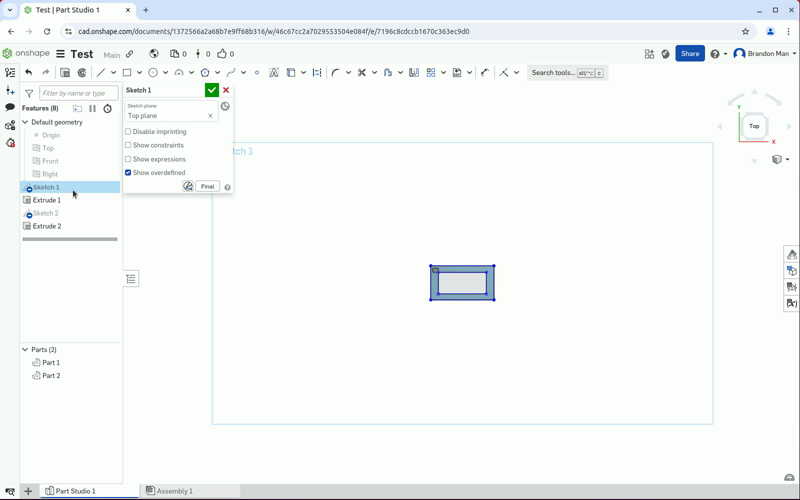
mouse_move(229, 92)
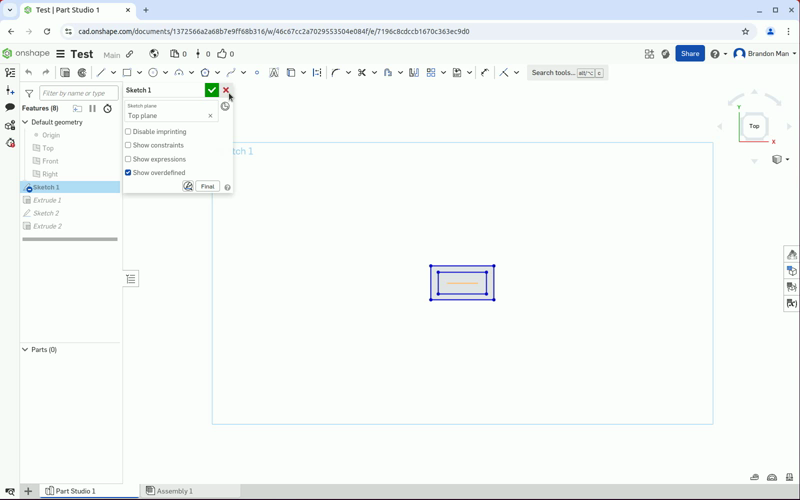
click(229, 92)
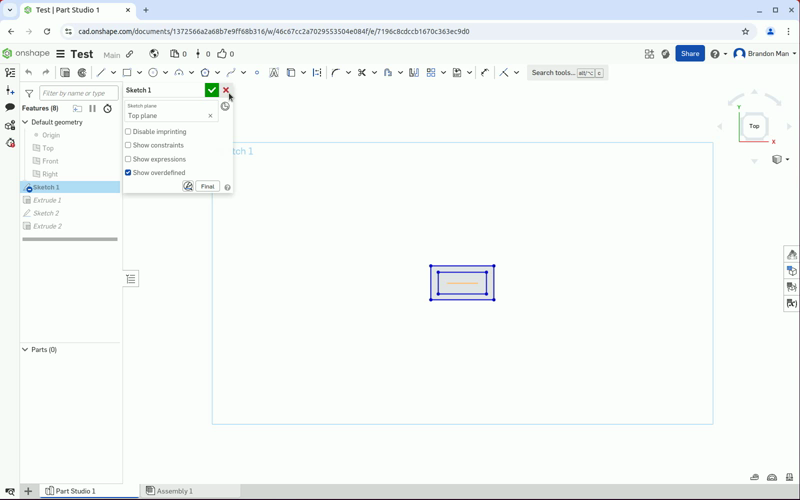
key(shift+s)
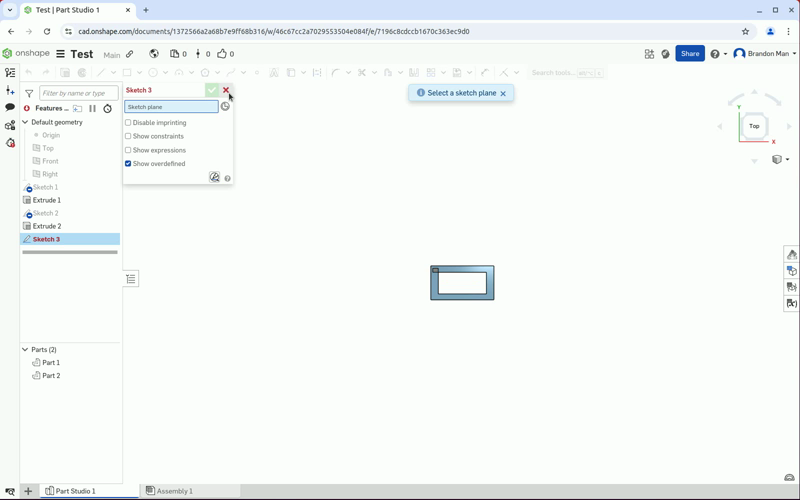
mouse_move(73, 150)
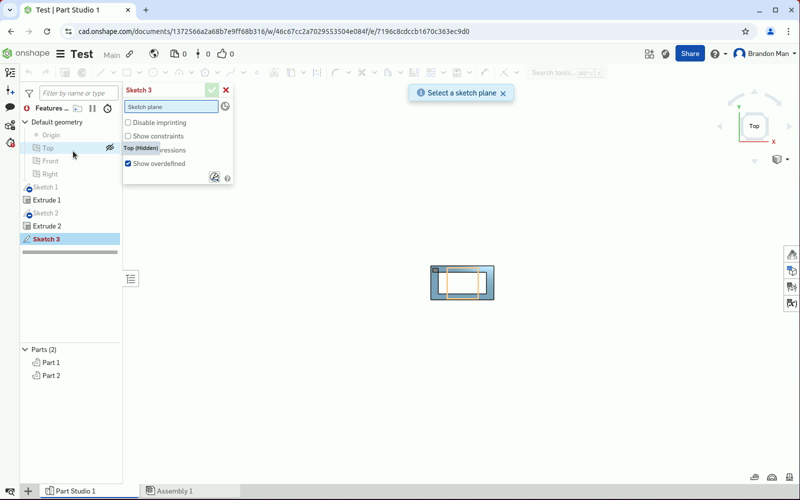
click(73, 150)
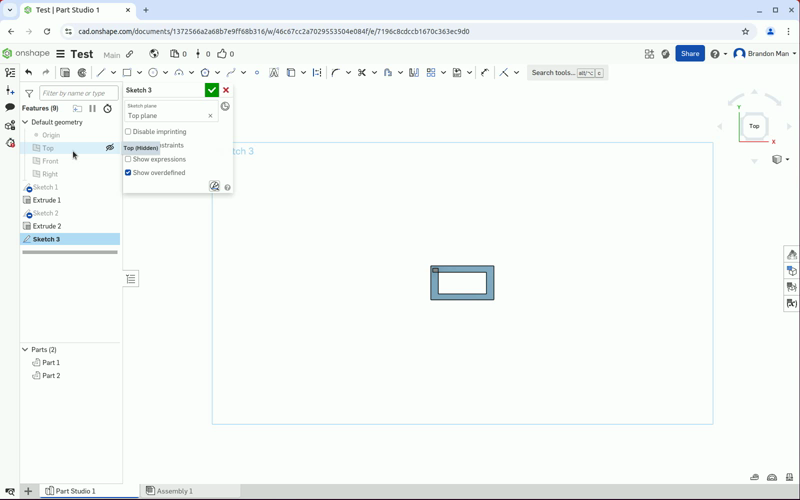
mouse_move(73, 352)
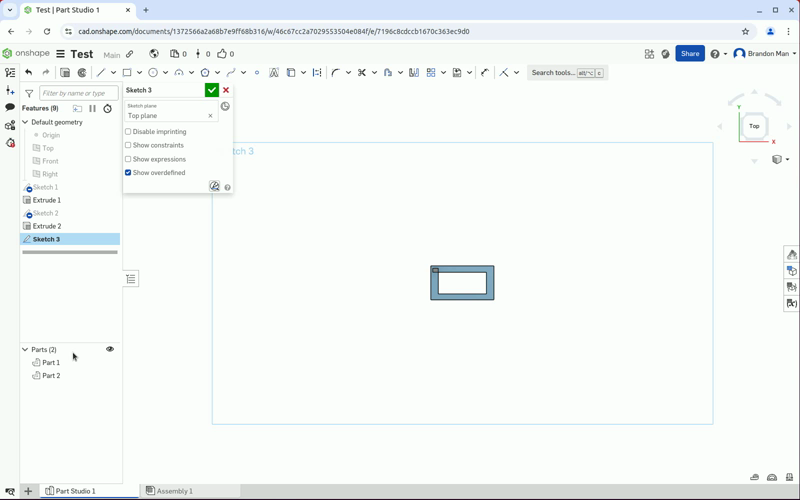
key(y)
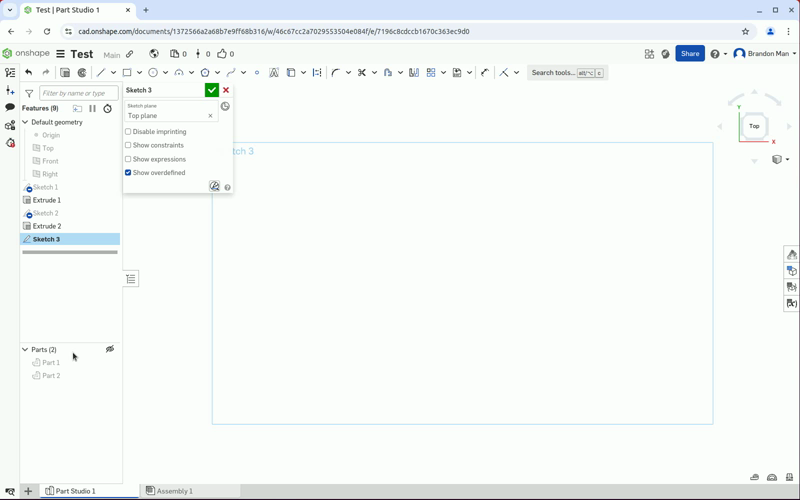
key(l)
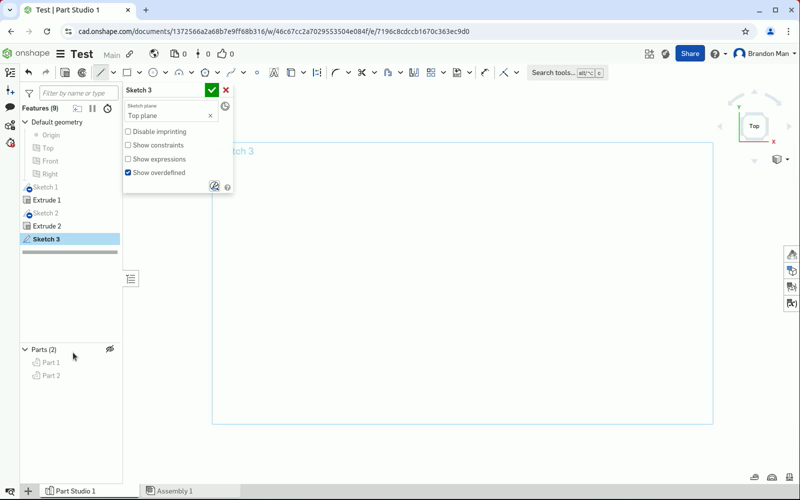
key_down(shift)
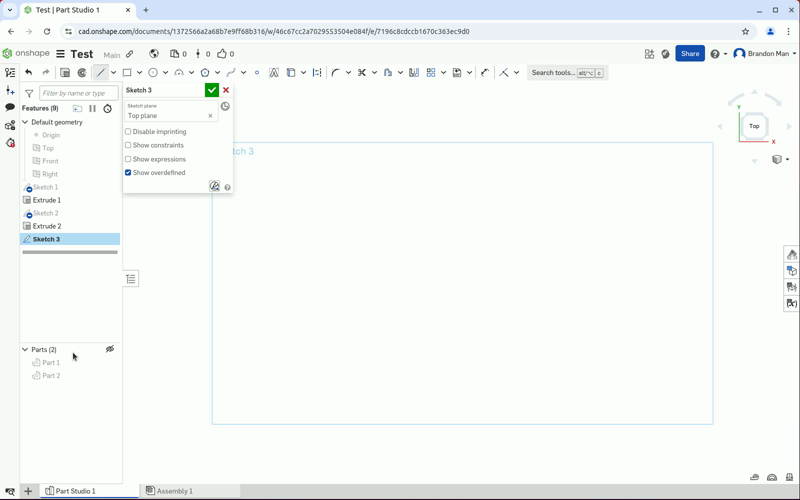
mouse_move(432, 298)
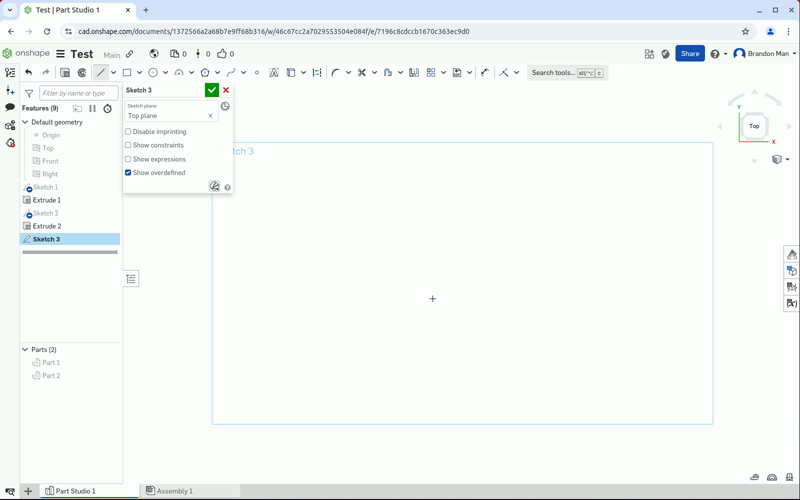
click(432, 298)
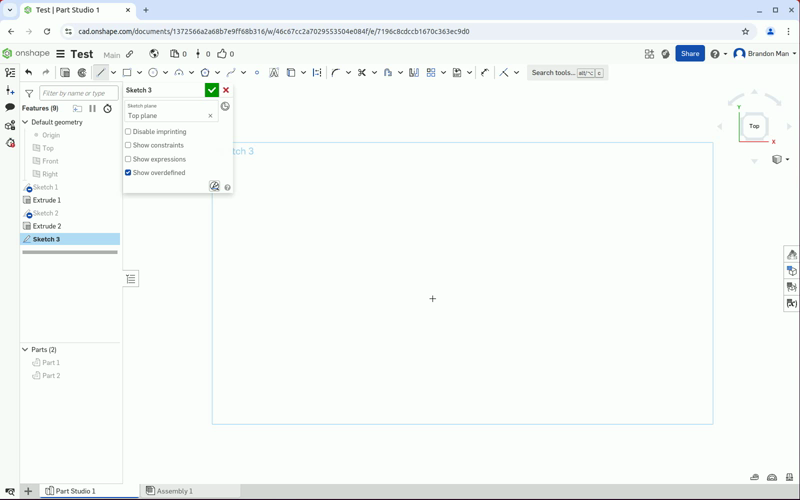
key_up(shift)
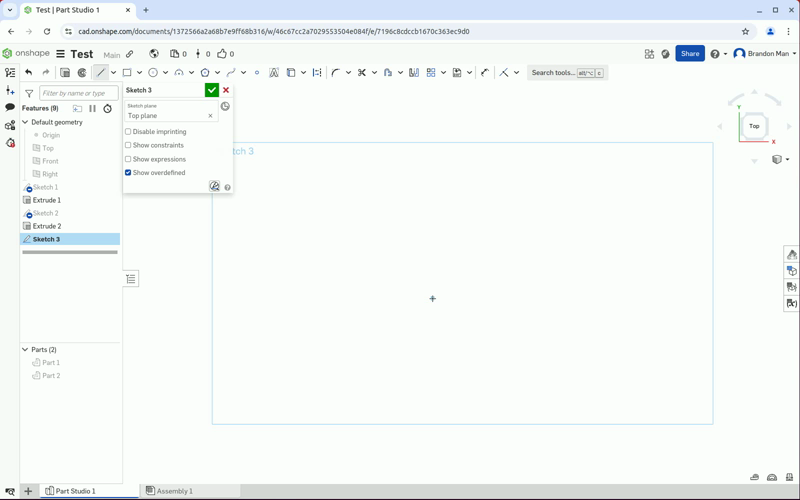
key_down(shift)
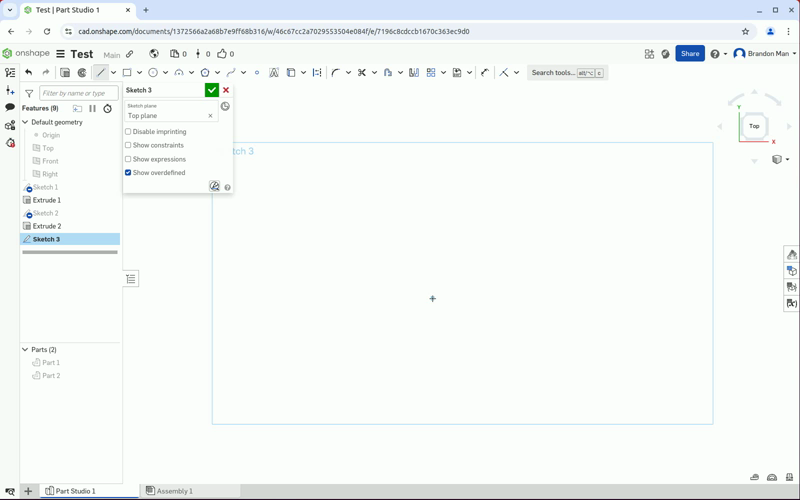
mouse_move(462, 298)
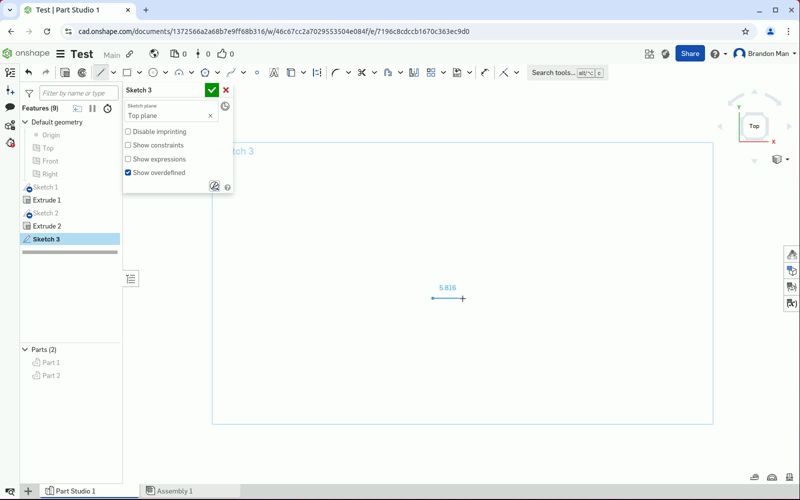
mouse_move(438, 298)
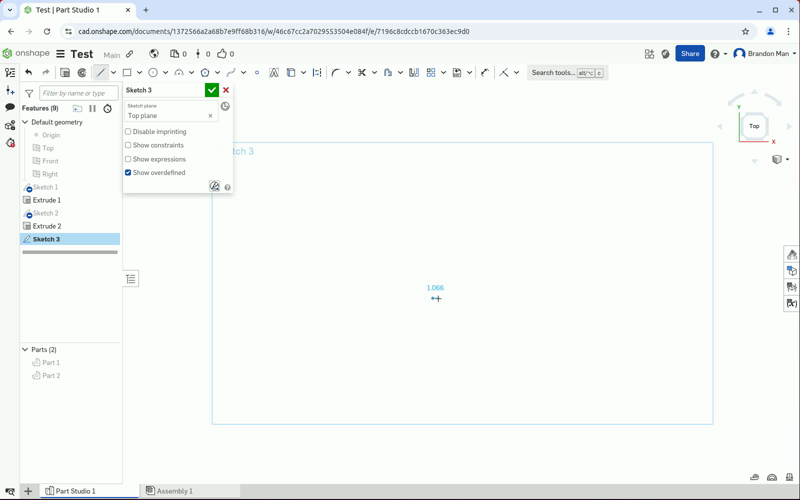
scroll(6)
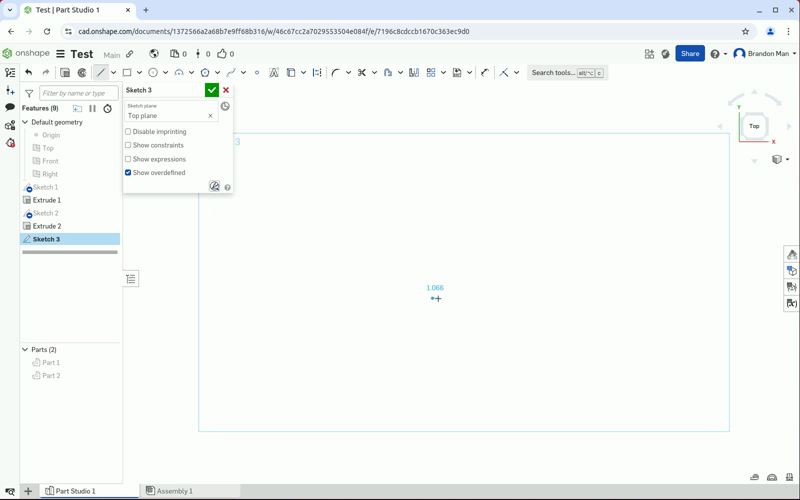
scroll(6)
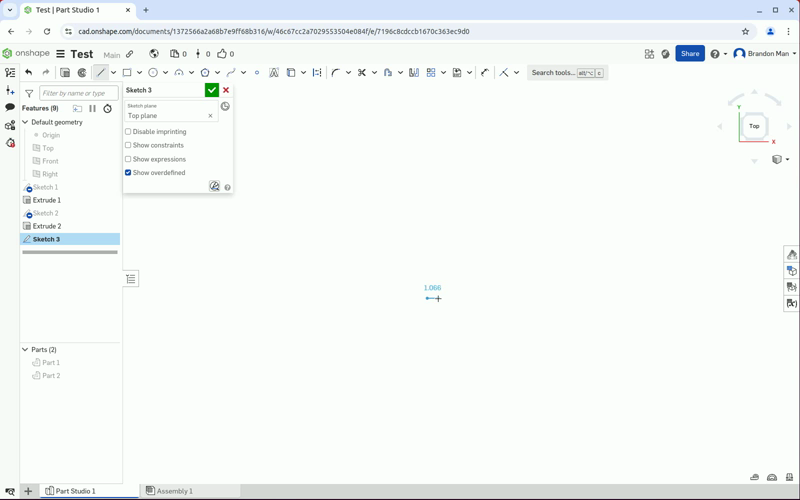
scroll(6)
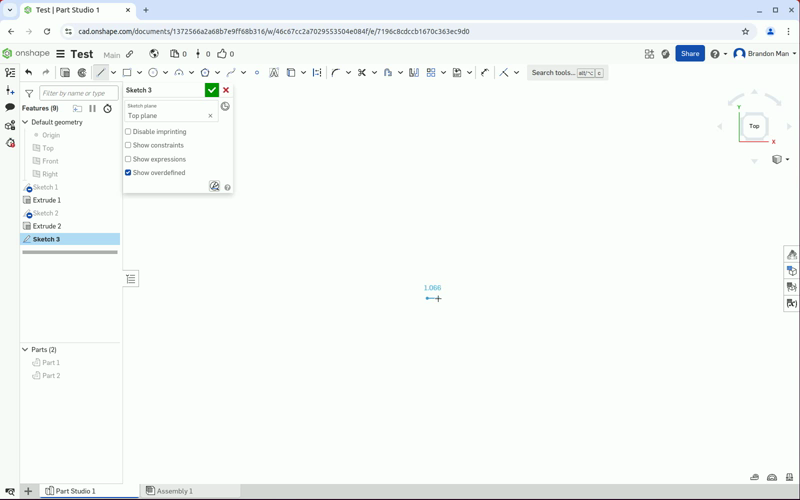
scroll(6)
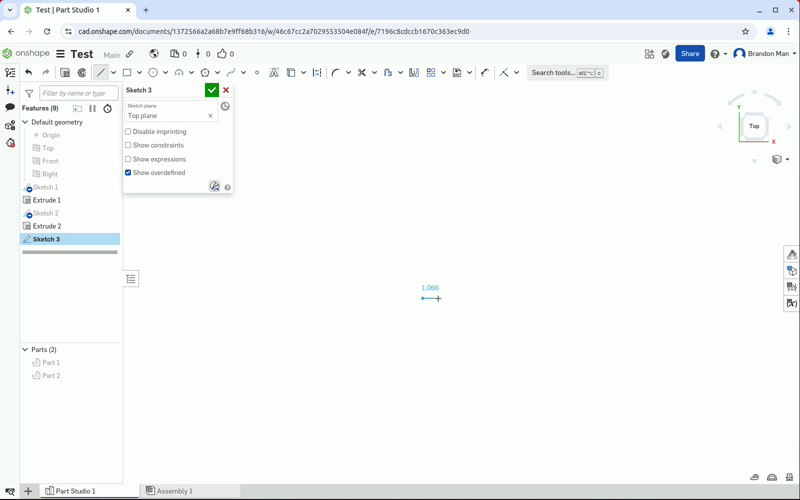
scroll(6)
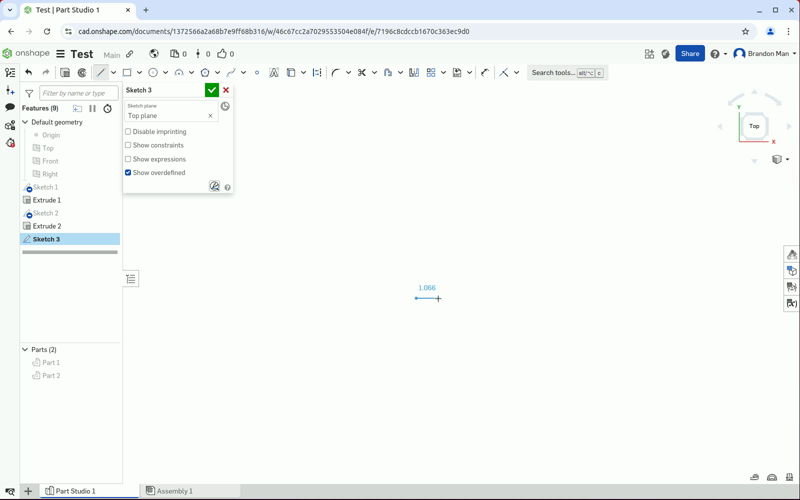
scroll(6)
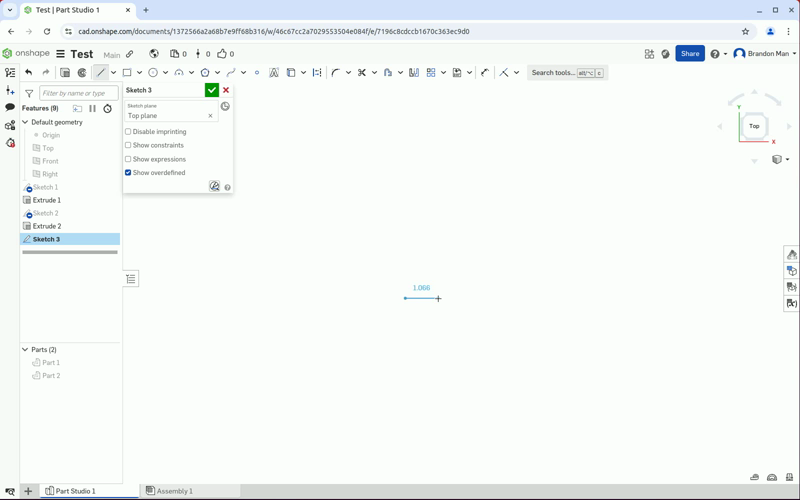
scroll(6)
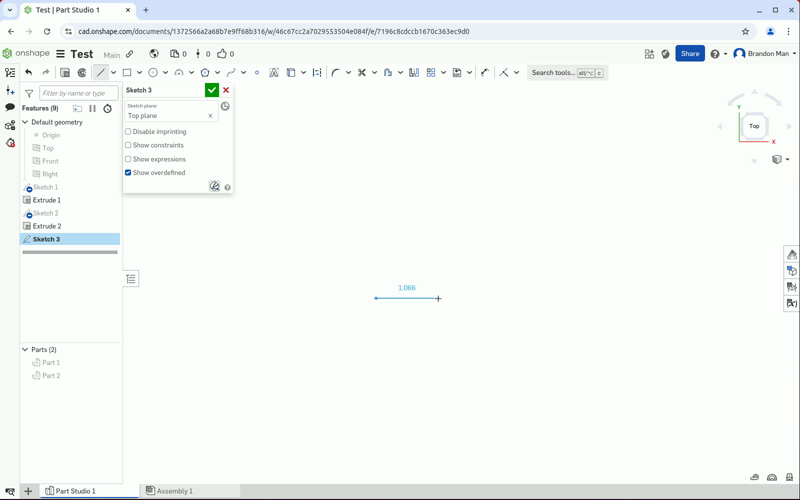
click(438, 298)
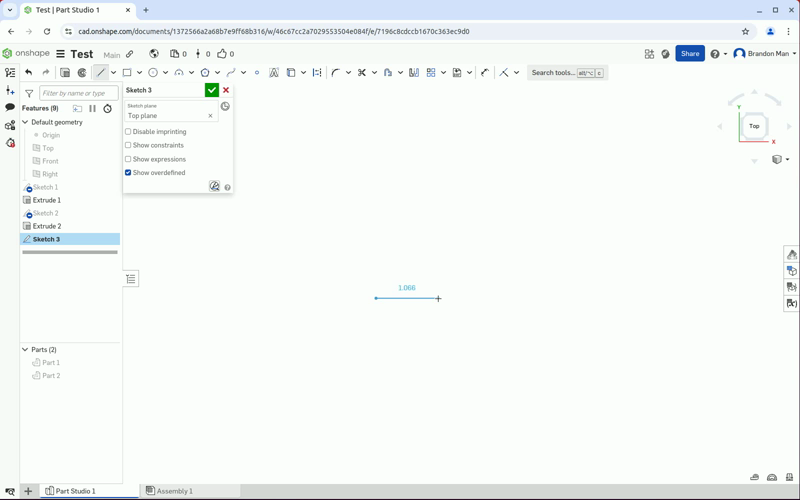
scroll(-6)
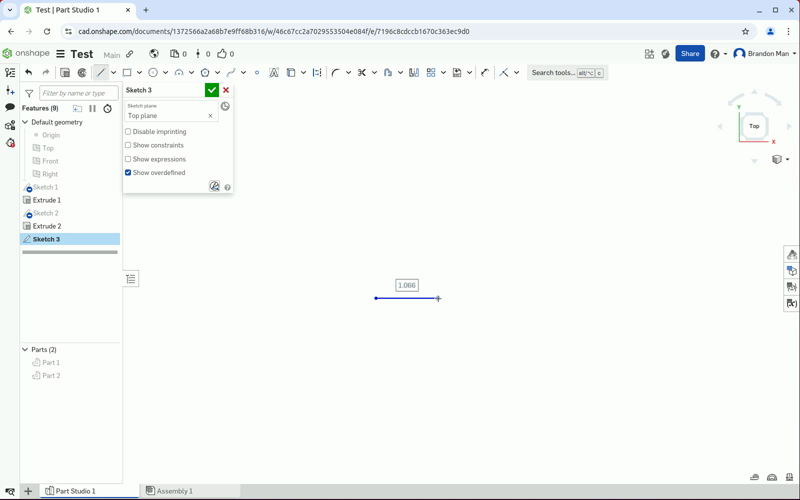
scroll(-6)
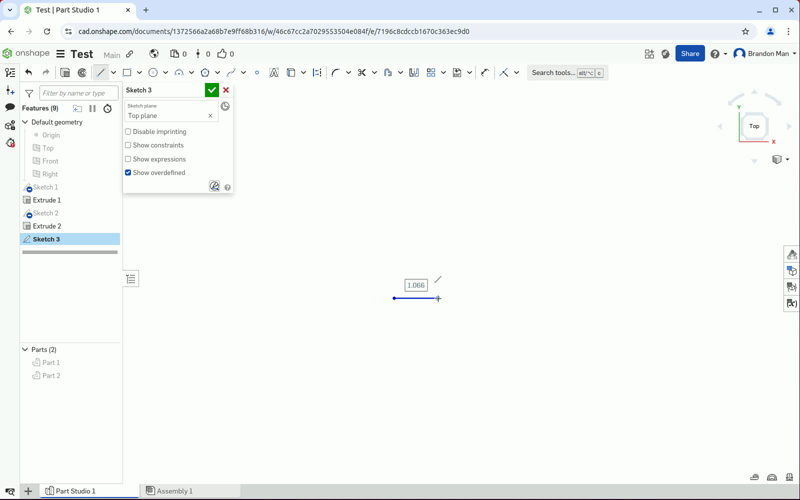
scroll(-6)
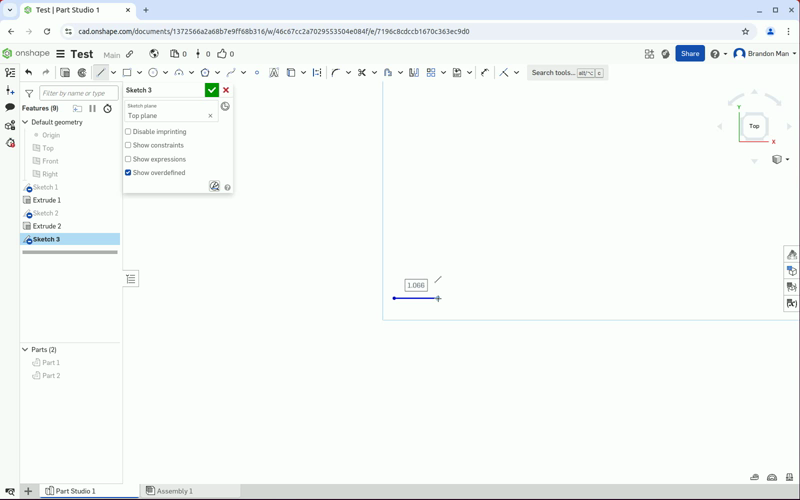
scroll(-6)
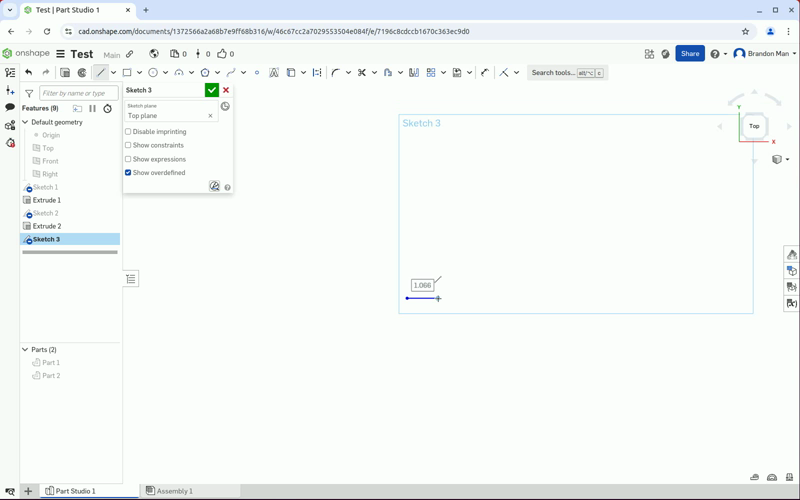
scroll(-6)
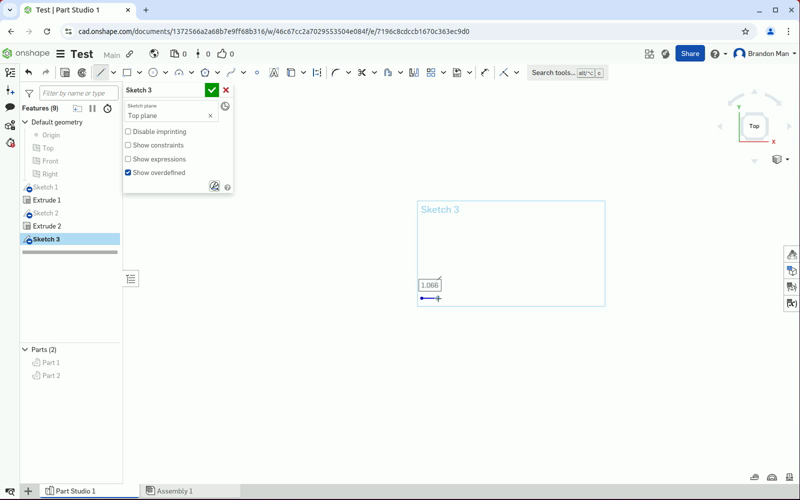
scroll(-6)
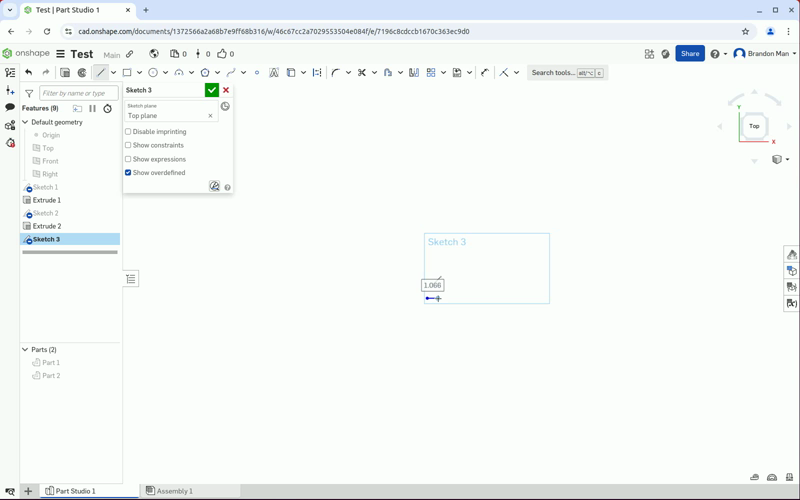
scroll(-6)
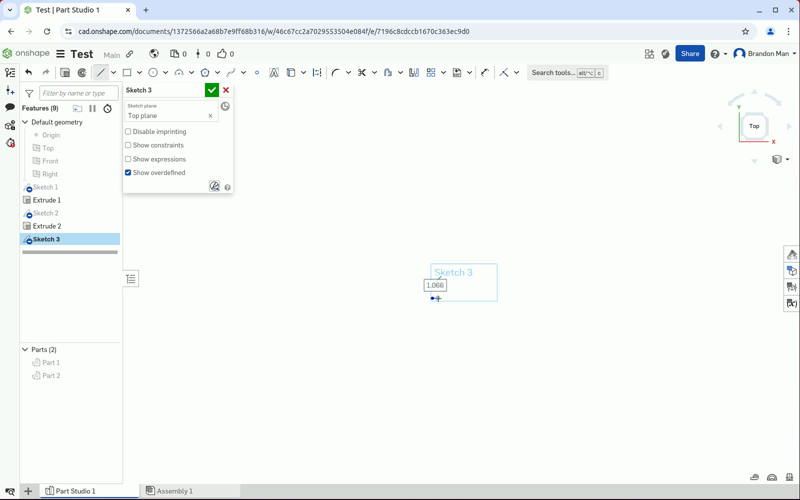
key_up(shift)
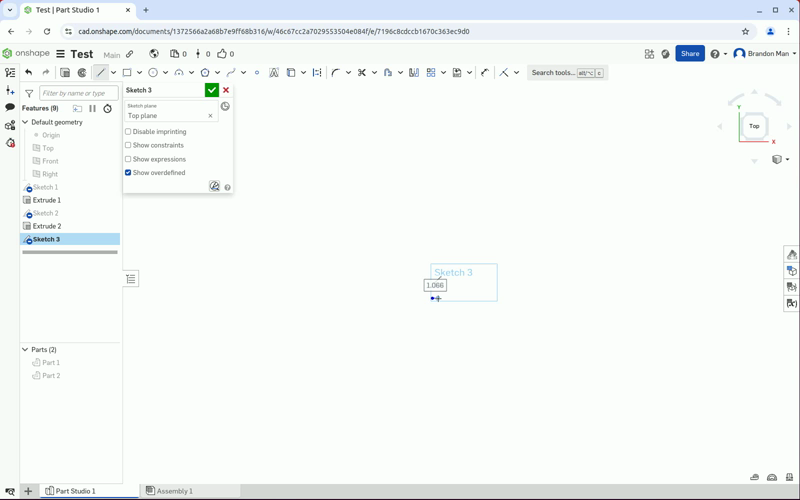
key_down(shift)
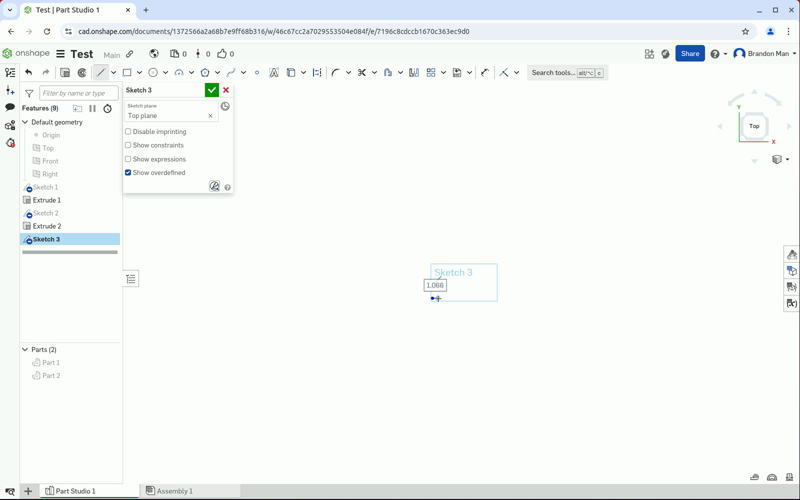
mouse_move(468, 298)
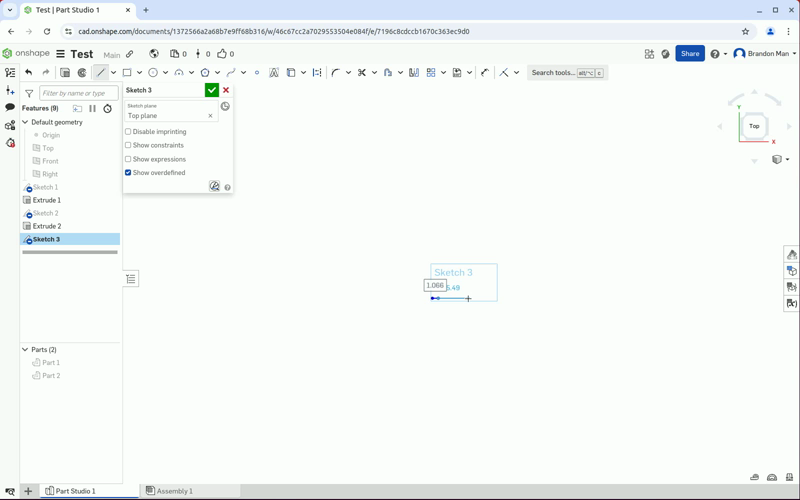
mouse_move(438, 293)
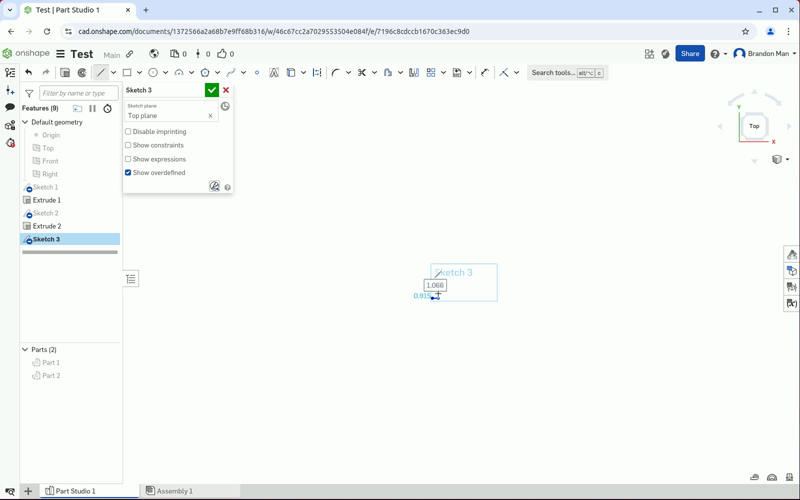
scroll(6)
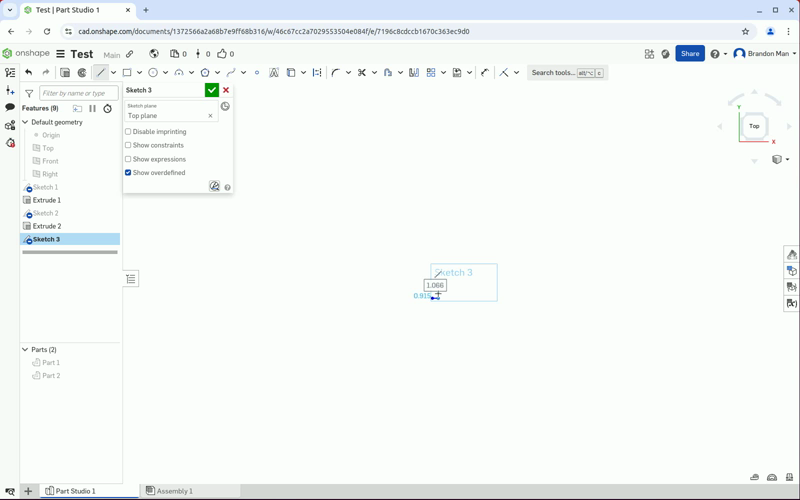
scroll(6)
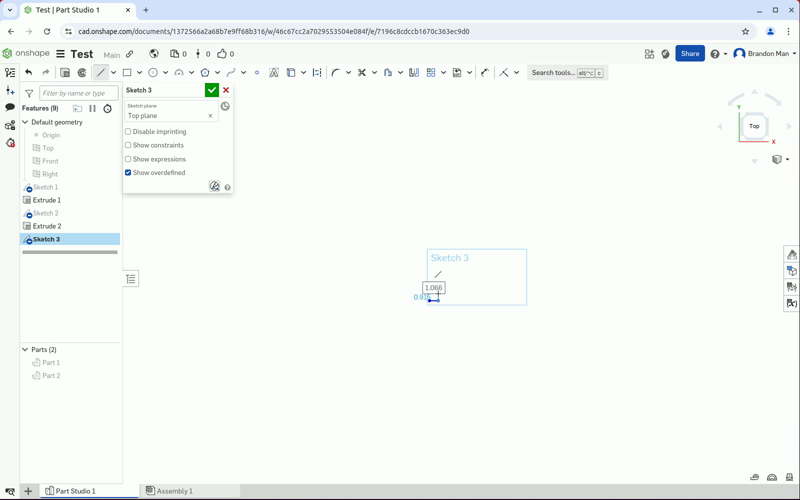
scroll(6)
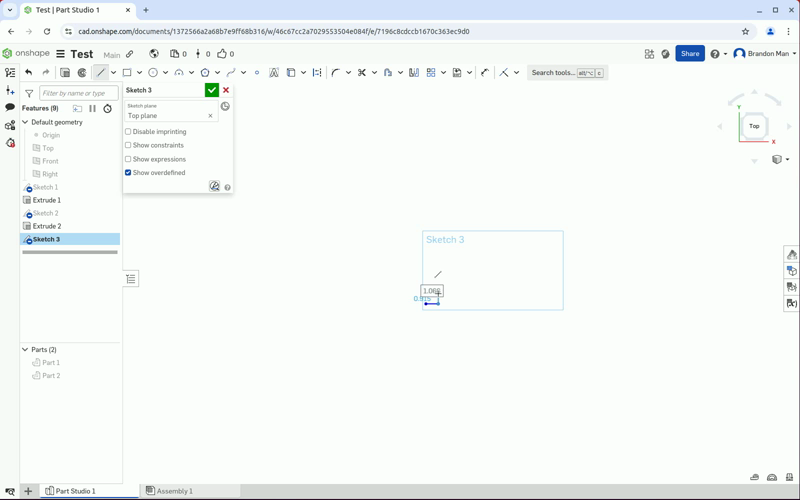
scroll(6)
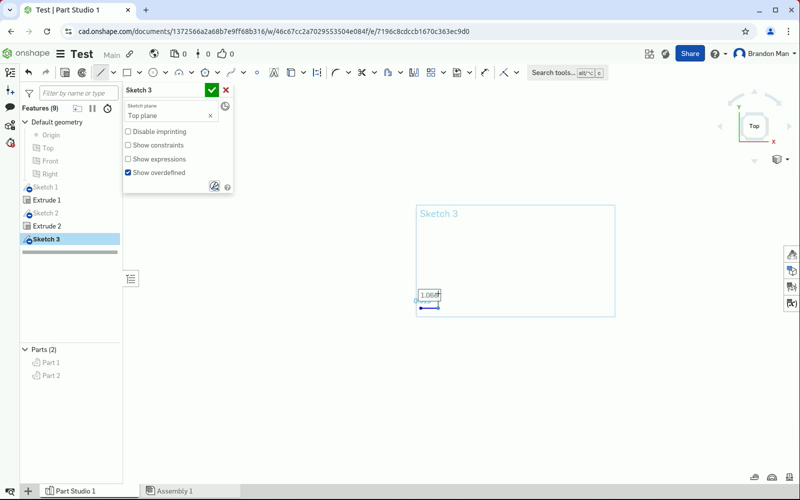
scroll(6)
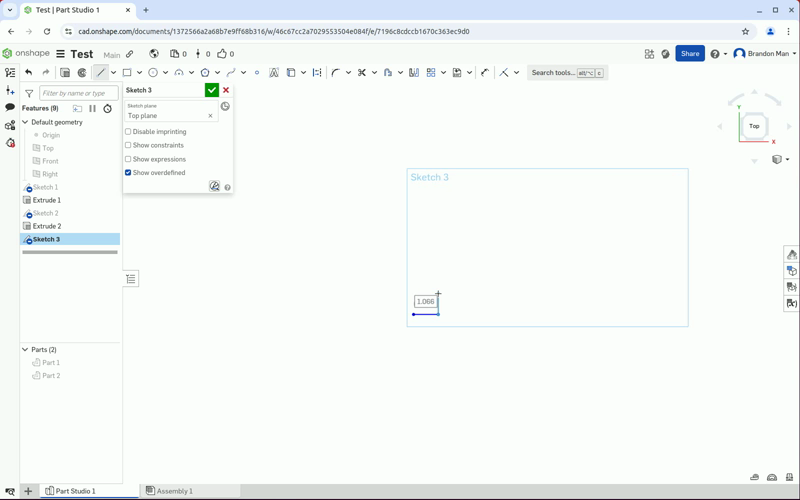
scroll(6)
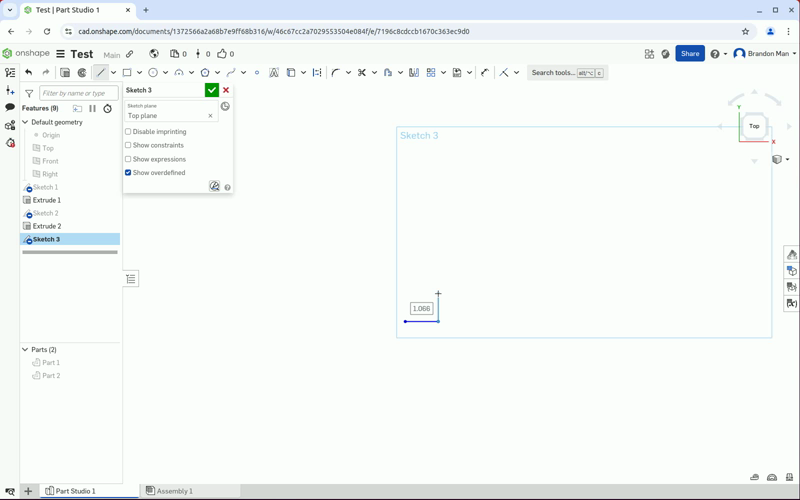
scroll(6)
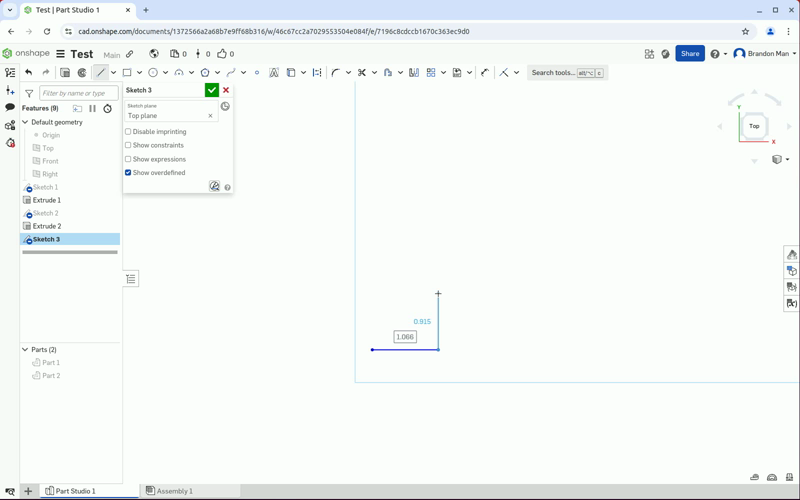
click(438, 293)
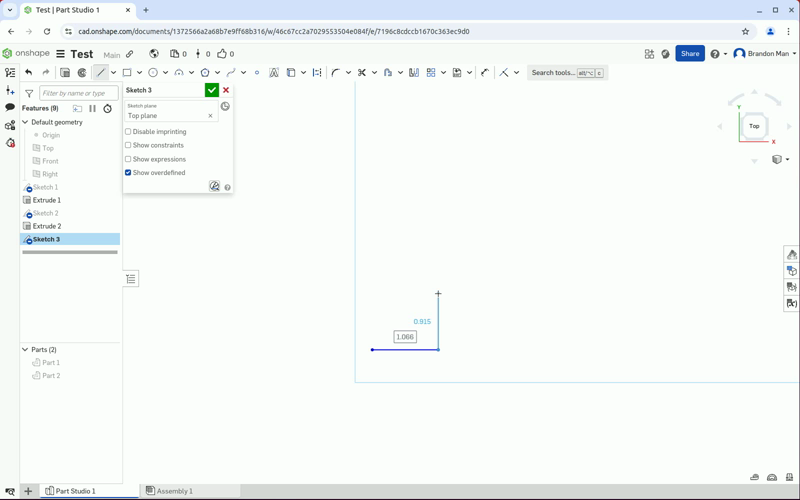
scroll(-6)
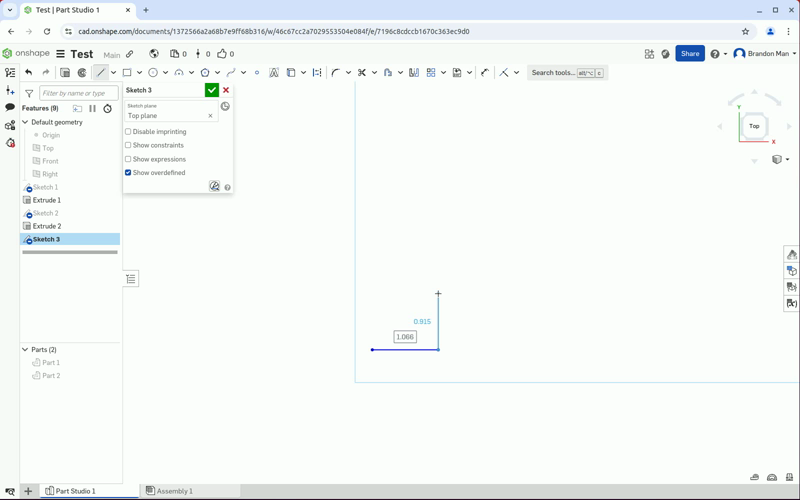
scroll(-6)
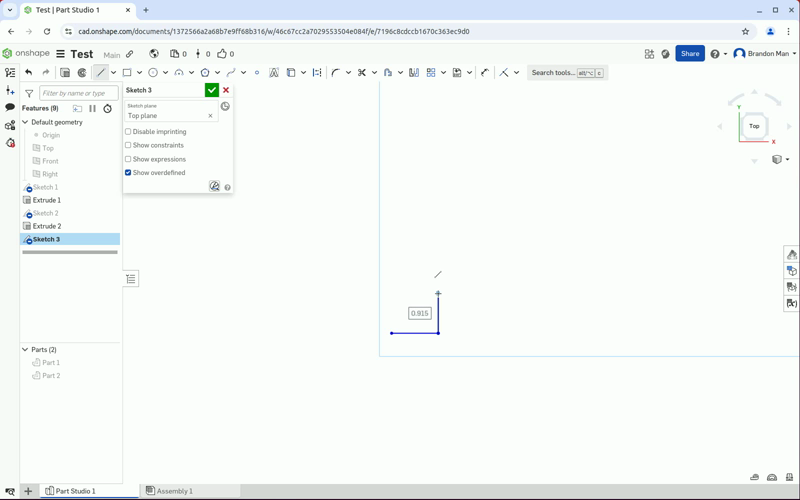
scroll(-6)
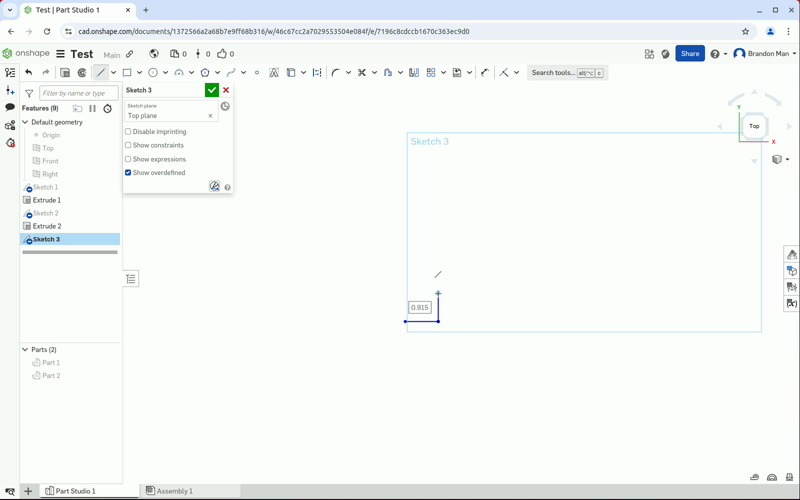
scroll(-6)
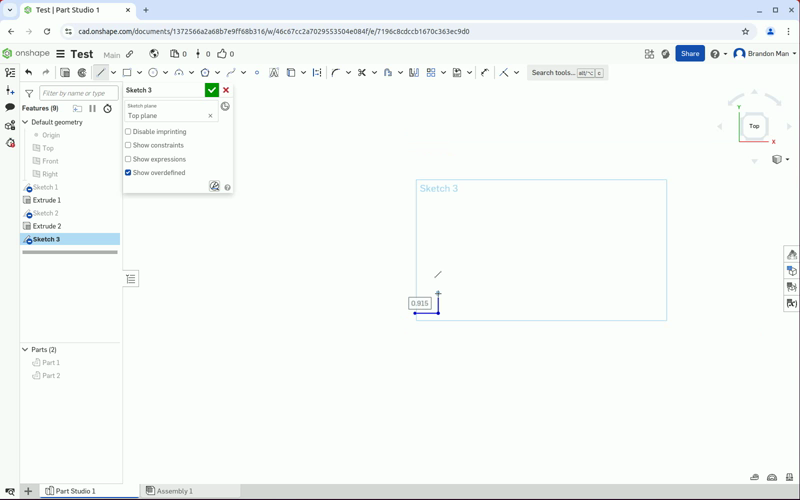
scroll(-6)
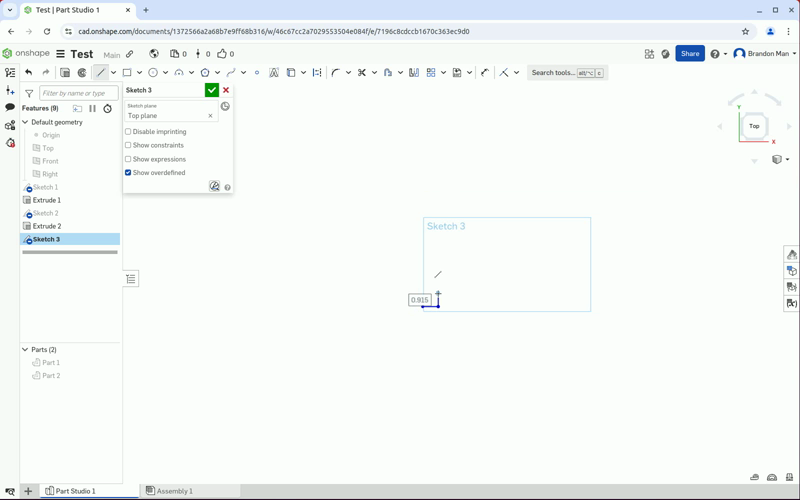
scroll(-6)
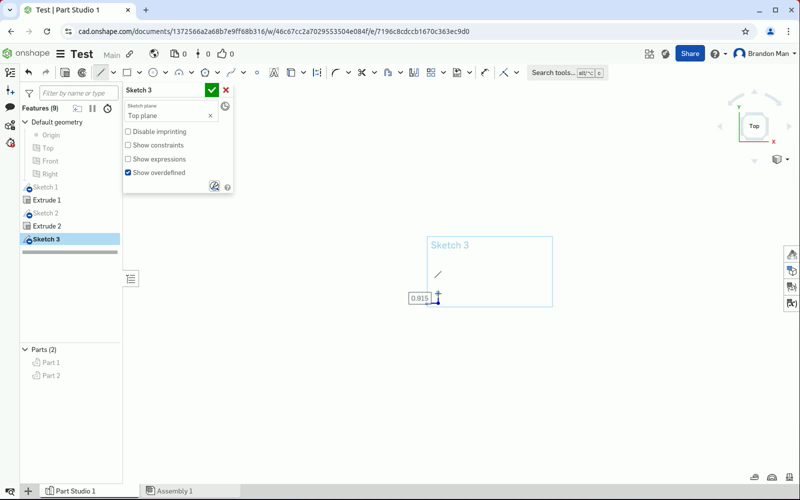
scroll(-6)
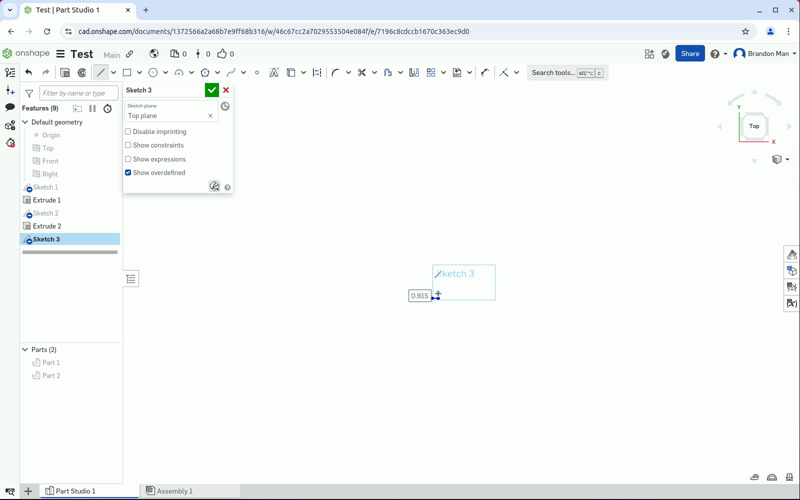
key_up(shift)
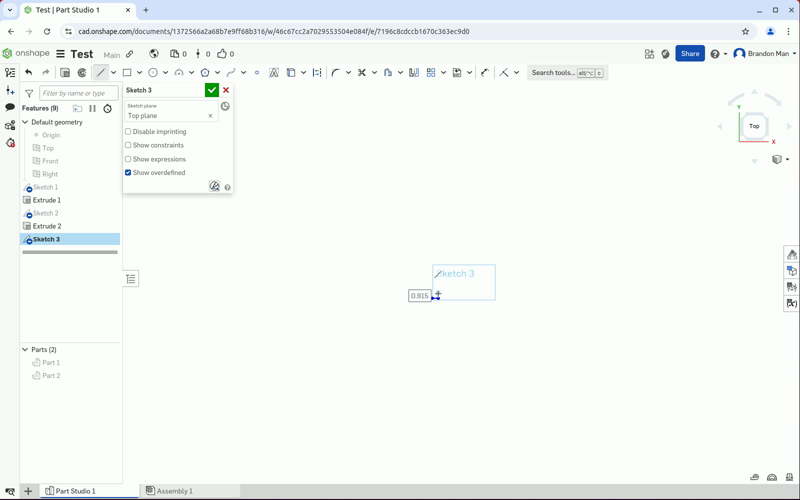
key_down(shift)
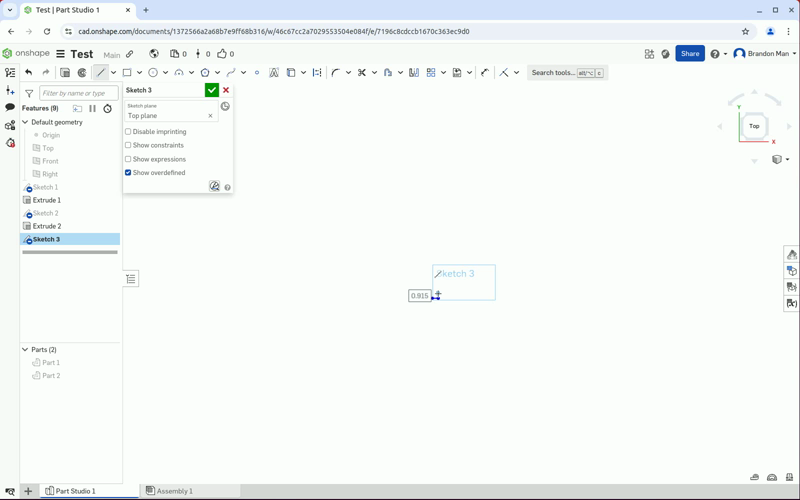
mouse_move(468, 293)
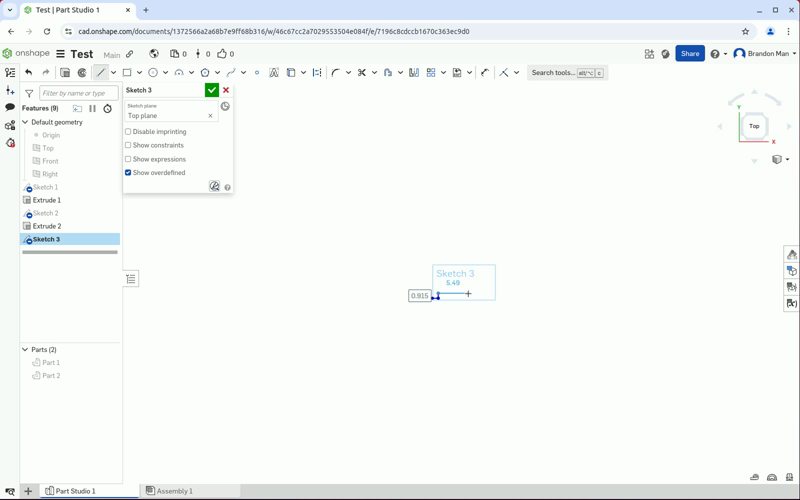
mouse_move(432, 293)
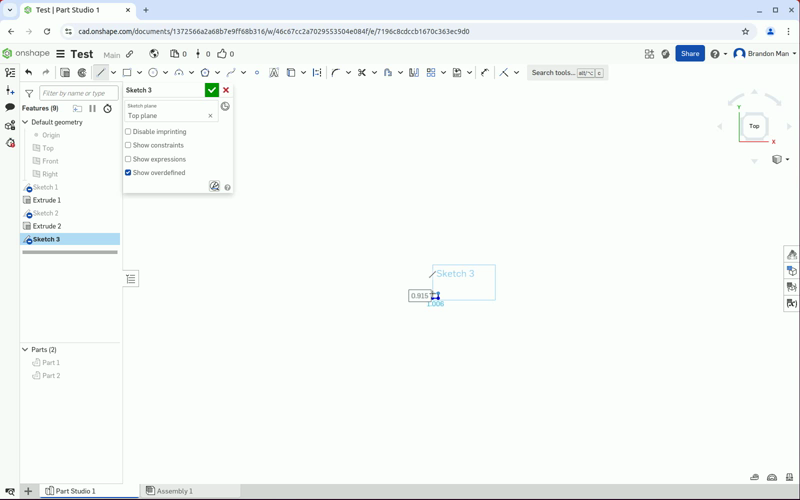
scroll(6)
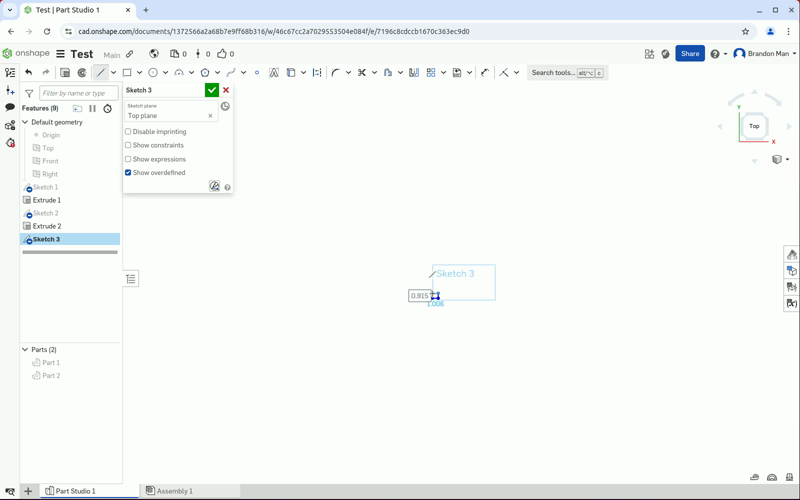
scroll(6)
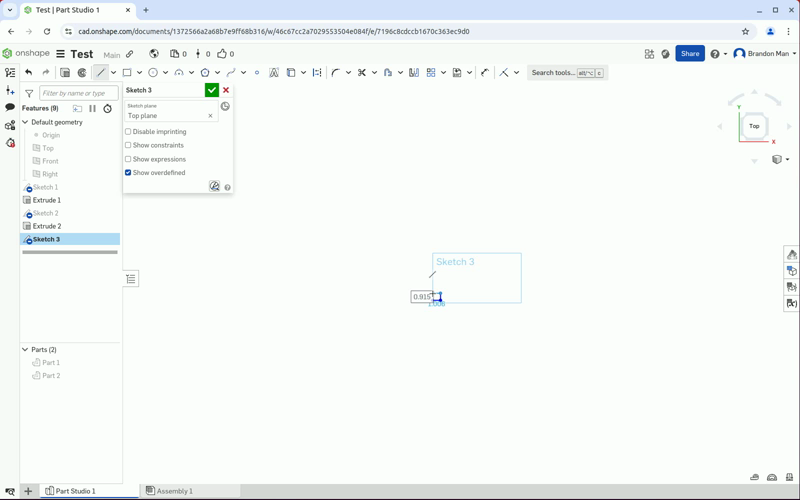
scroll(6)
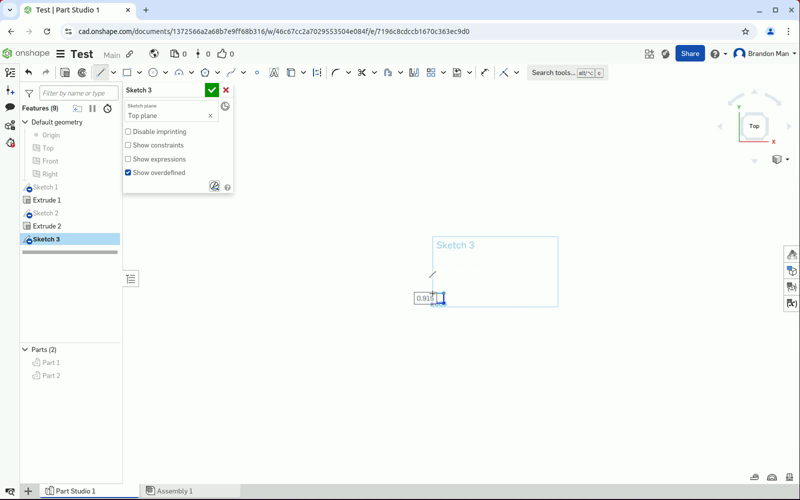
scroll(6)
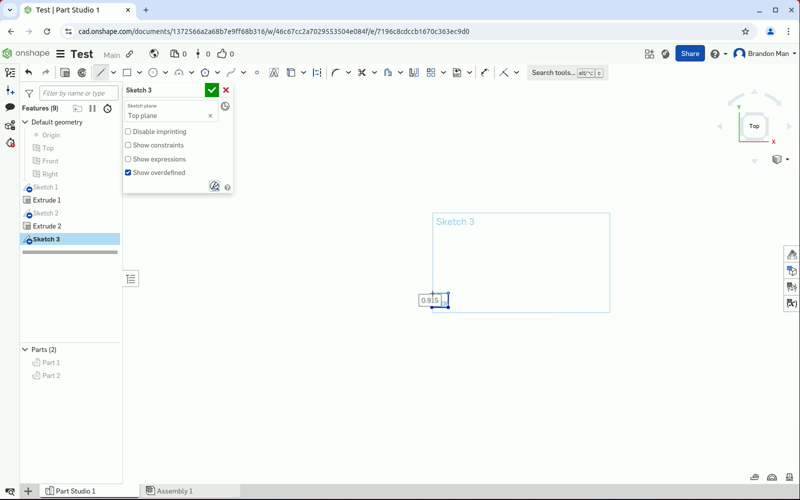
scroll(6)
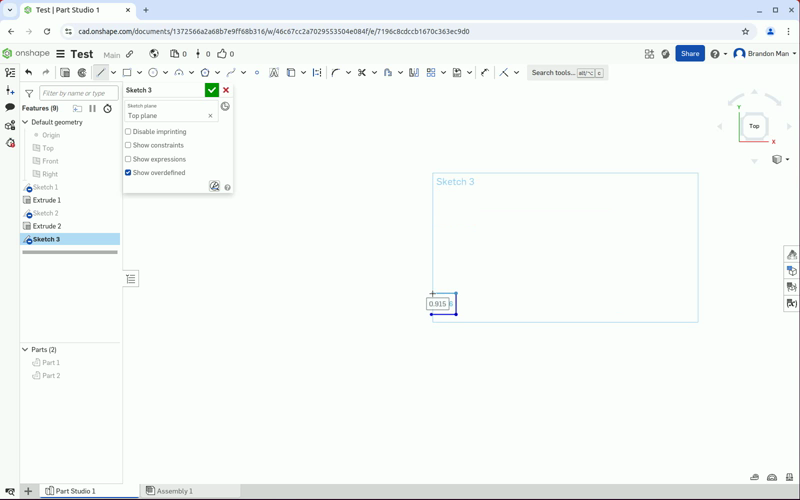
scroll(6)
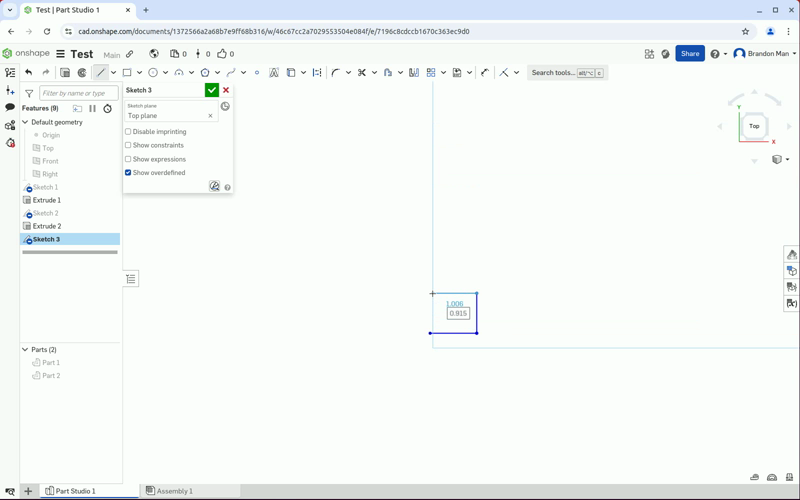
scroll(6)
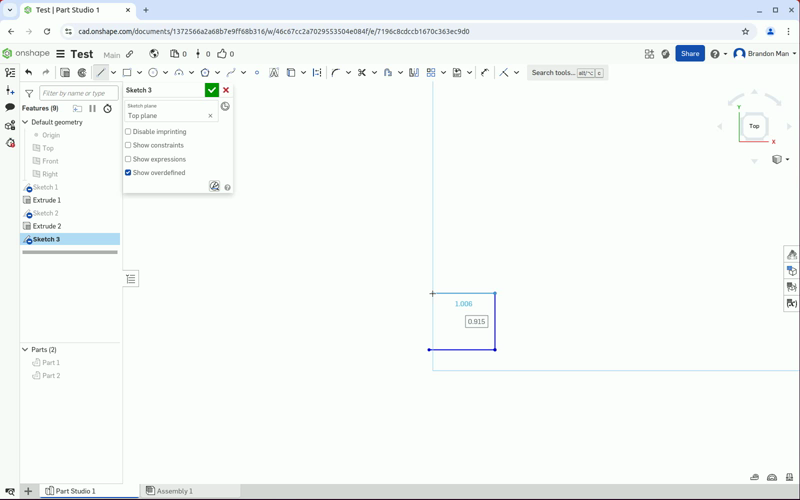
click(432, 293)
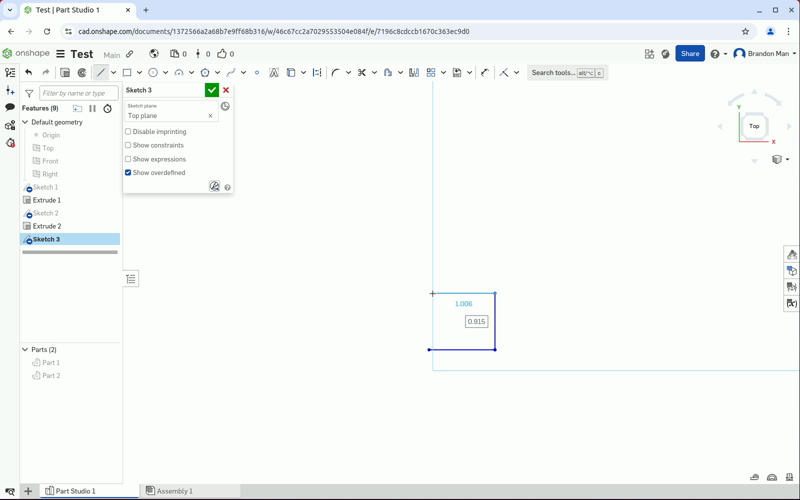
scroll(-6)
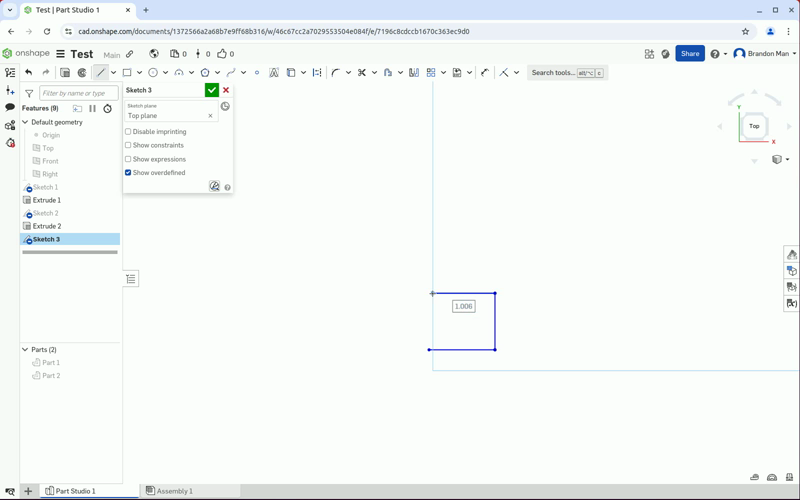
scroll(-6)
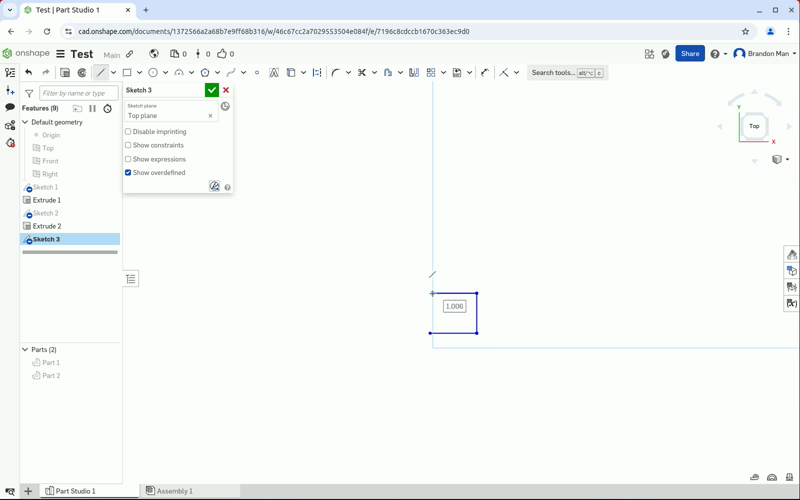
scroll(-6)
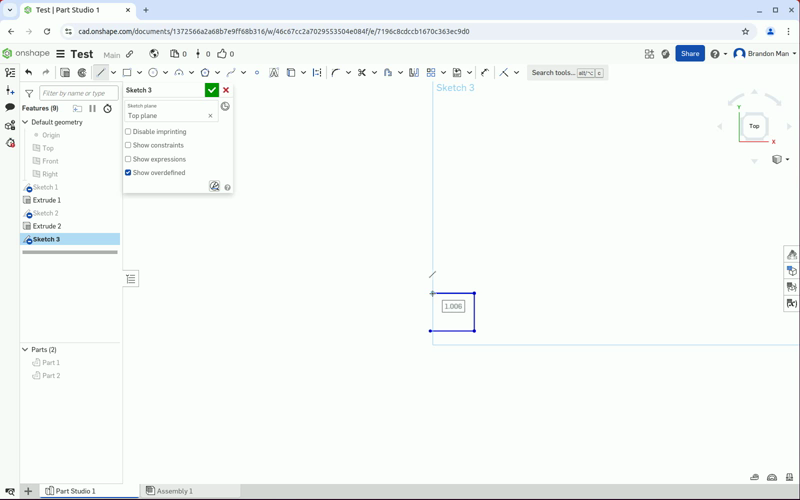
scroll(-6)
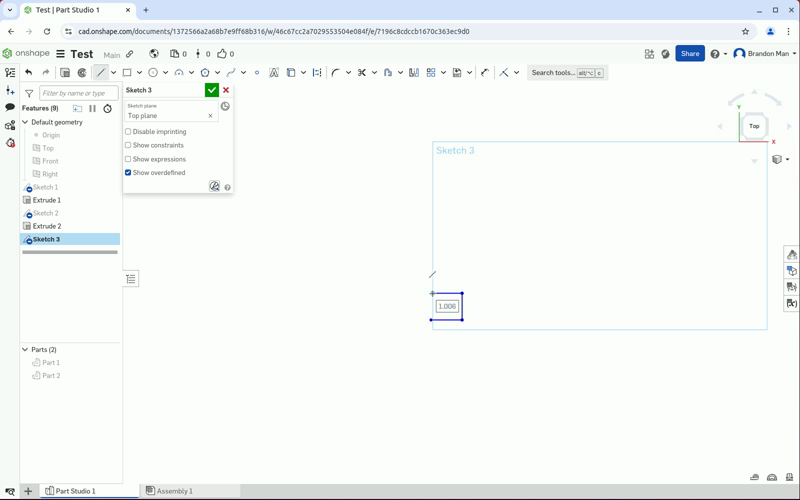
scroll(-6)
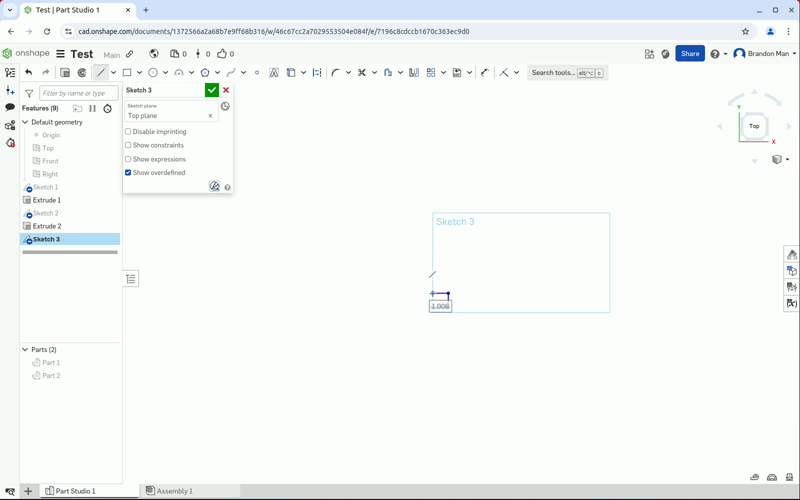
scroll(-6)
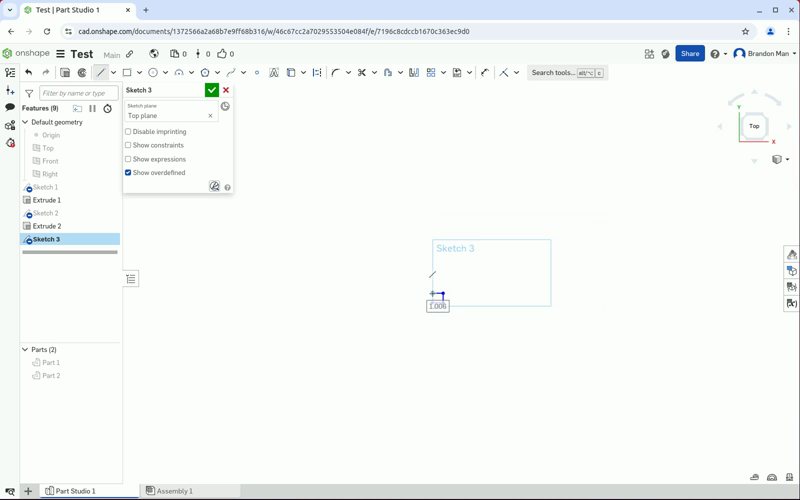
scroll(-6)
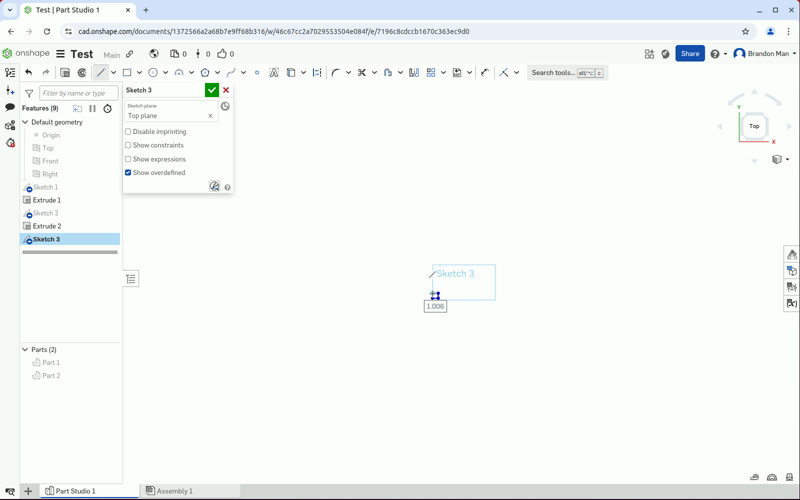
key_up(shift)
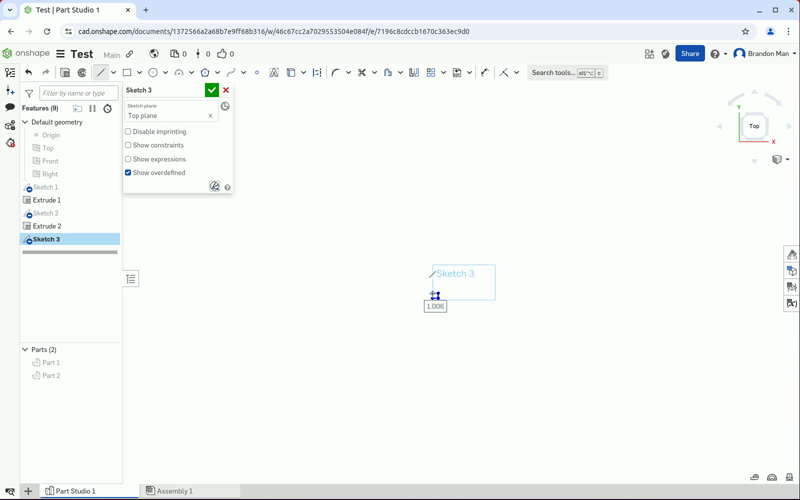
mouse_move(462, 293)
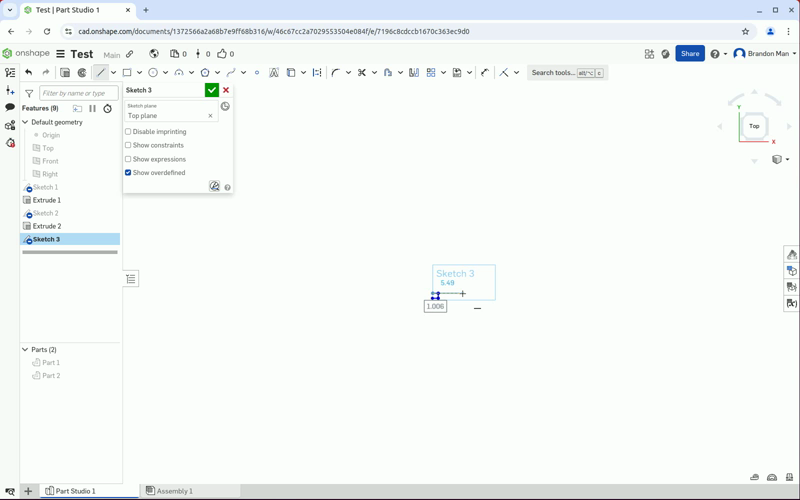
key_down(shift)
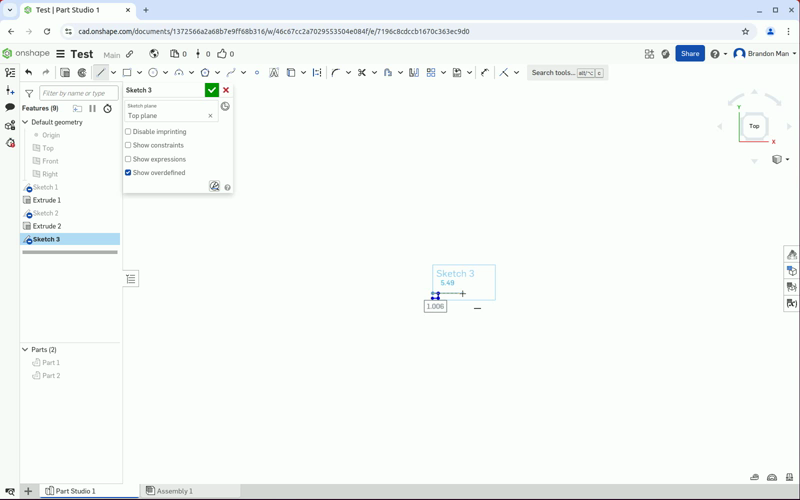
mouse_move(432, 298)
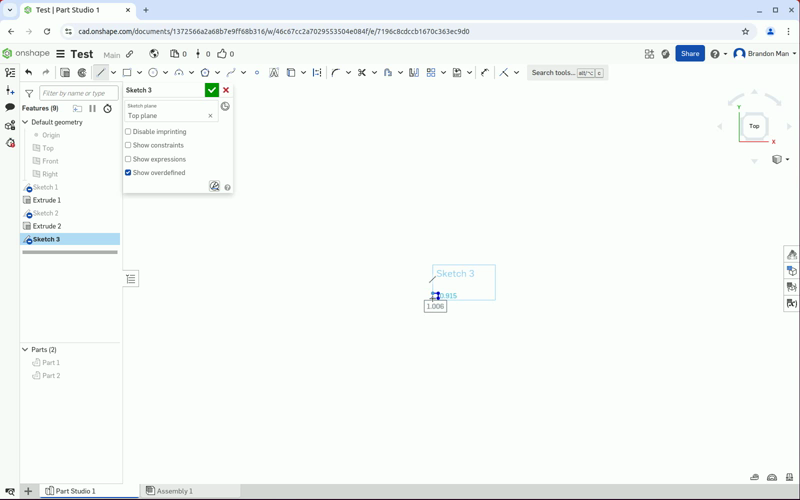
scroll(6)
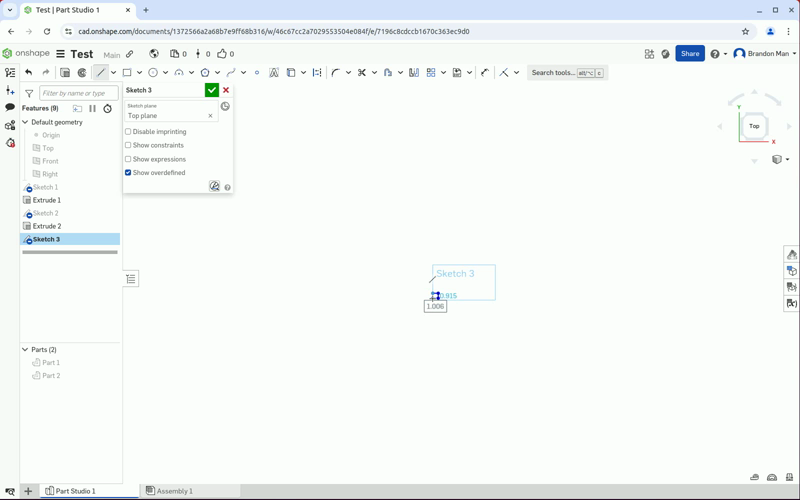
scroll(6)
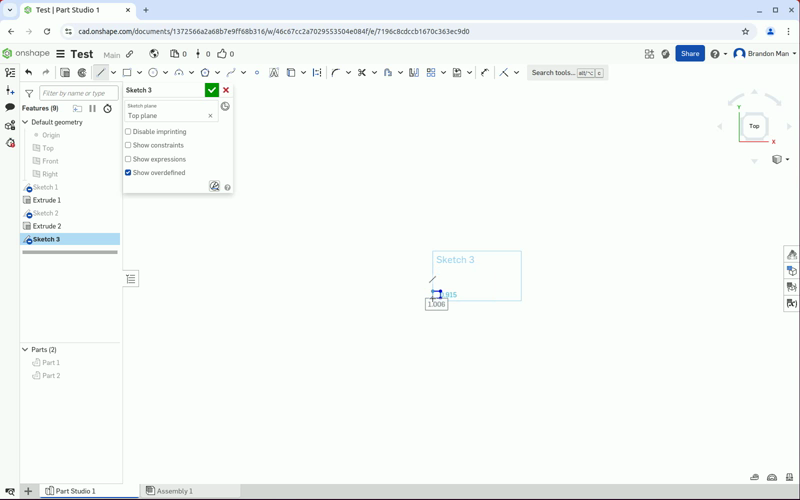
scroll(6)
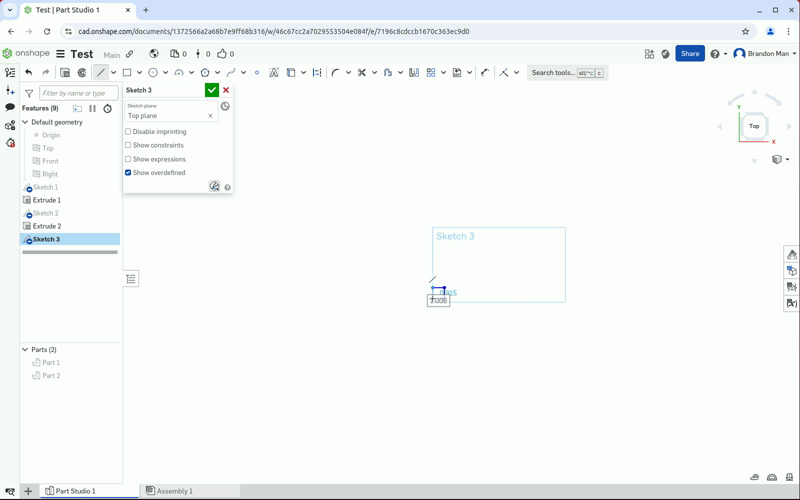
scroll(6)
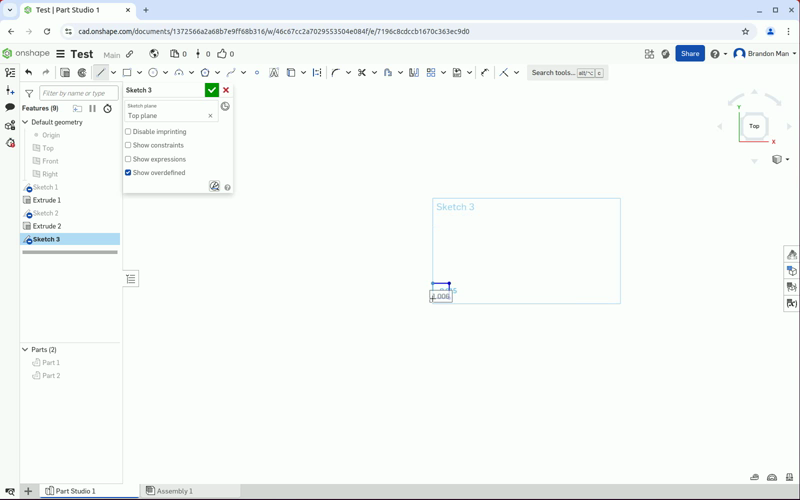
scroll(6)
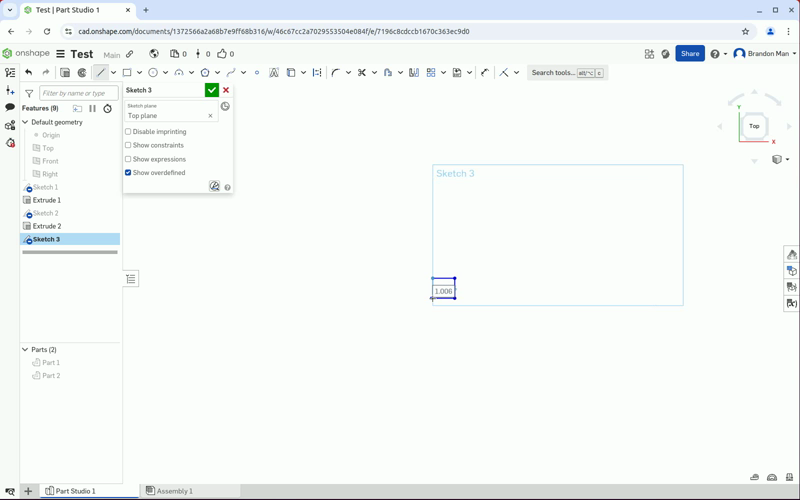
scroll(6)
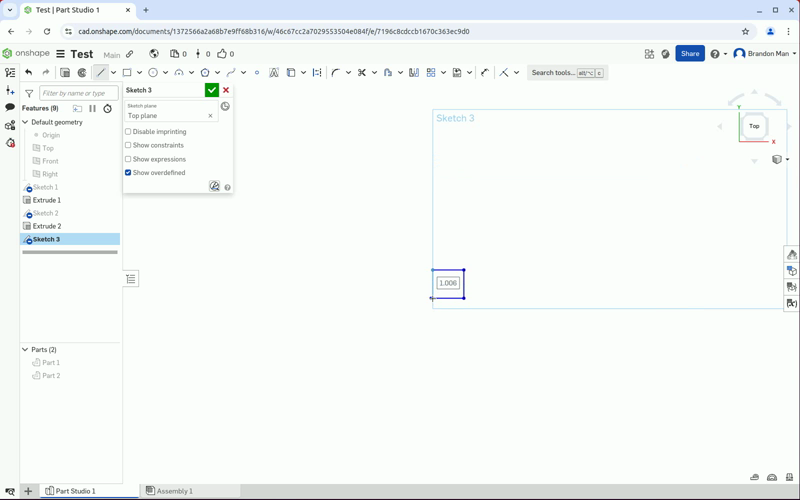
scroll(6)
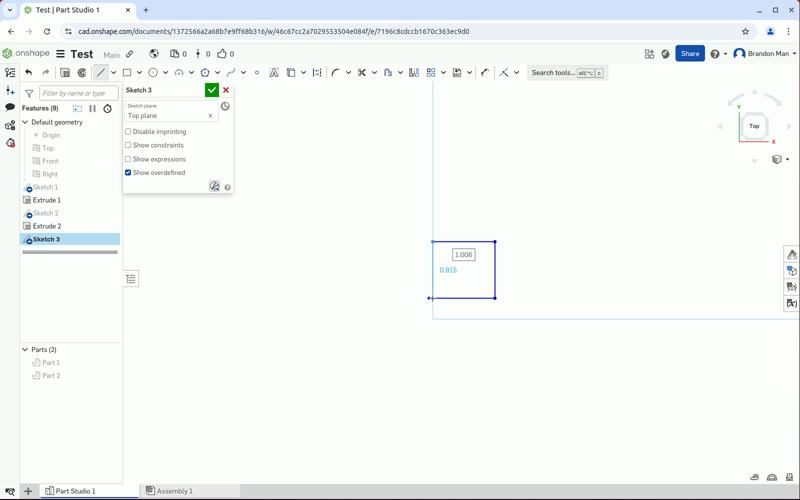
key_up(shift)
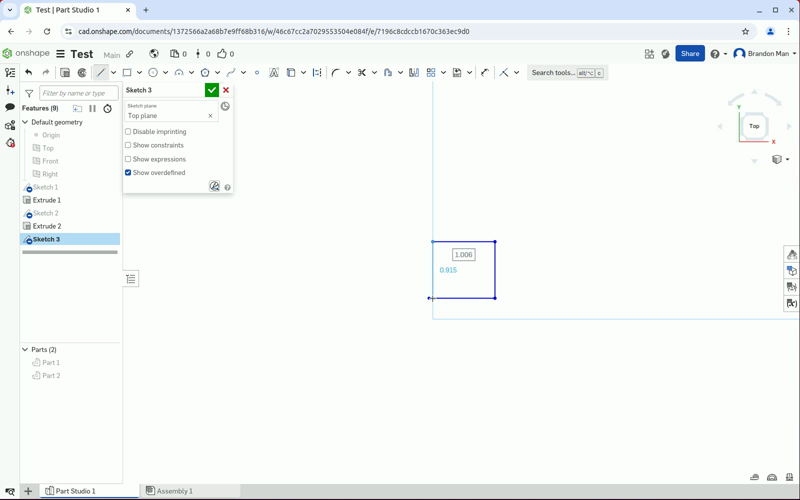
click(432, 298)
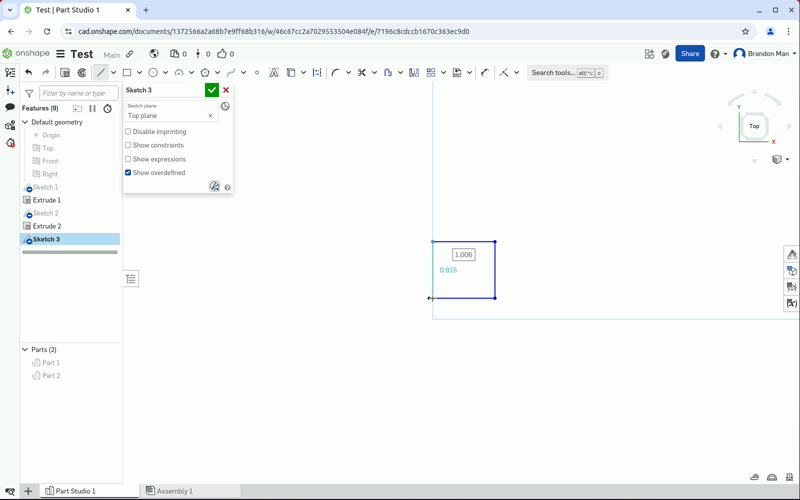
scroll(-6)
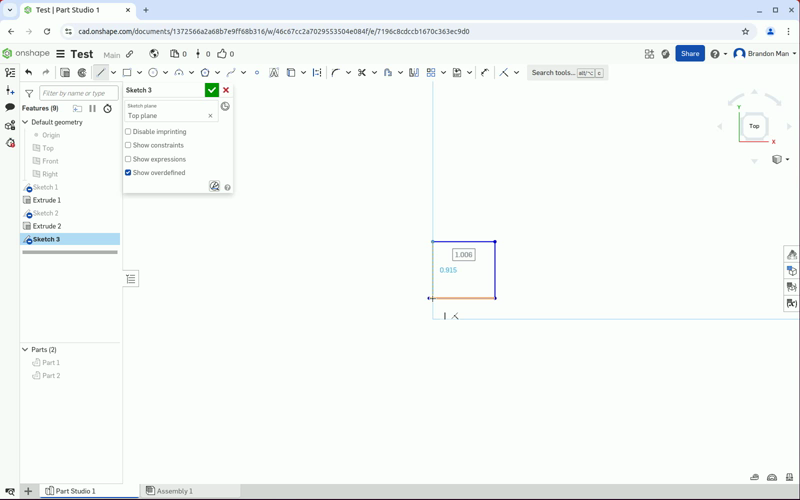
scroll(-6)
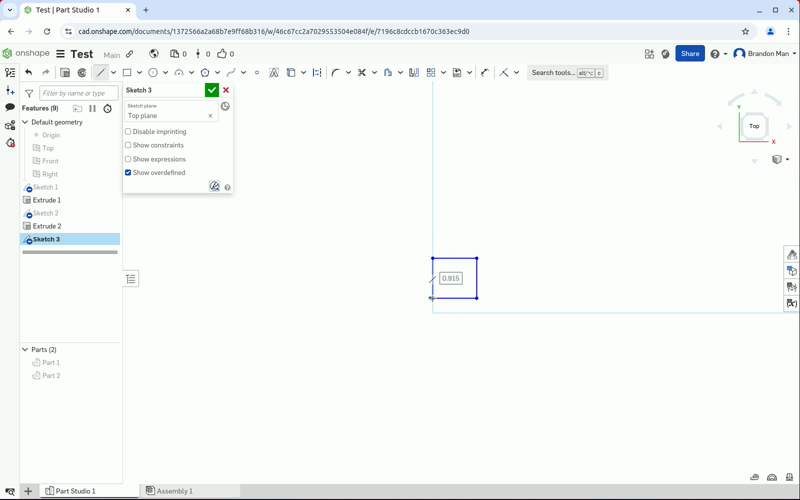
scroll(-6)
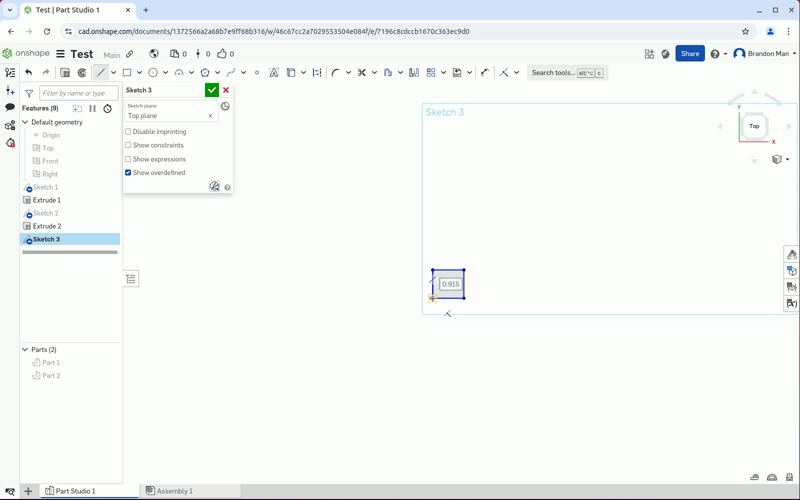
scroll(-6)
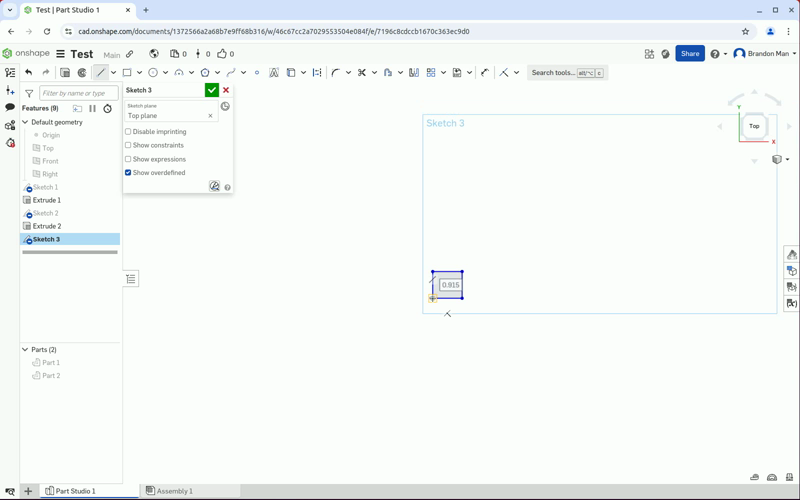
scroll(-6)
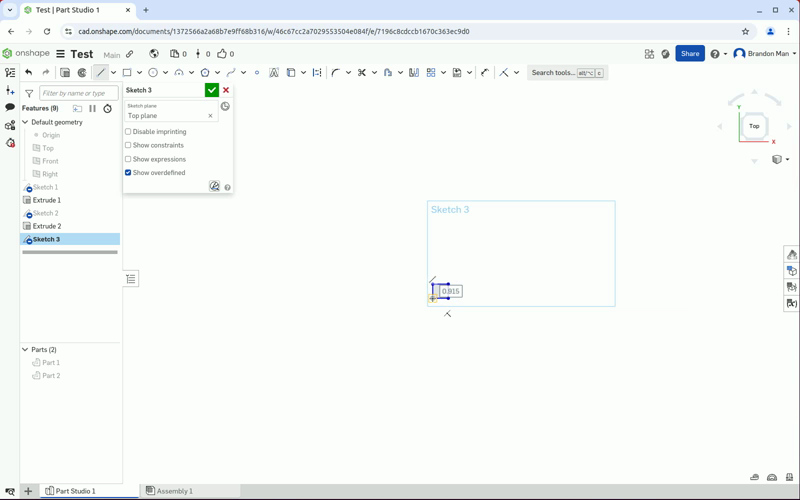
scroll(-6)
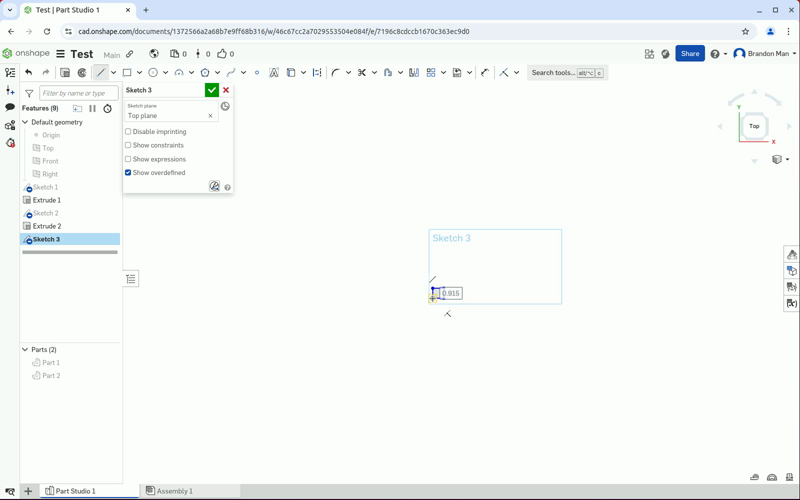
scroll(-6)
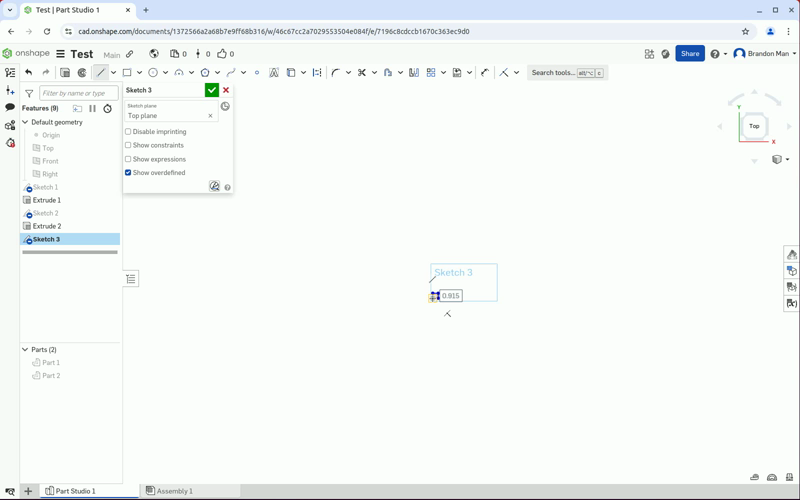
key(esc)
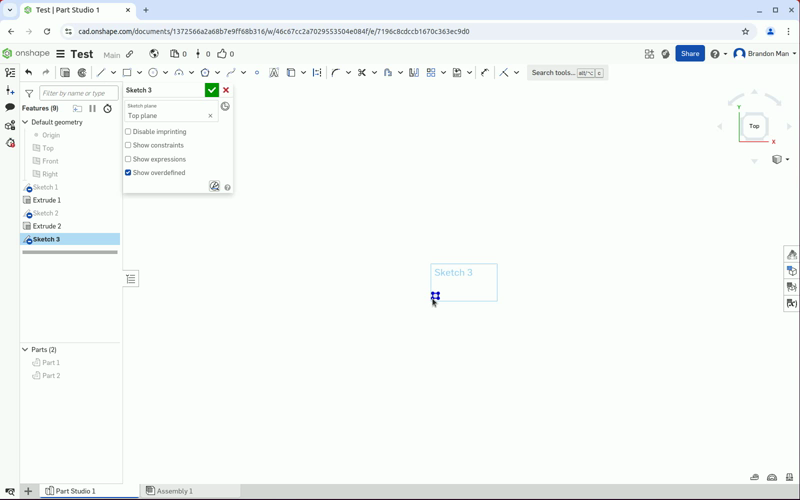
mouse_move(433, 298)
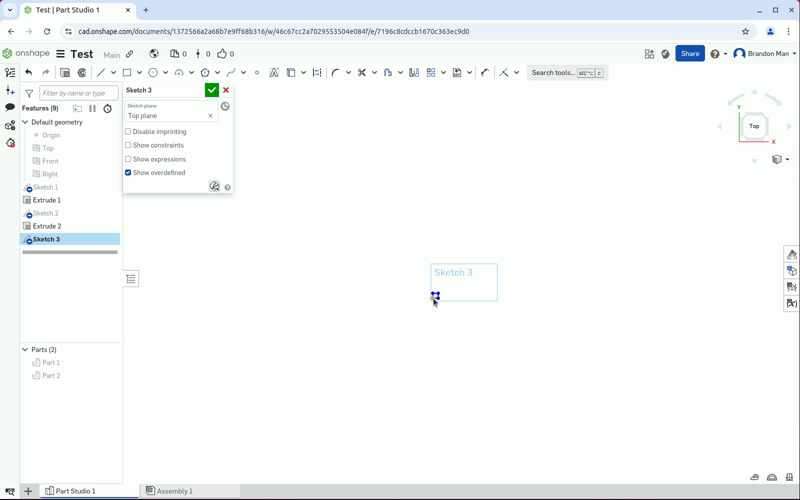
scroll(6)
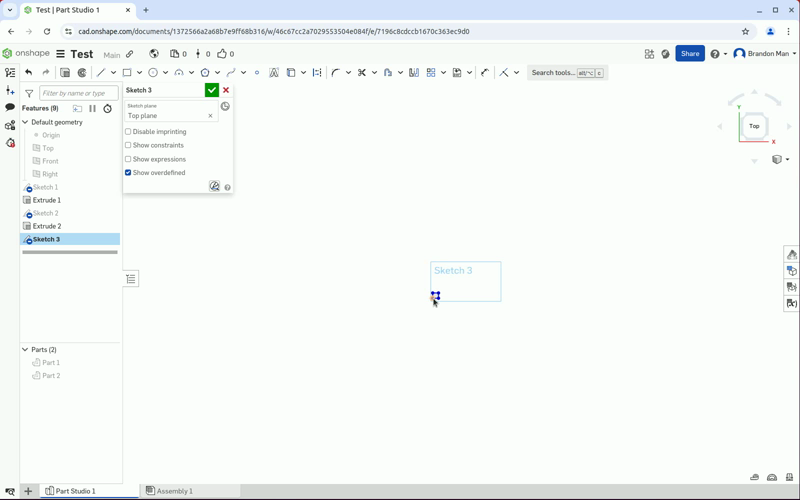
scroll(6)
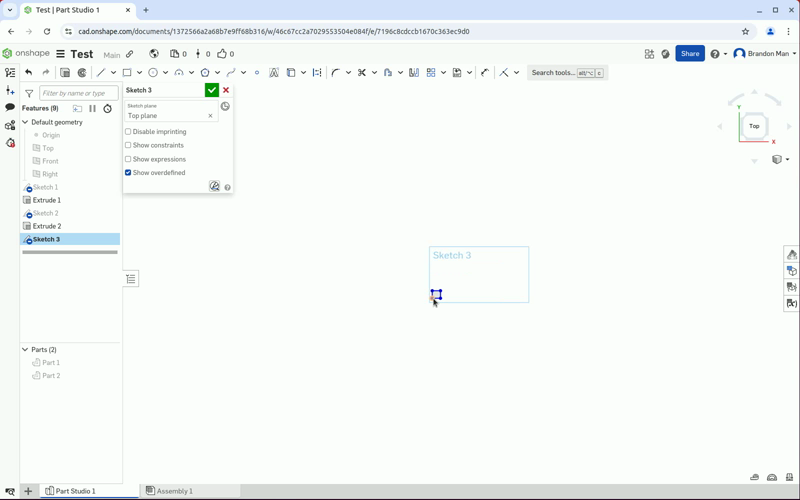
scroll(6)
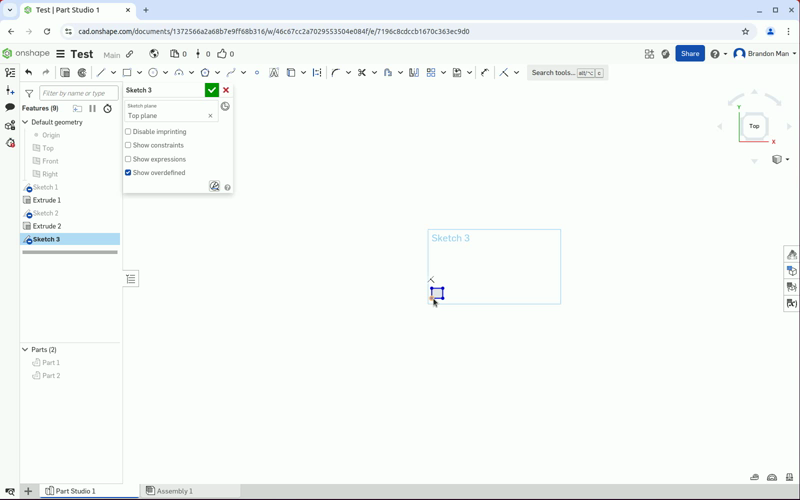
scroll(6)
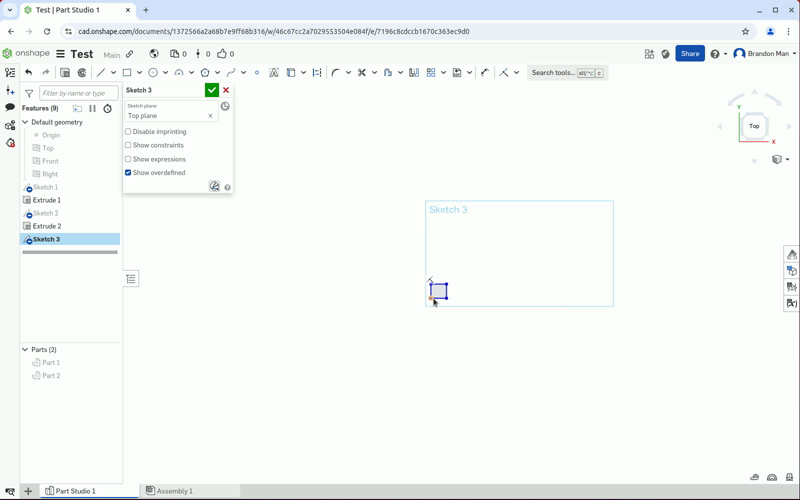
scroll(6)
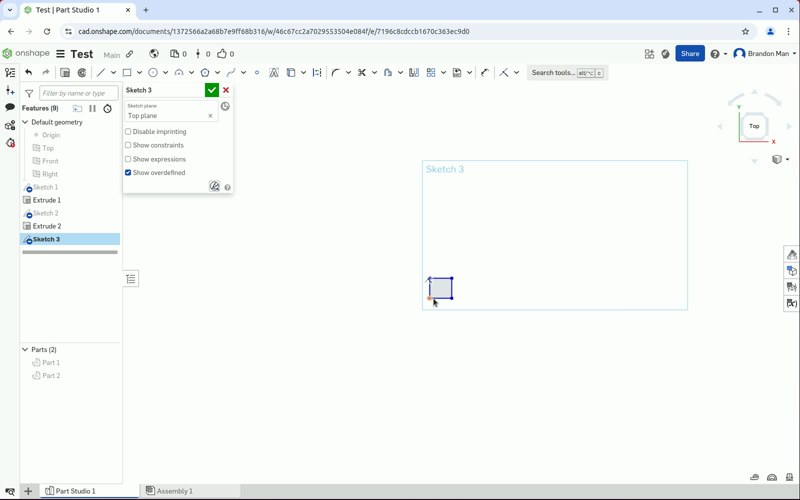
scroll(6)
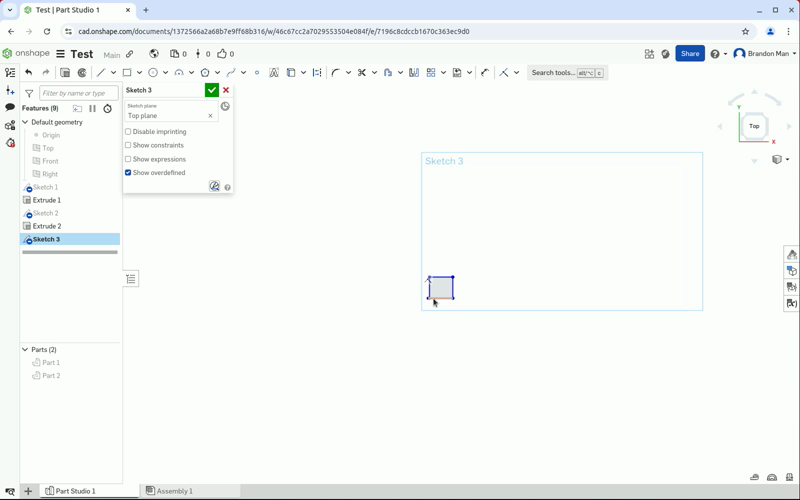
scroll(6)
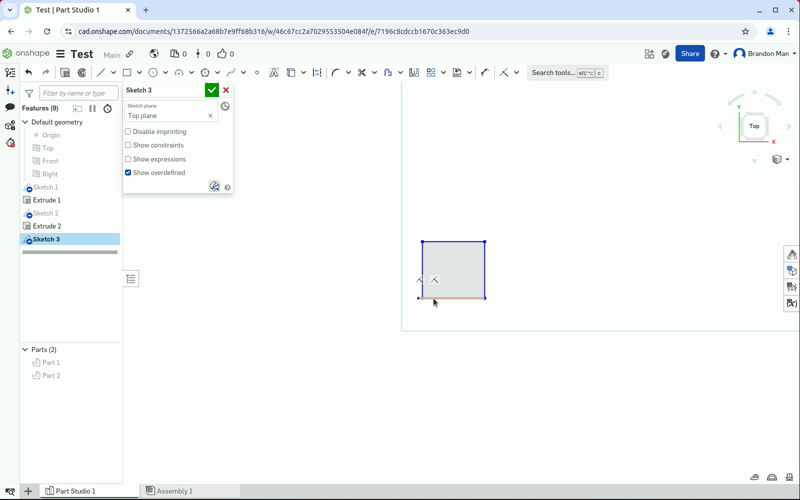
click(433, 298)
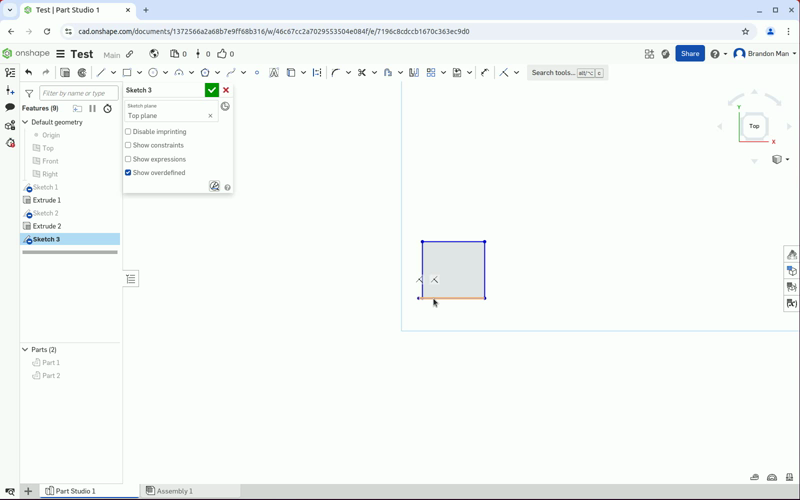
scroll(-6)
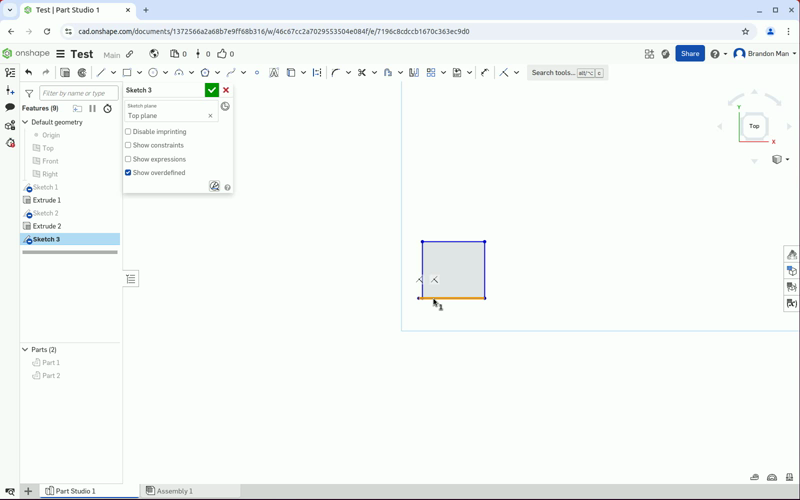
scroll(-6)
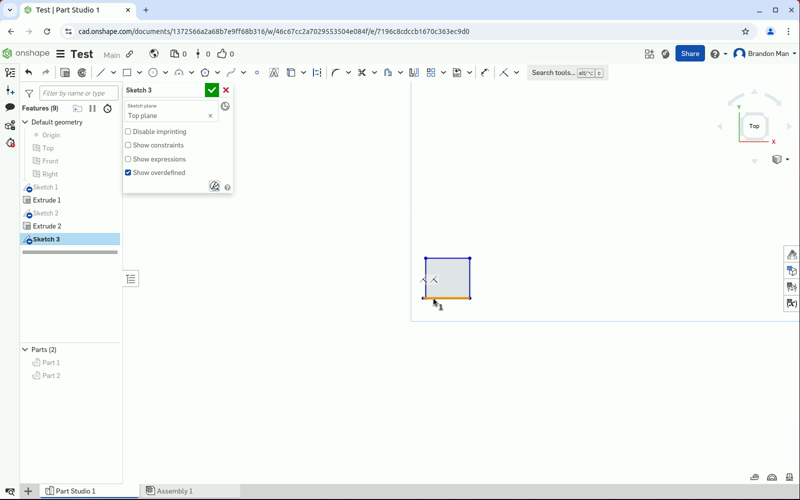
scroll(-6)
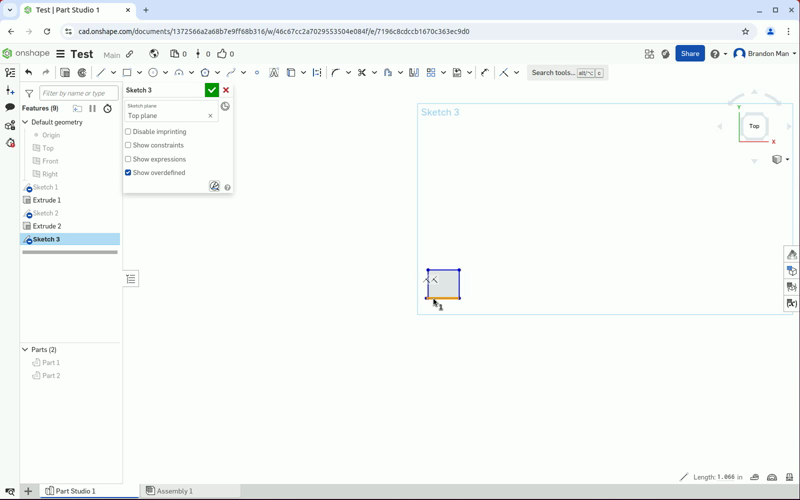
scroll(-6)
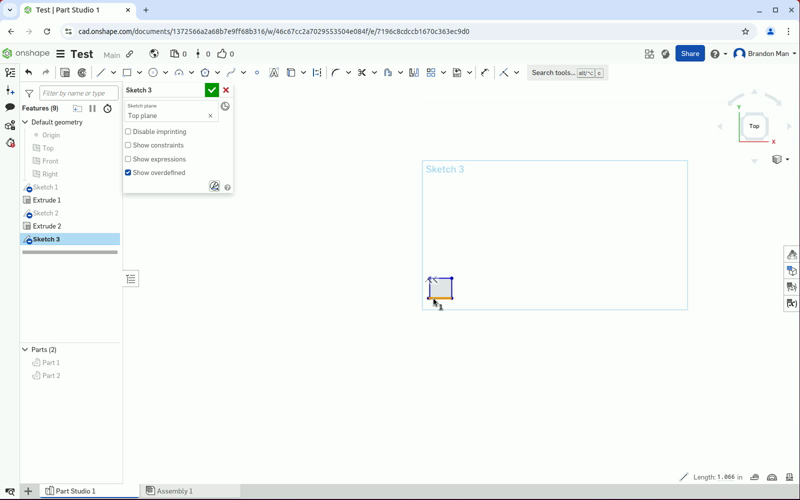
scroll(-6)
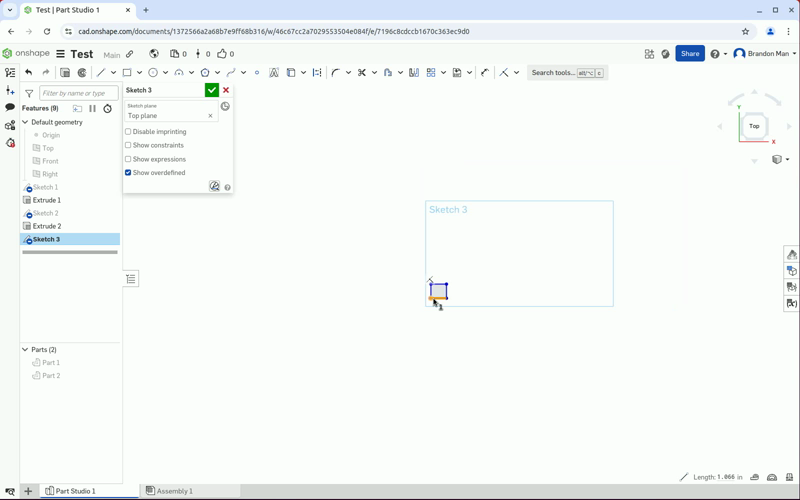
scroll(-6)
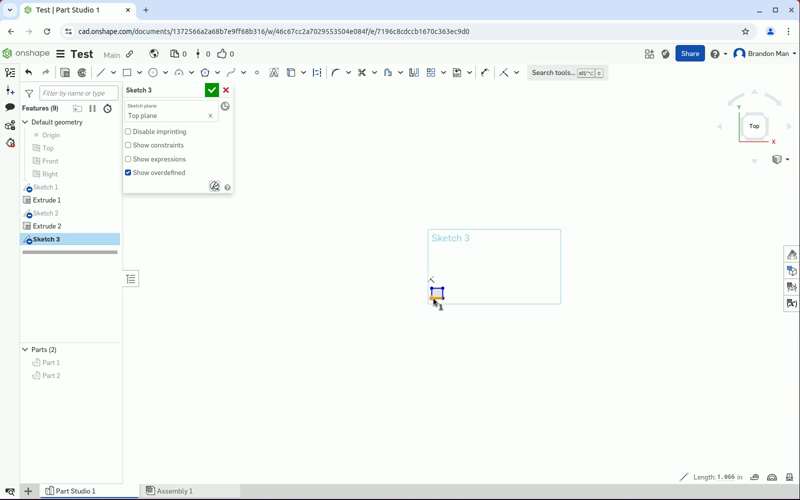
scroll(-6)
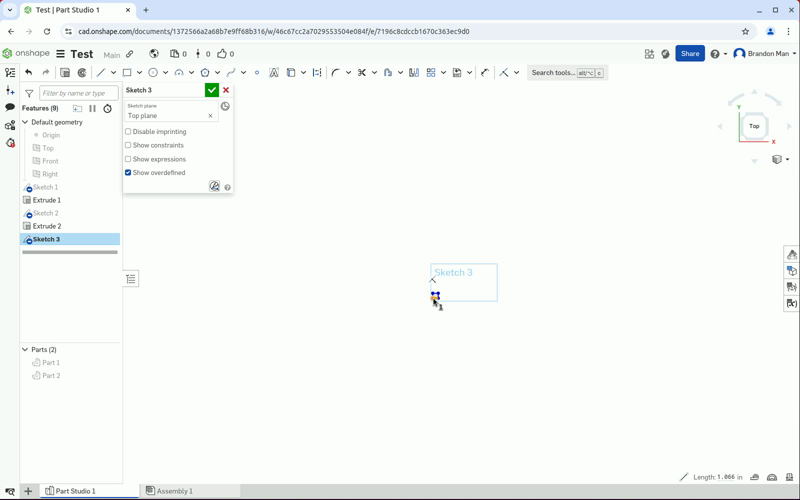
mouse_move(73, 352)
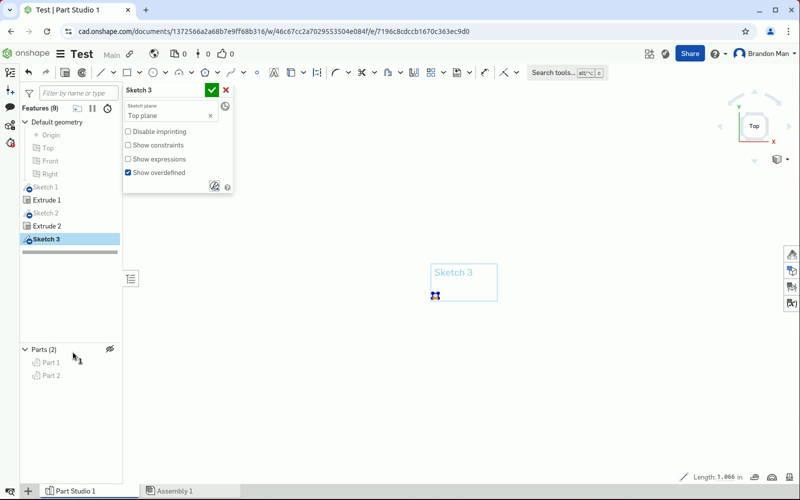
key(shift+y)
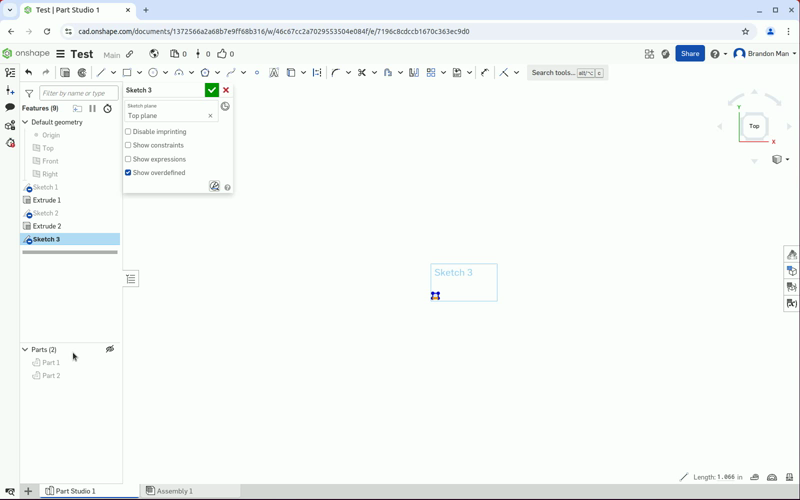
key(shift+e)
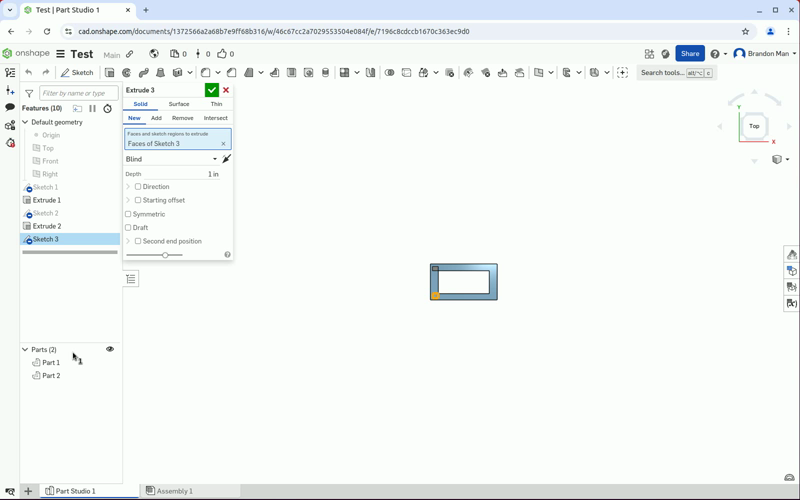
mouse_move(143, 106)
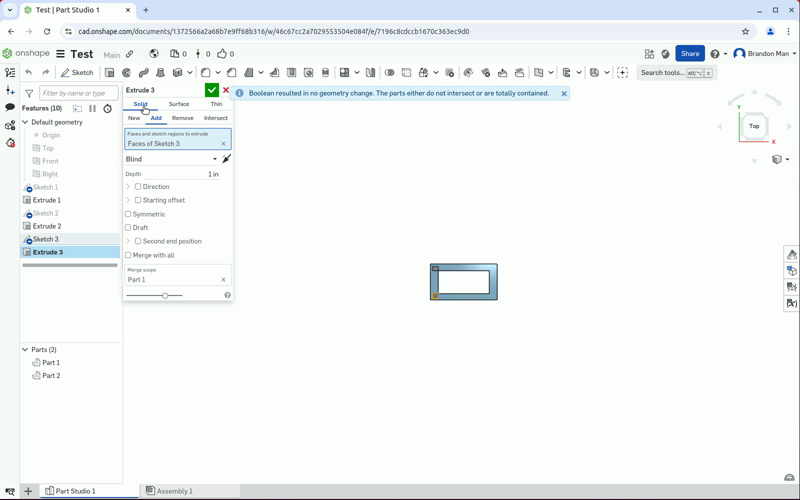
click(143, 106)
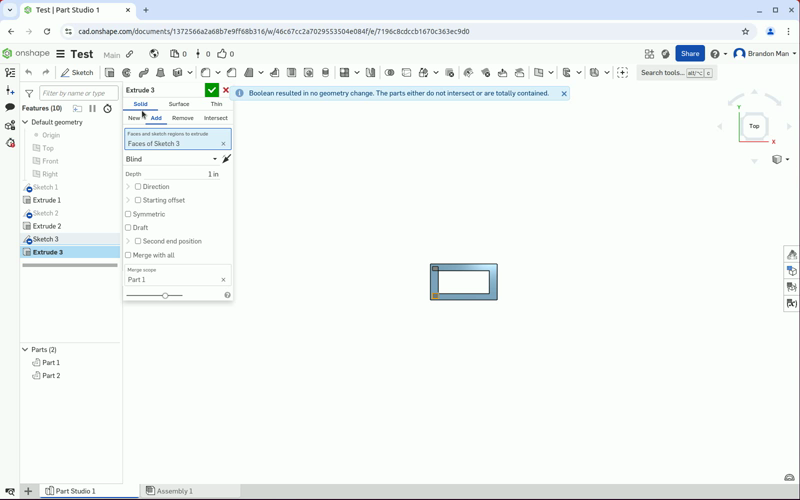
mouse_move(137, 120)
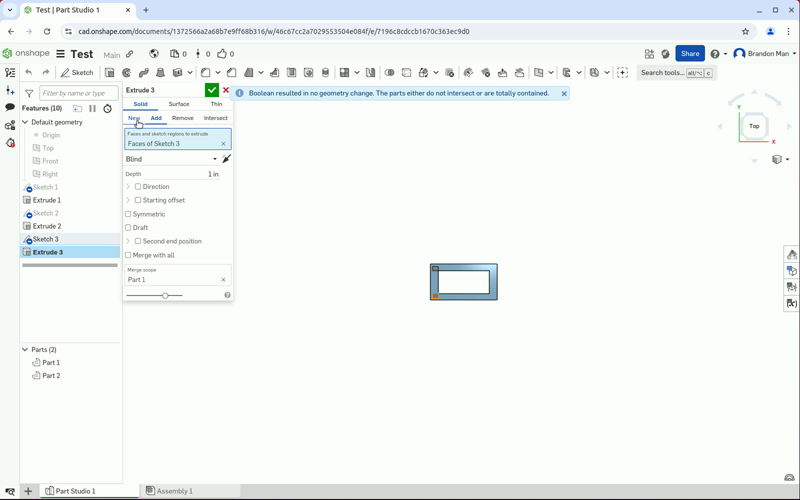
click(137, 120)
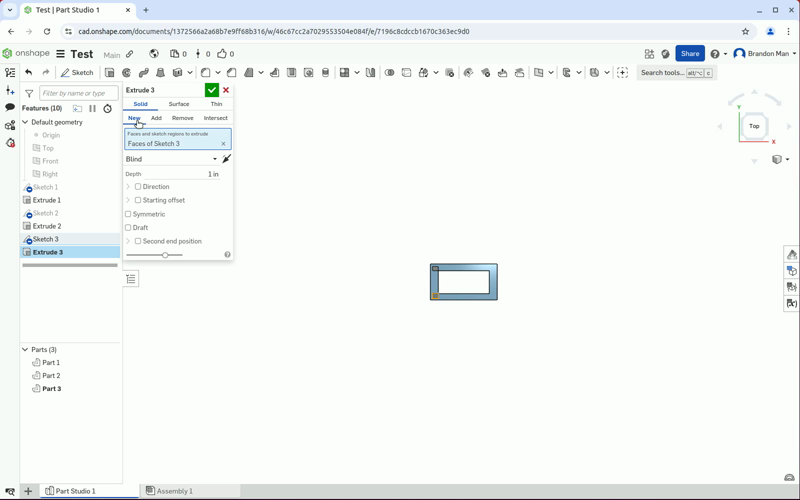
key(tab, 4)
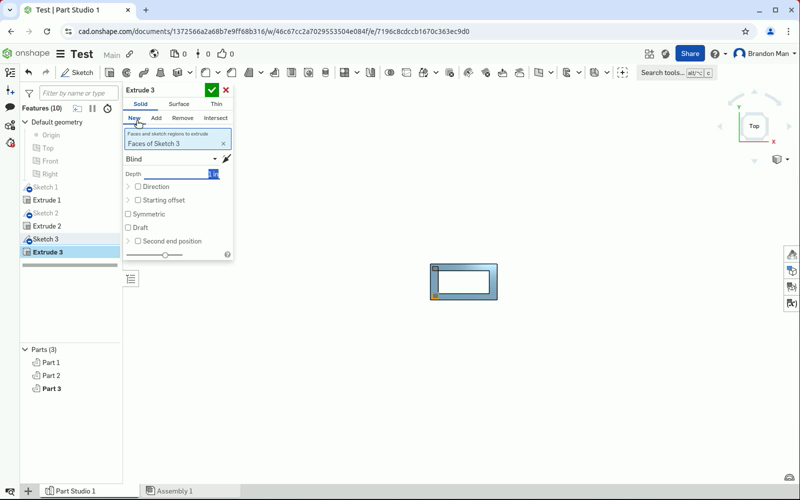
text(23.108)
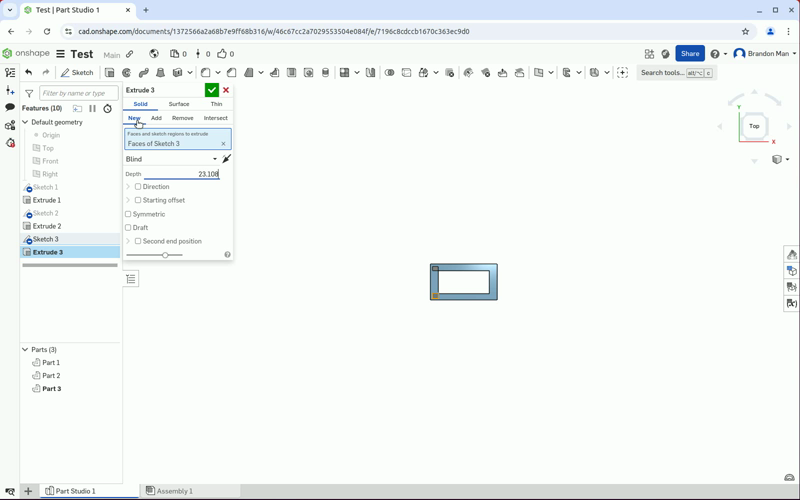
key(enter)
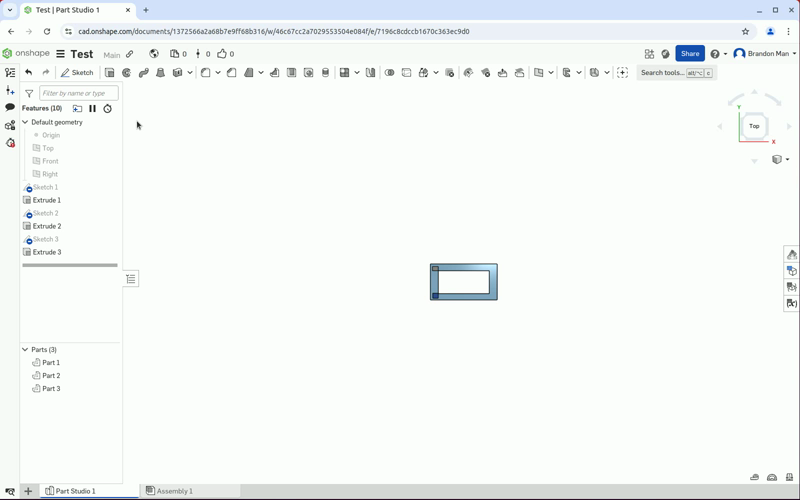
key(shift+h)
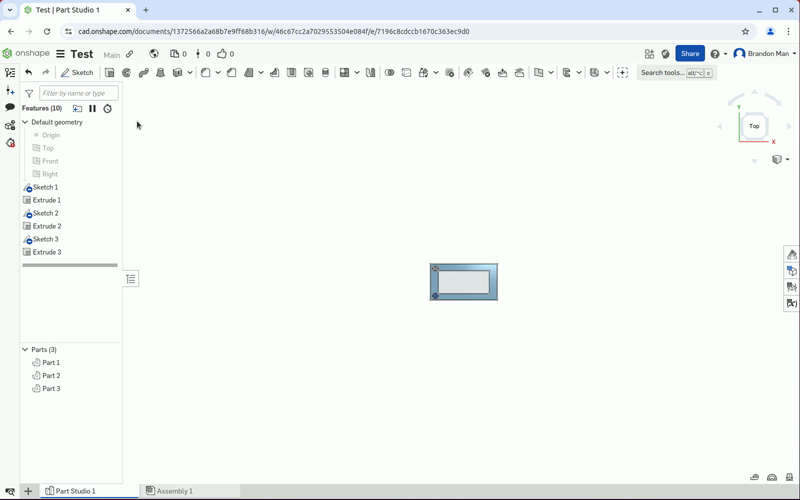
key(shift+h)
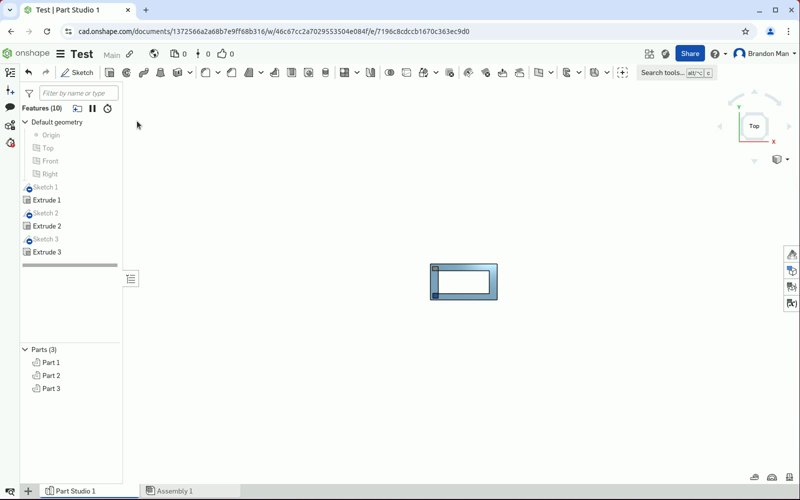
mouse_move(73, 189)
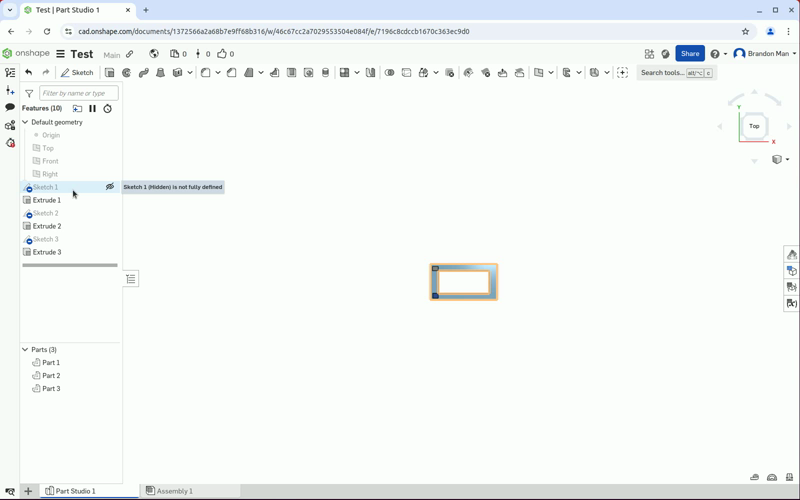
click(73, 189)
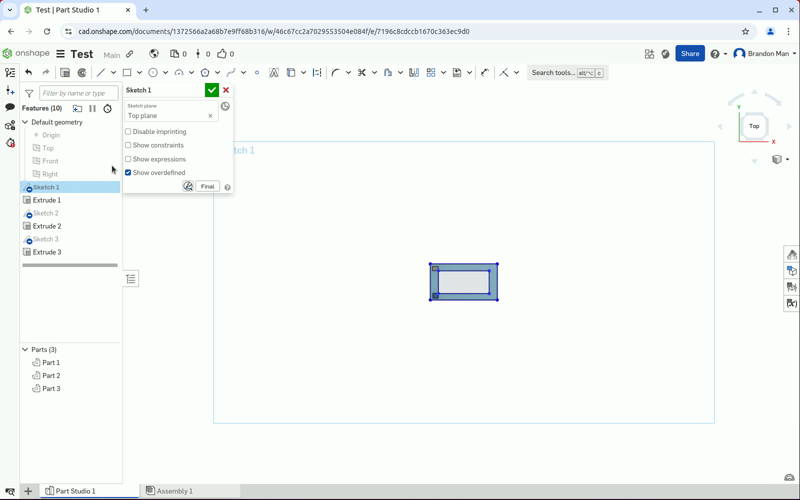
mouse_move(229, 92)
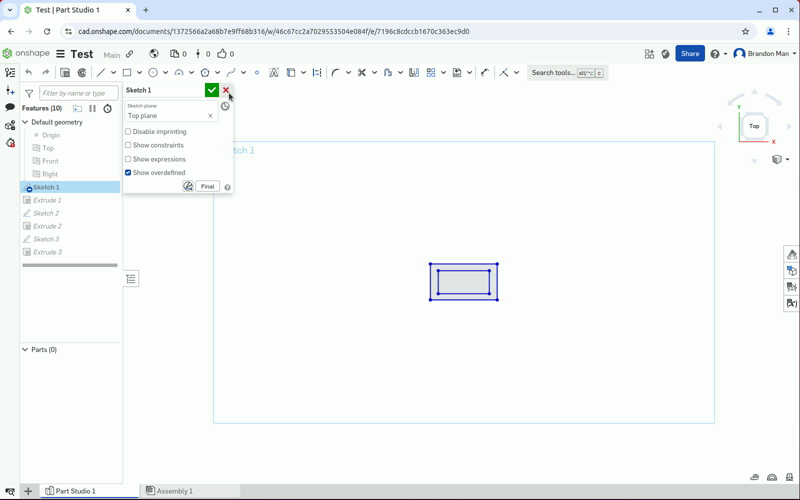
click(229, 92)
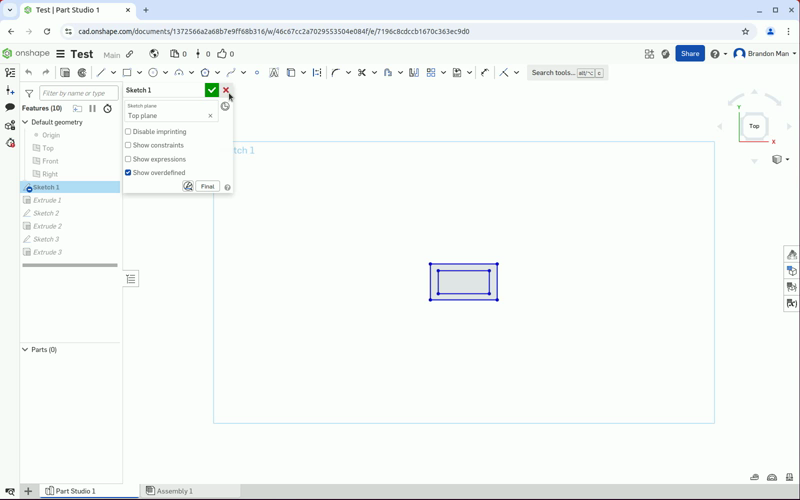
key(shift+s)
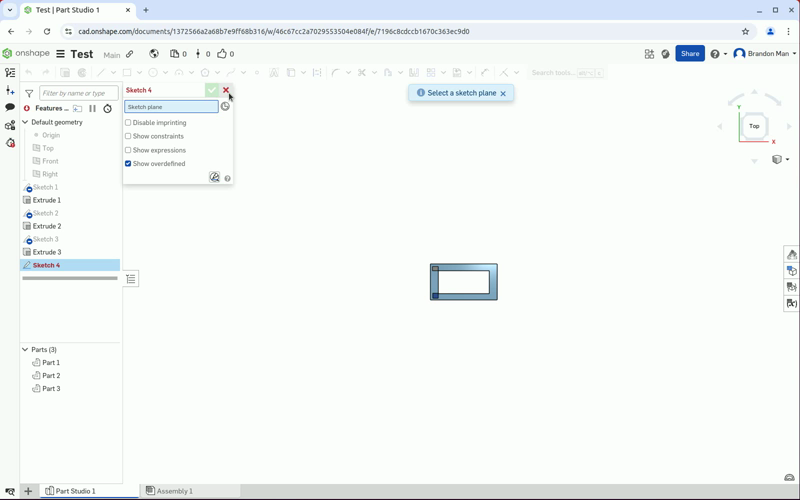
mouse_move(73, 150)
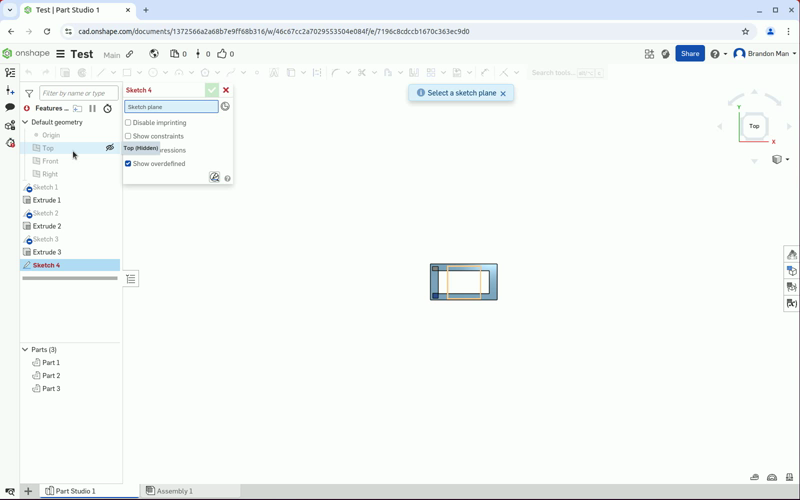
click(73, 150)
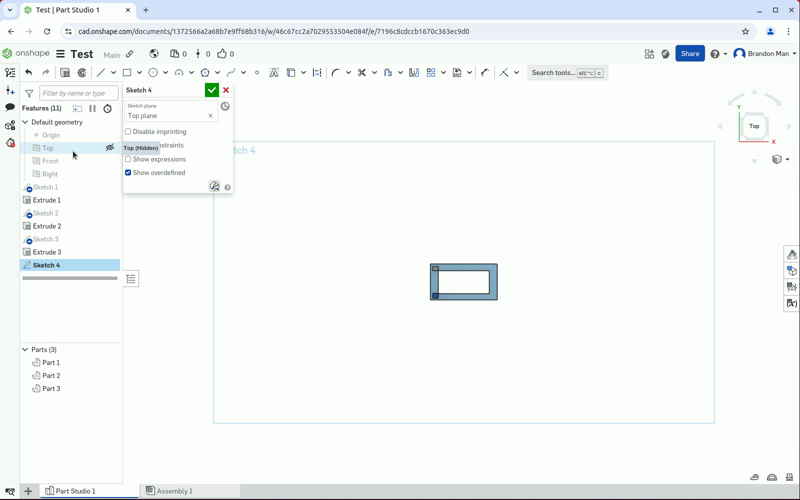
mouse_move(73, 352)
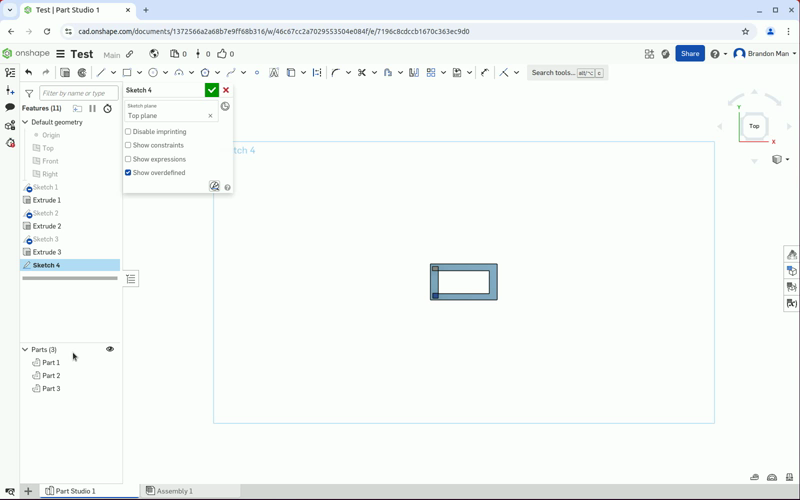
key(y)
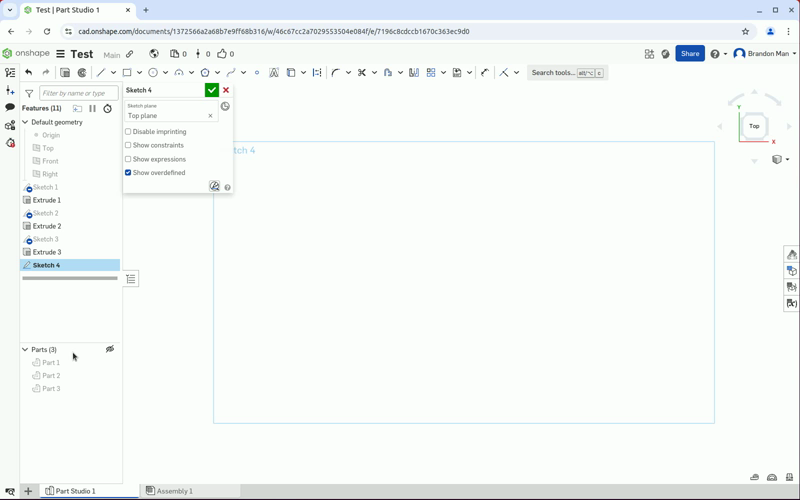
key(l)
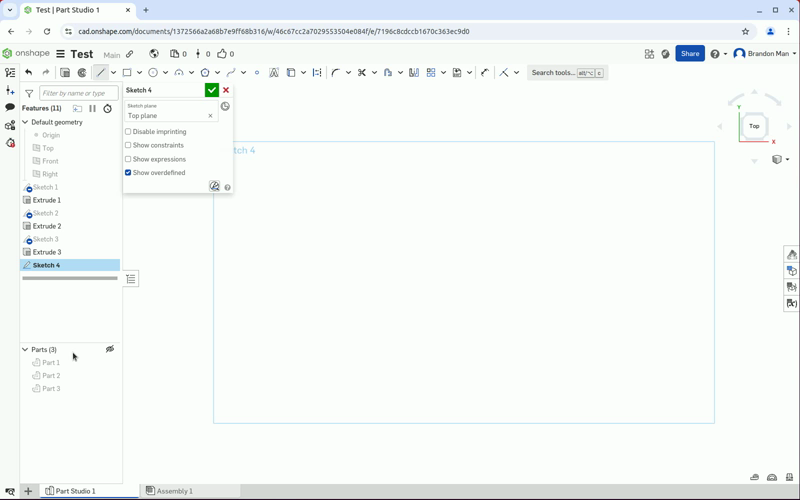
key_down(shift)
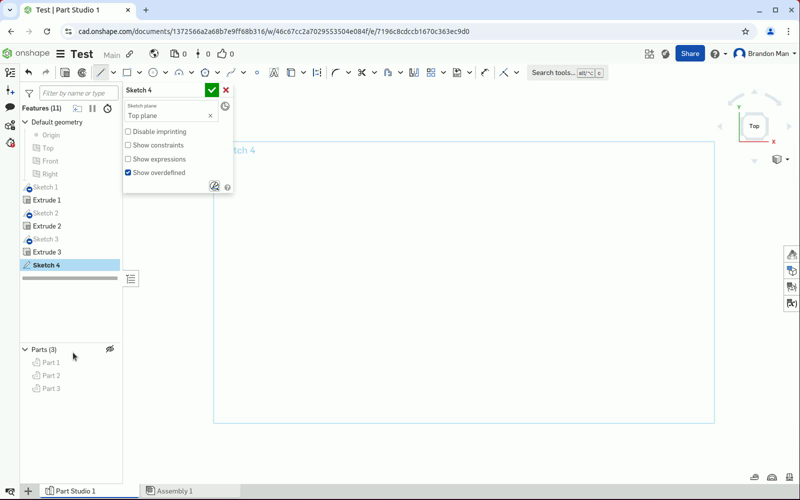
mouse_move(484, 298)
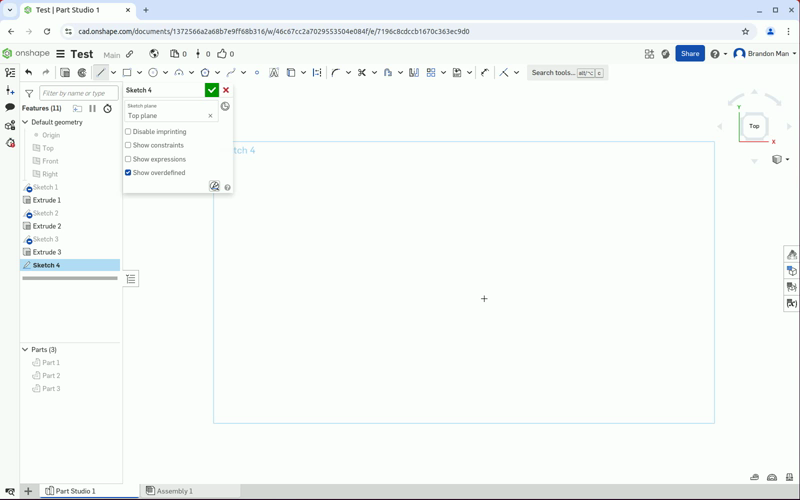
click(484, 298)
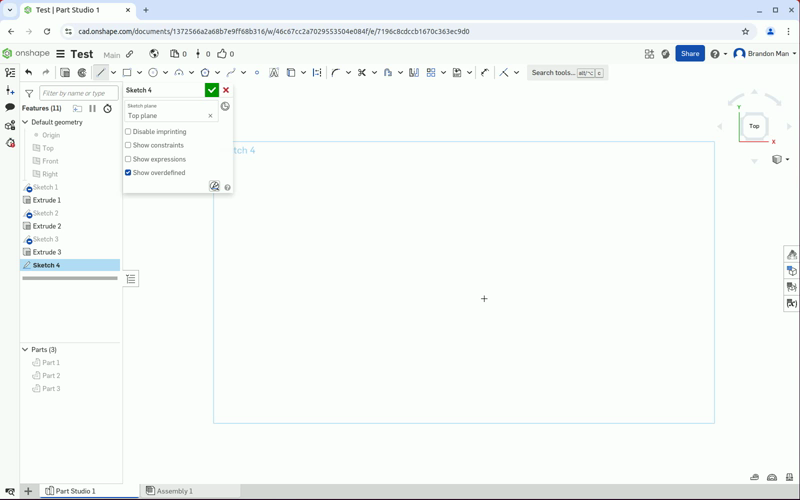
key_up(shift)
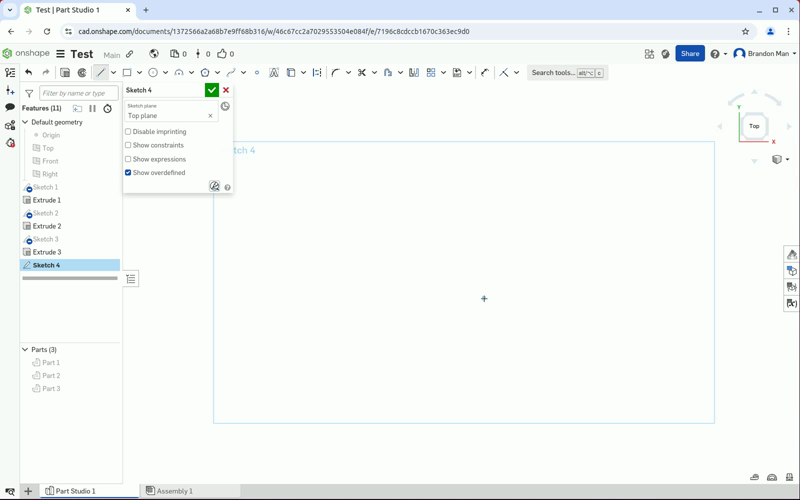
key_down(shift)
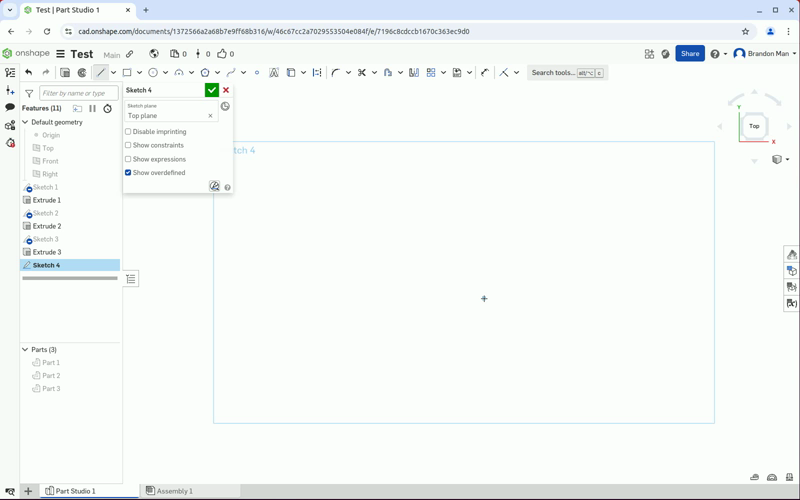
mouse_move(514, 298)
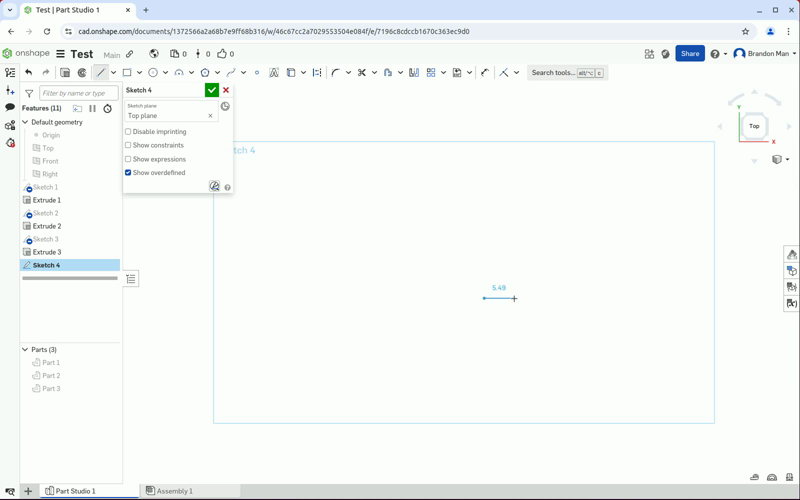
mouse_move(489, 298)
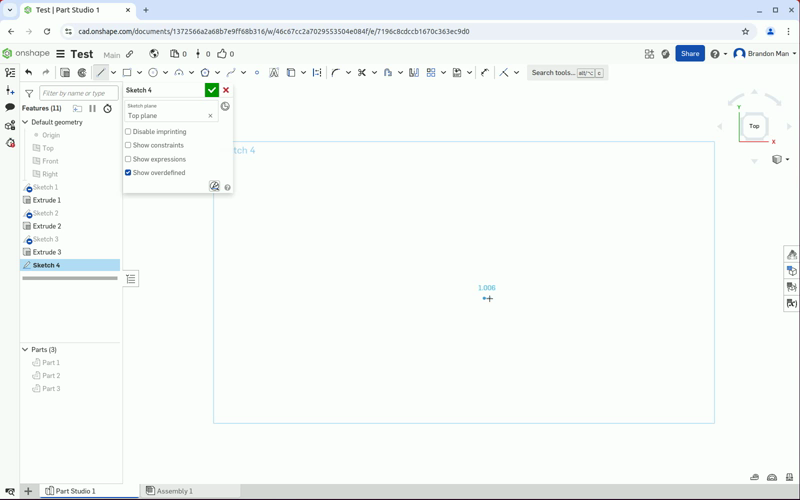
scroll(6)
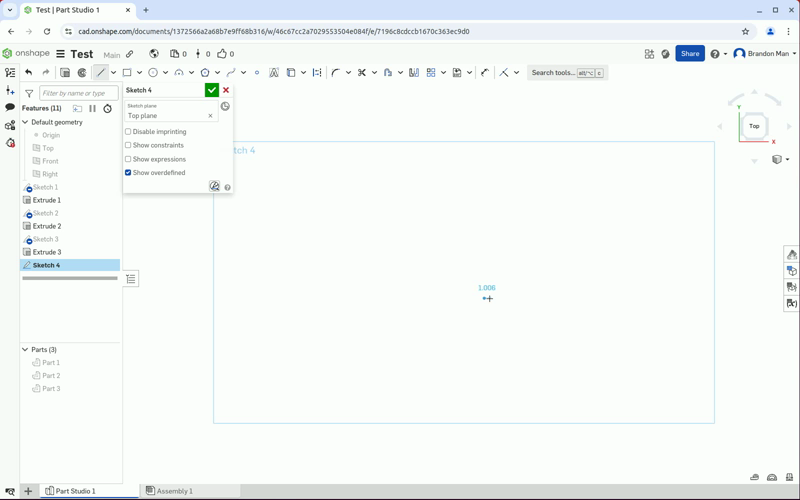
scroll(6)
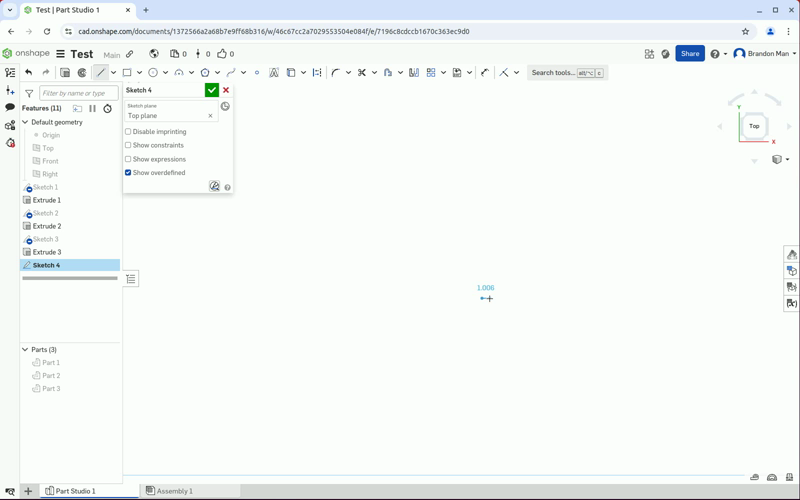
scroll(6)
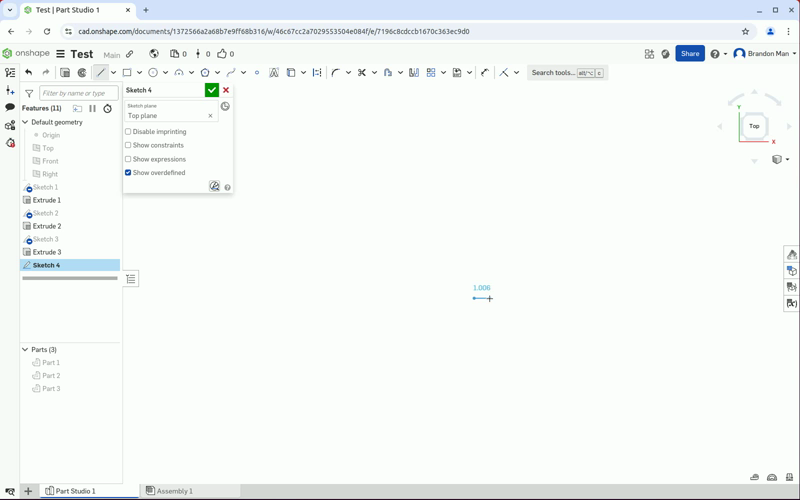
scroll(6)
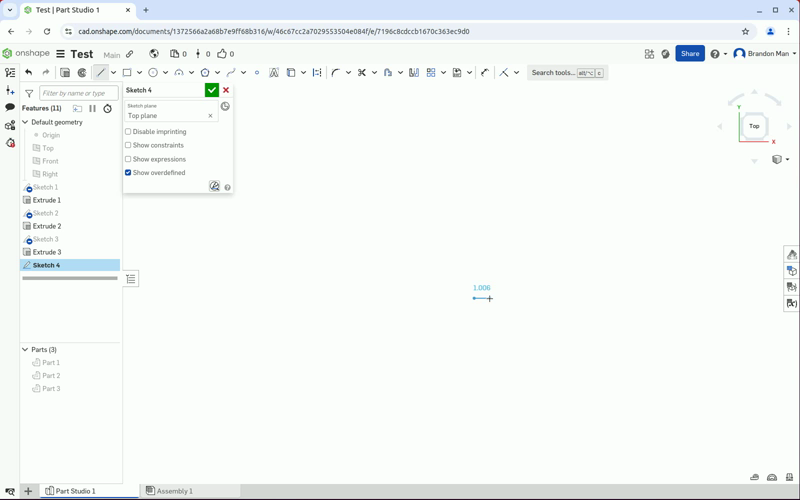
scroll(6)
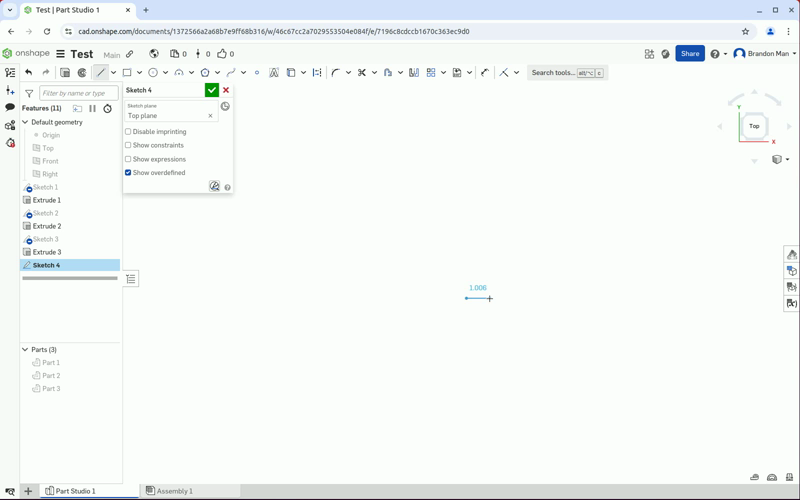
scroll(6)
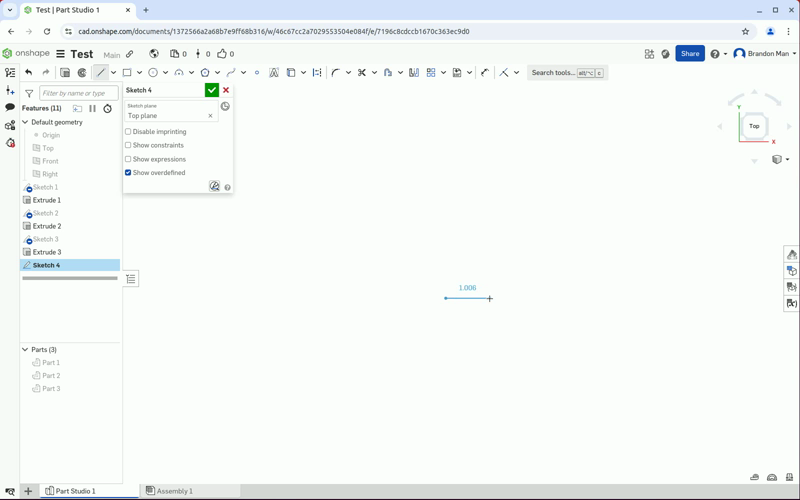
scroll(6)
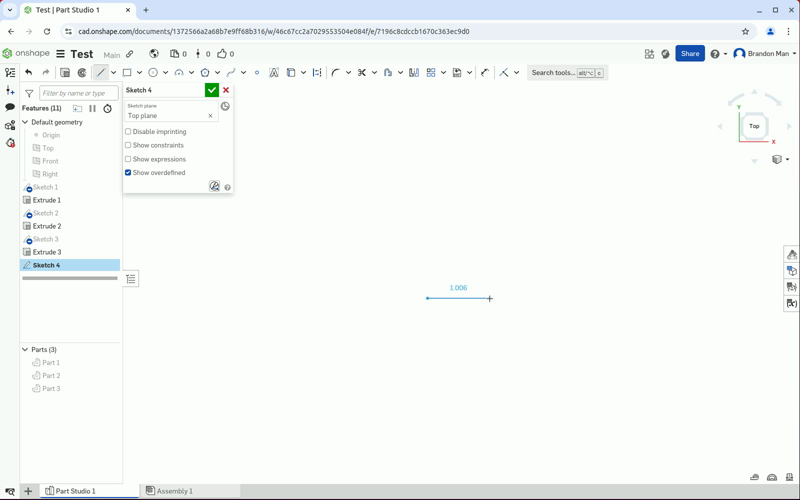
click(489, 298)
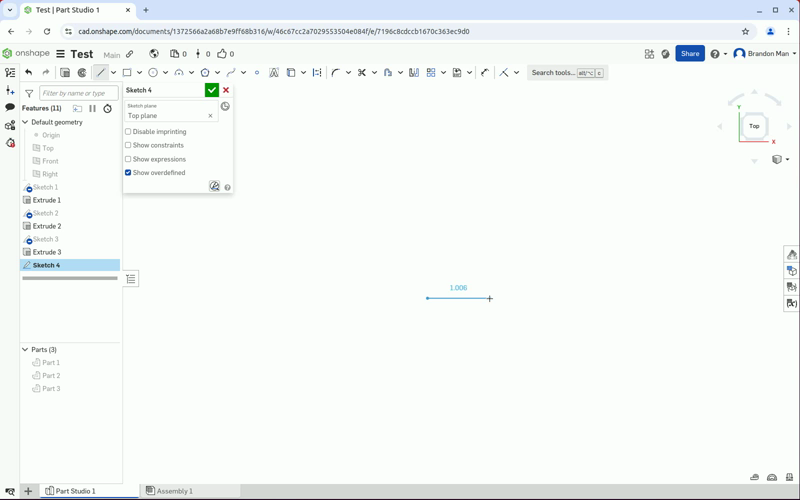
scroll(-6)
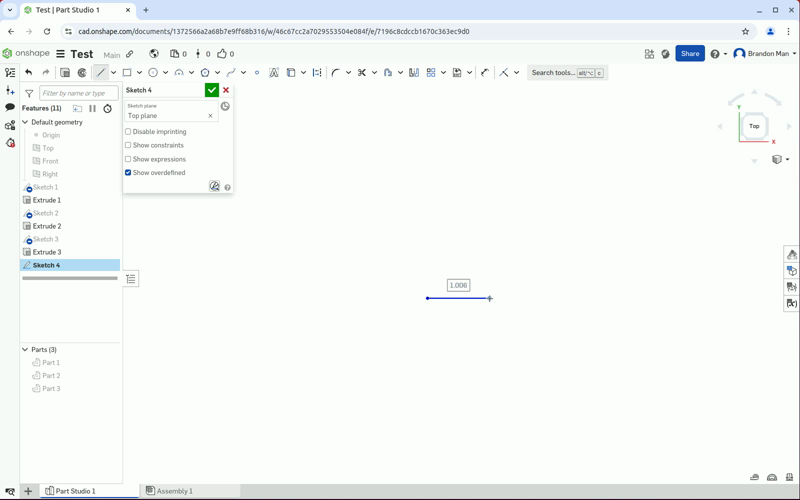
scroll(-6)
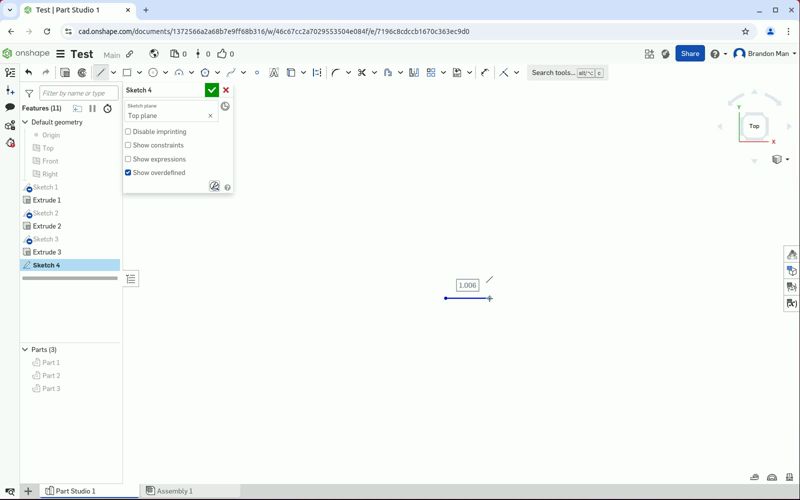
scroll(-6)
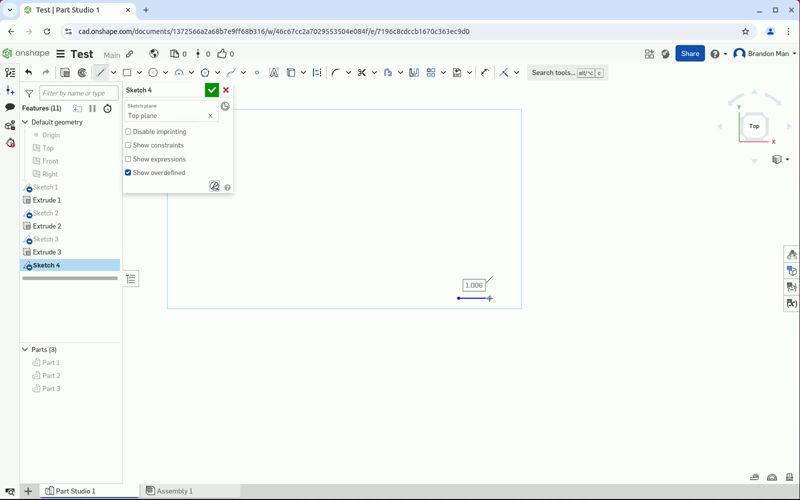
scroll(-6)
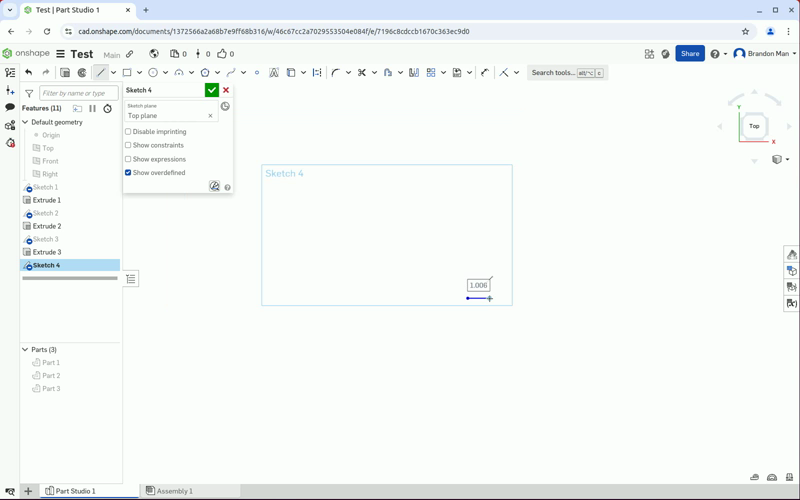
scroll(-6)
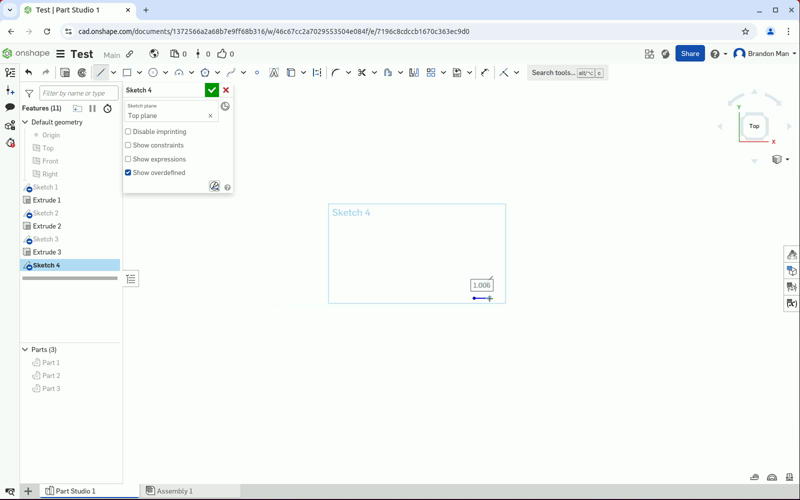
scroll(-6)
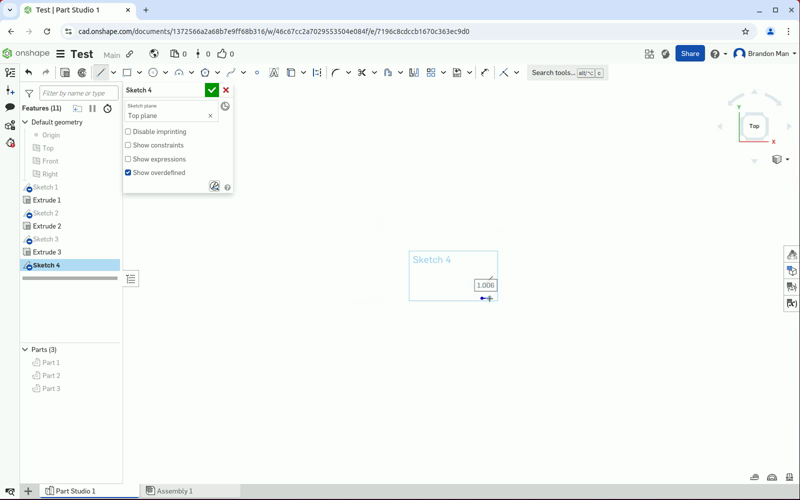
scroll(-6)
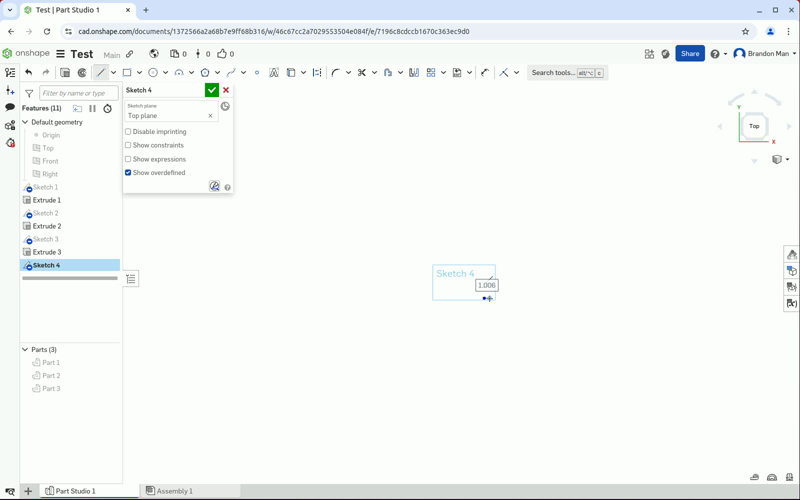
key_up(shift)
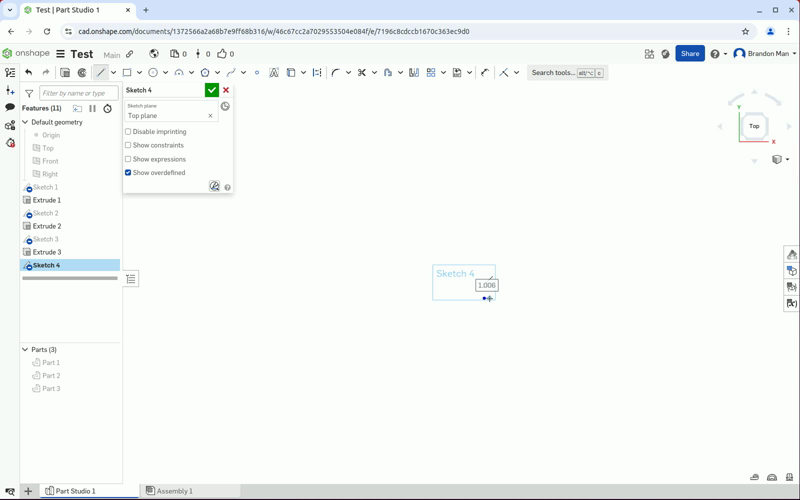
key_down(shift)
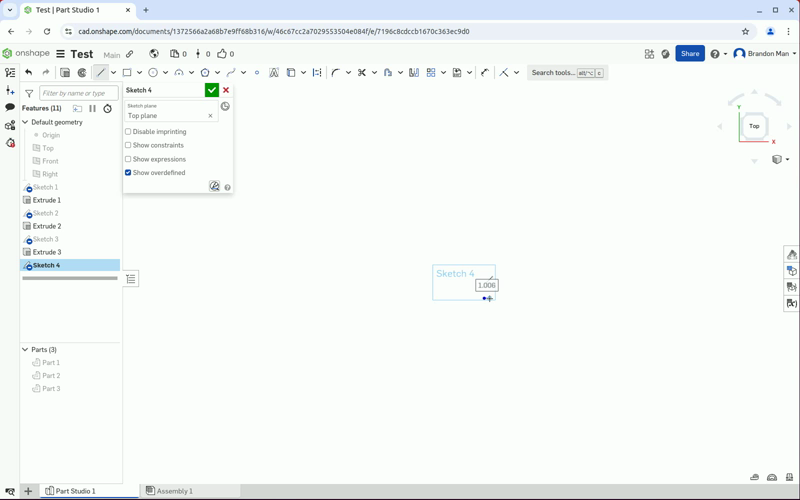
mouse_move(519, 298)
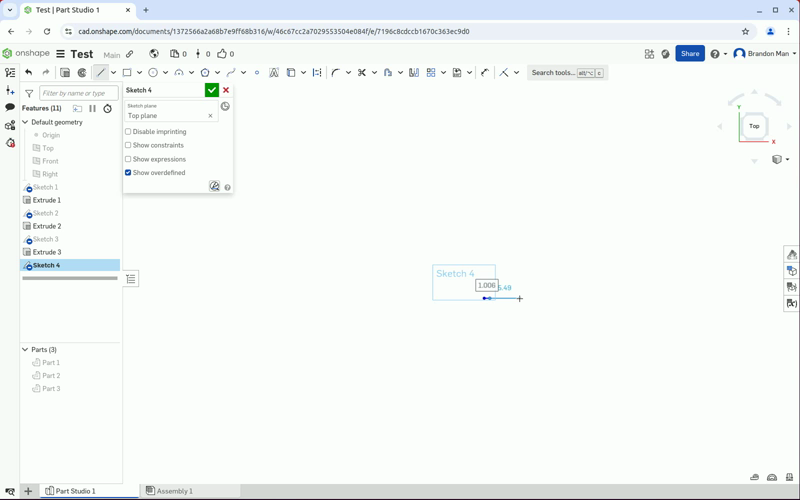
mouse_move(489, 293)
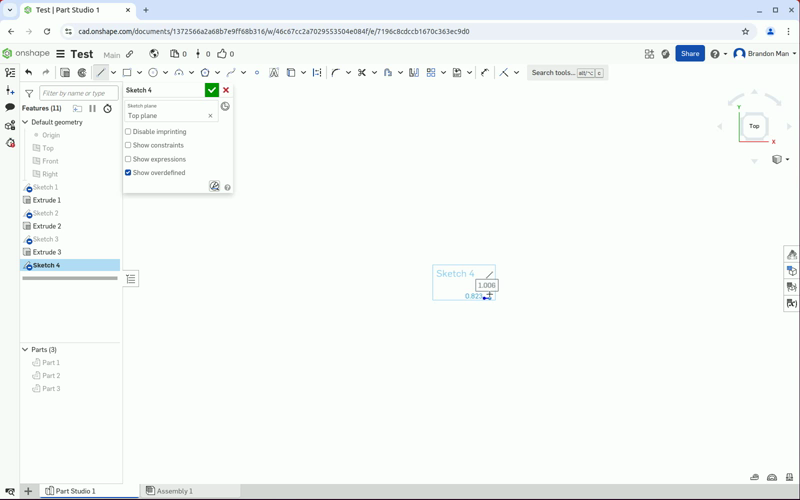
scroll(6)
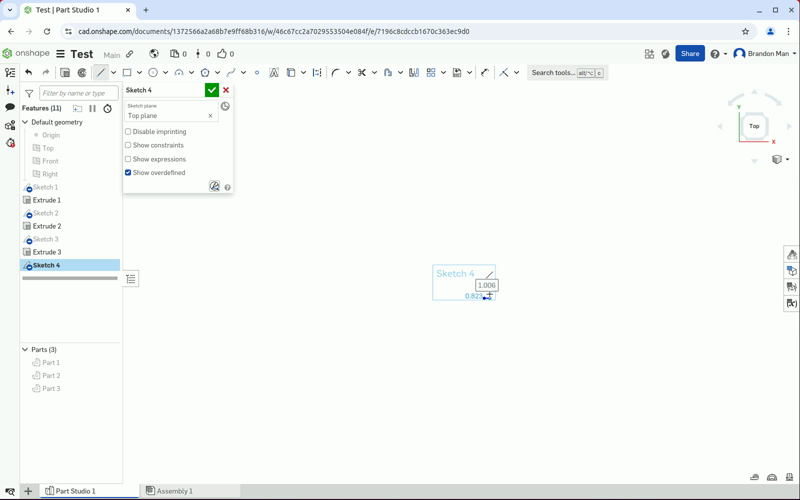
scroll(6)
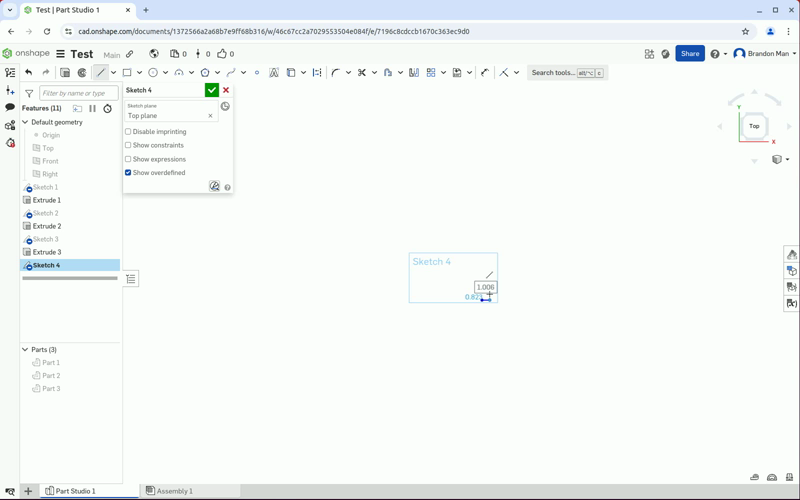
scroll(6)
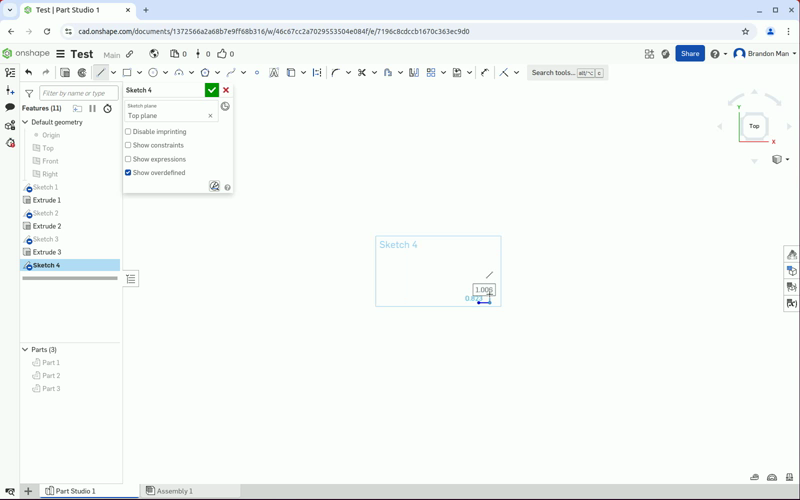
scroll(6)
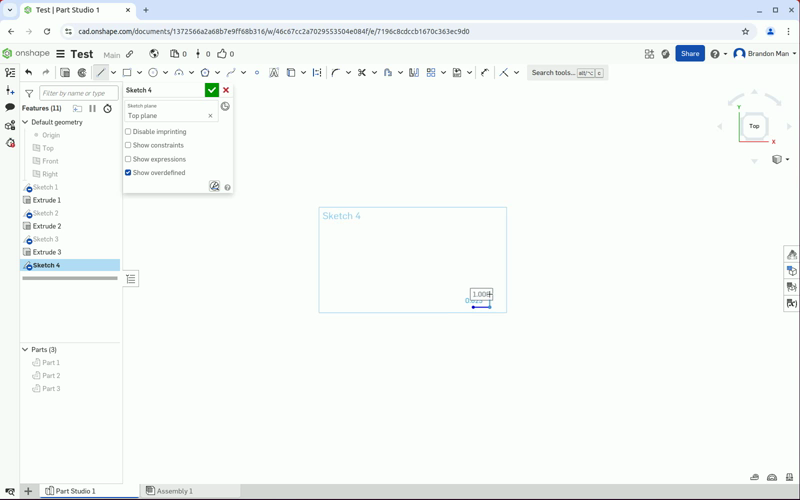
scroll(6)
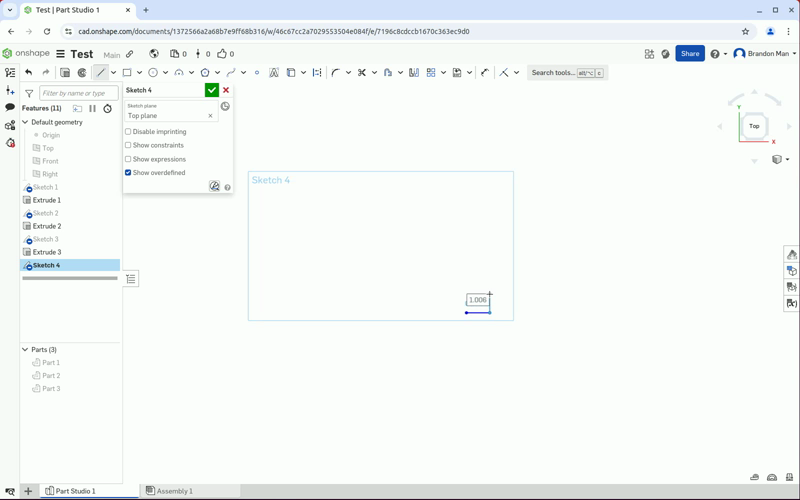
scroll(6)
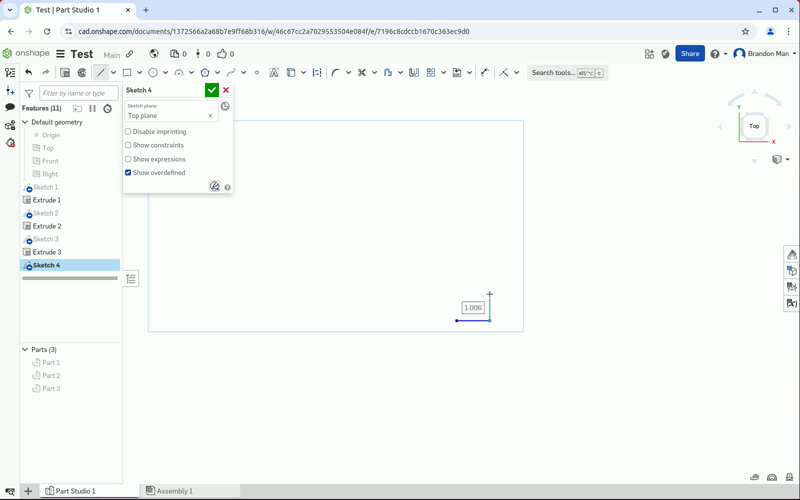
scroll(6)
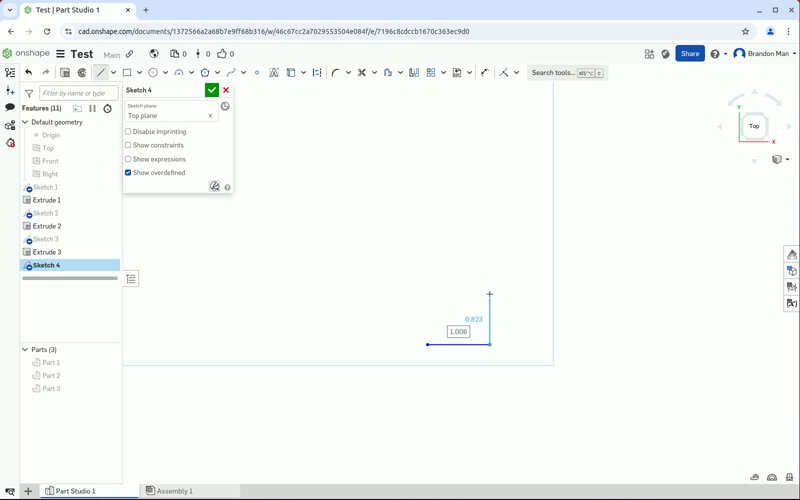
click(489, 293)
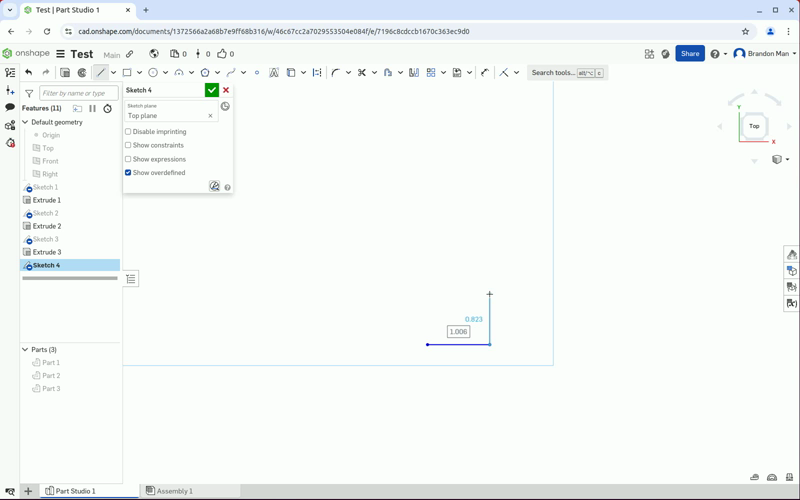
scroll(-6)
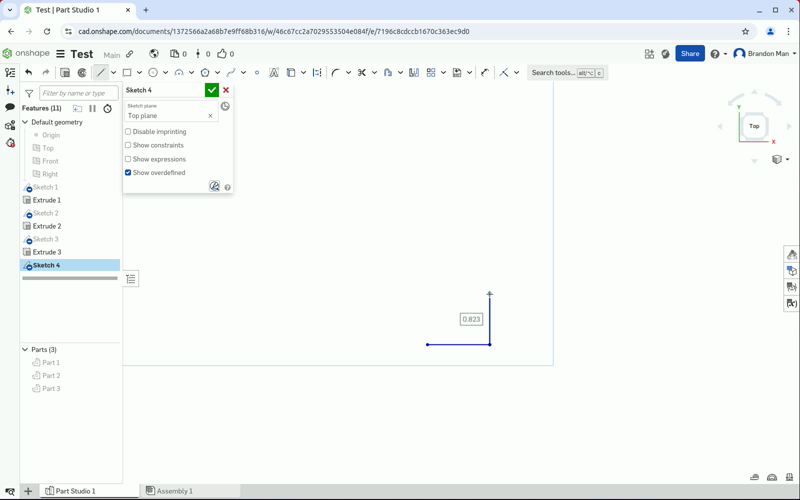
scroll(-6)
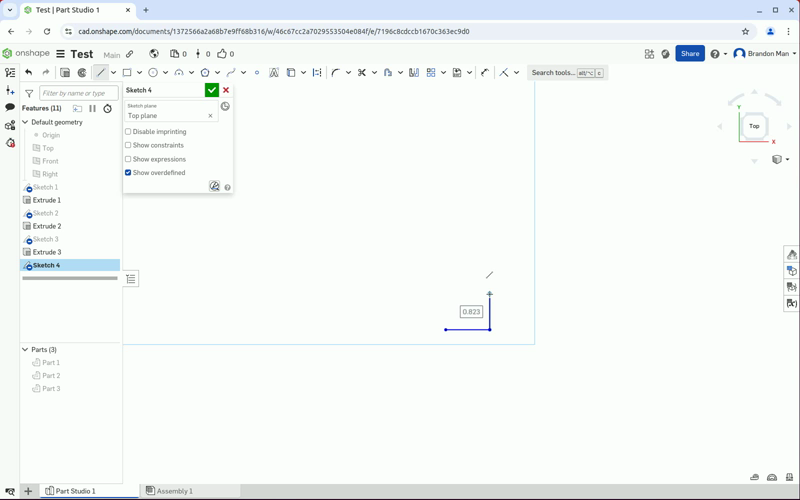
scroll(-6)
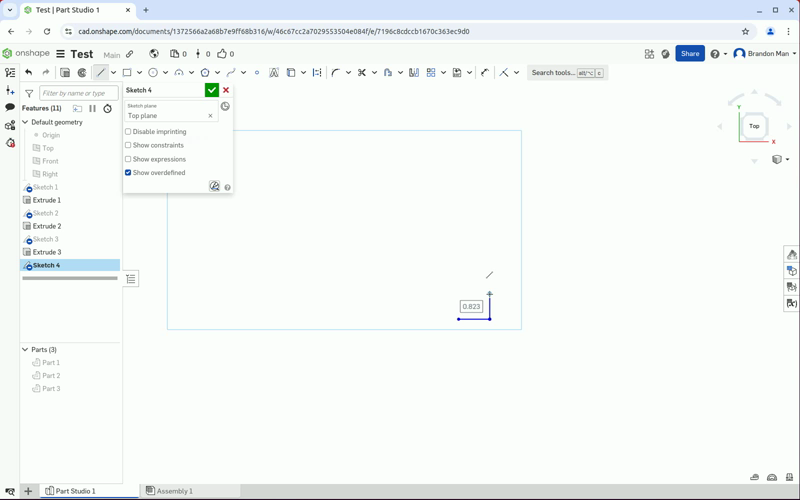
scroll(-6)
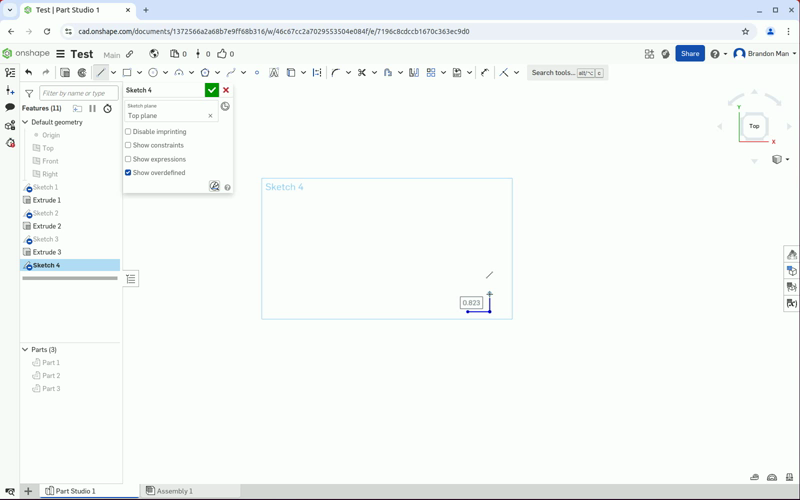
scroll(-6)
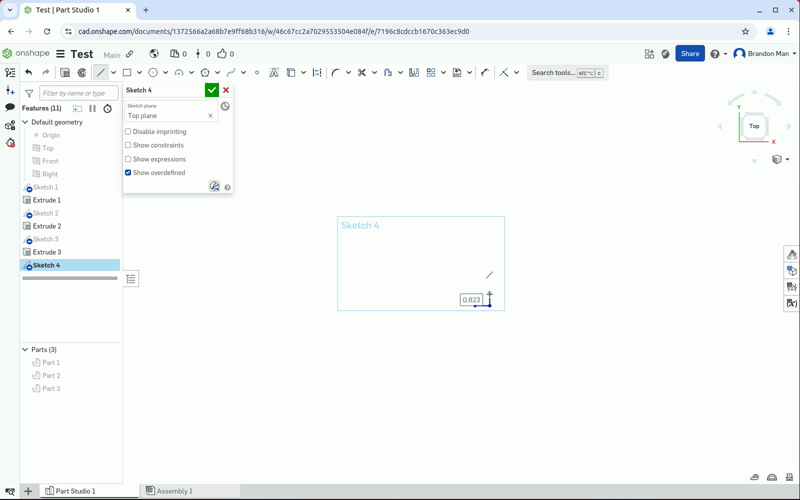
scroll(-6)
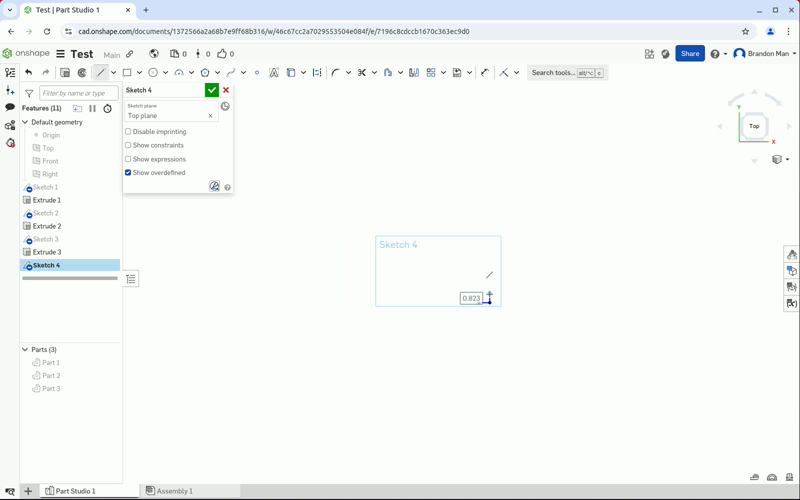
scroll(-6)
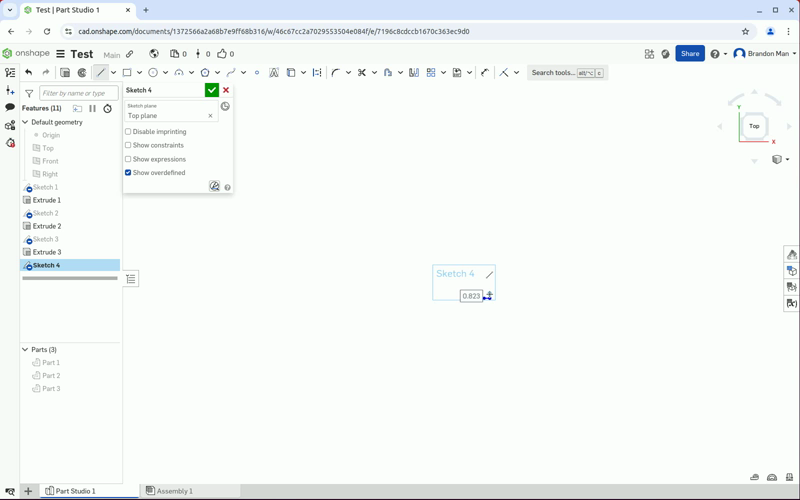
key_up(shift)
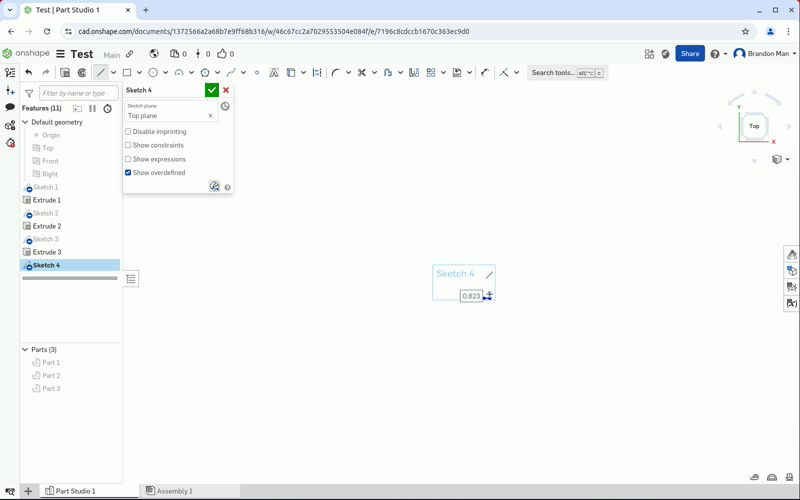
key_down(shift)
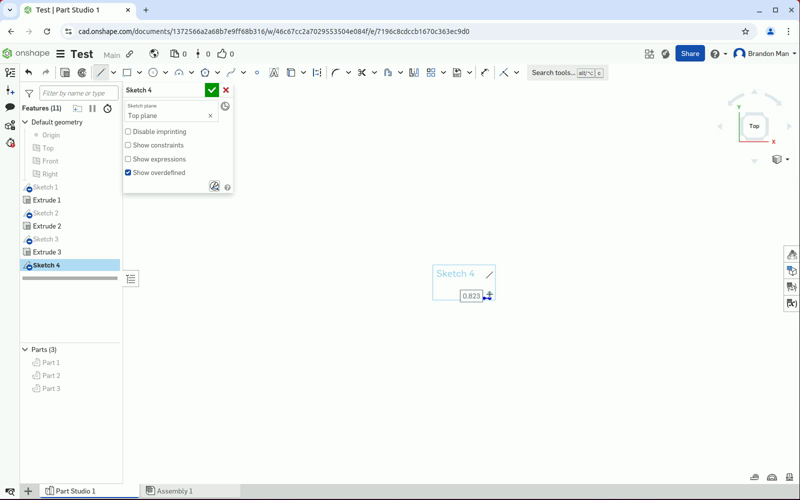
mouse_move(519, 293)
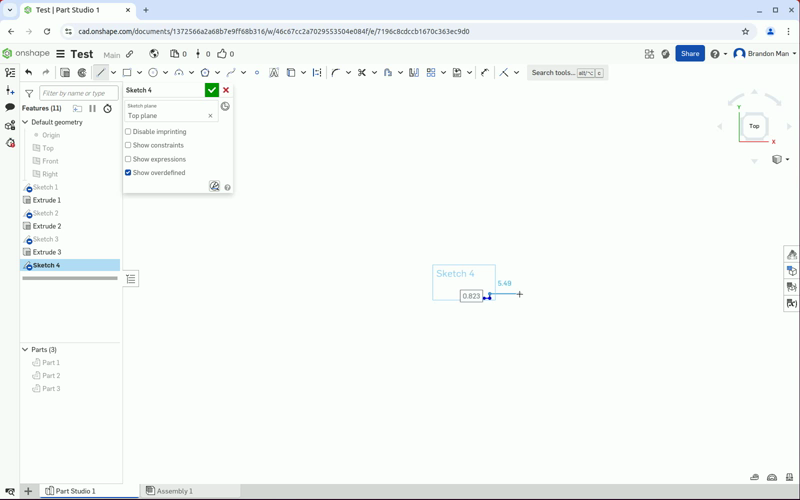
mouse_move(484, 293)
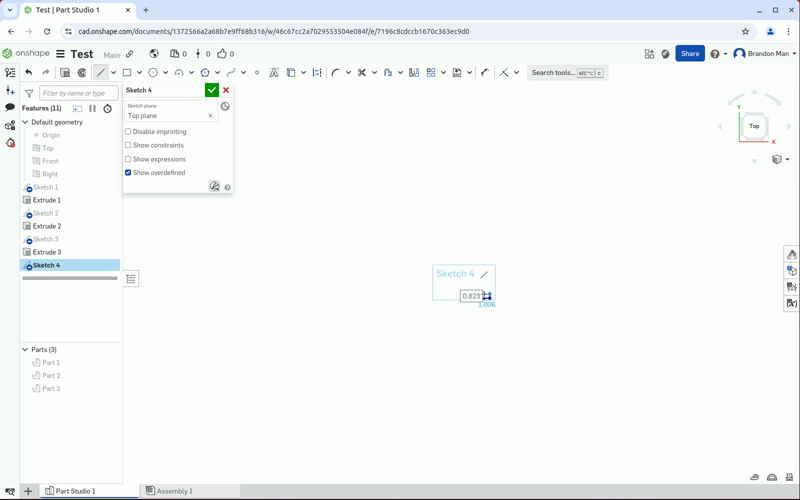
scroll(6)
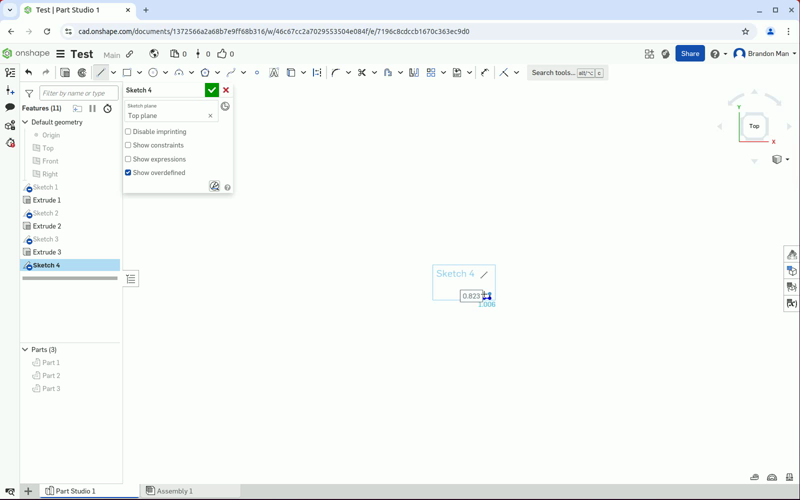
scroll(6)
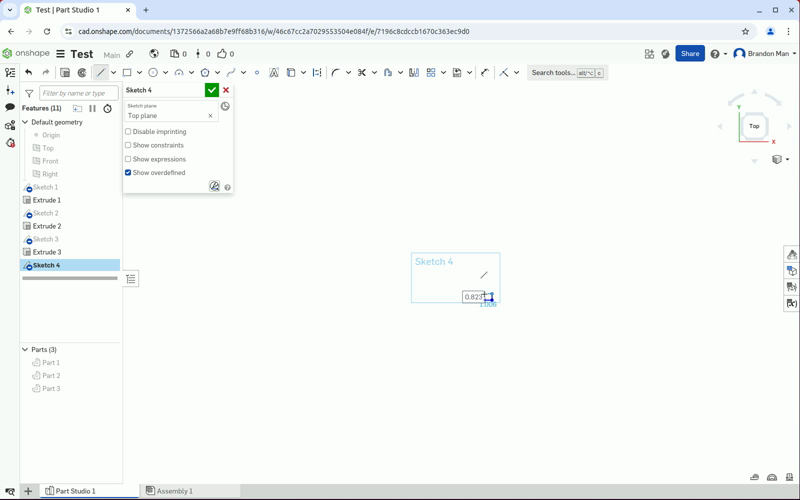
scroll(6)
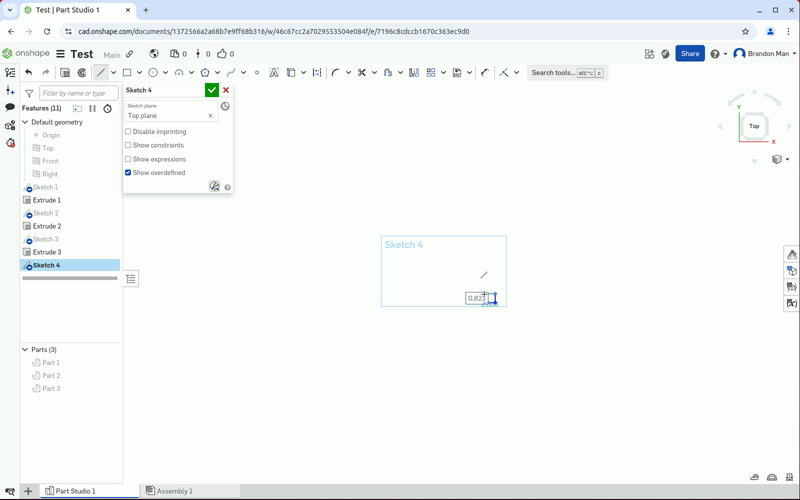
scroll(6)
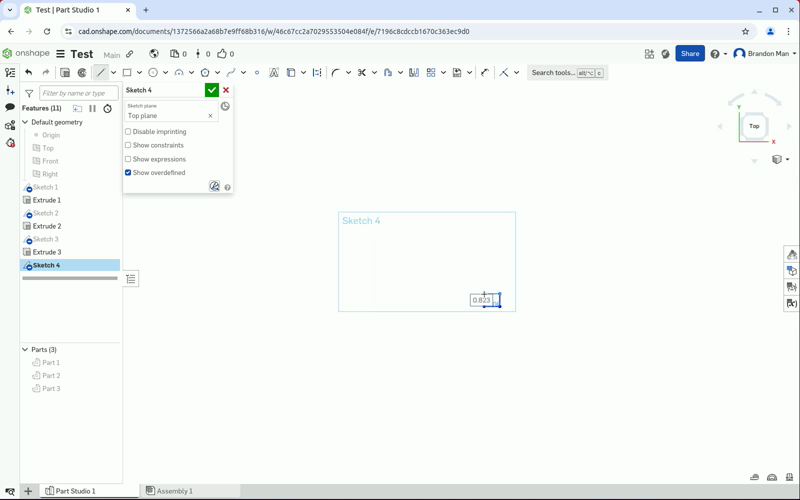
scroll(6)
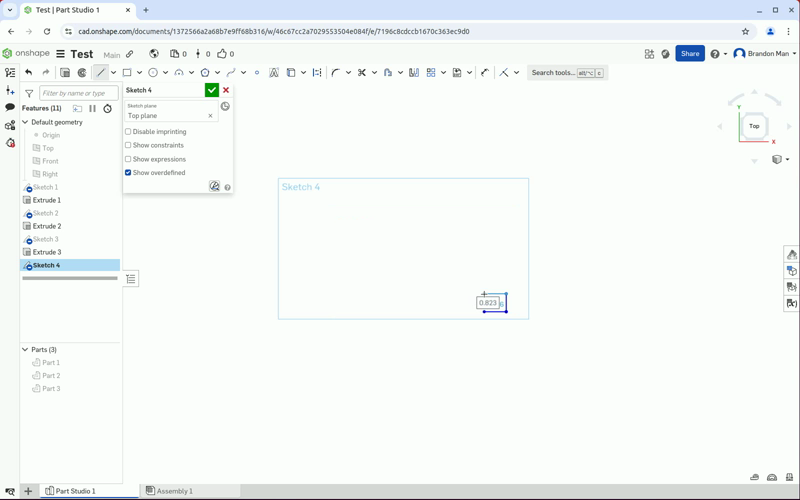
scroll(6)
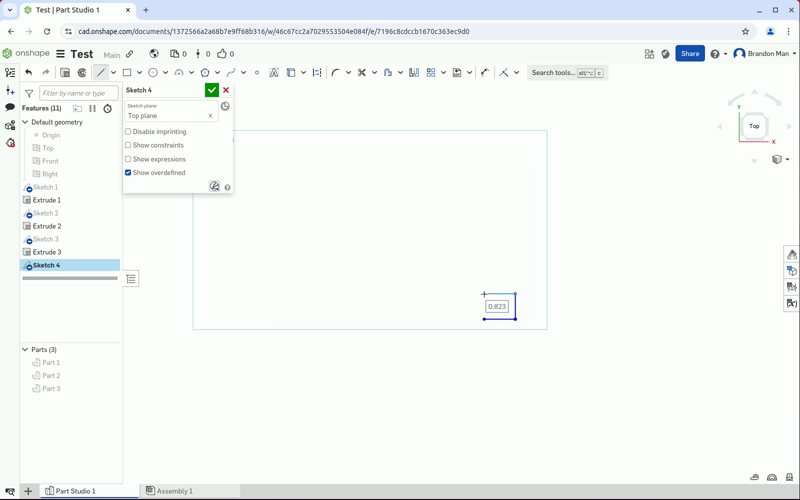
scroll(6)
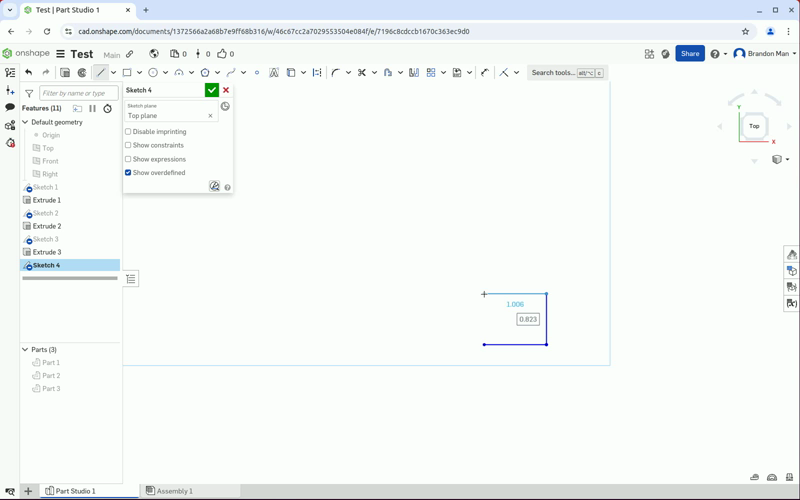
click(484, 293)
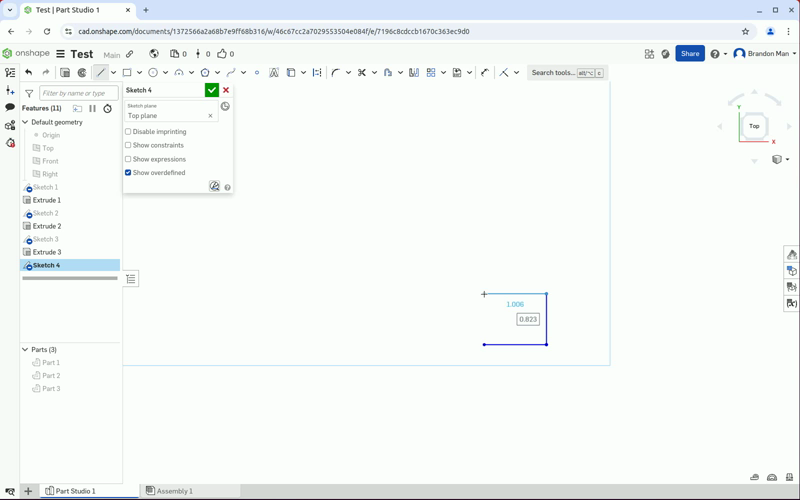
scroll(-6)
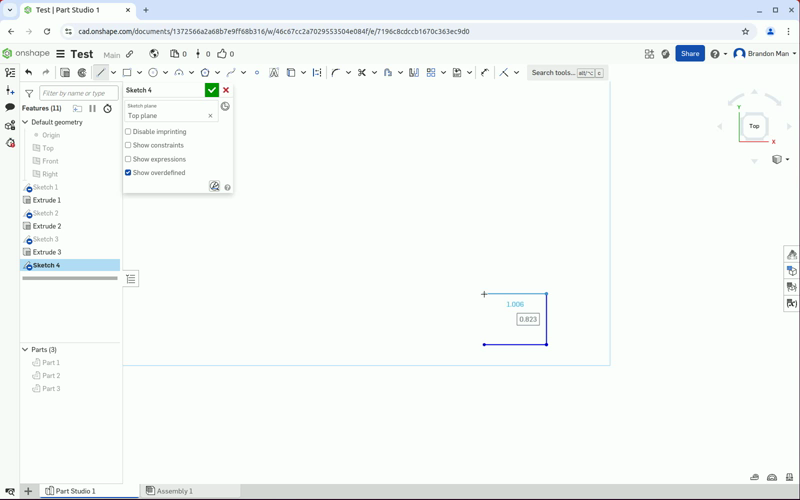
scroll(-6)
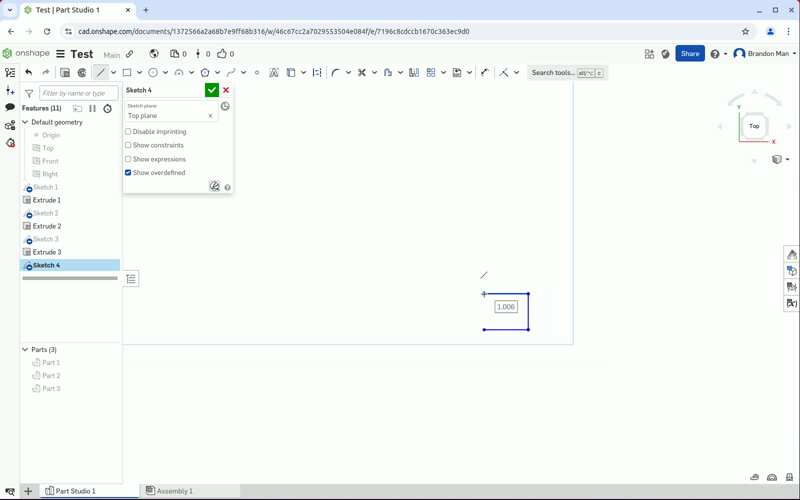
scroll(-6)
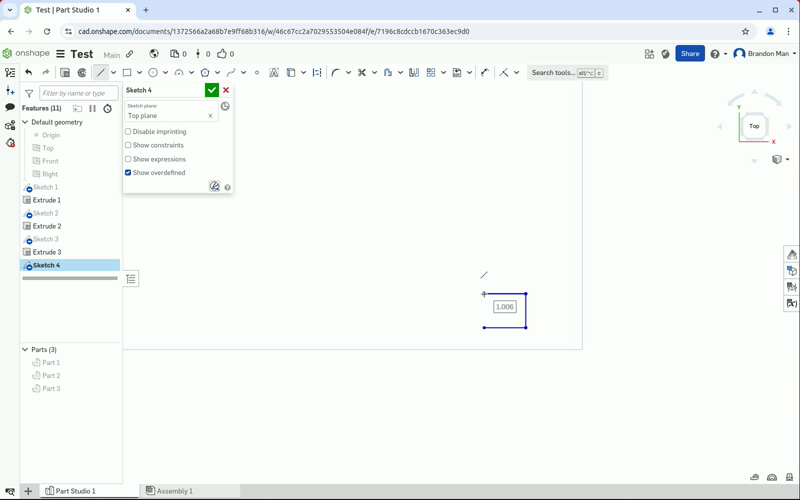
scroll(-6)
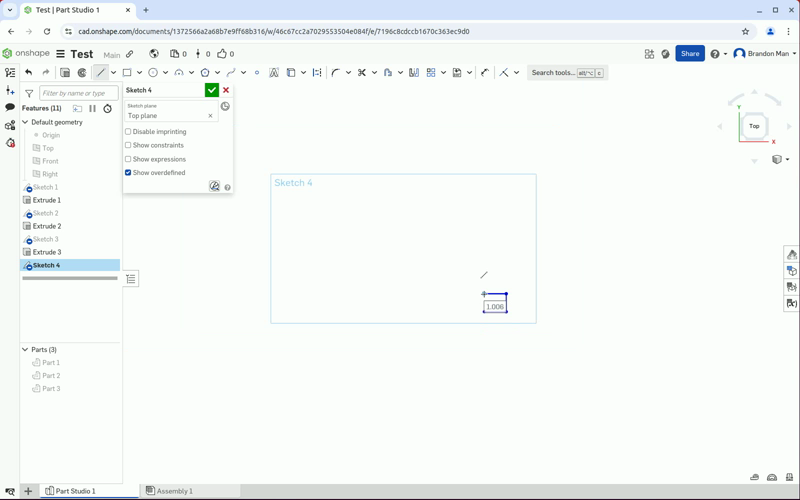
scroll(-6)
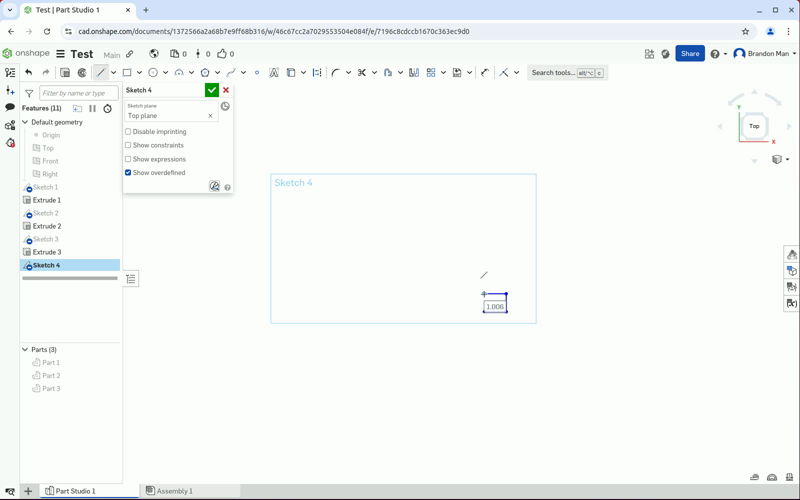
scroll(-6)
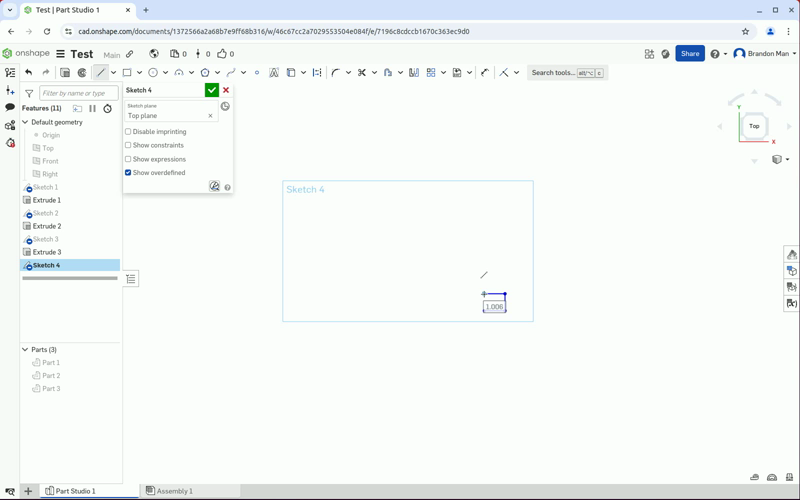
scroll(-6)
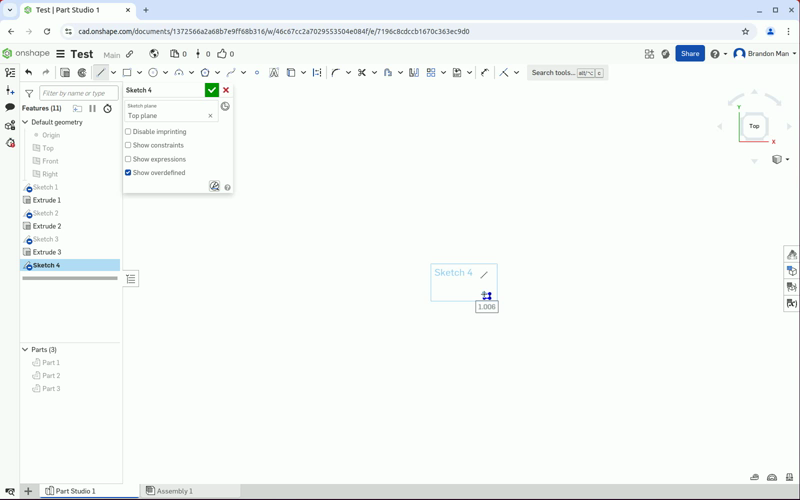
key_up(shift)
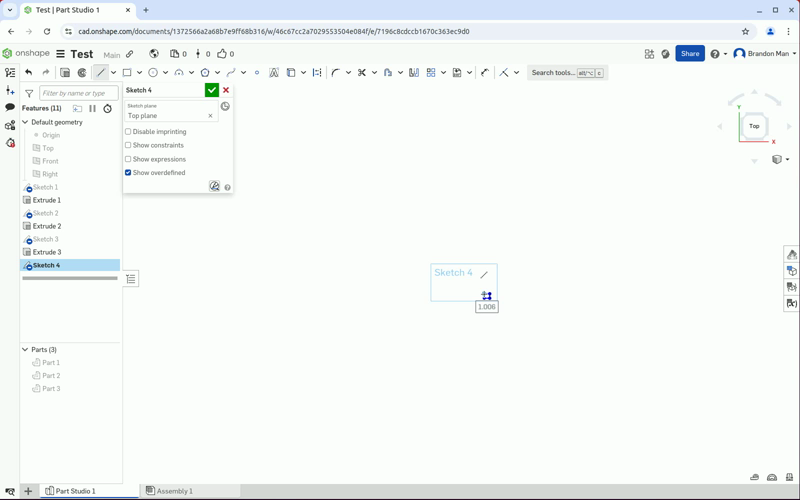
mouse_move(514, 293)
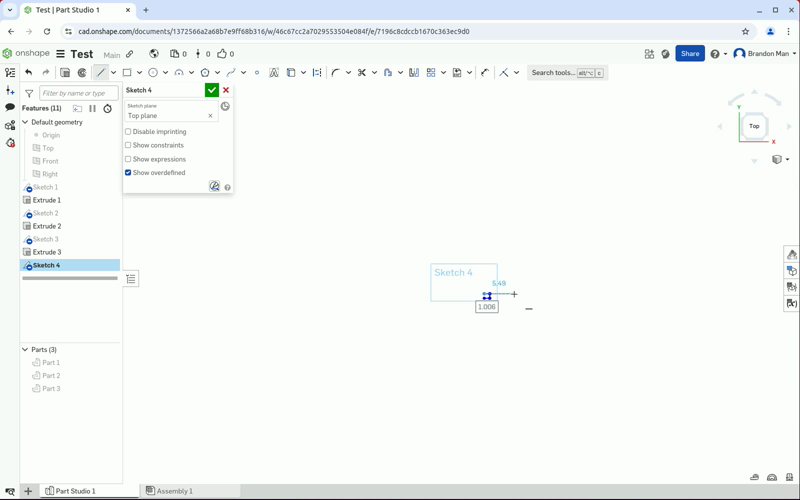
key_down(shift)
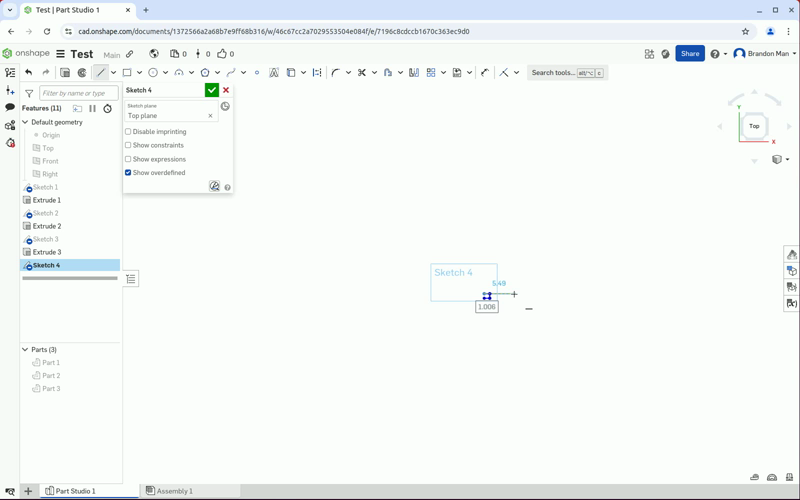
mouse_move(484, 298)
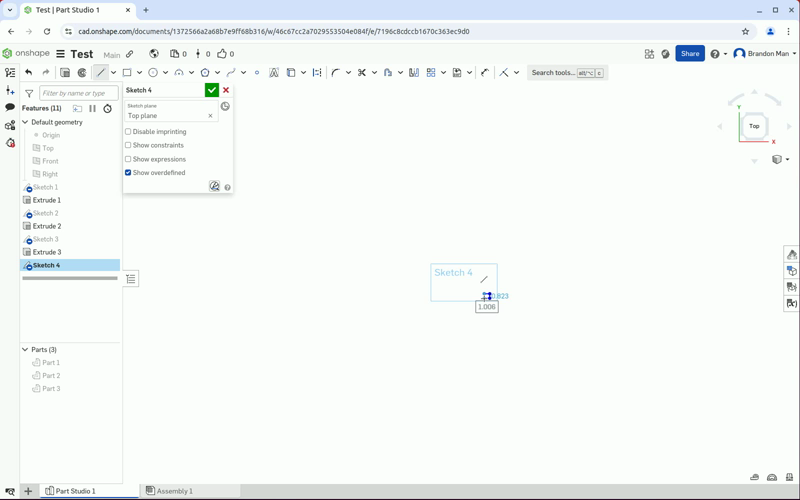
scroll(6)
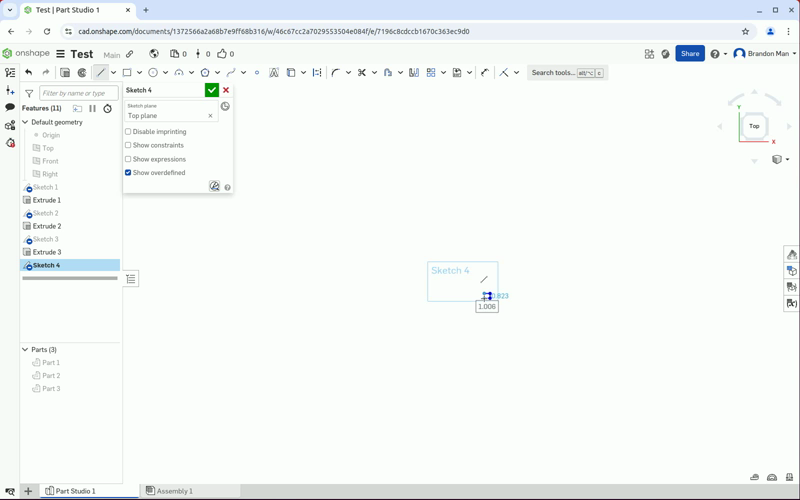
scroll(6)
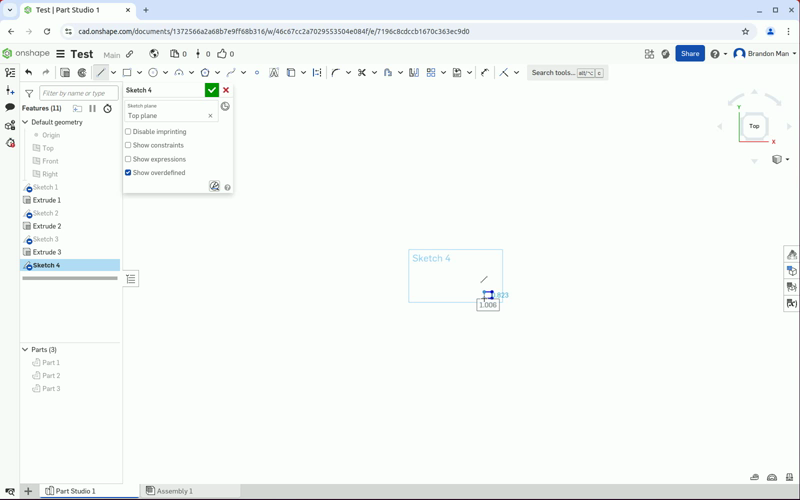
scroll(6)
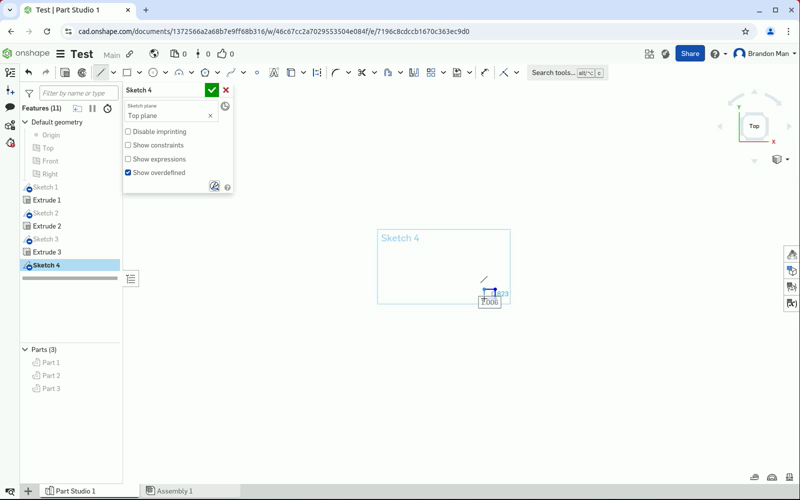
scroll(6)
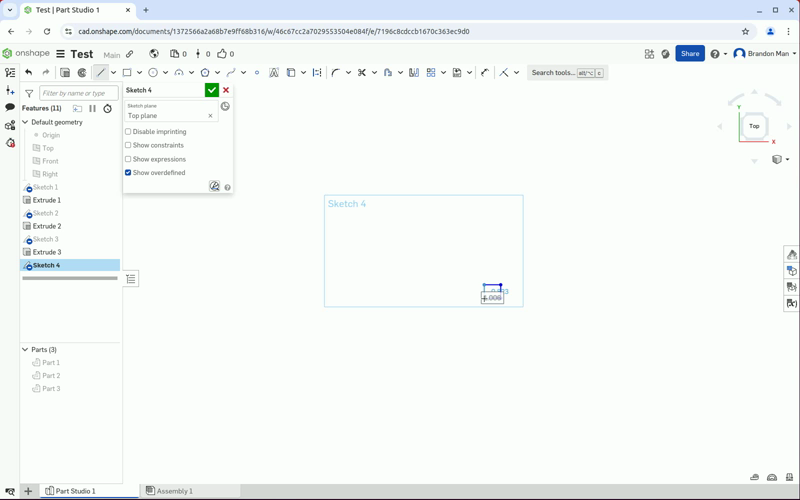
scroll(6)
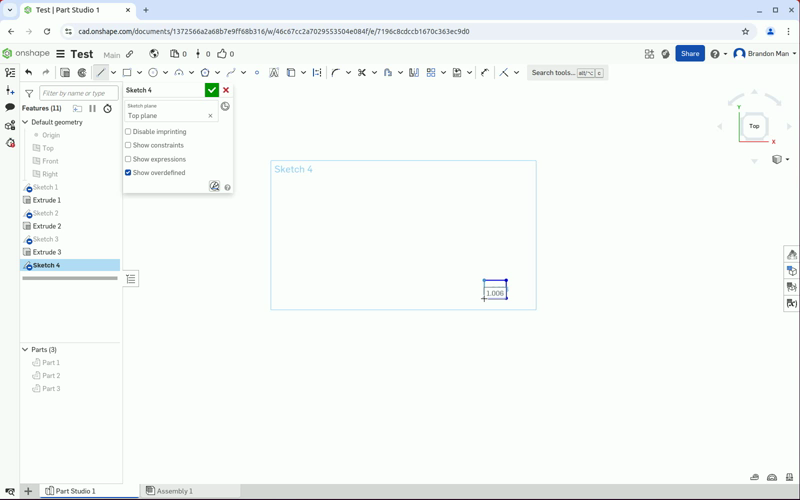
scroll(6)
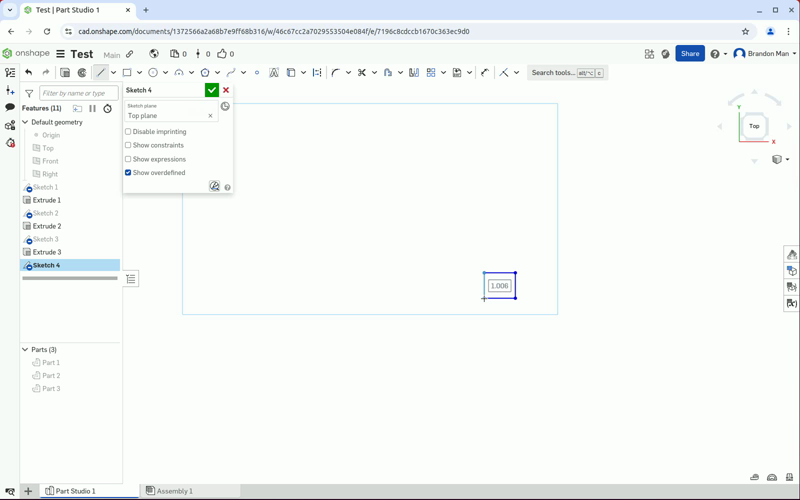
scroll(6)
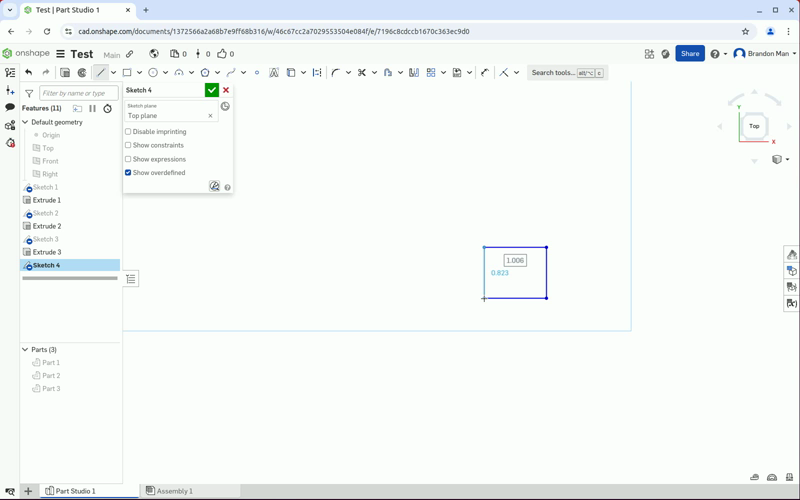
key_up(shift)
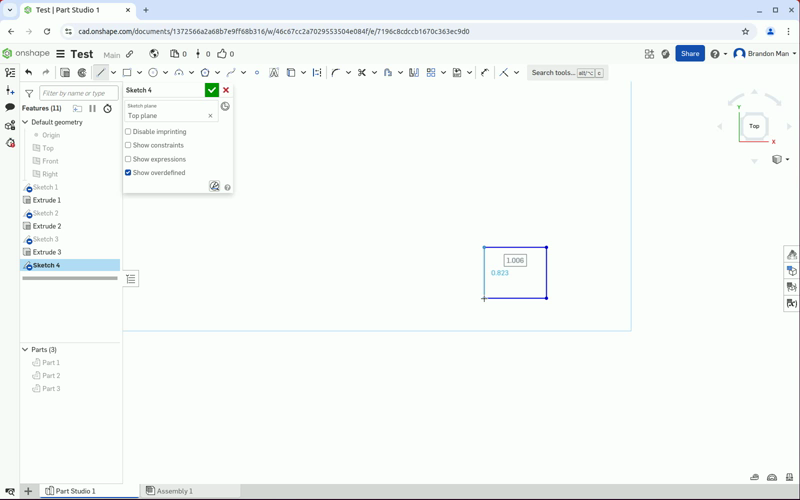
click(484, 298)
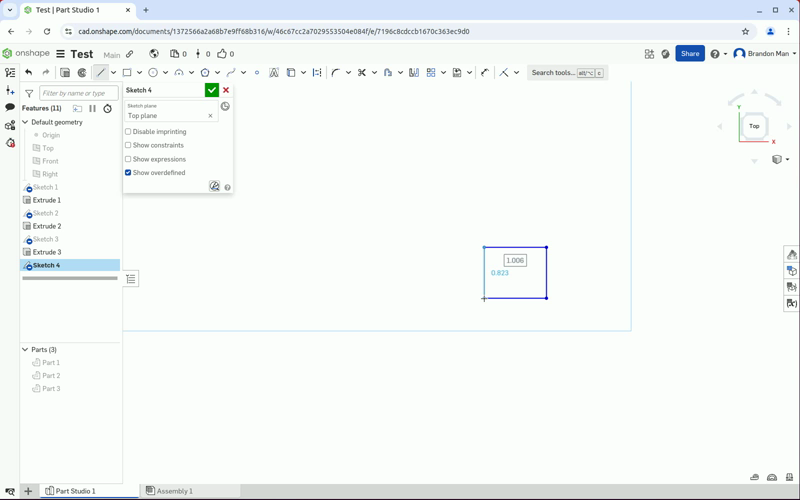
scroll(-6)
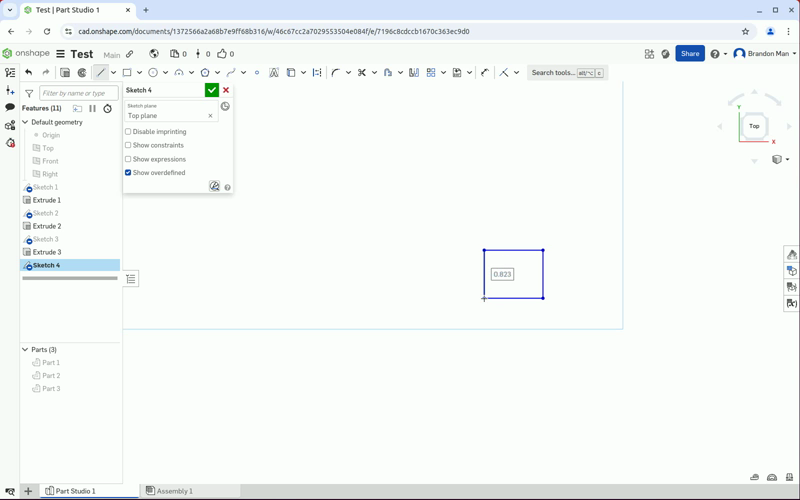
scroll(-6)
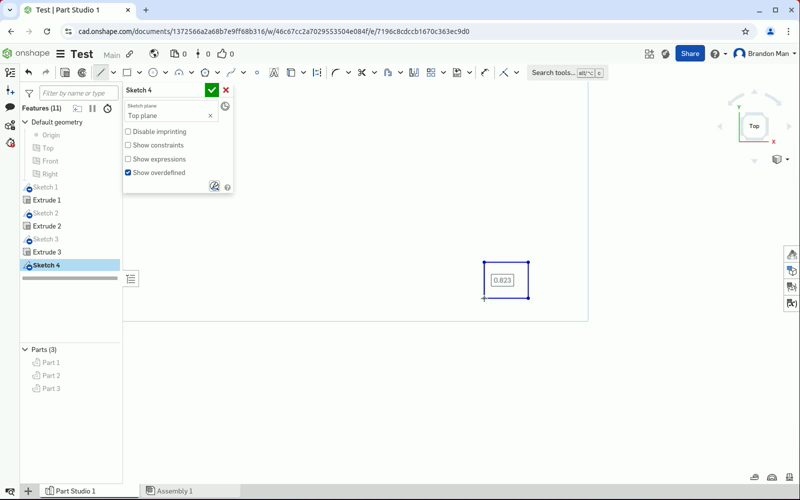
scroll(-6)
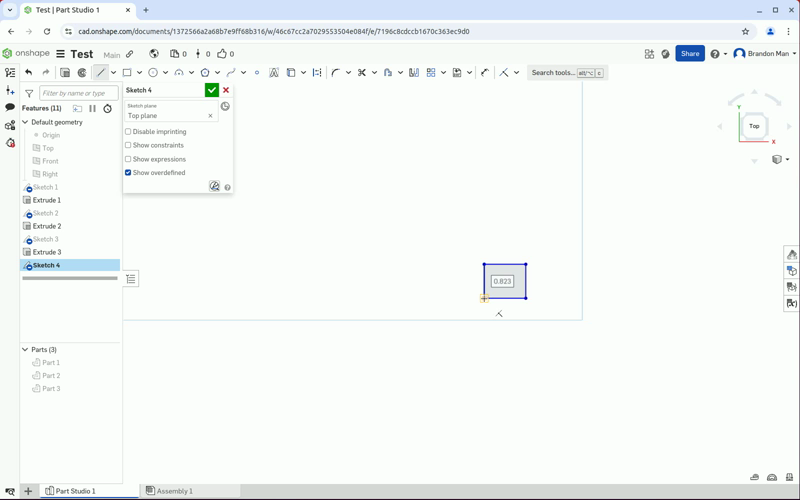
scroll(-6)
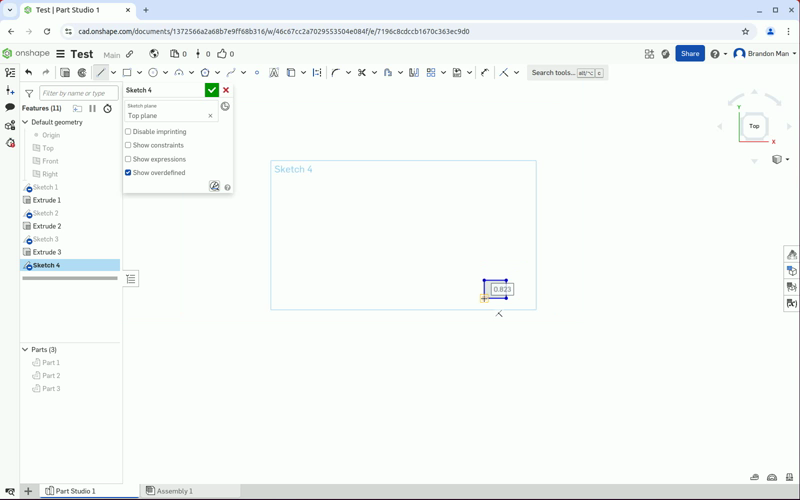
scroll(-6)
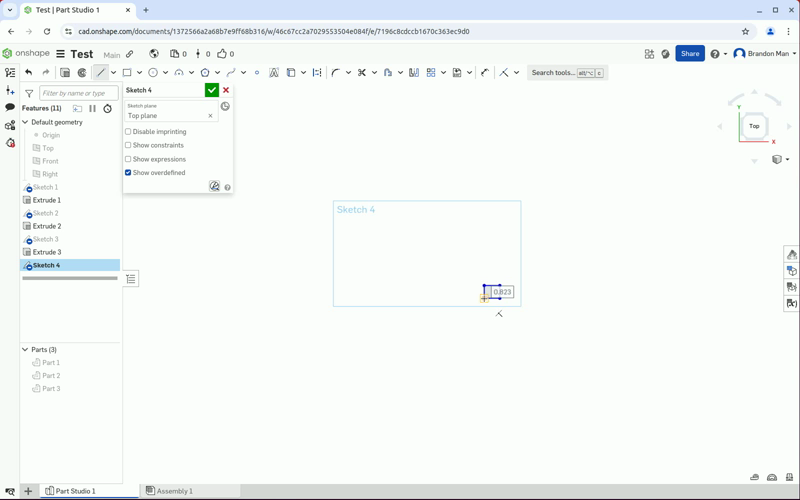
scroll(-6)
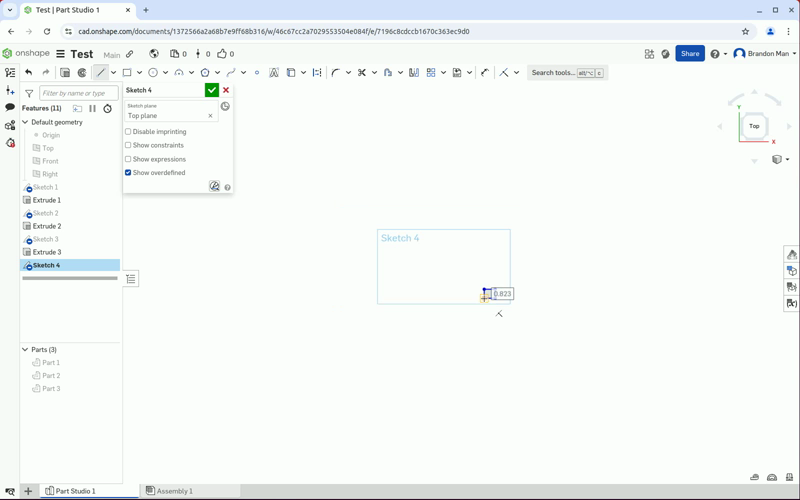
scroll(-6)
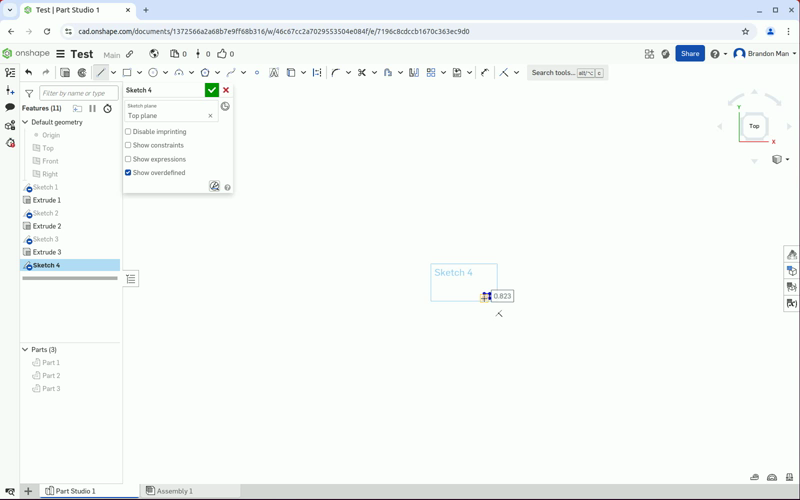
key(esc)
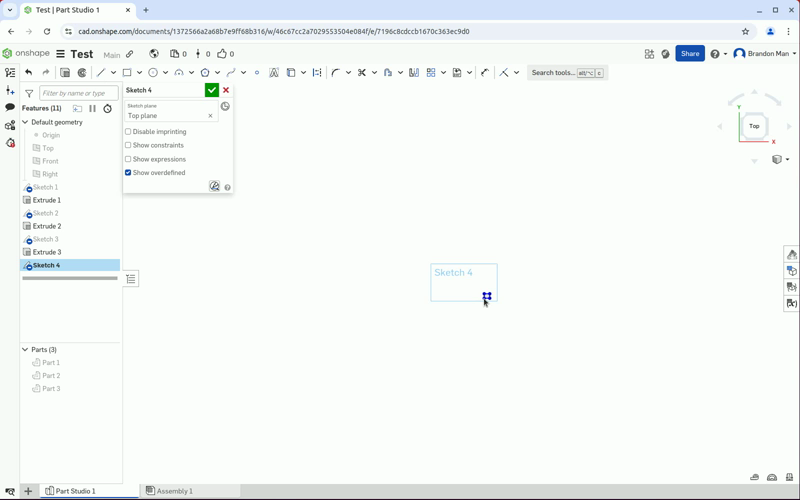
mouse_move(487, 294)
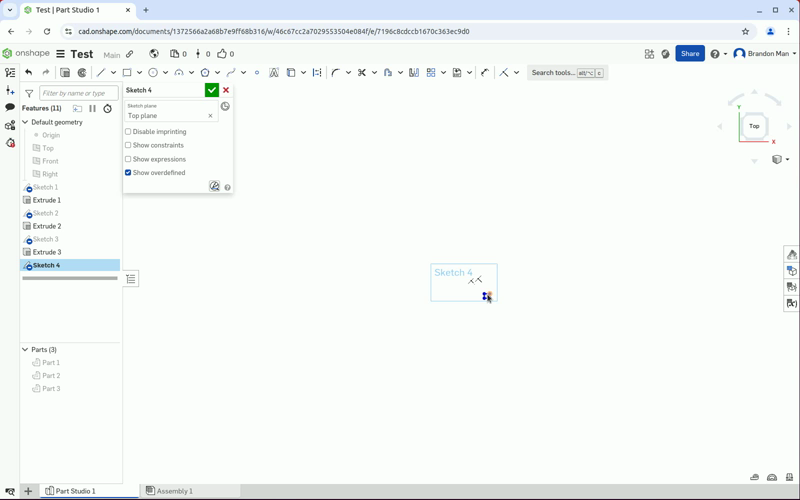
scroll(6)
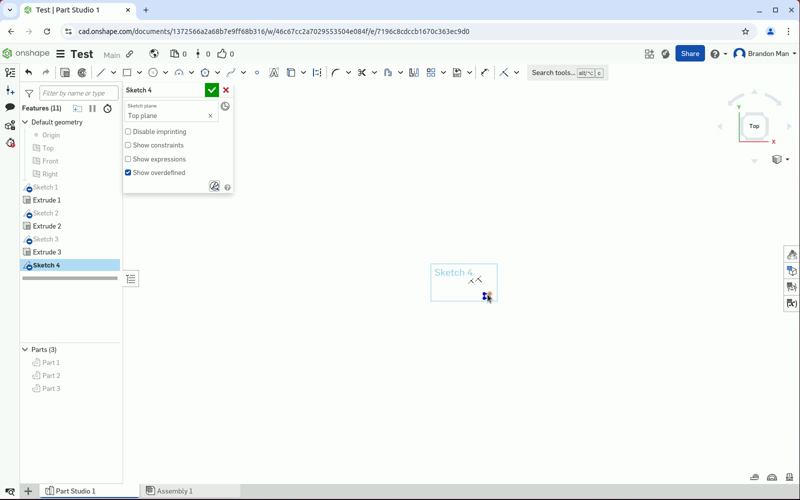
scroll(6)
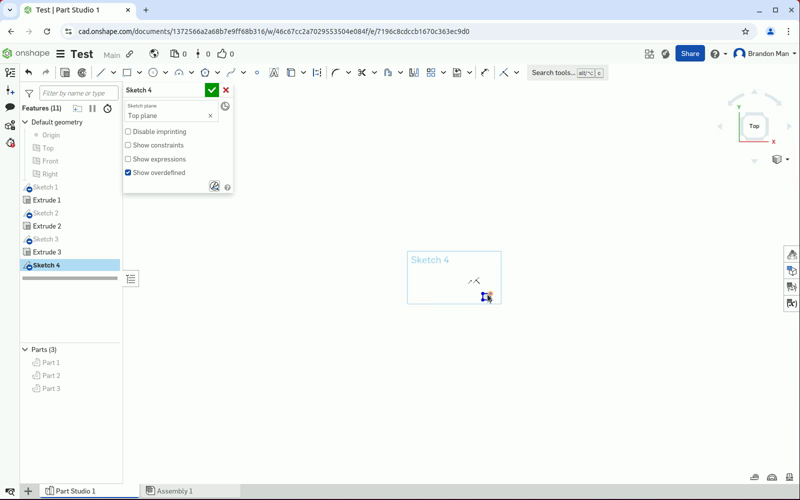
scroll(6)
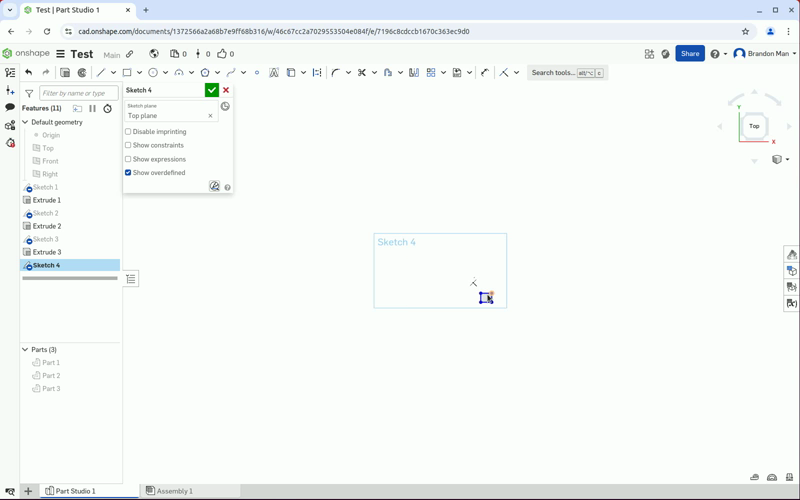
scroll(6)
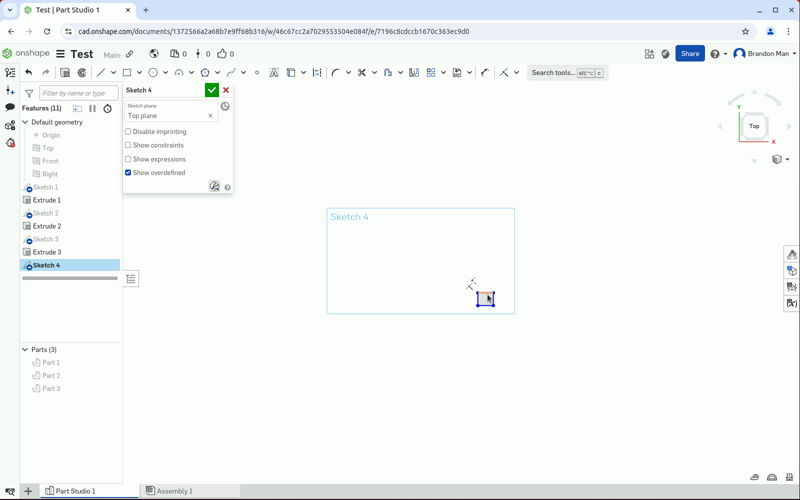
scroll(6)
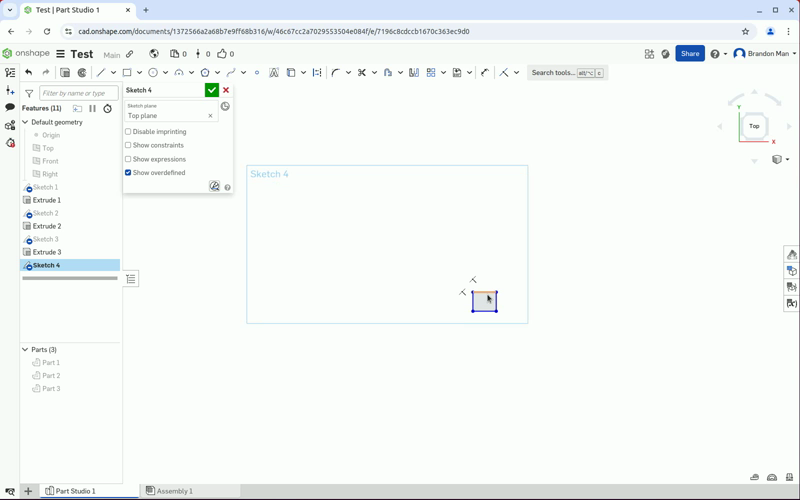
scroll(6)
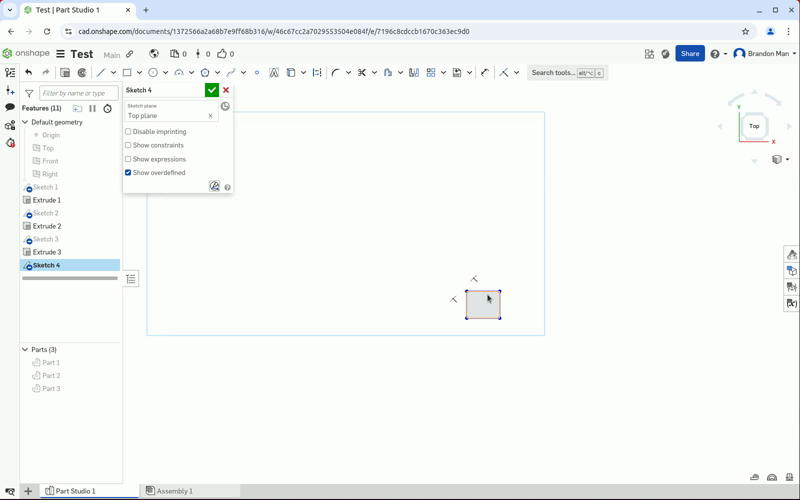
scroll(6)
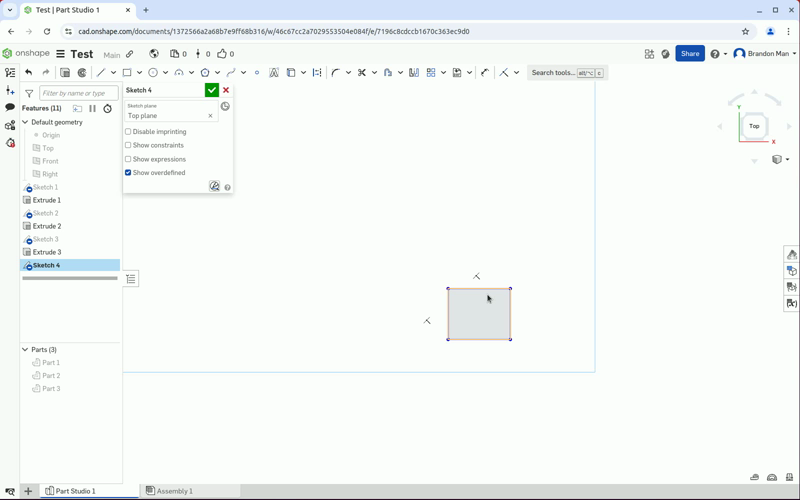
click(487, 294)
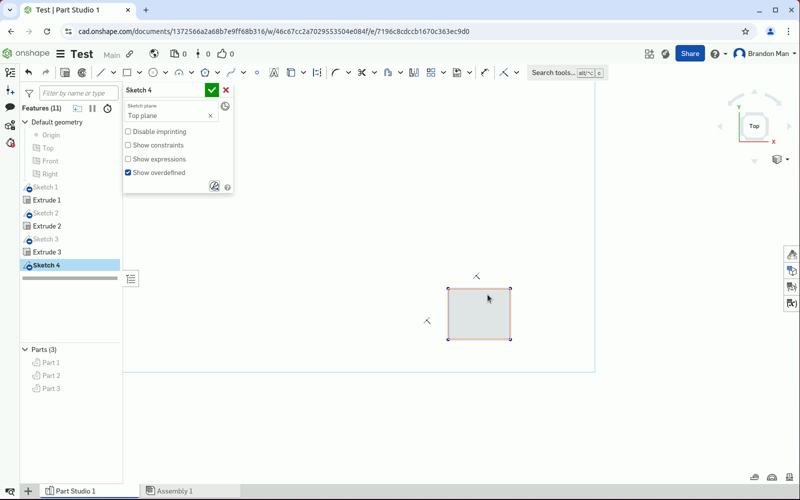
scroll(-6)
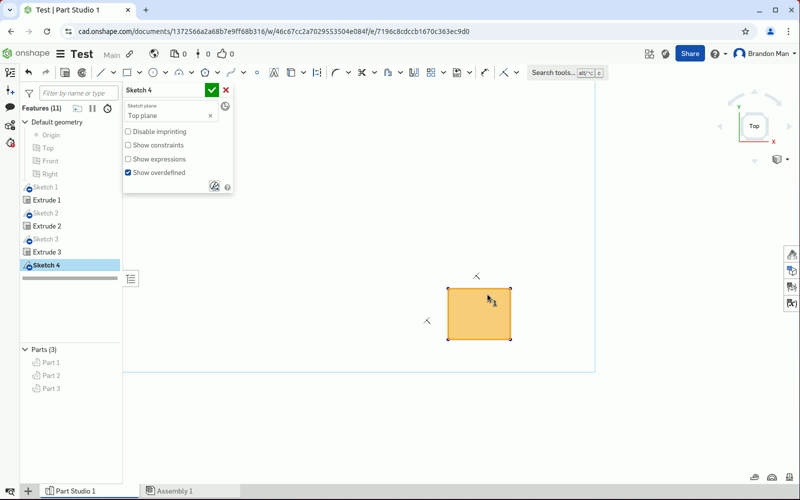
scroll(-6)
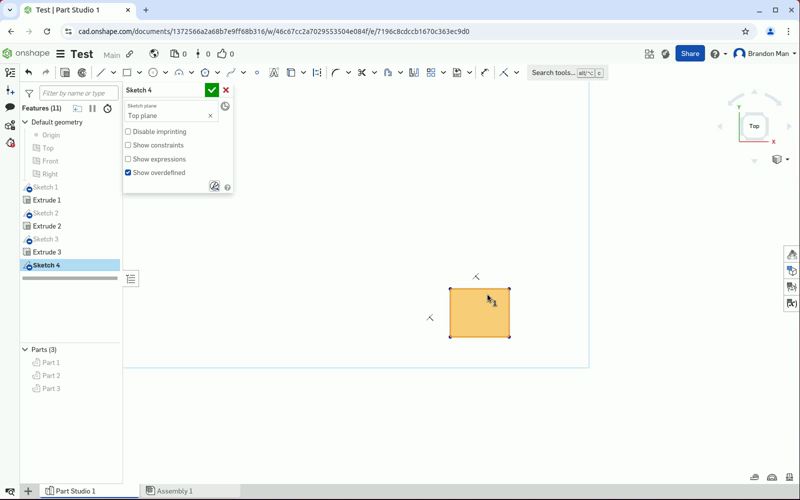
scroll(-6)
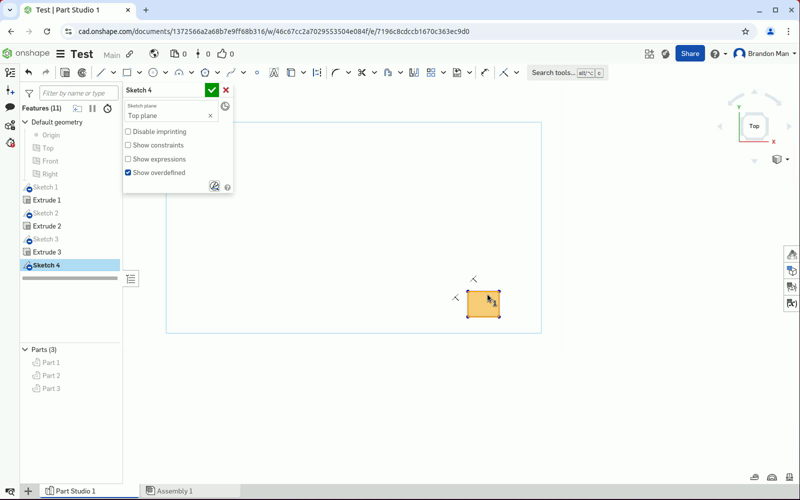
scroll(-6)
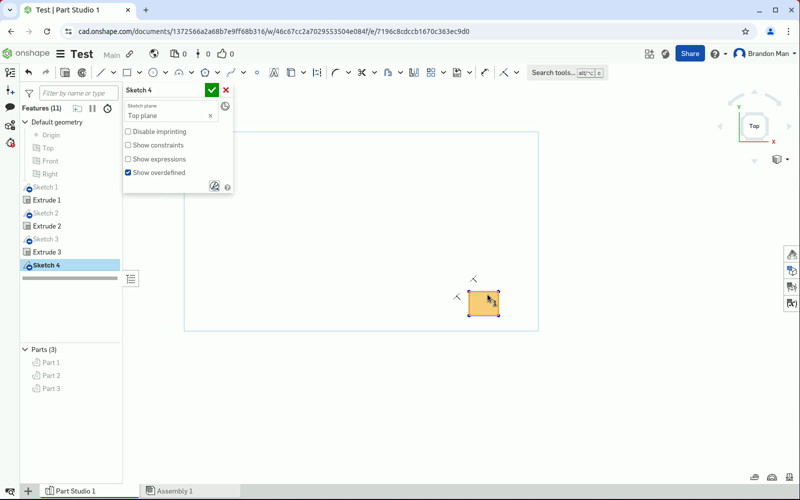
scroll(-6)
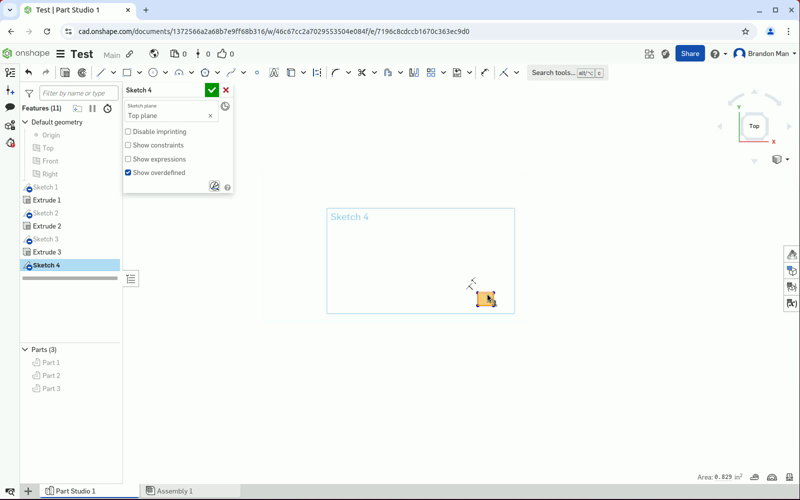
scroll(-6)
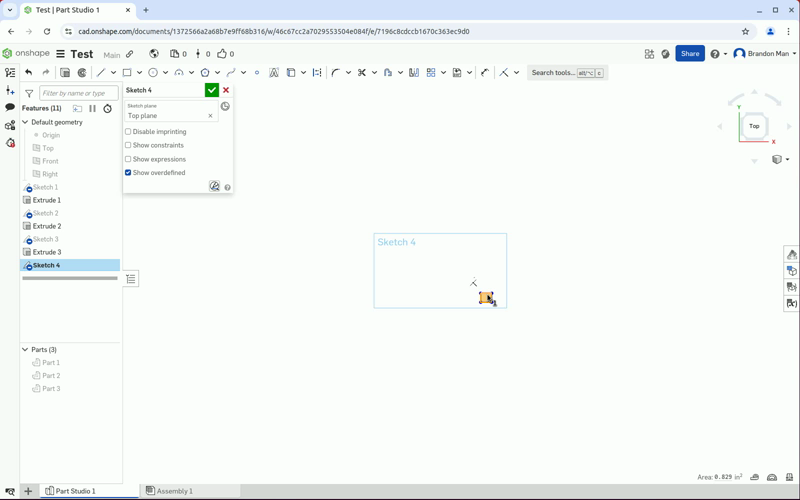
scroll(-6)
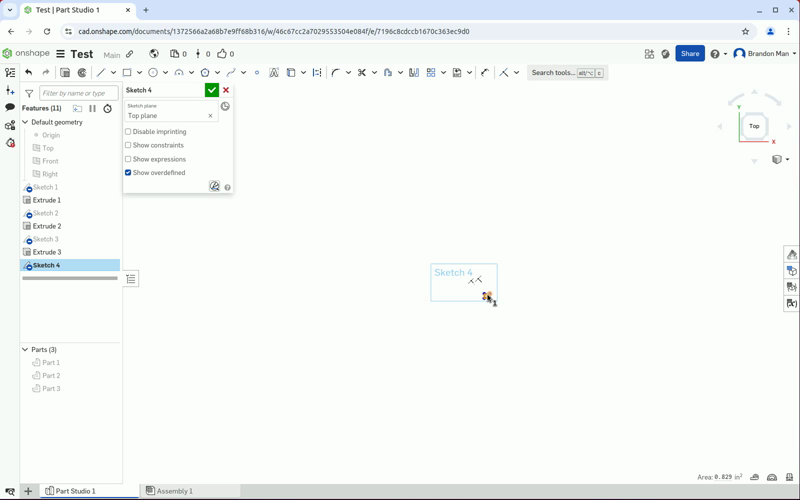
mouse_move(73, 352)
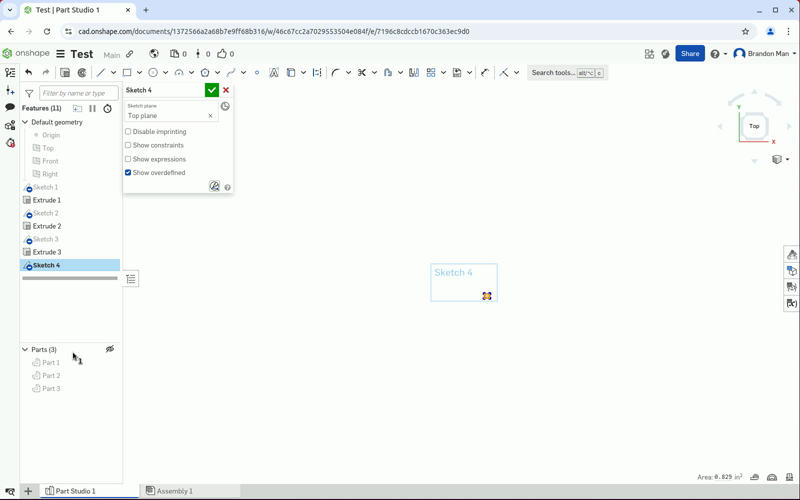
key(shift+y)
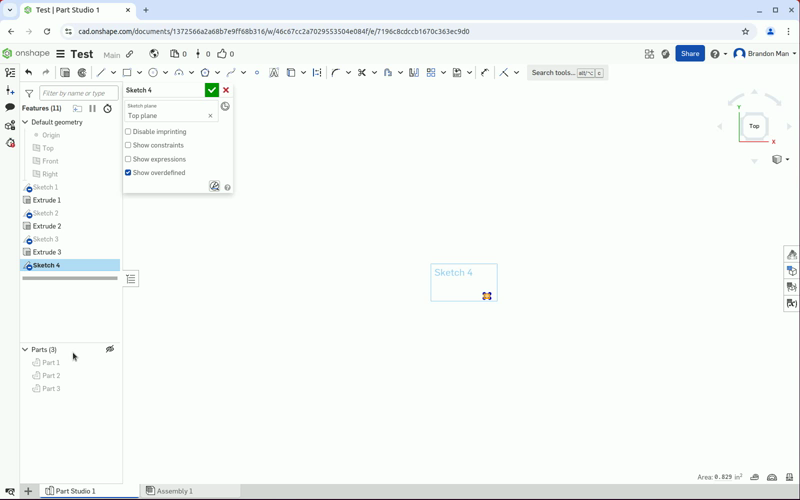
key(shift+e)
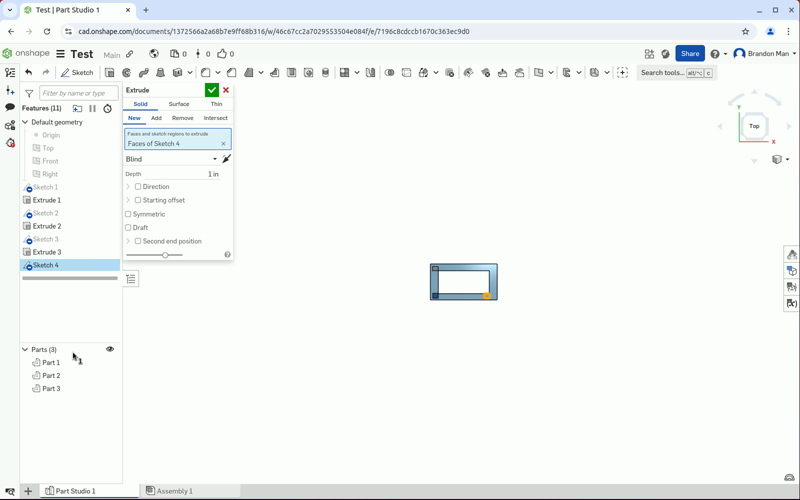
mouse_move(143, 106)
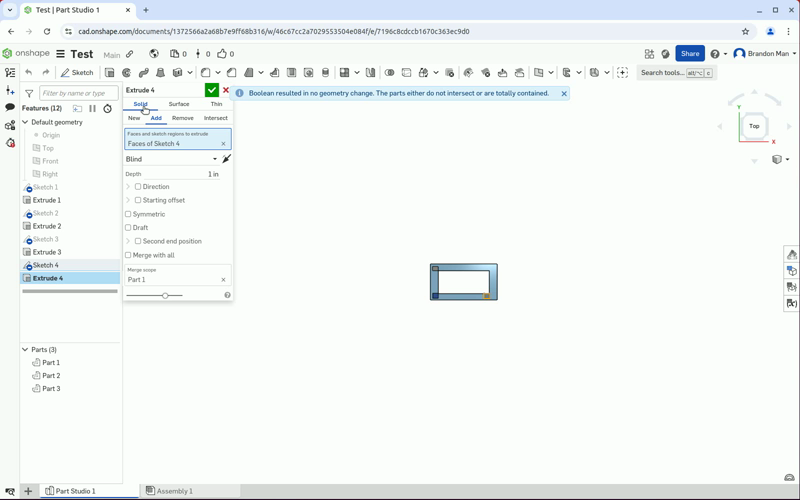
click(143, 106)
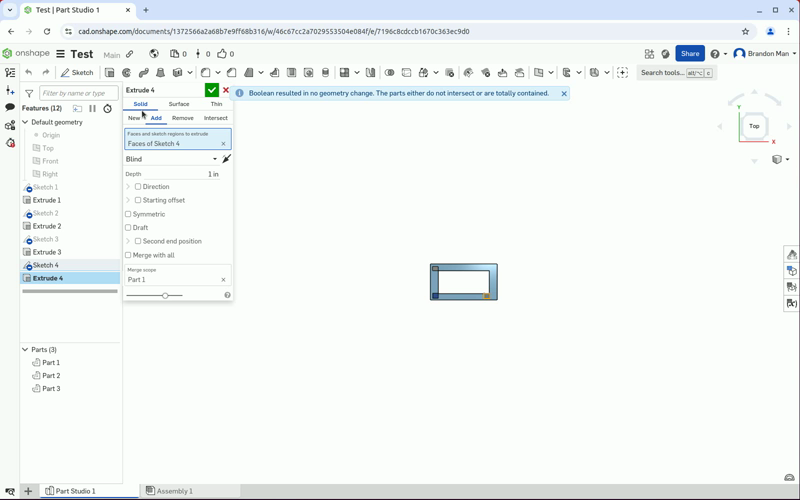
mouse_move(137, 120)
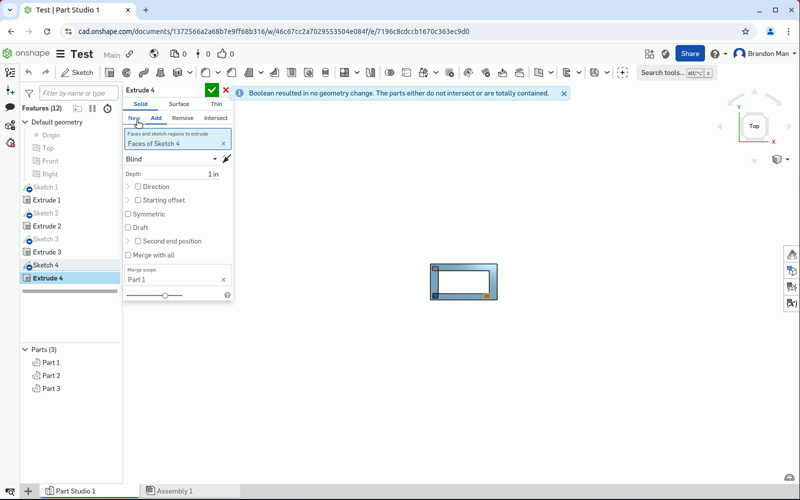
click(137, 120)
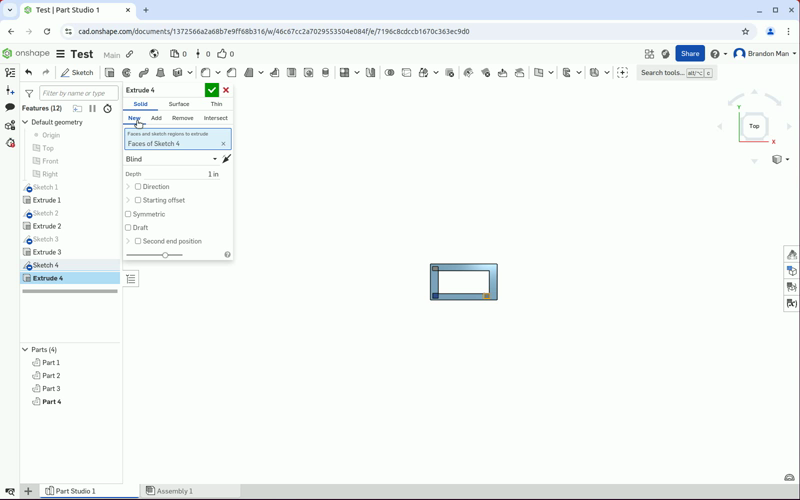
key(tab, 4)
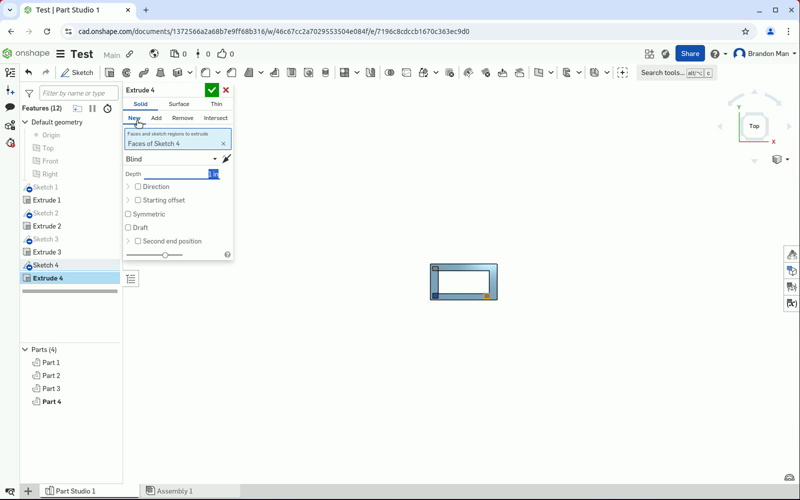
text(23.108)
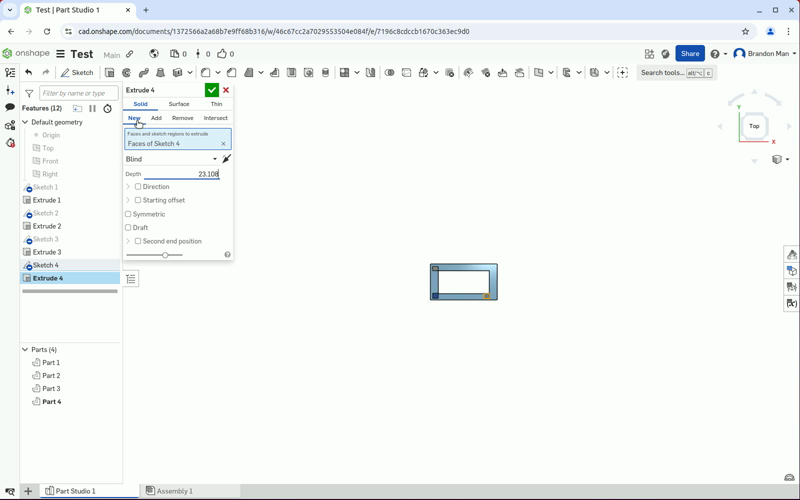
key(enter)
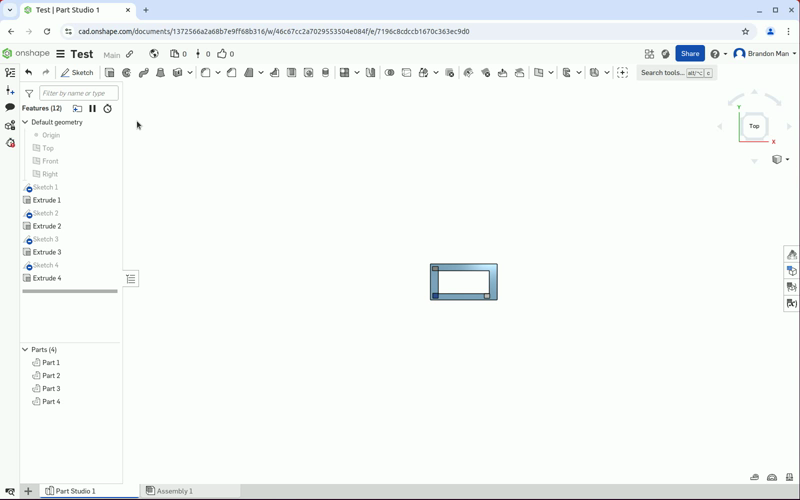
key(shift+h)
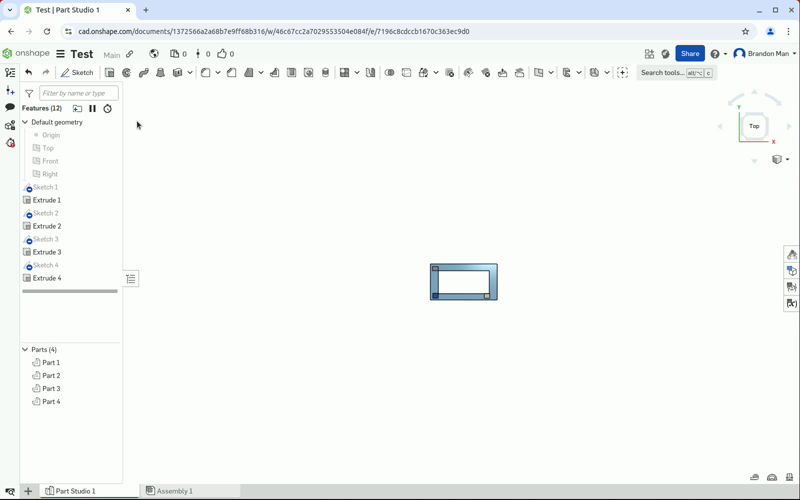
key(shift+h)
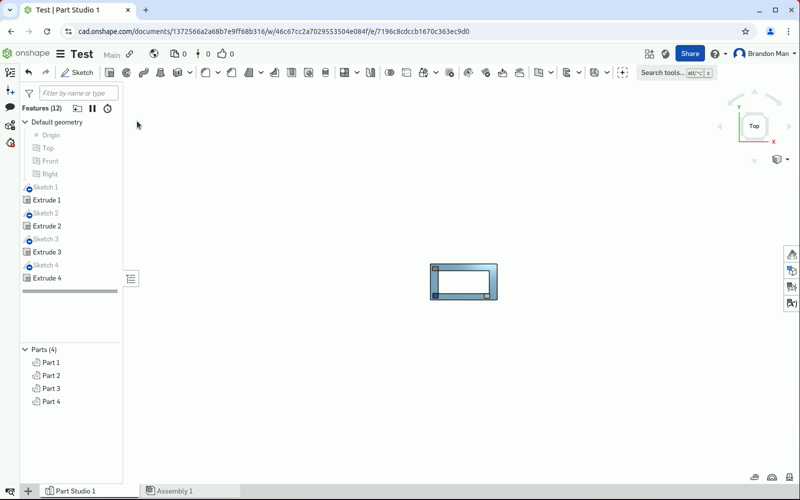
mouse_move(73, 189)
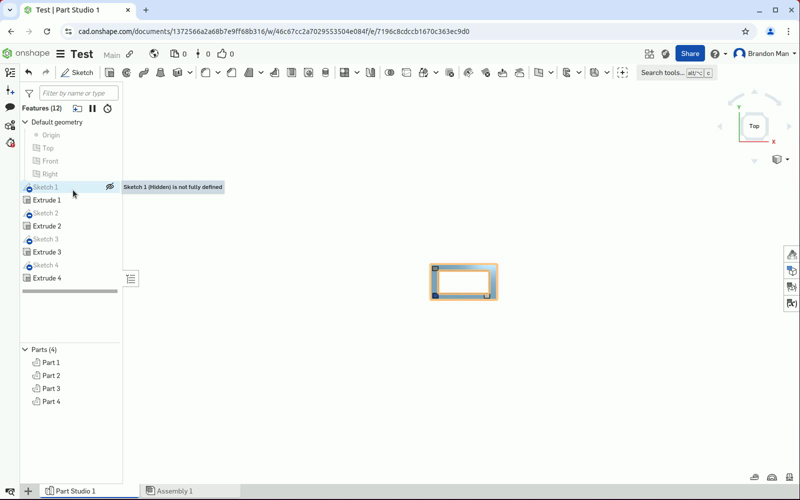
click(73, 189)
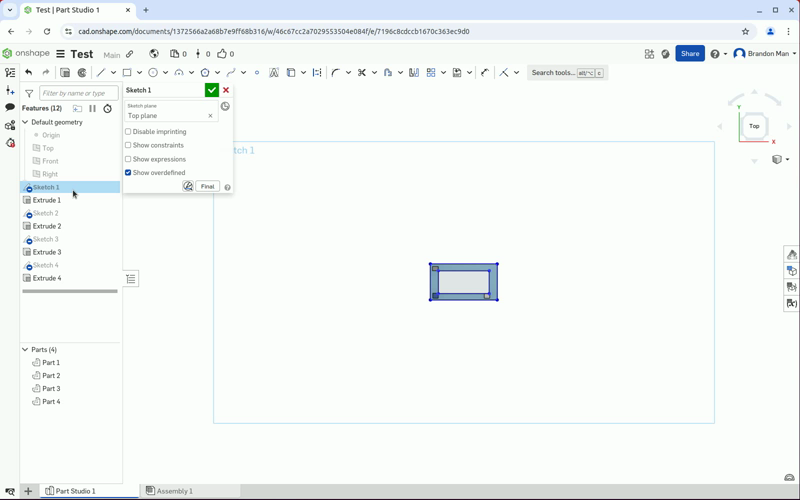
mouse_move(229, 92)
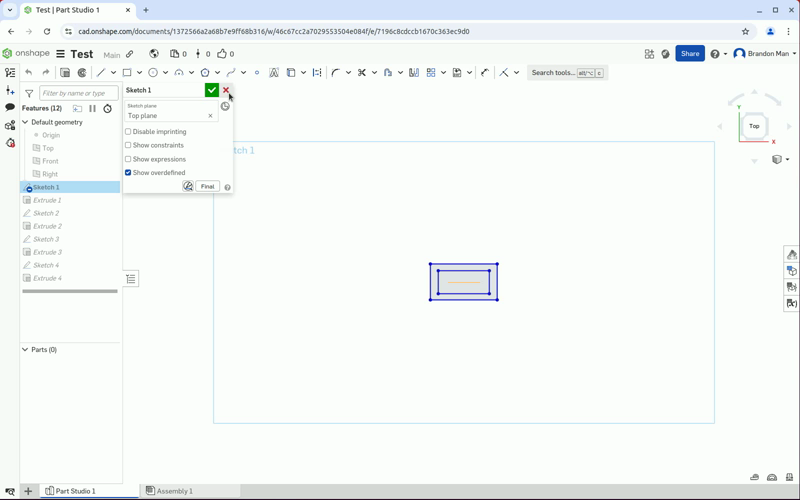
click(229, 92)
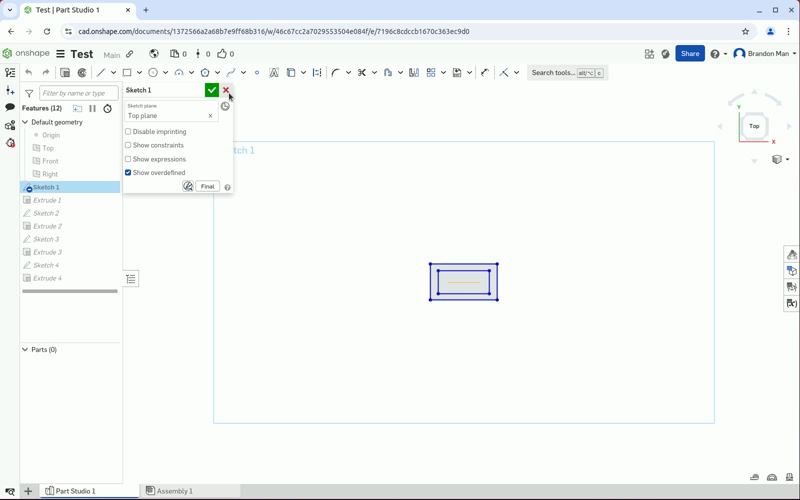
key(shift+s)
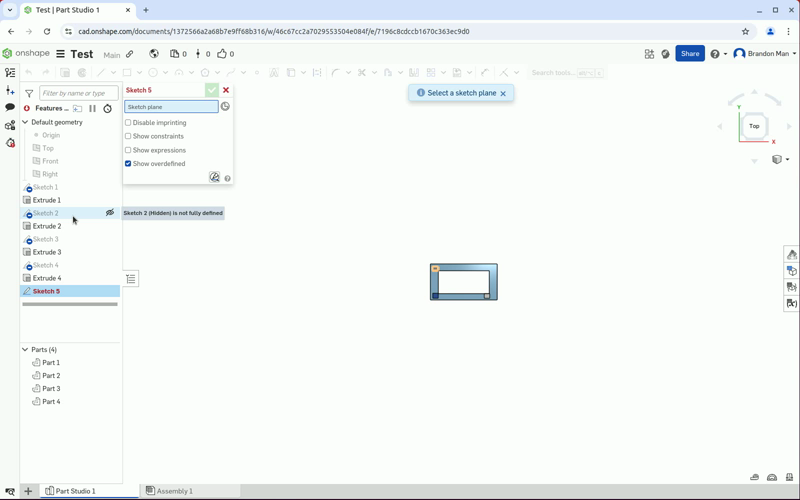
scroll(3)
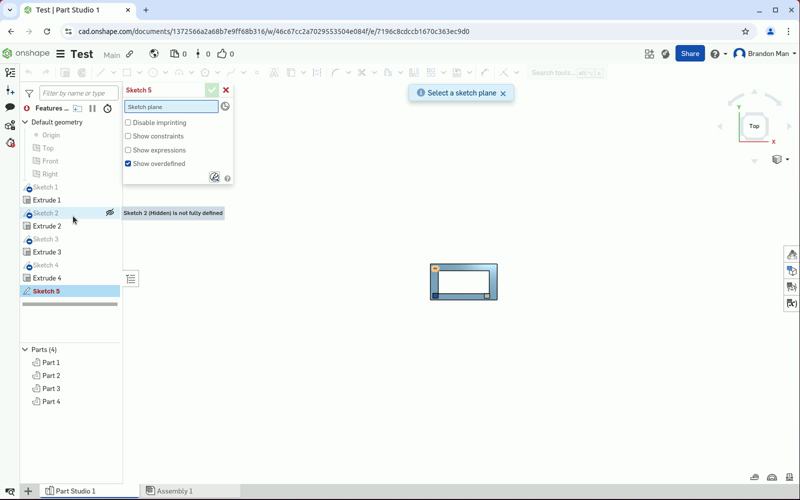
mouse_move(73, 150)
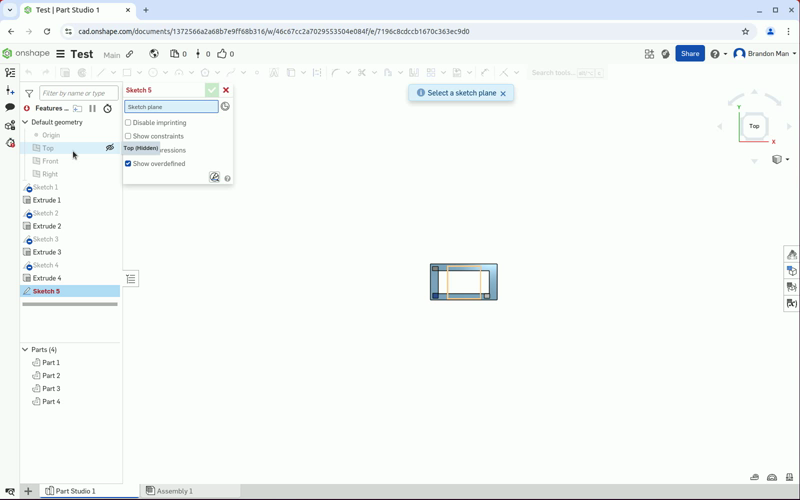
click(73, 150)
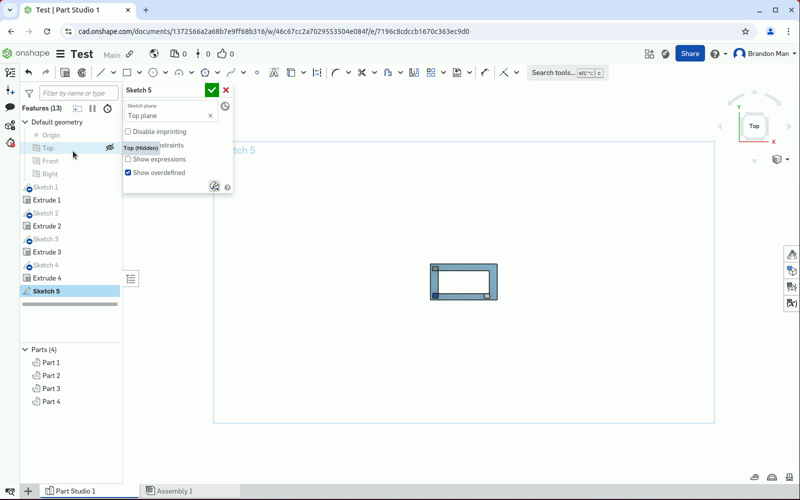
mouse_move(73, 352)
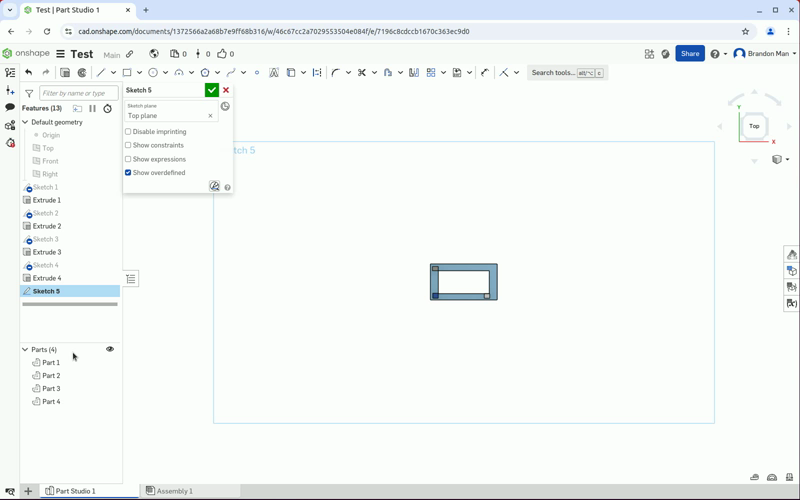
key(y)
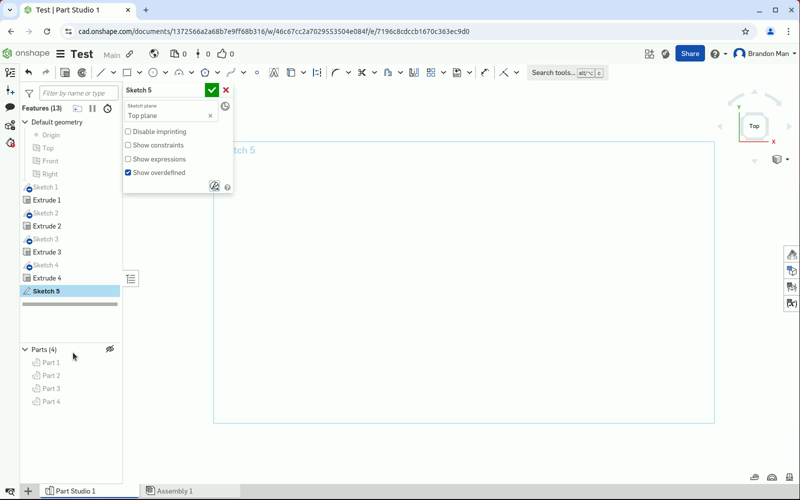
key(l)
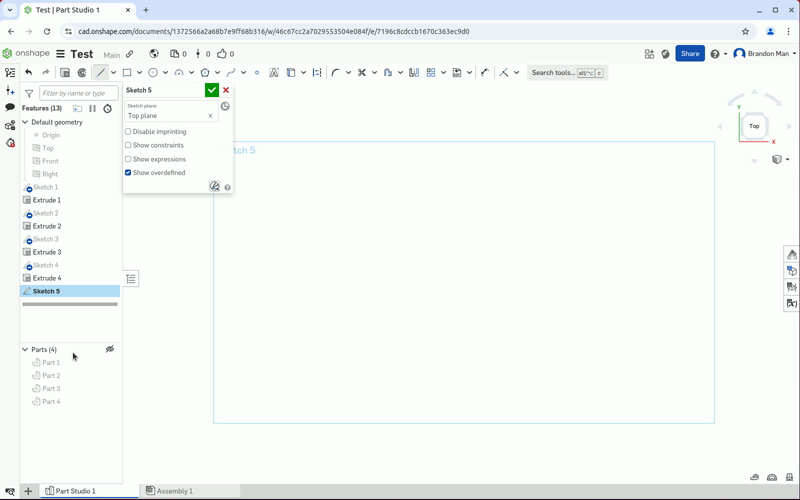
key_down(shift)
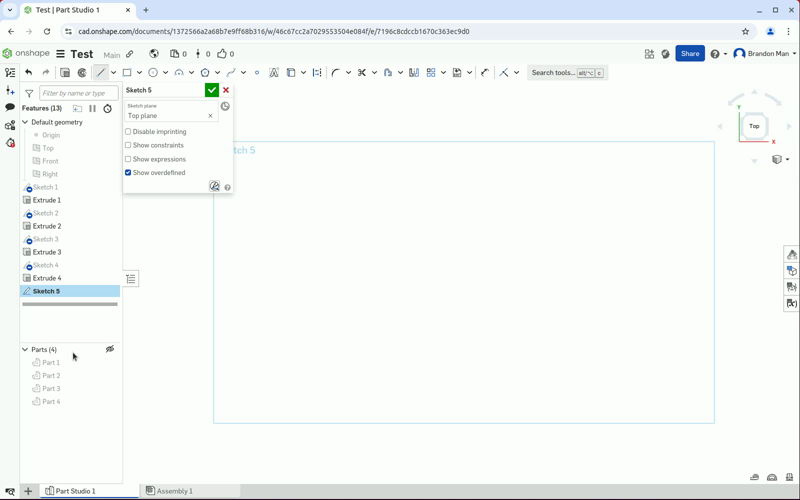
mouse_move(483, 272)
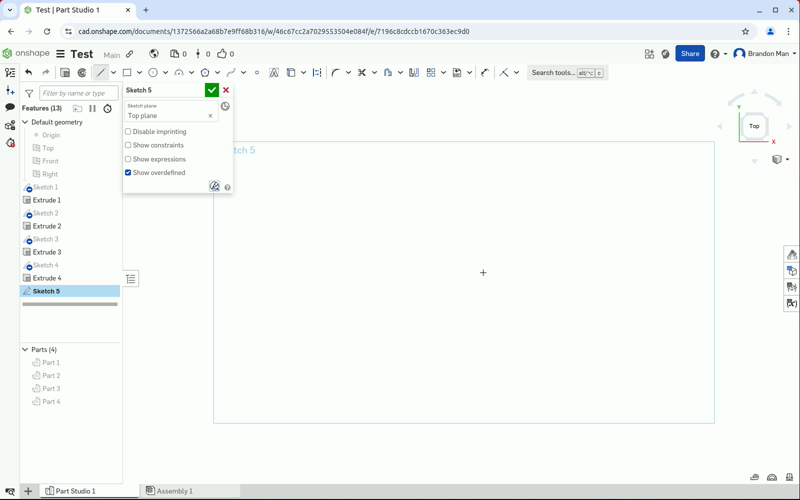
click(483, 272)
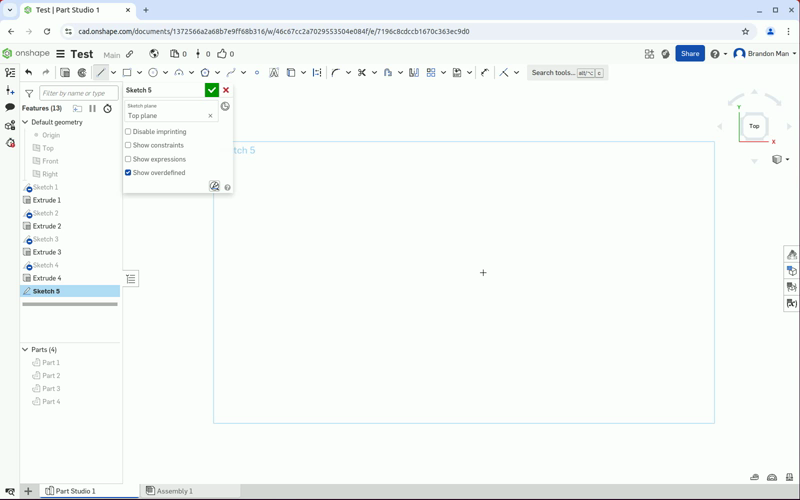
key_up(shift)
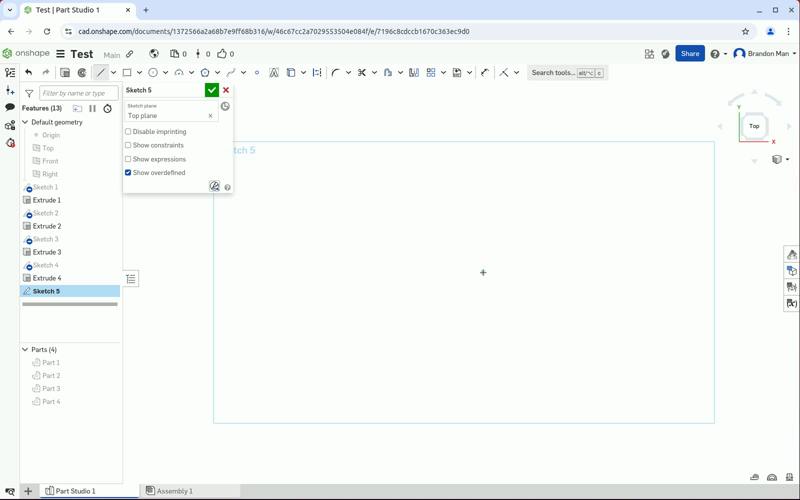
key_down(shift)
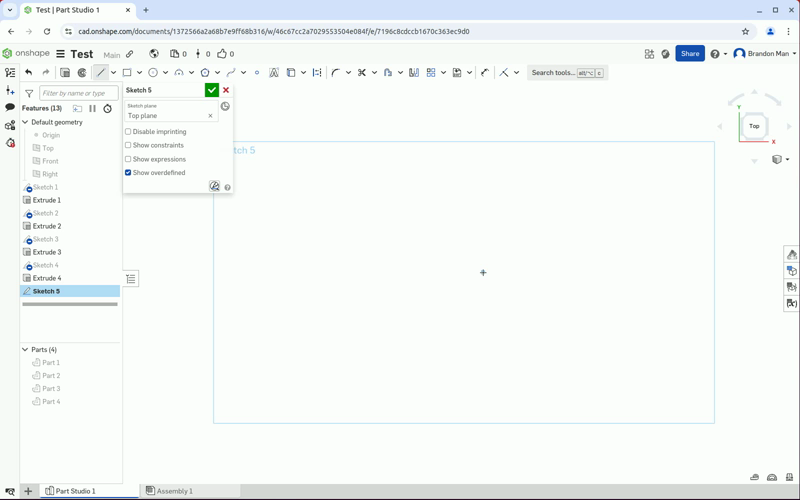
mouse_move(513, 272)
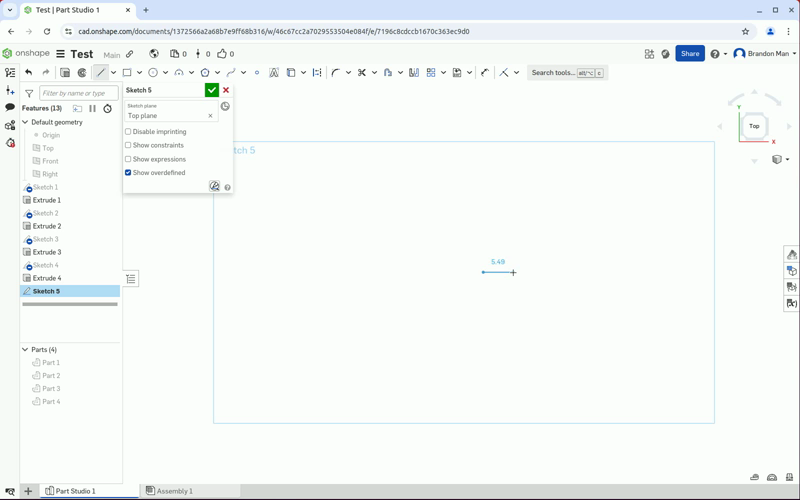
mouse_move(489, 272)
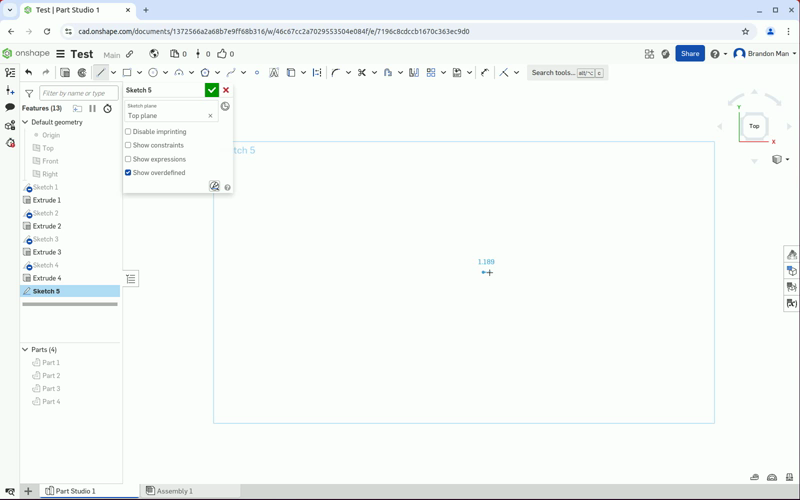
scroll(6)
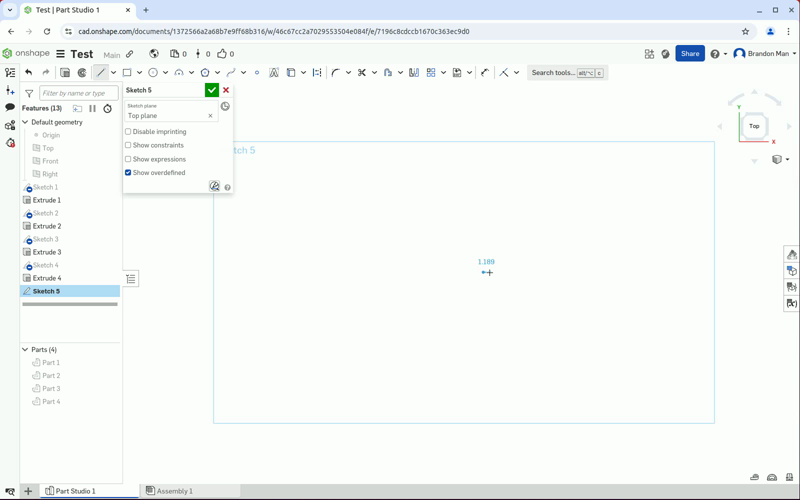
scroll(6)
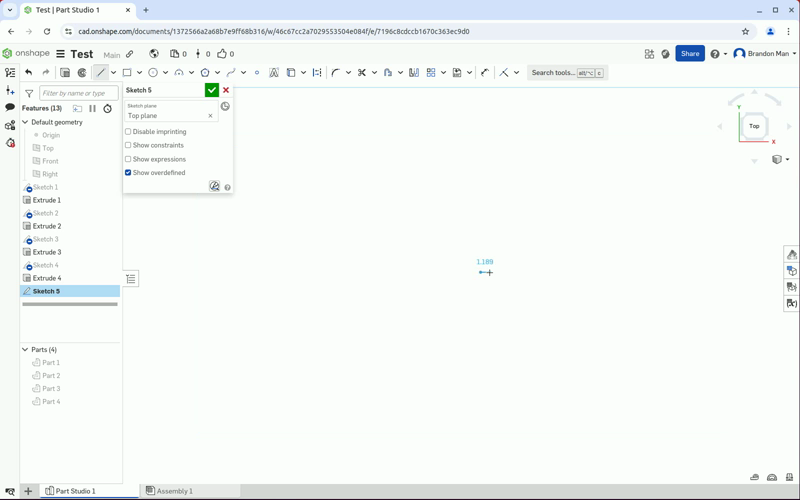
scroll(6)
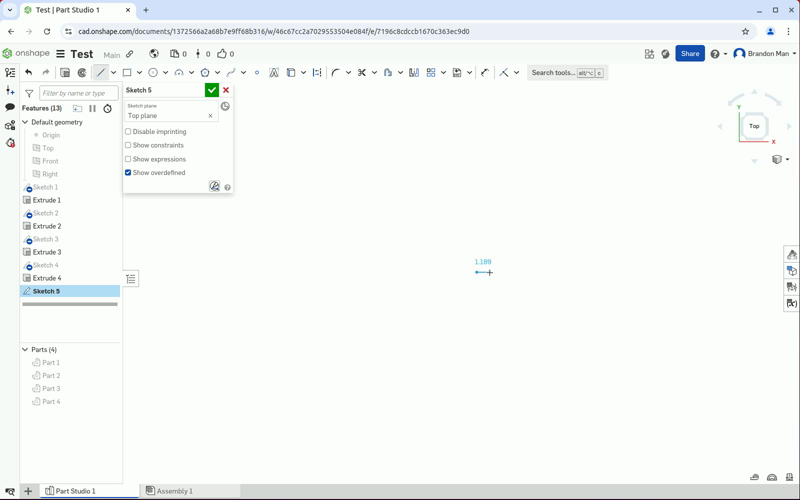
scroll(6)
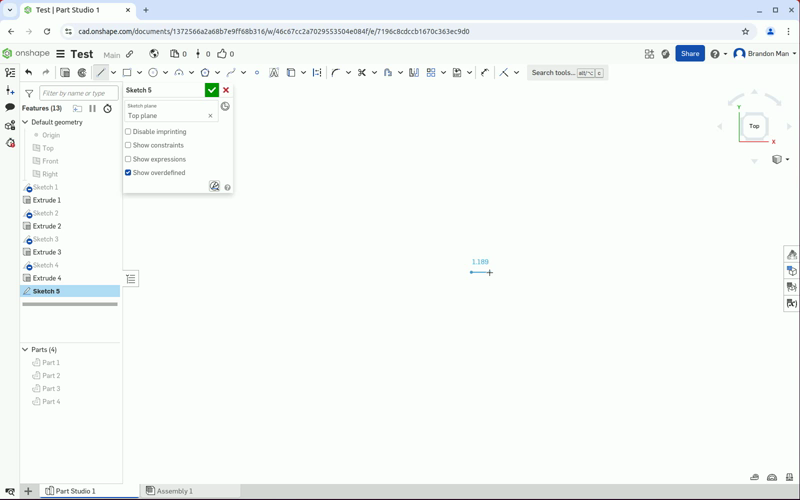
scroll(6)
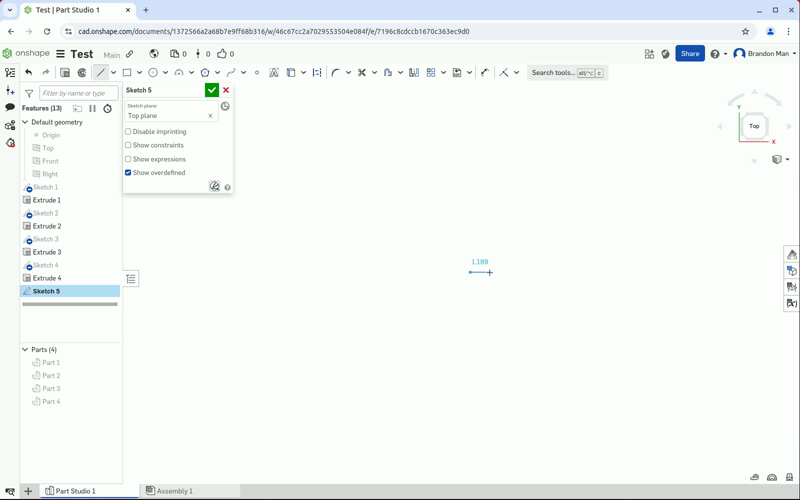
scroll(6)
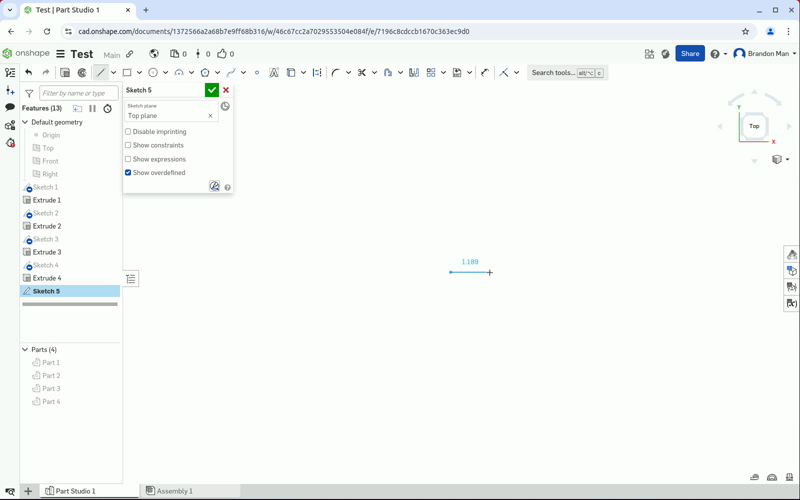
scroll(6)
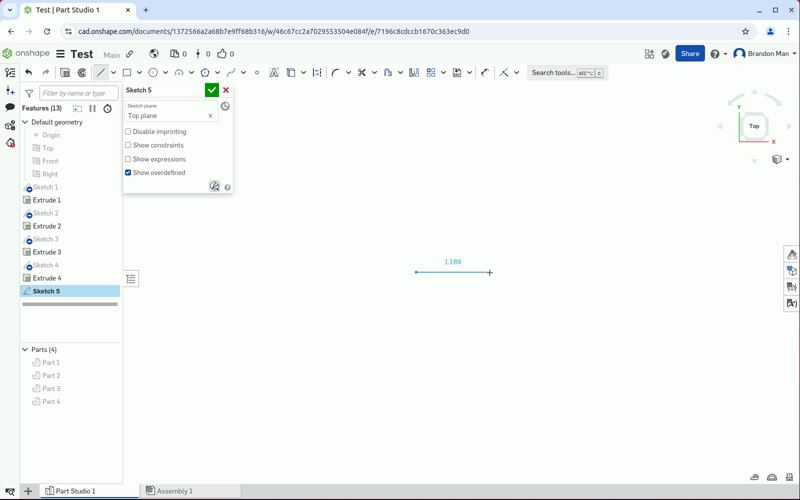
click(489, 272)
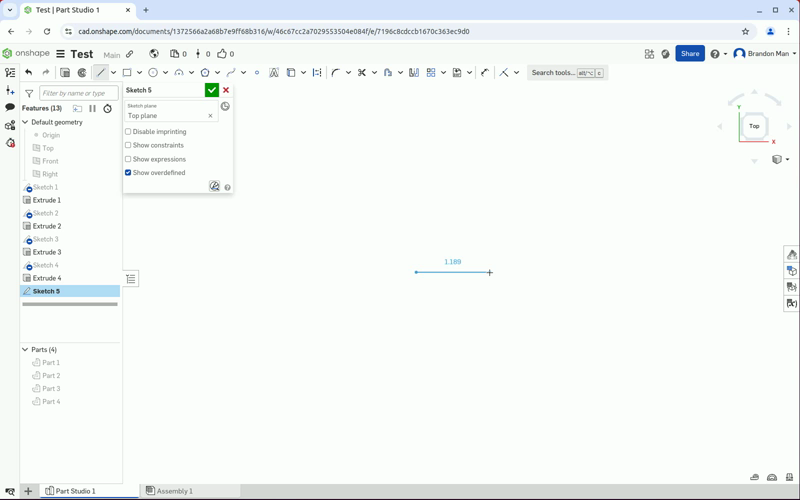
scroll(-6)
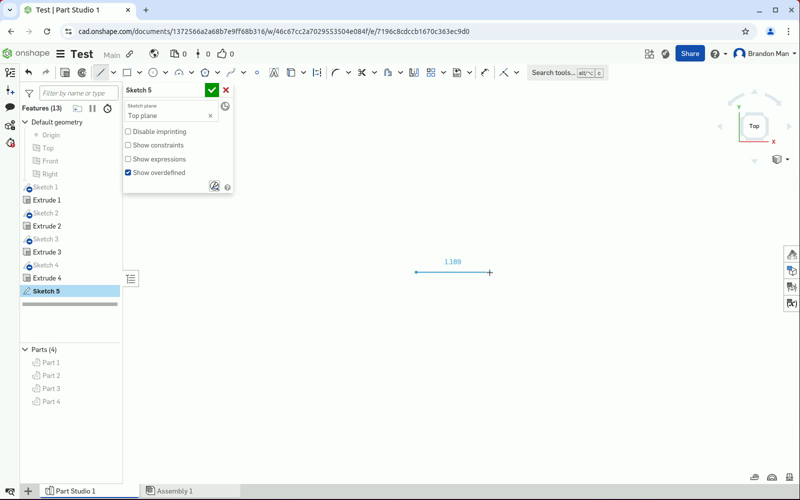
scroll(-6)
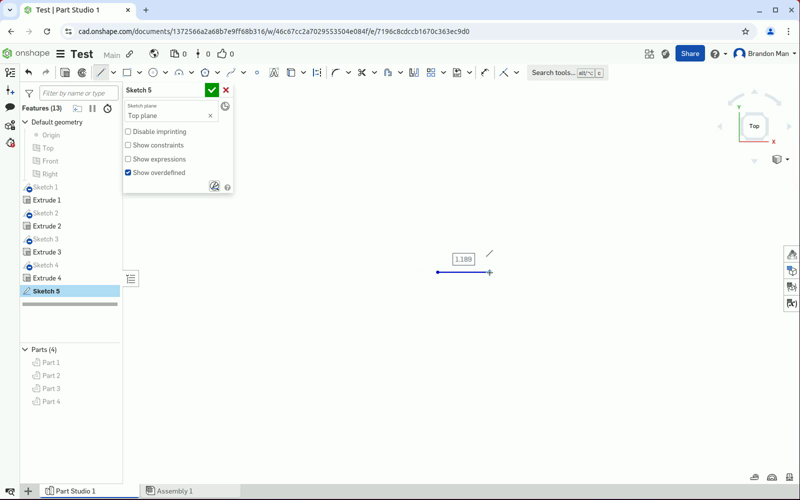
scroll(-6)
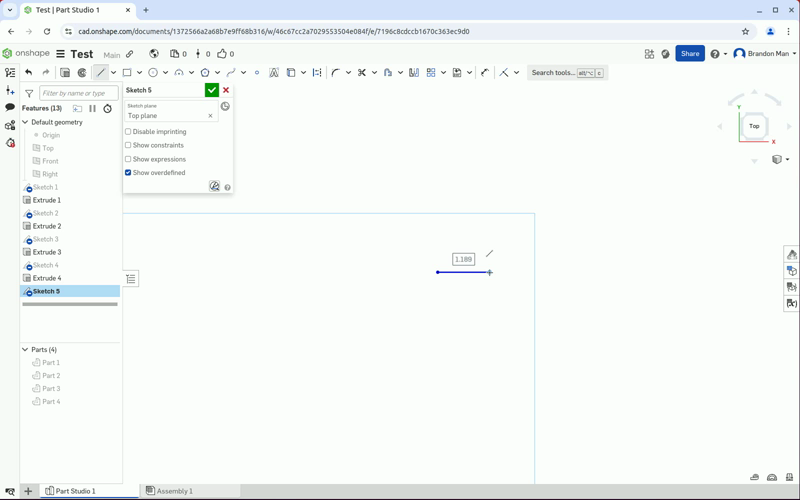
scroll(-6)
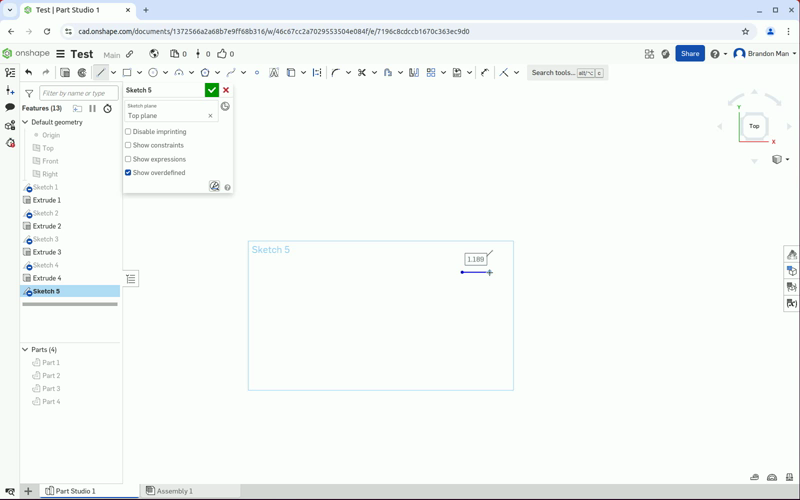
scroll(-6)
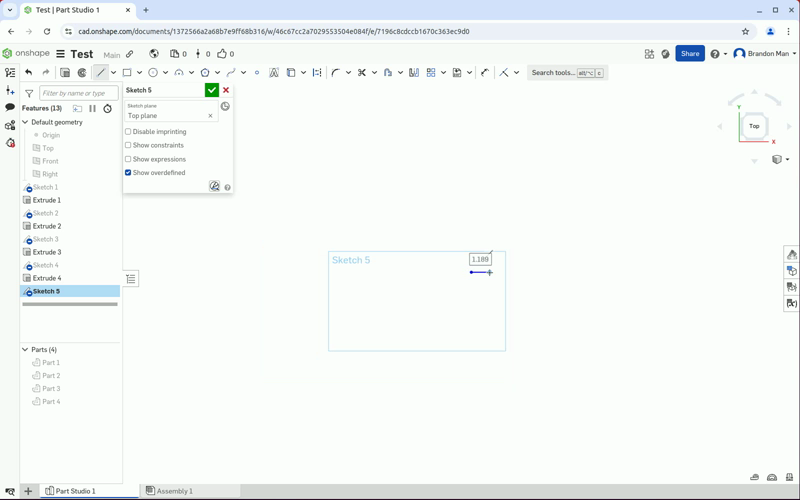
scroll(-6)
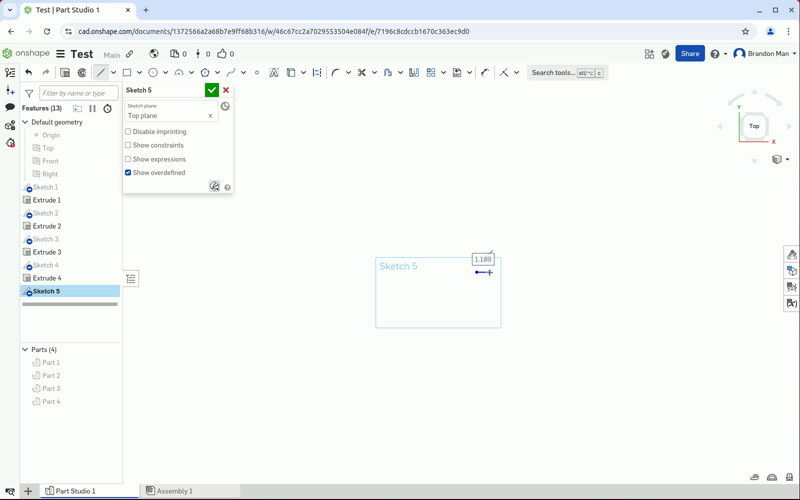
scroll(-6)
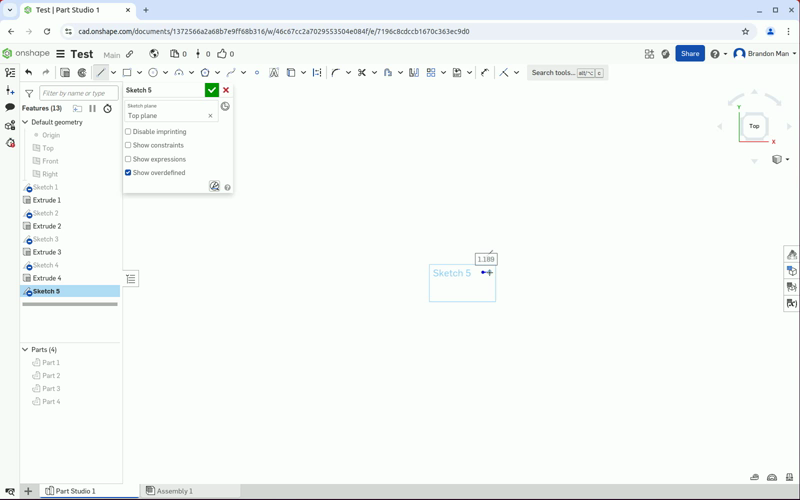
key_up(shift)
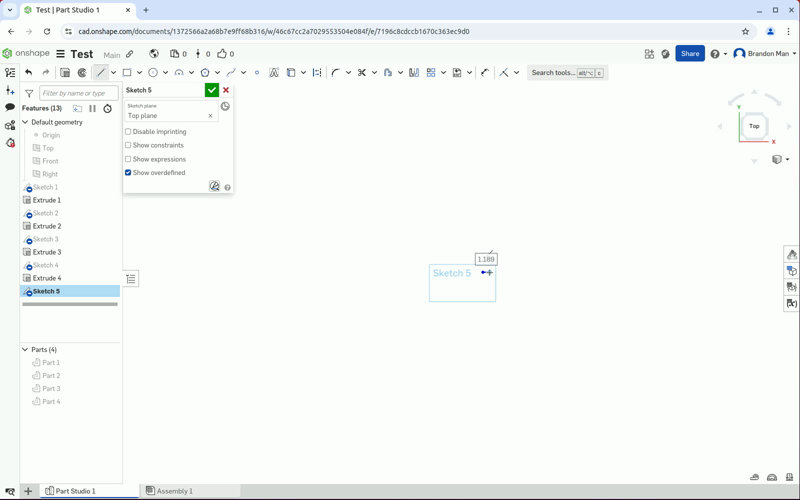
key_down(shift)
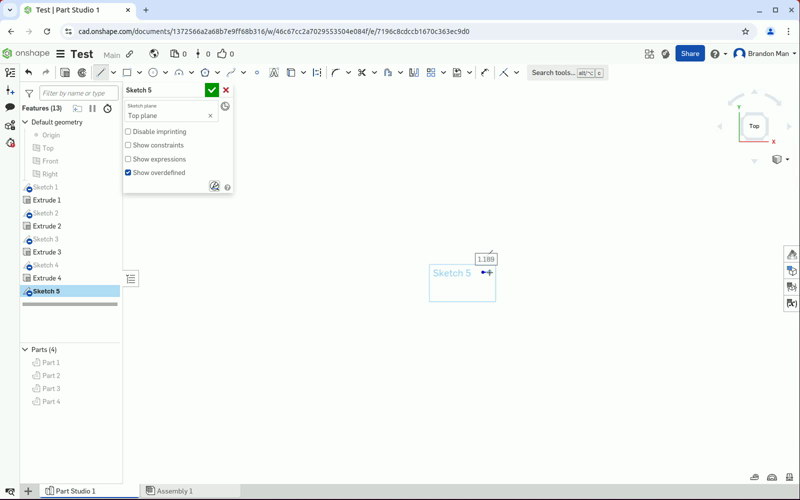
mouse_move(519, 272)
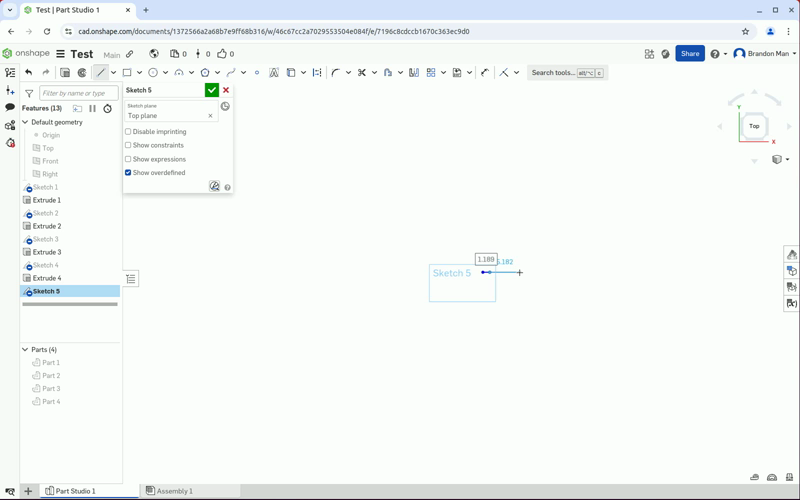
mouse_move(489, 267)
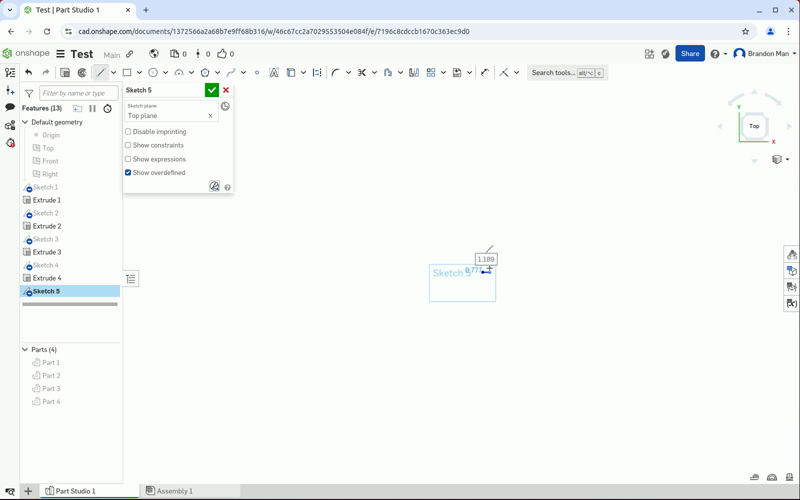
scroll(6)
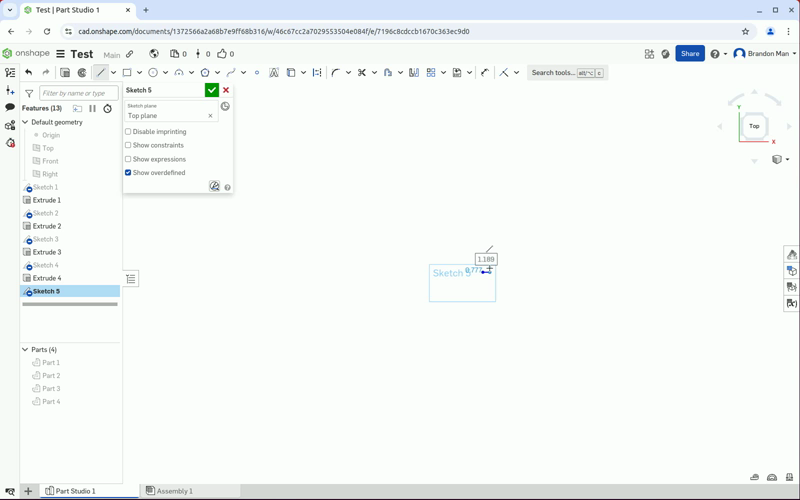
scroll(6)
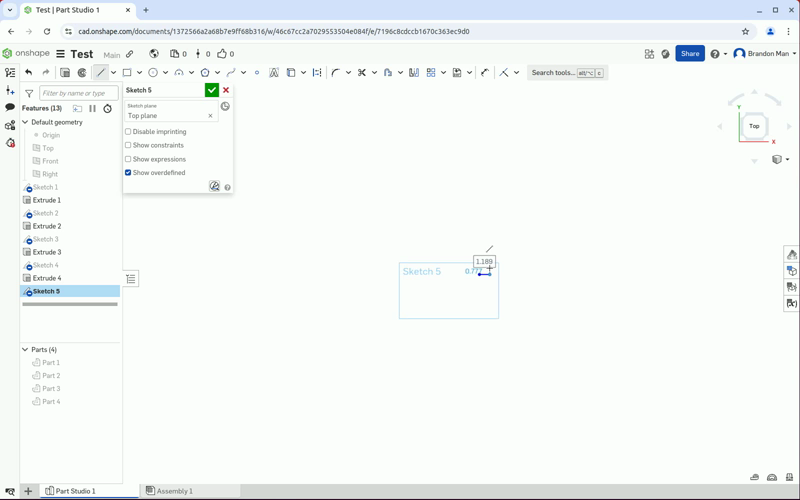
scroll(6)
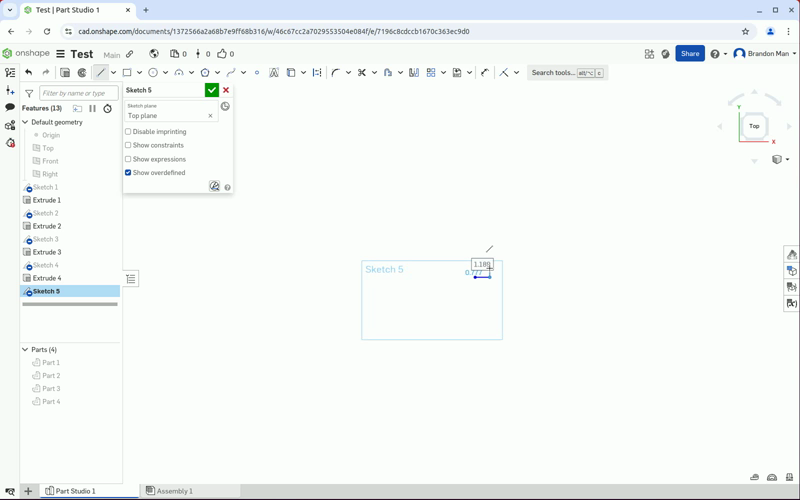
scroll(6)
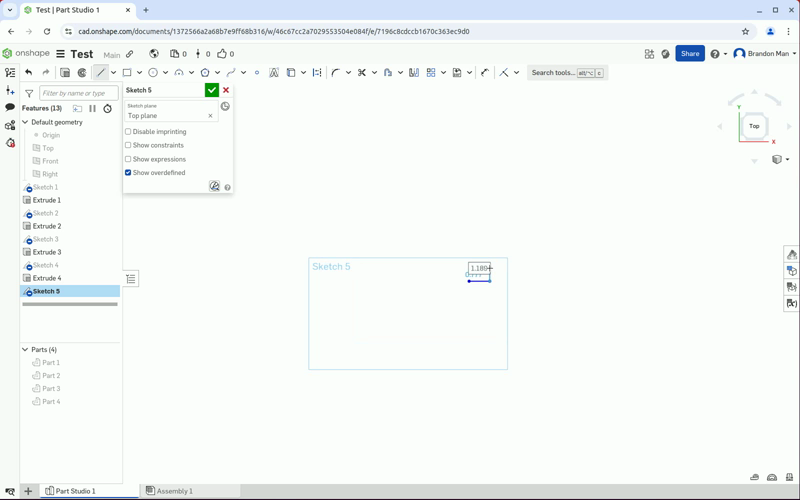
scroll(6)
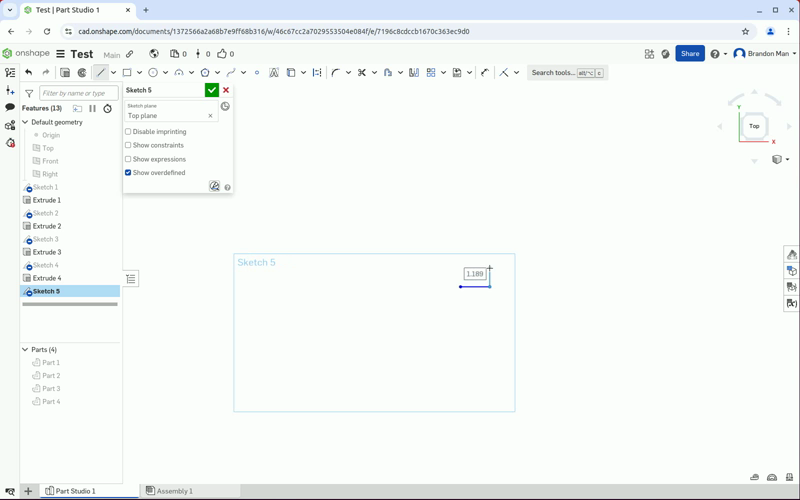
scroll(6)
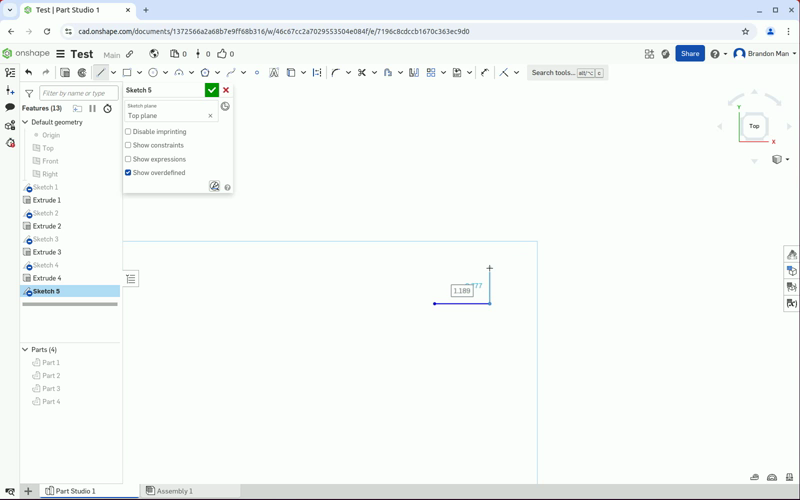
scroll(6)
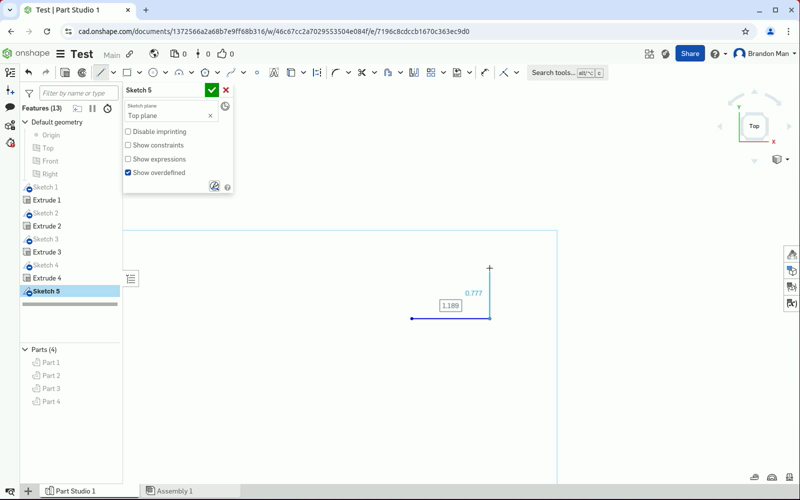
click(489, 267)
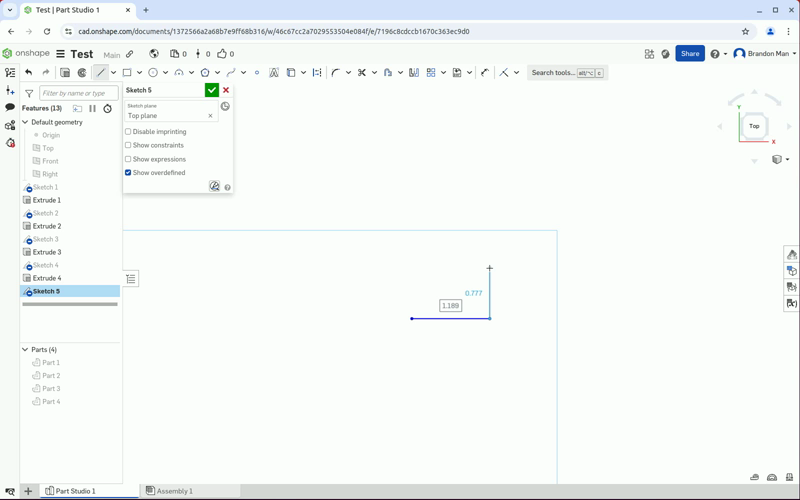
scroll(-6)
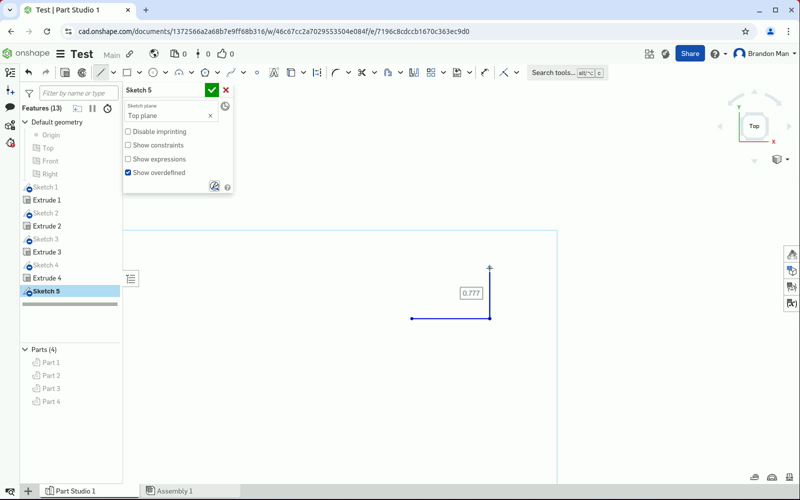
scroll(-6)
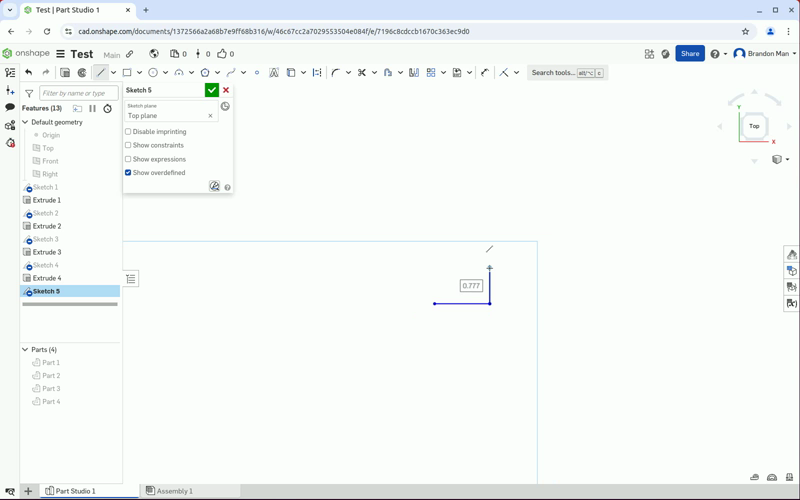
scroll(-6)
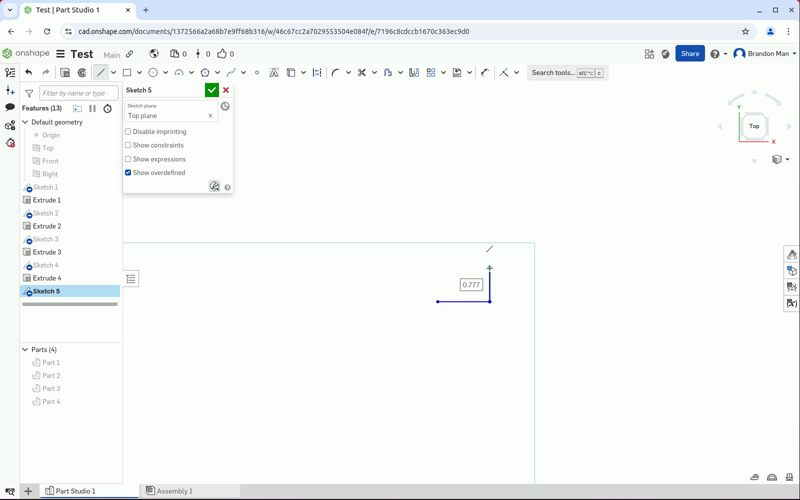
scroll(-6)
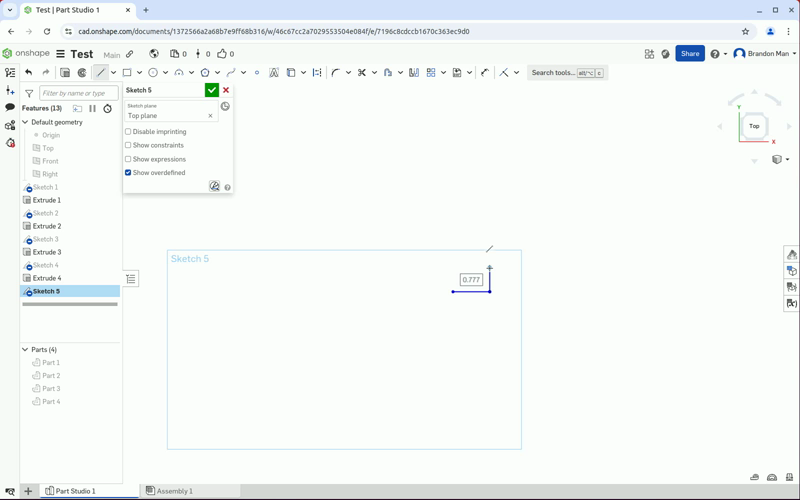
scroll(-6)
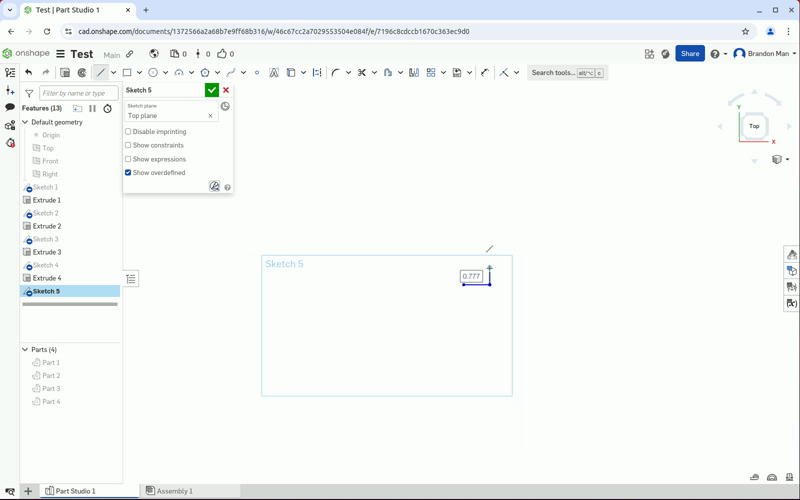
scroll(-6)
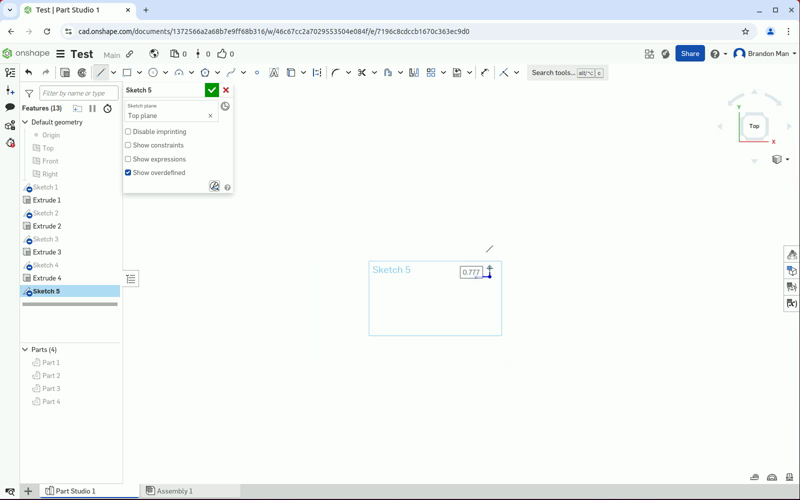
scroll(-6)
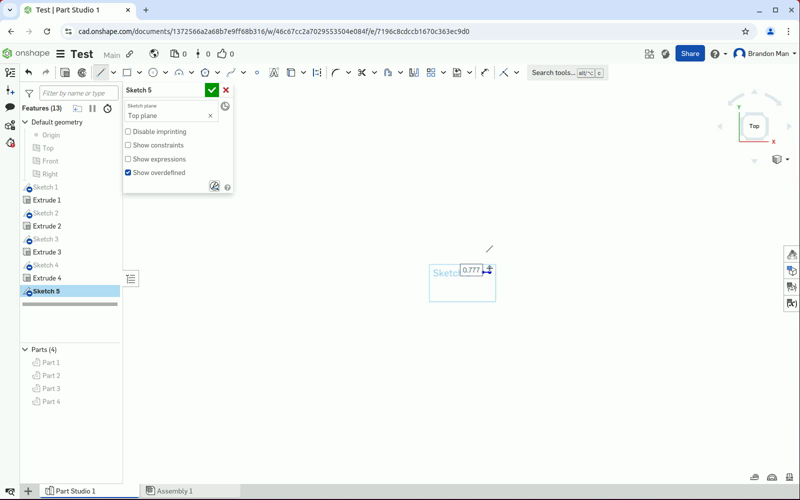
key_up(shift)
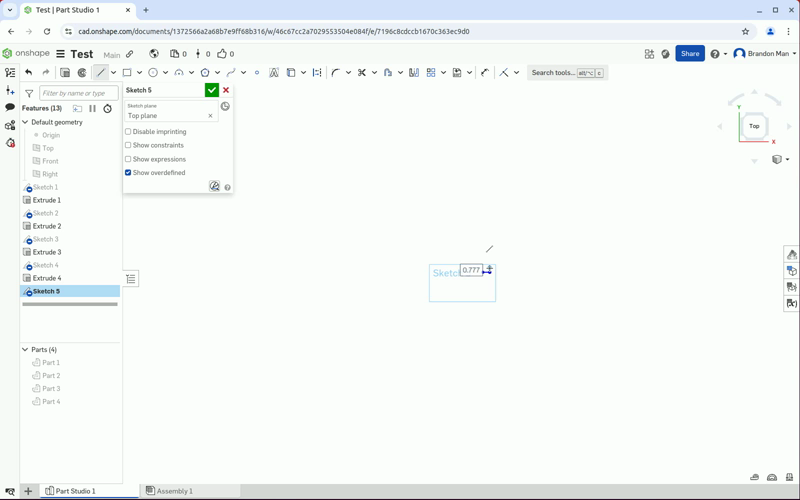
key_down(shift)
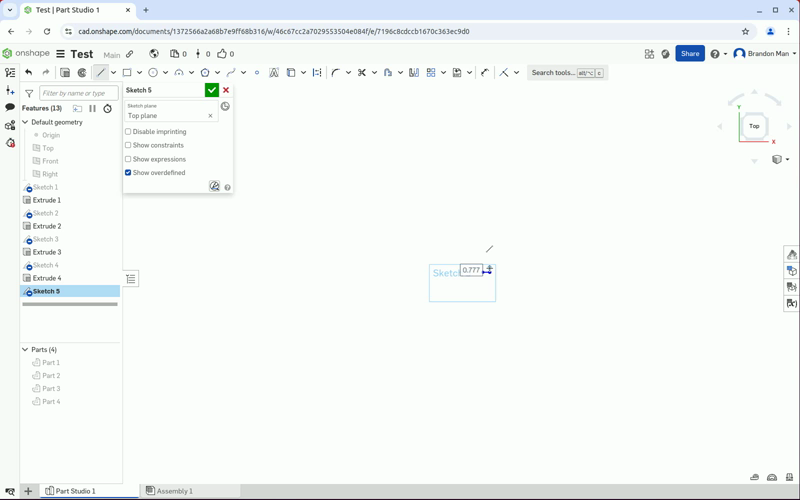
mouse_move(519, 267)
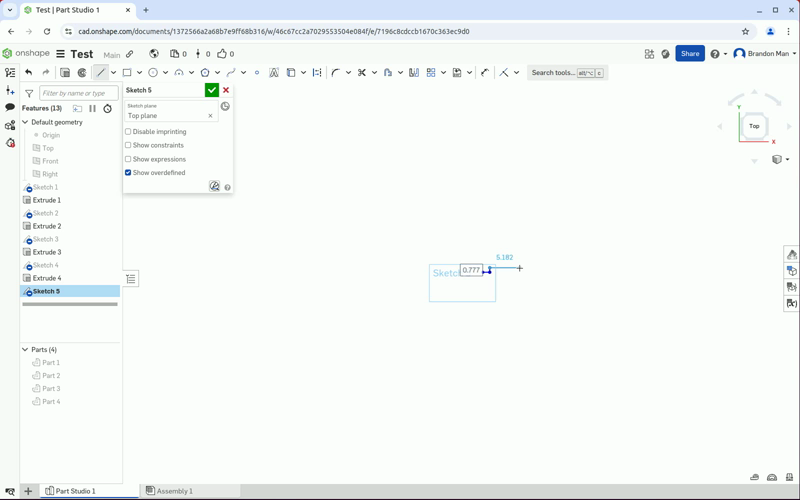
mouse_move(483, 267)
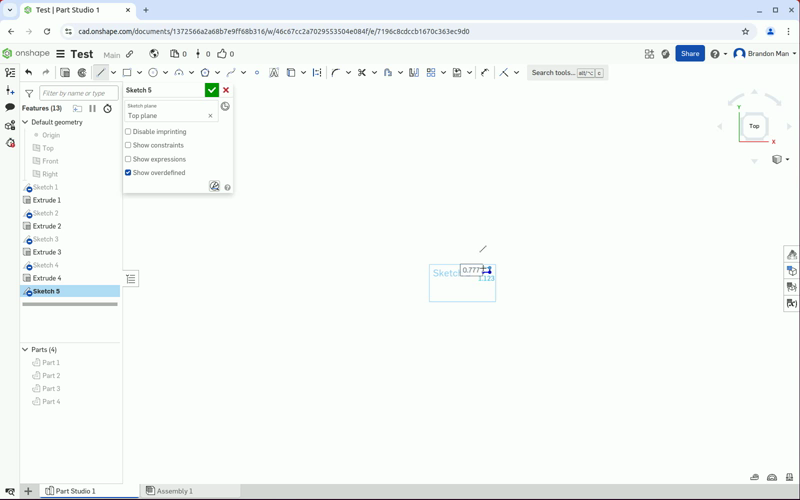
scroll(6)
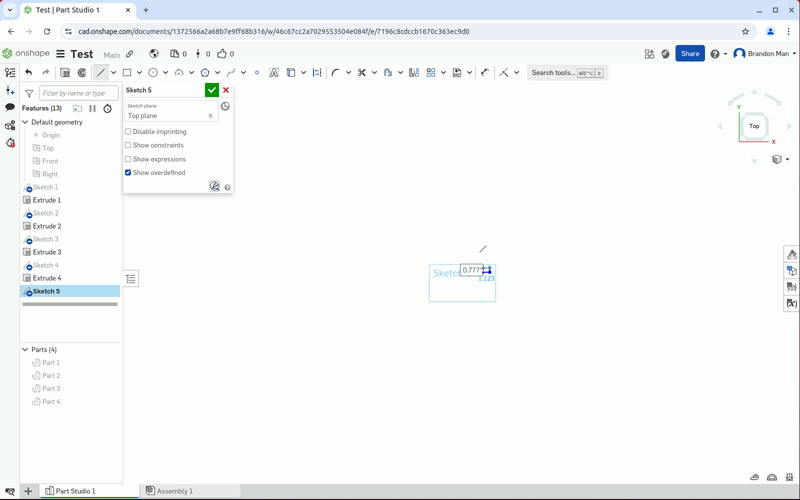
scroll(6)
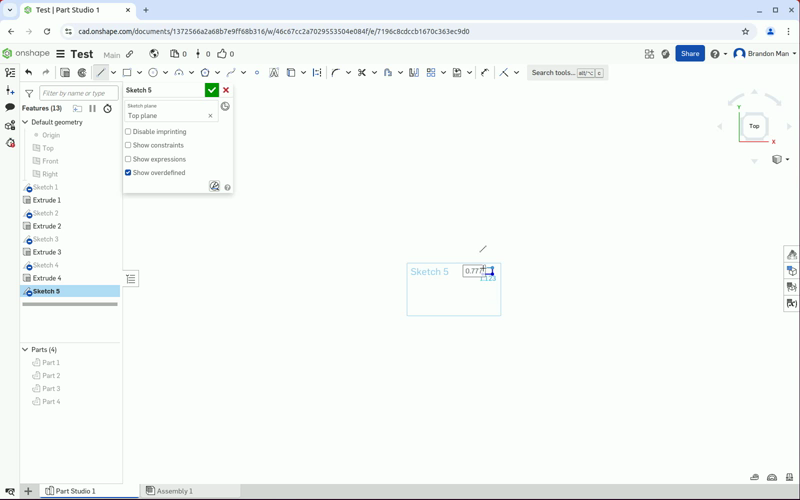
scroll(6)
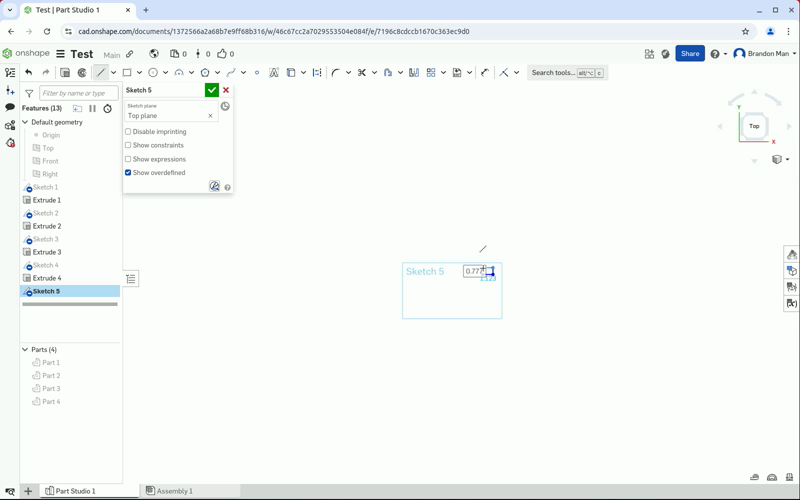
scroll(6)
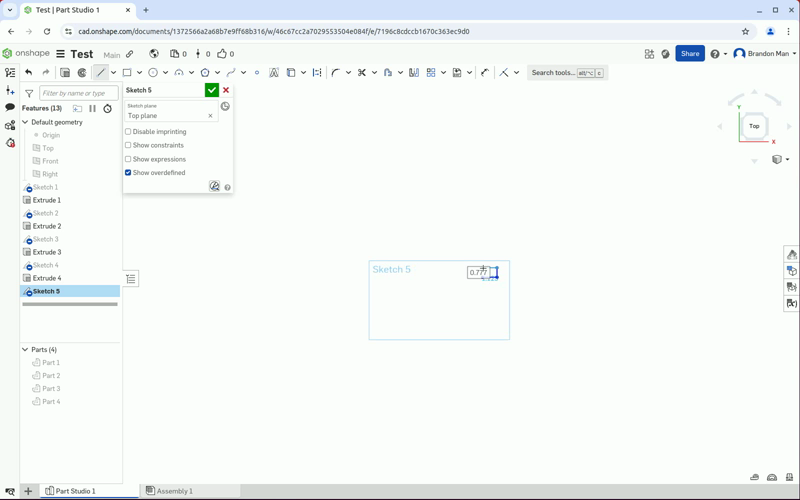
scroll(6)
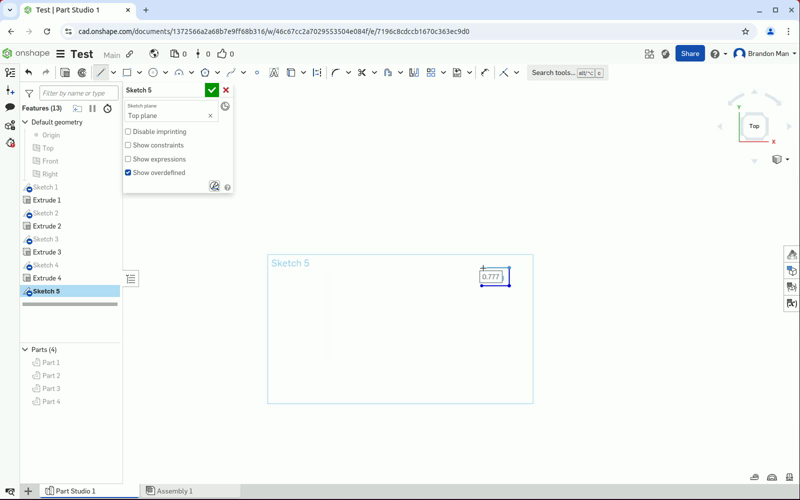
scroll(6)
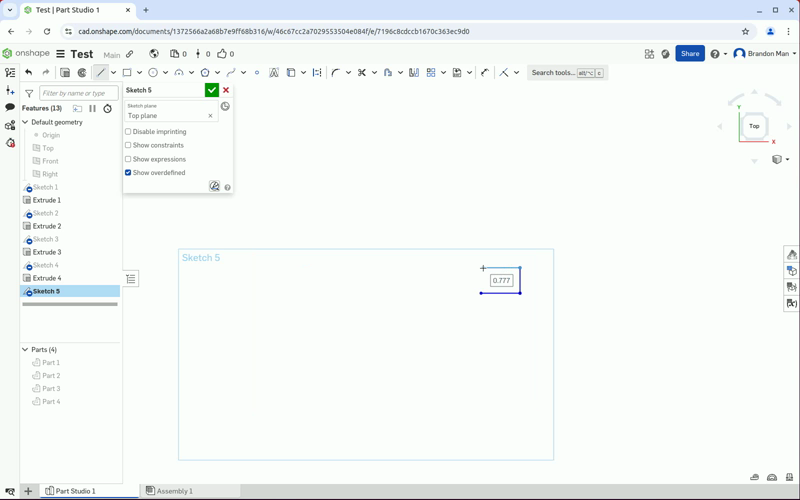
scroll(6)
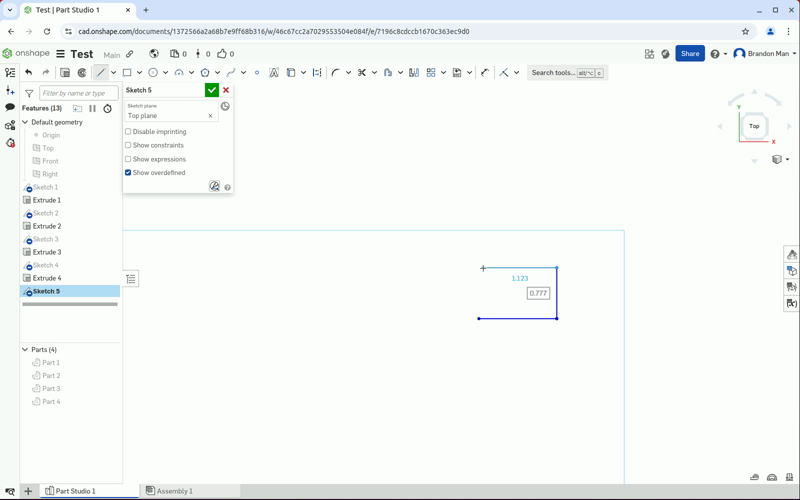
click(483, 267)
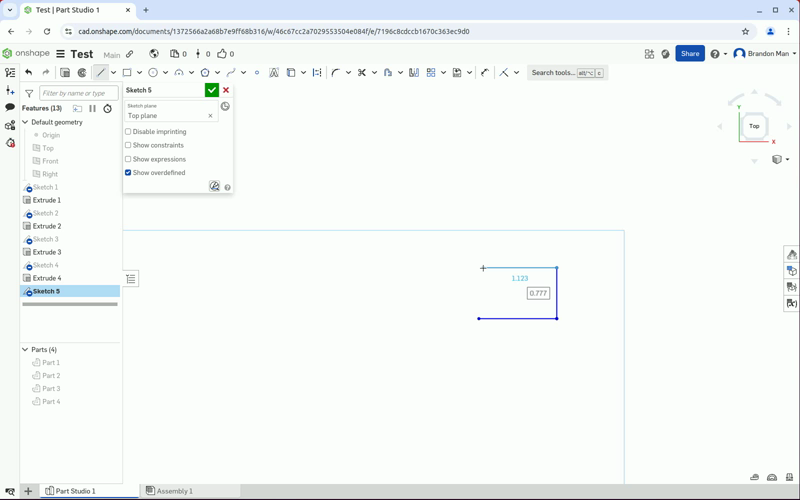
scroll(-6)
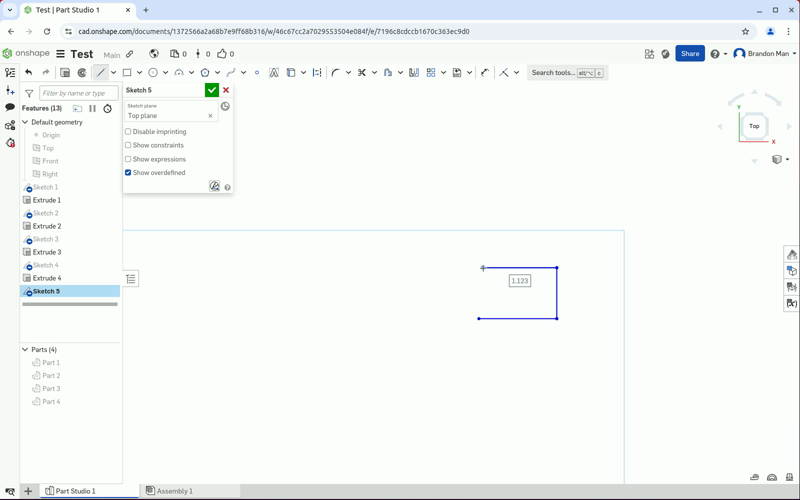
scroll(-6)
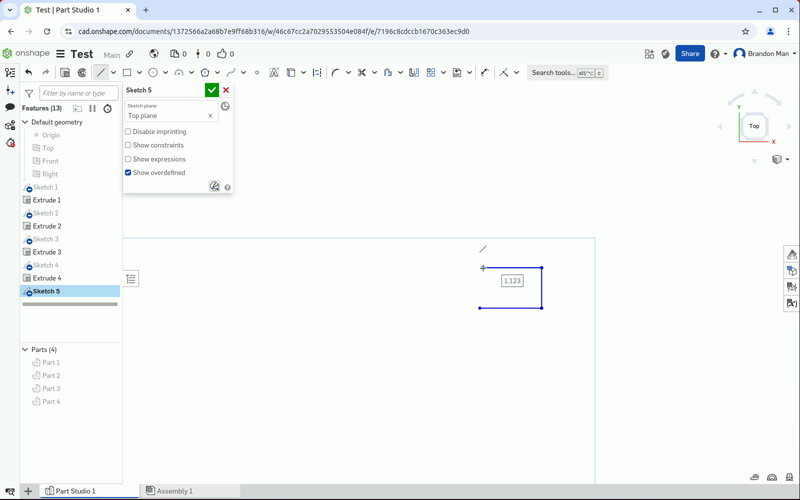
scroll(-6)
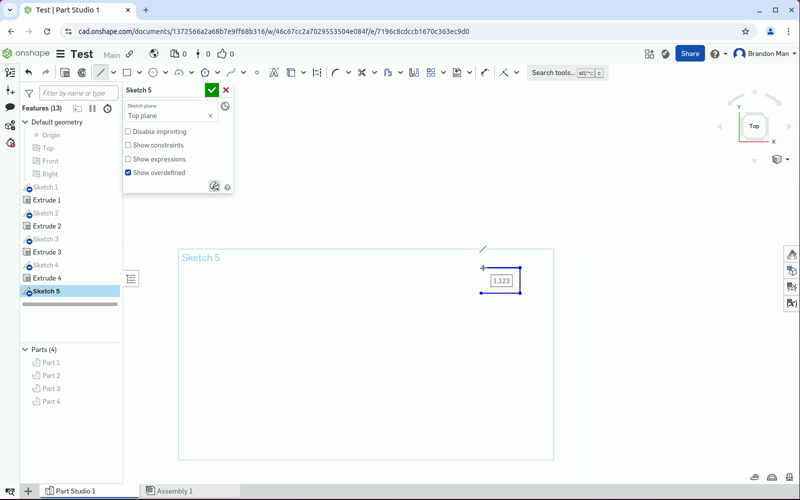
scroll(-6)
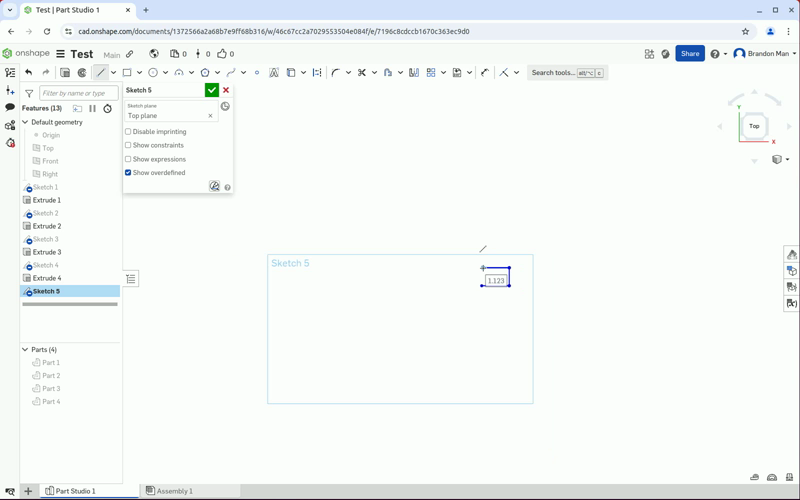
scroll(-6)
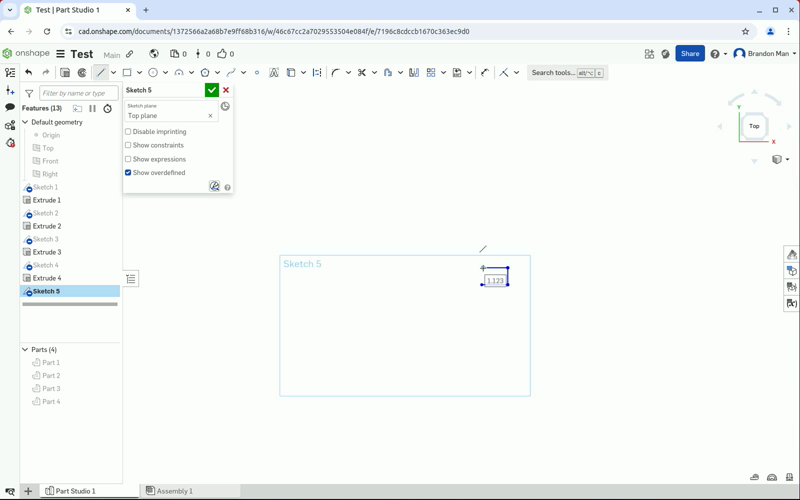
scroll(-6)
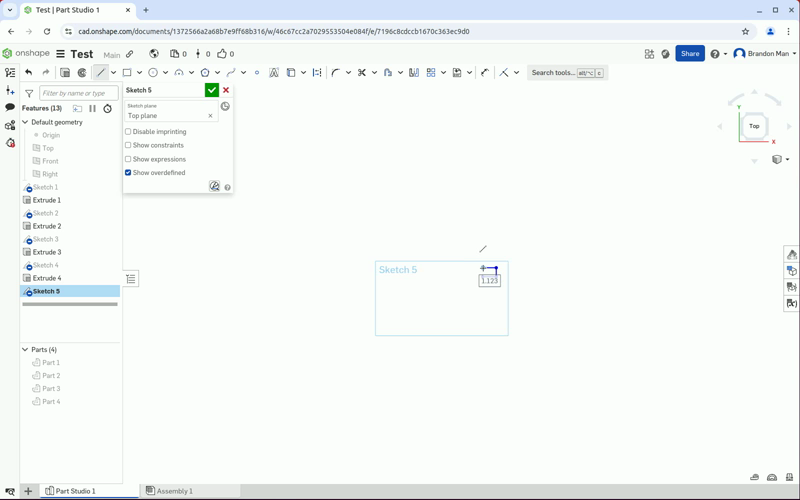
scroll(-6)
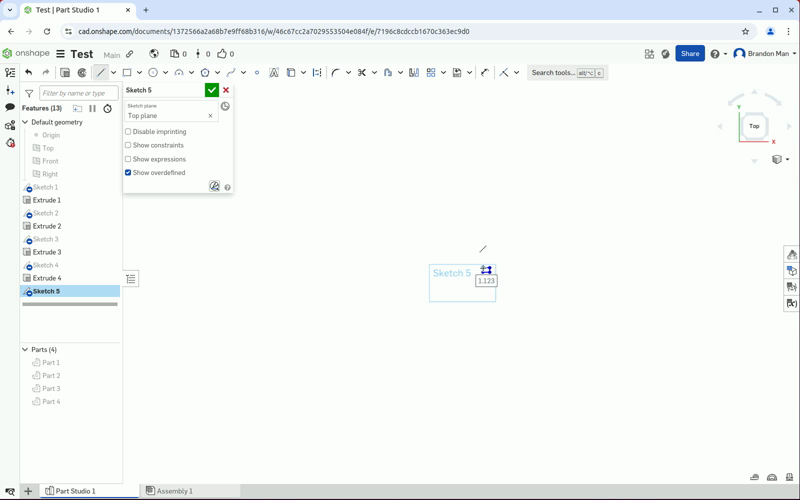
key_up(shift)
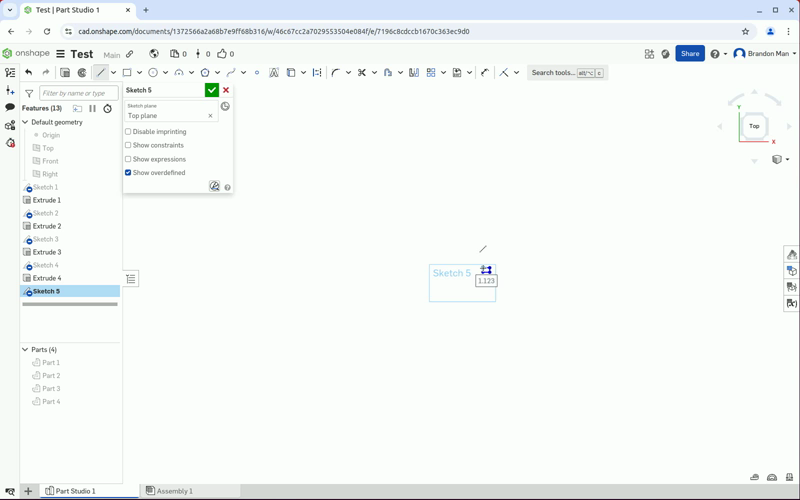
mouse_move(513, 267)
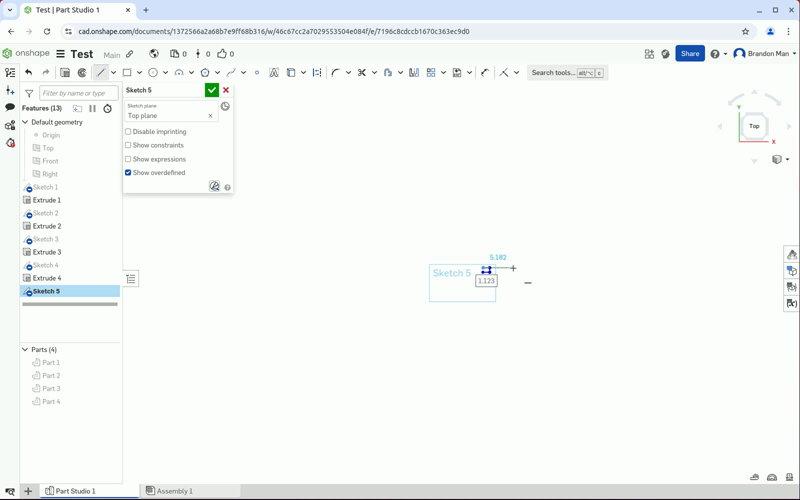
key_down(shift)
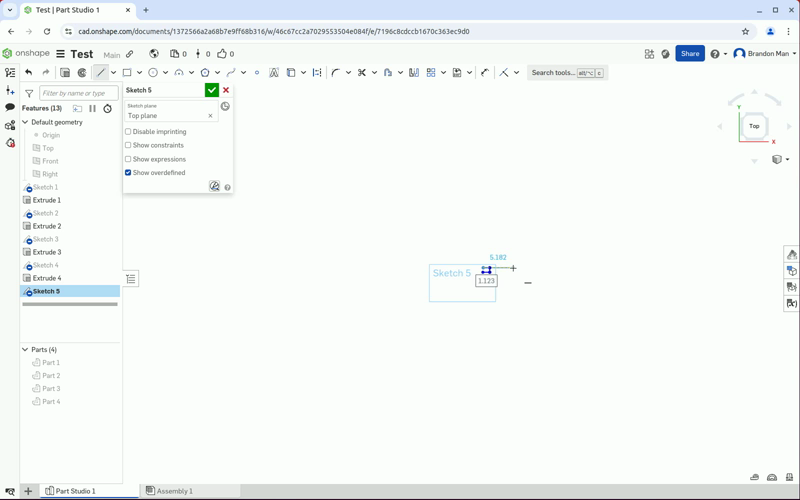
mouse_move(483, 272)
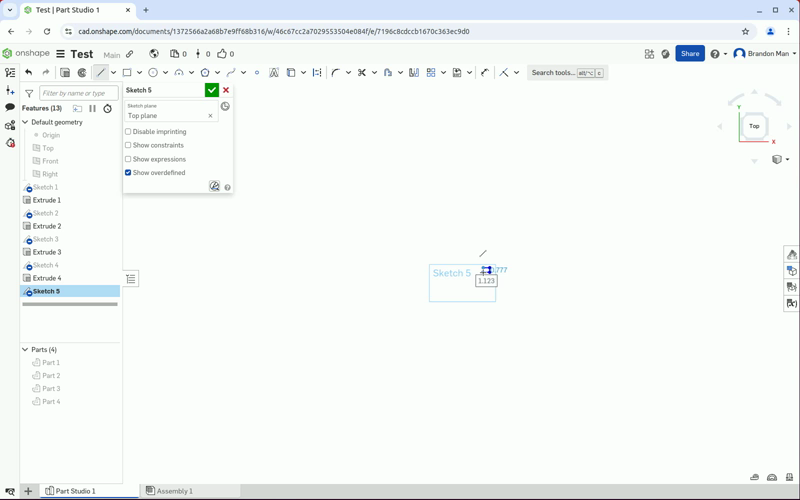
scroll(6)
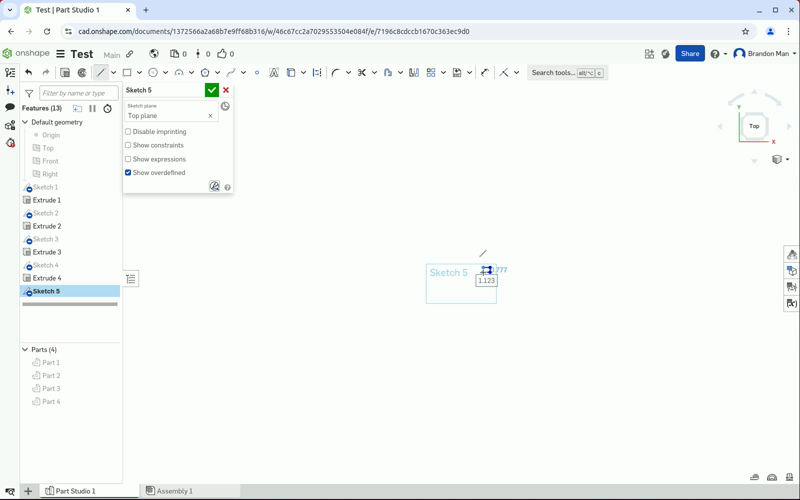
scroll(6)
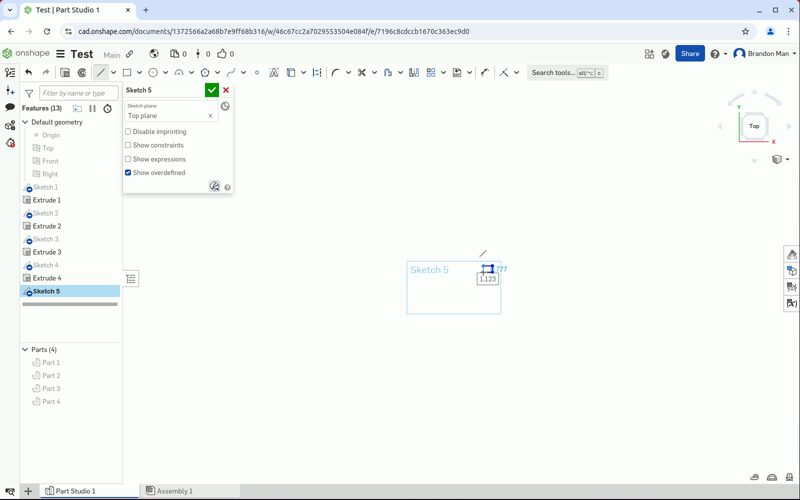
scroll(6)
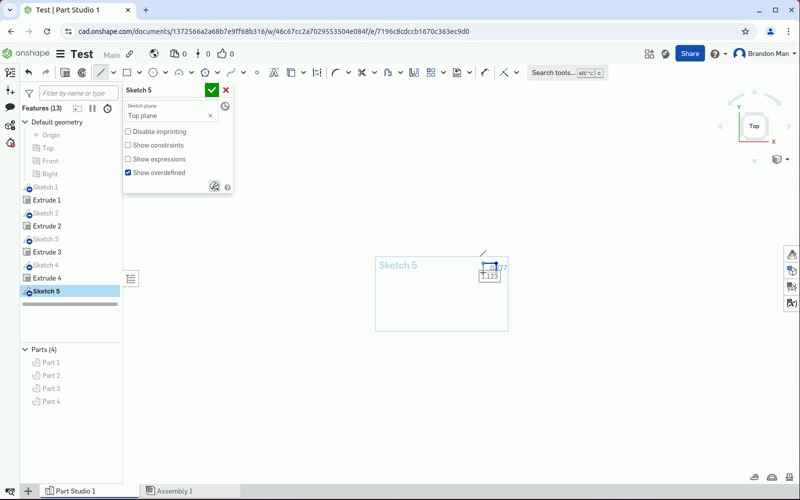
scroll(6)
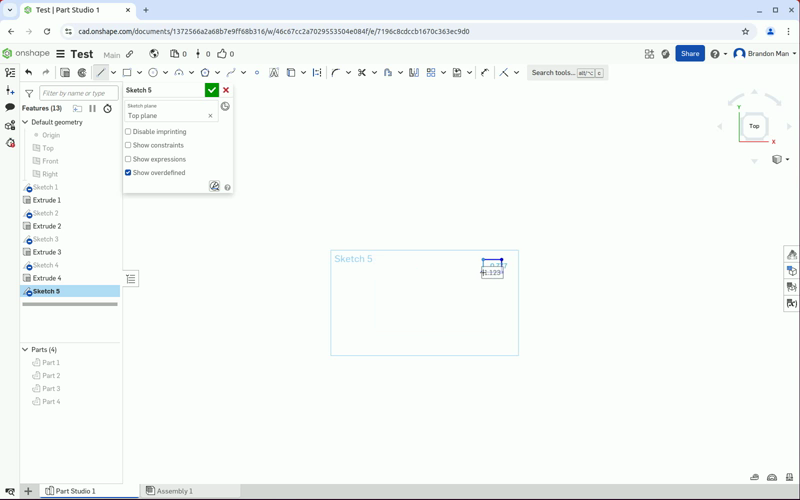
scroll(6)
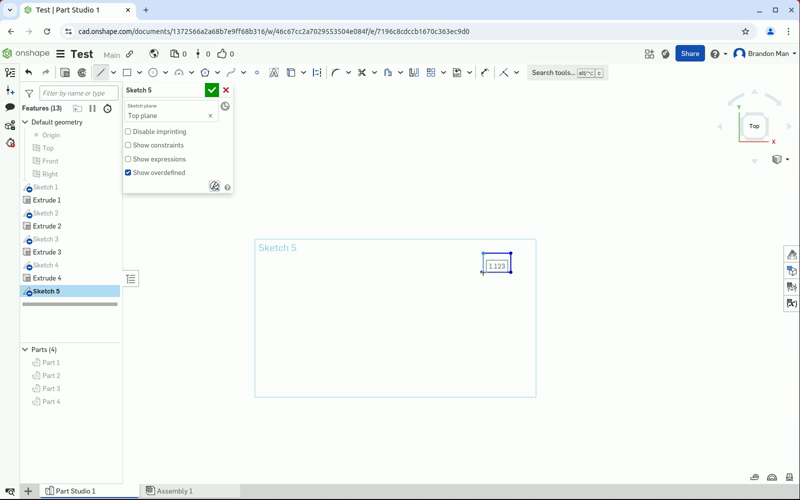
scroll(6)
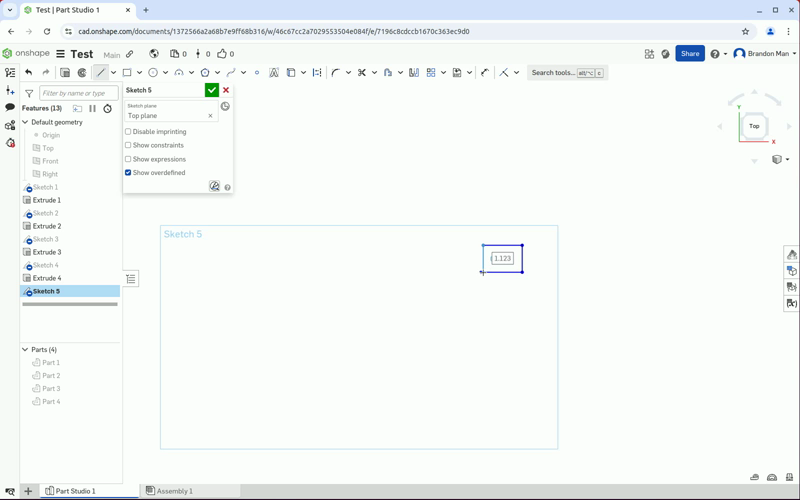
scroll(6)
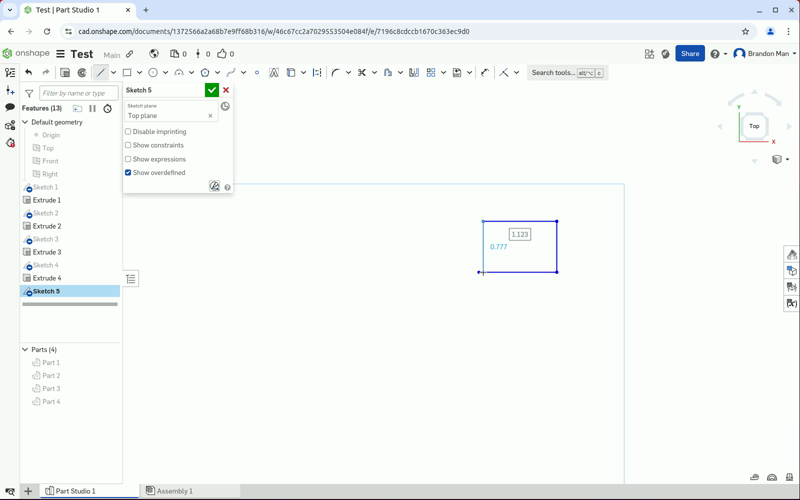
key_up(shift)
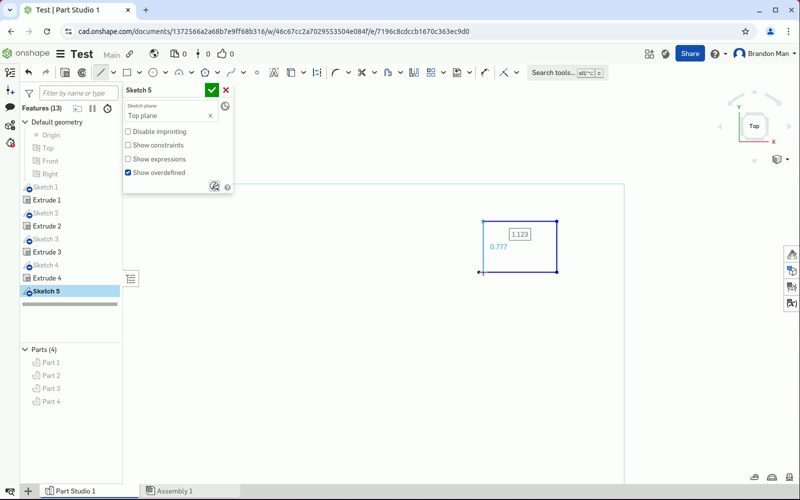
click(483, 272)
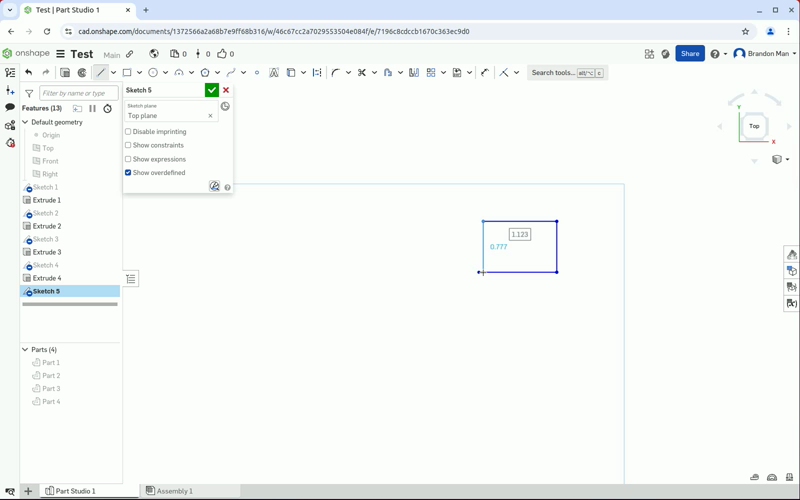
scroll(-6)
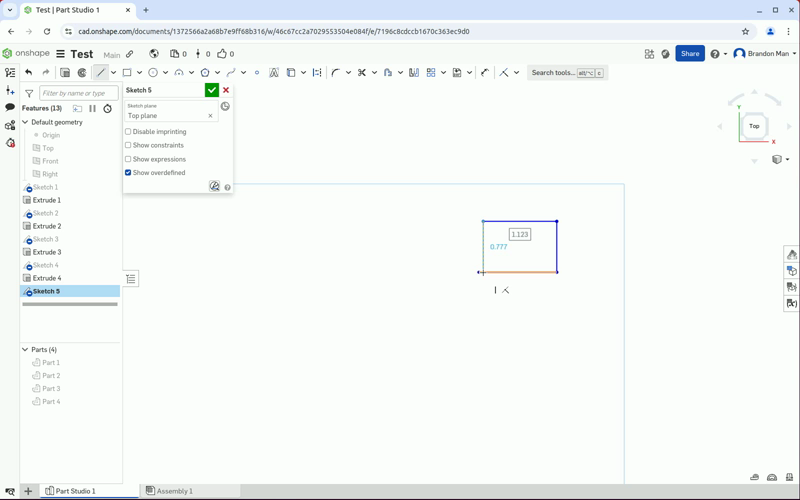
scroll(-6)
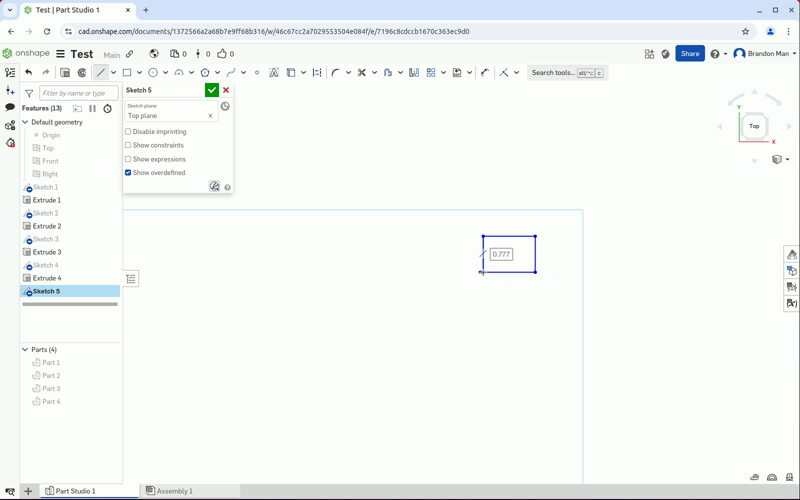
scroll(-6)
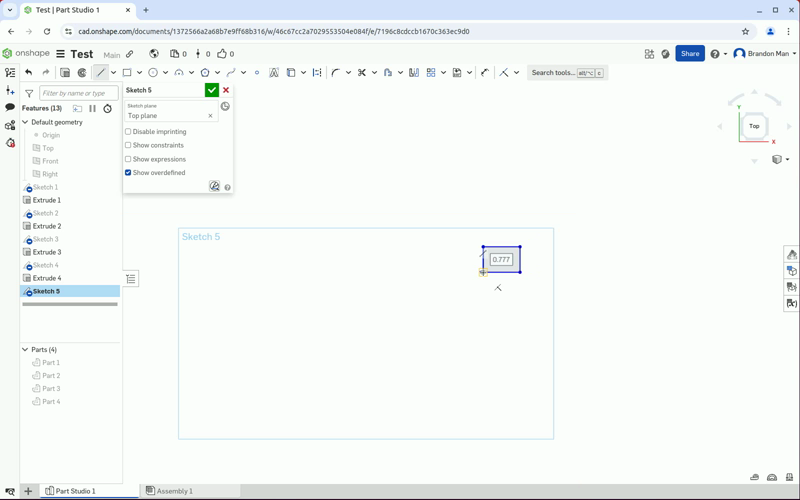
scroll(-6)
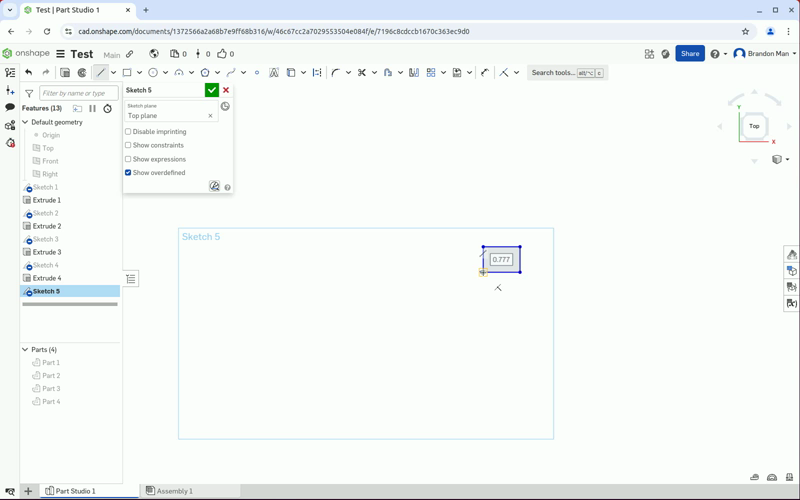
scroll(-6)
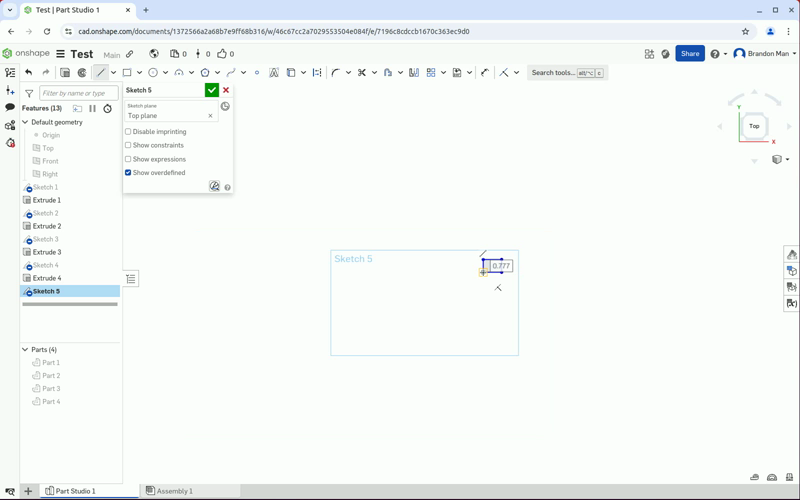
scroll(-6)
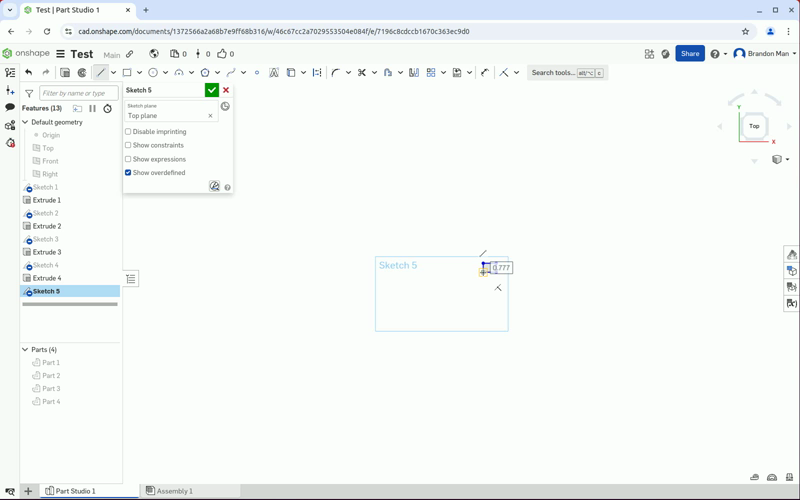
scroll(-6)
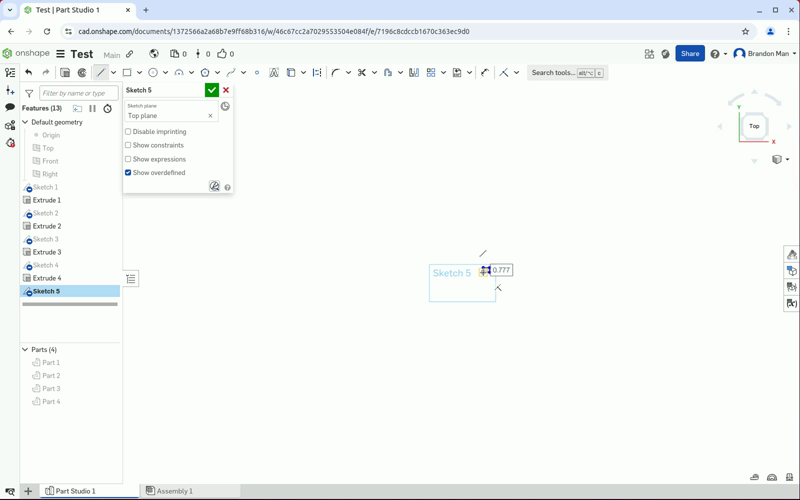
key(esc)
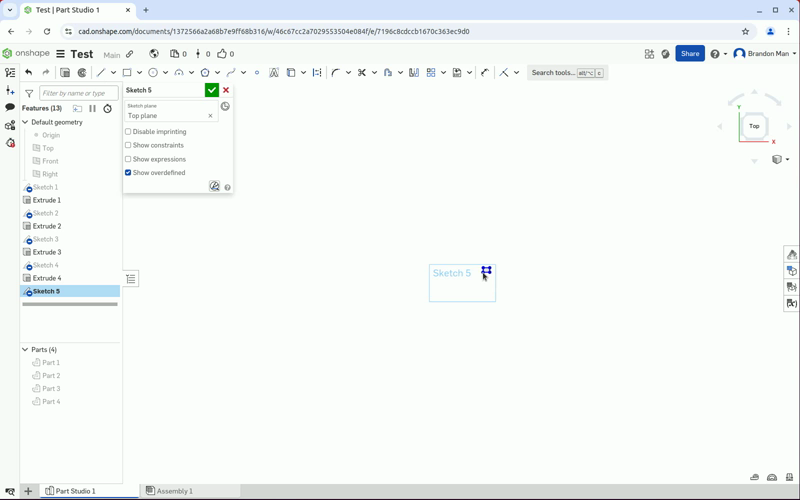
mouse_move(488, 268)
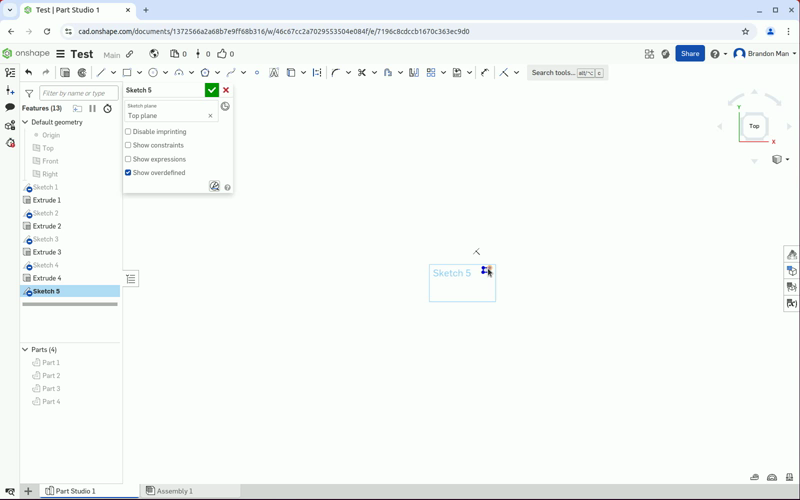
scroll(6)
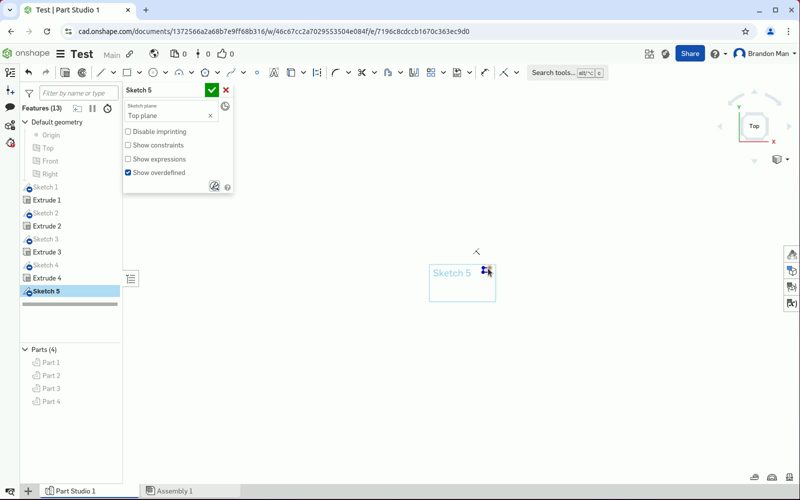
scroll(6)
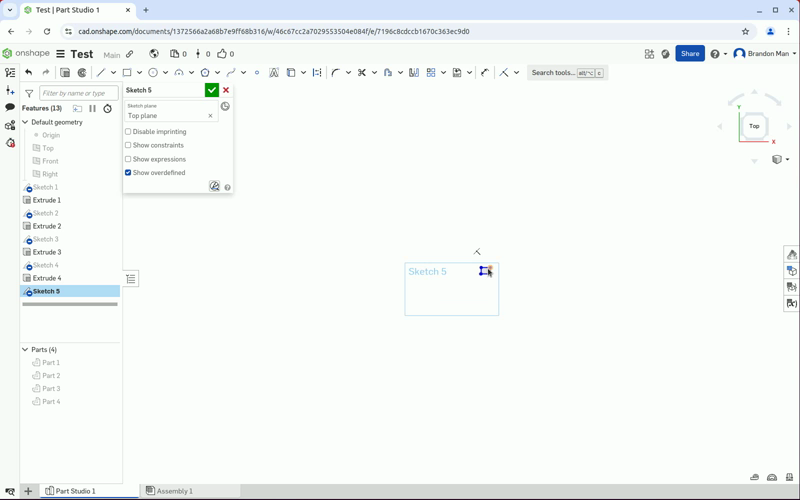
scroll(6)
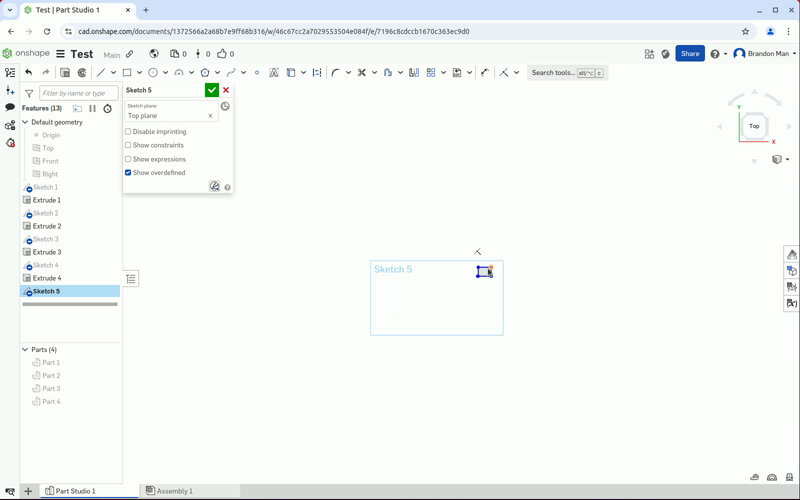
scroll(6)
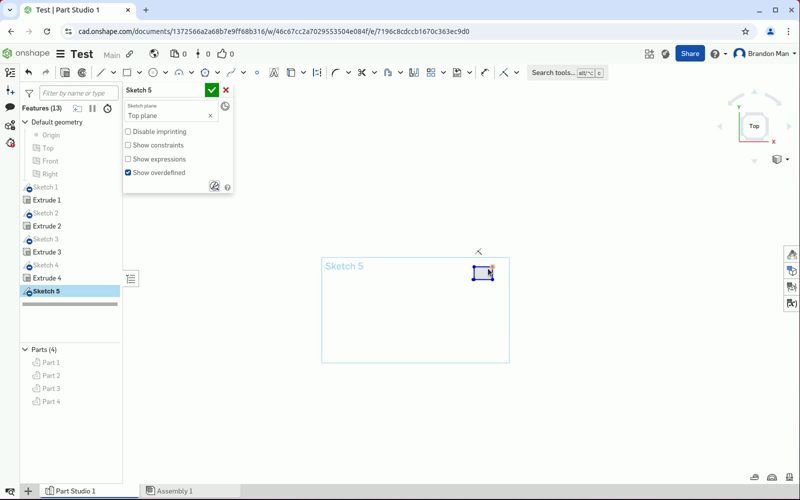
scroll(6)
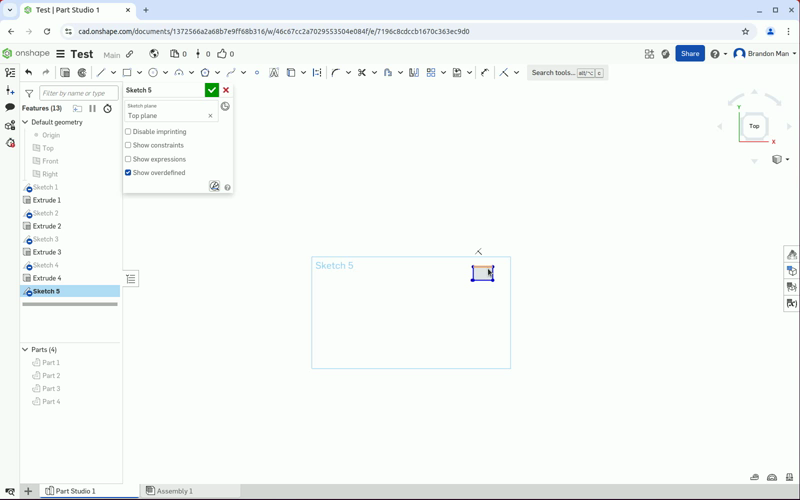
scroll(6)
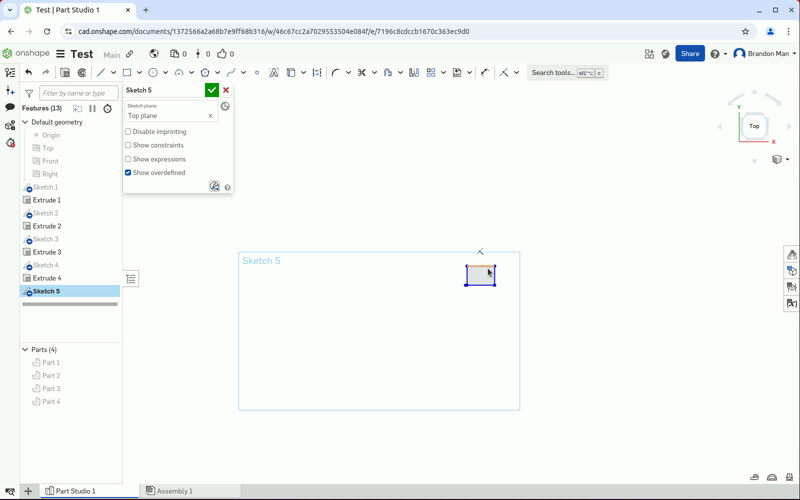
scroll(6)
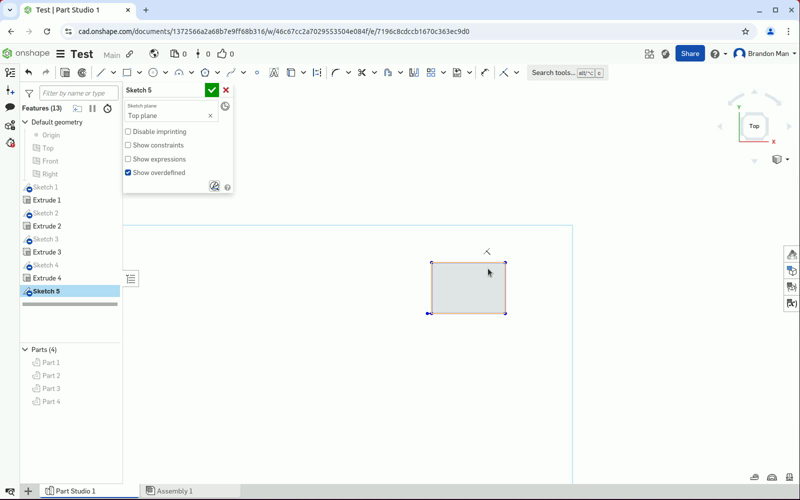
click(488, 268)
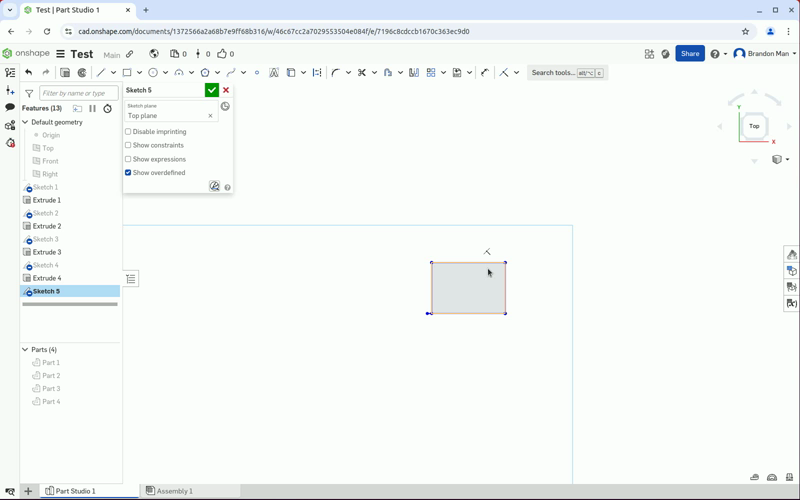
scroll(-6)
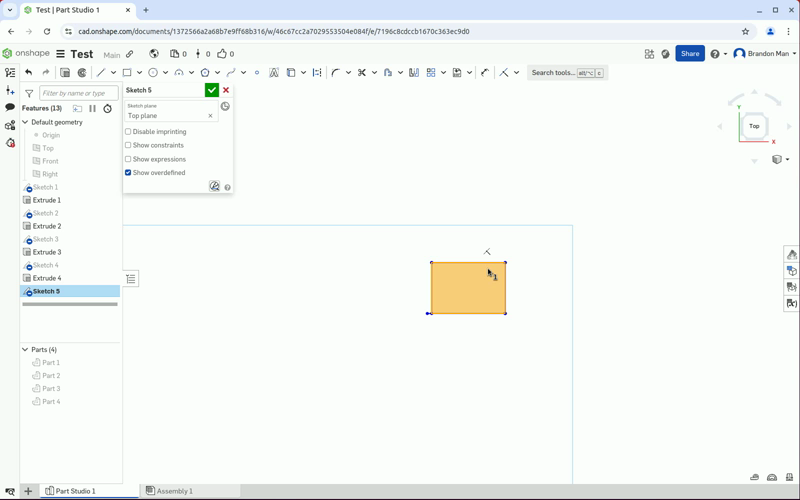
scroll(-6)
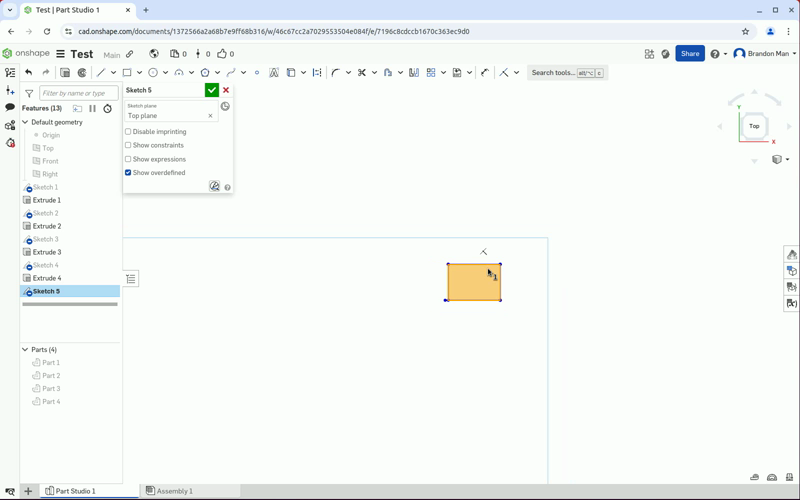
scroll(-6)
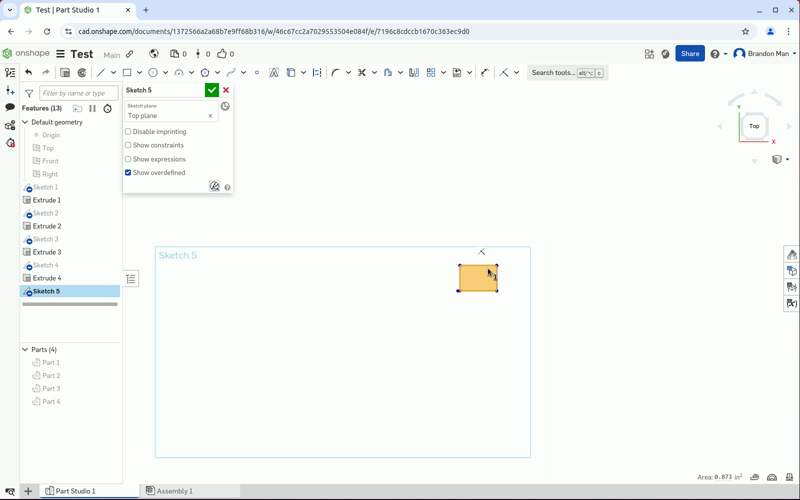
scroll(-6)
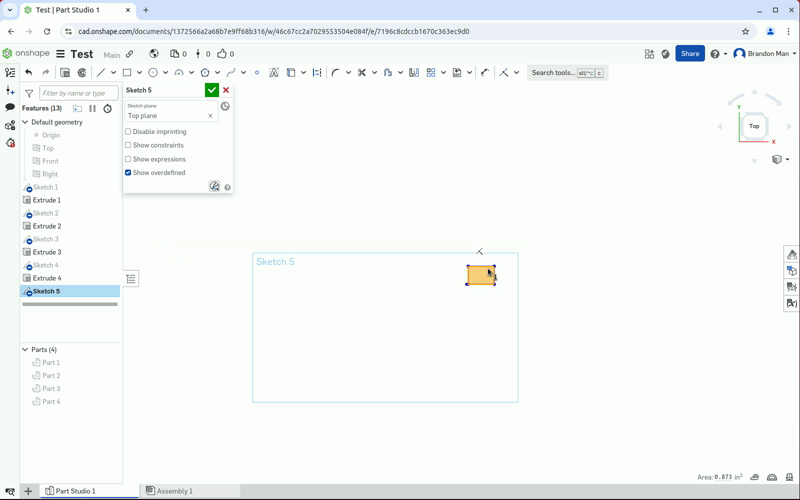
scroll(-6)
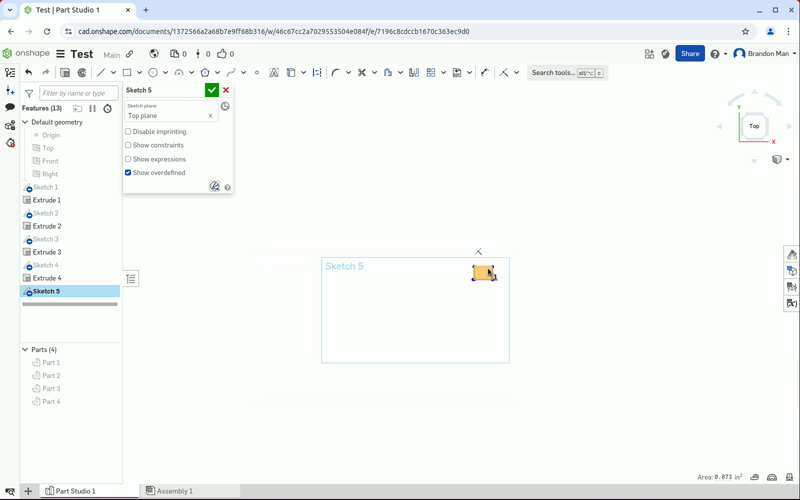
scroll(-6)
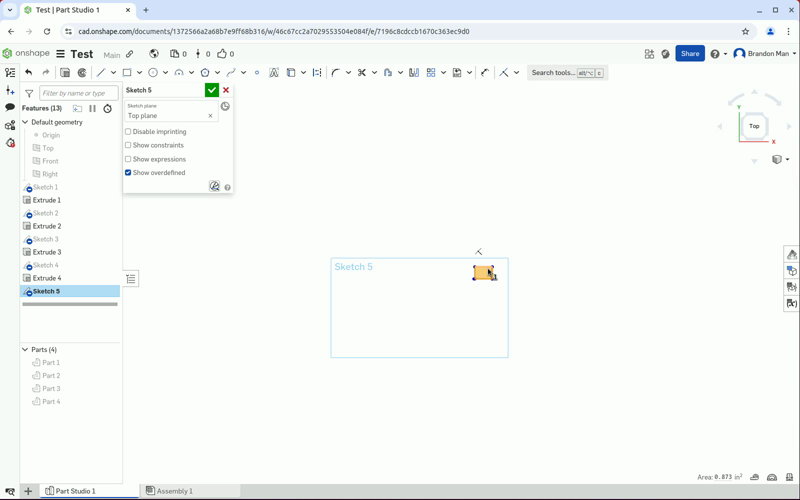
scroll(-6)
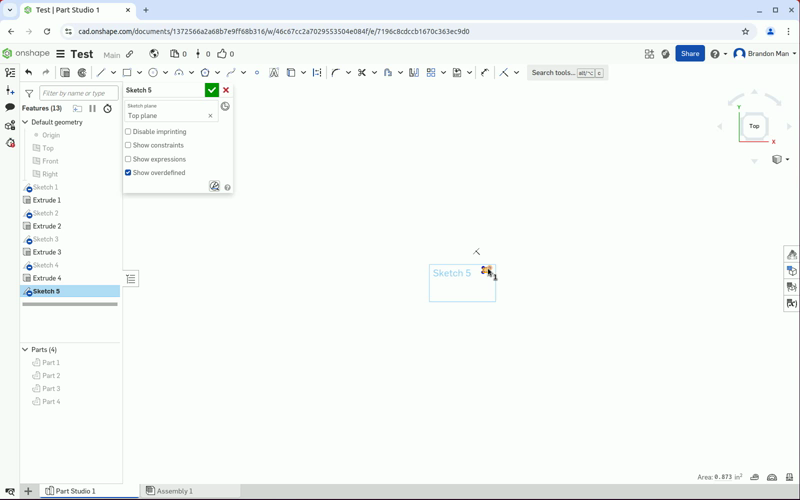
mouse_move(73, 352)
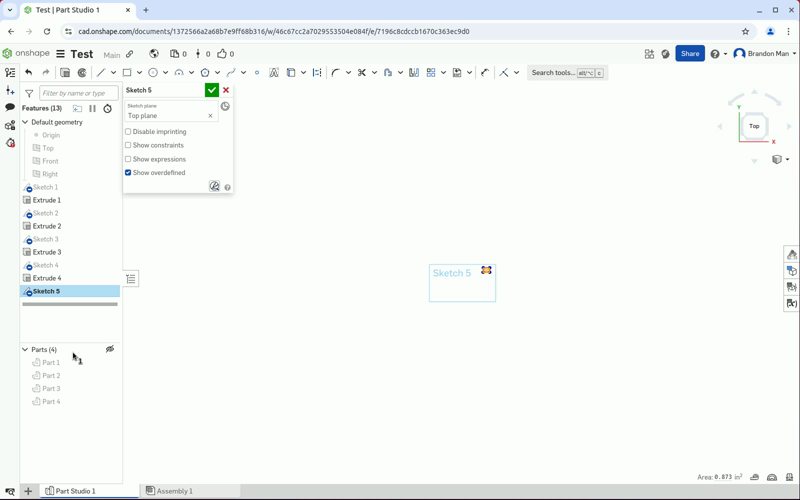
key(shift+y)
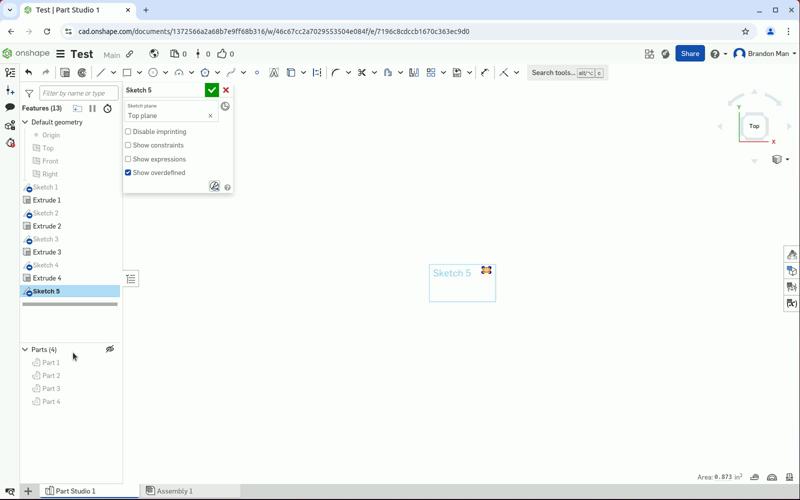
key(shift+e)
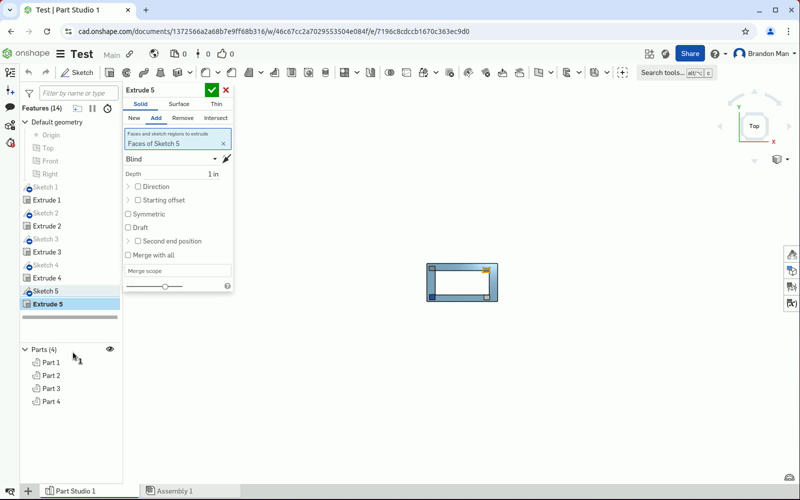
mouse_move(143, 106)
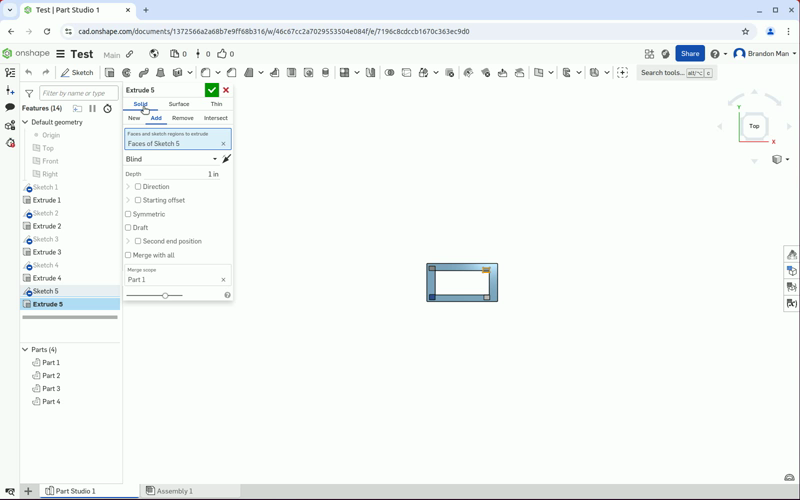
click(143, 106)
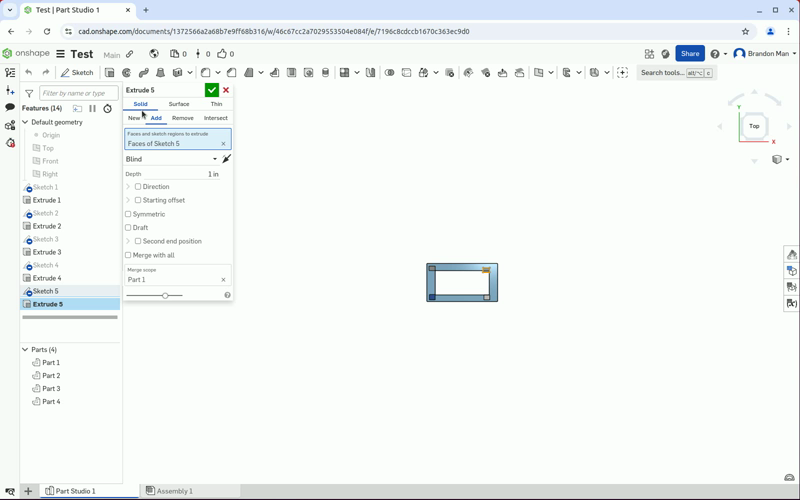
mouse_move(137, 120)
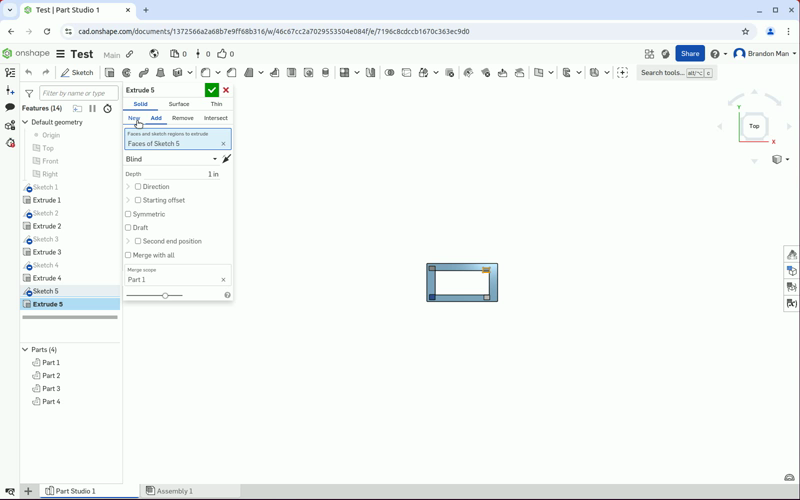
click(137, 120)
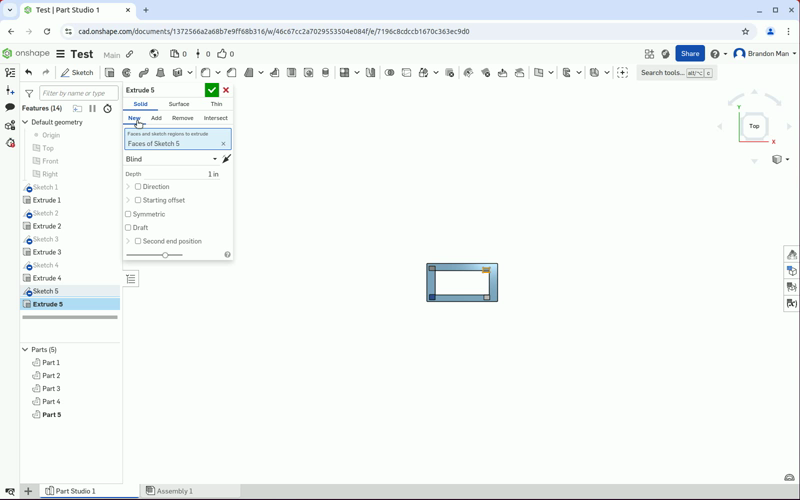
key(tab, 4)
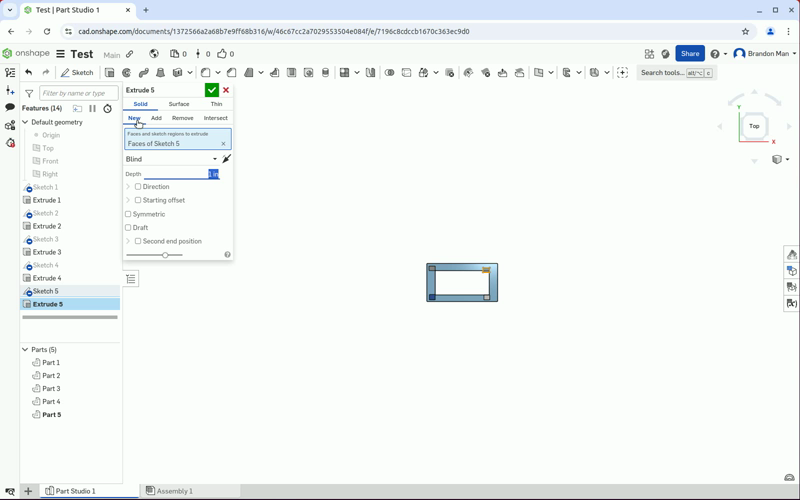
text(23.108)
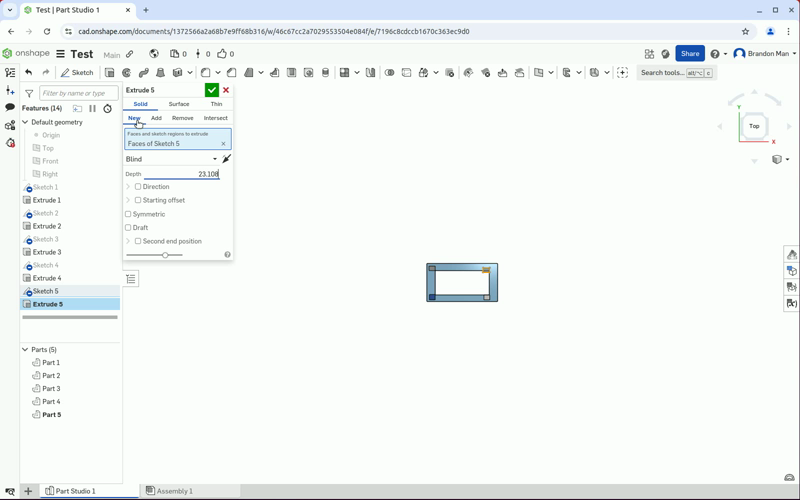
key(enter)
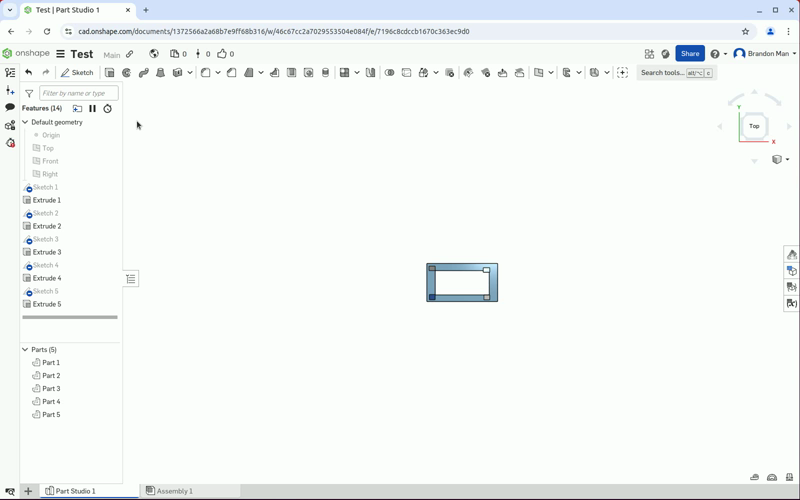
key(shift+h)
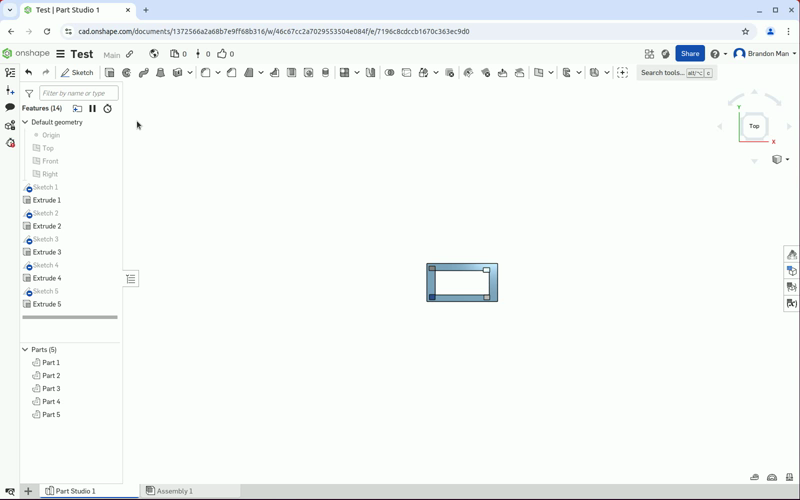
key(shift+h)
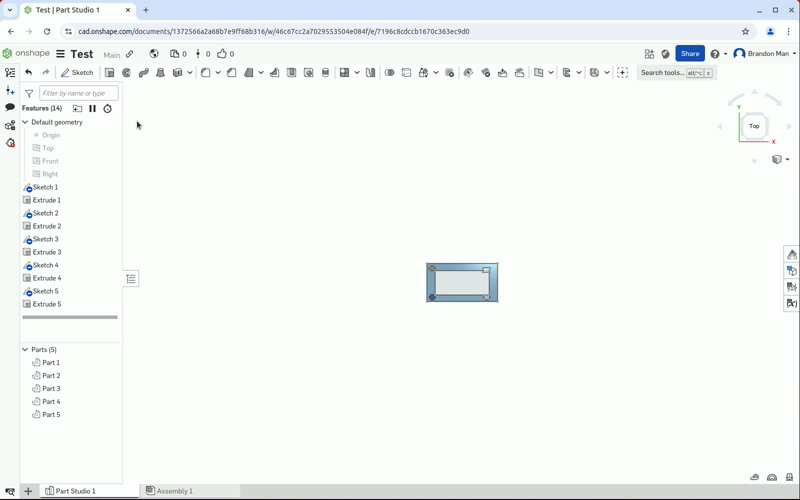
key(shift+7)
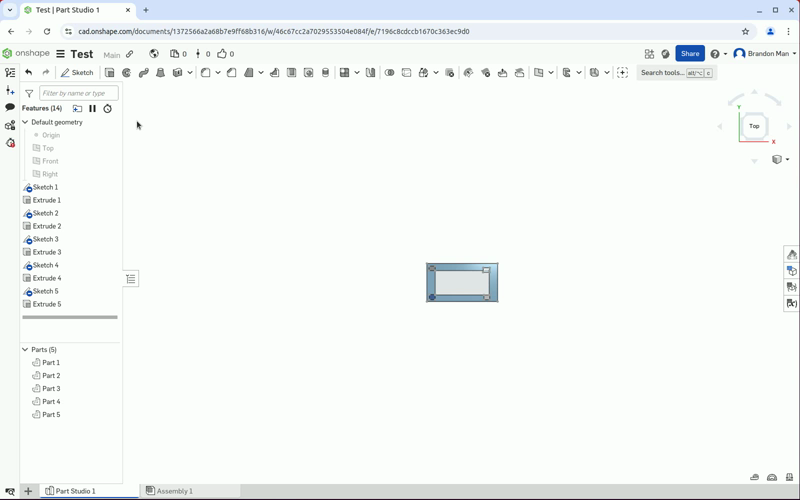
key(up, 3)
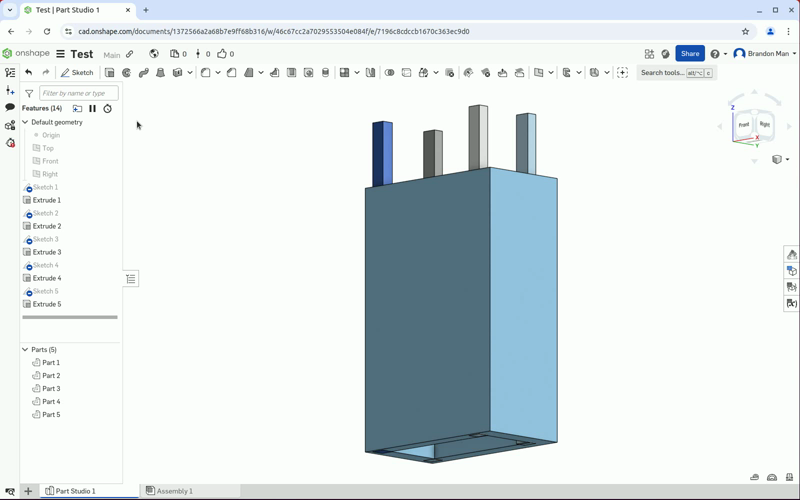
key(left, 3)
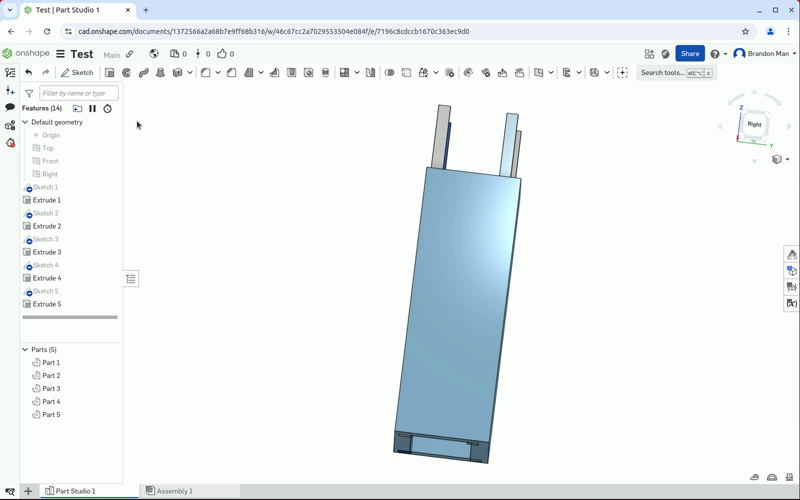
key(right, 3)
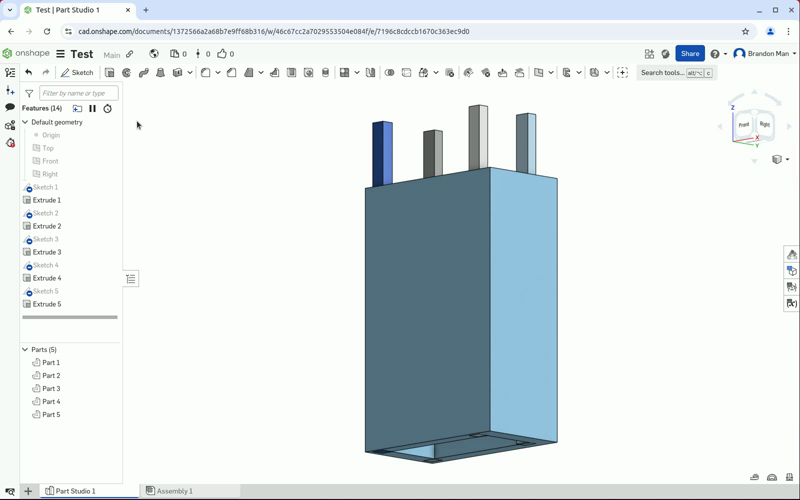
key(down, 3)
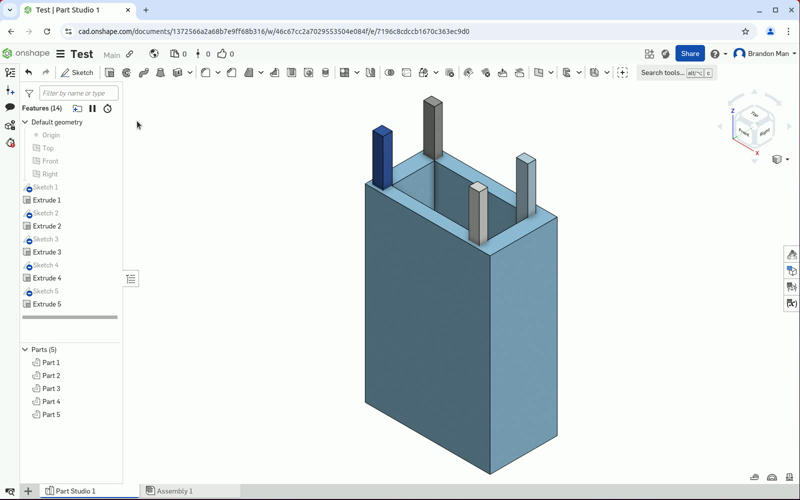
mouse_move(73, 189)
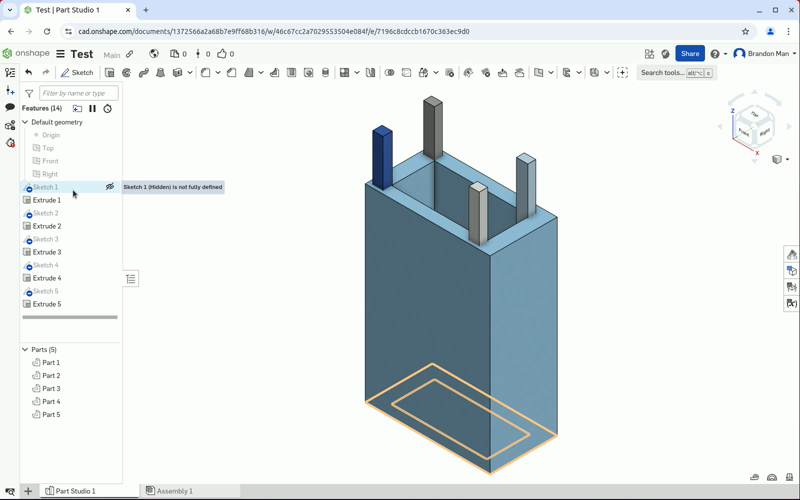
click(73, 189)